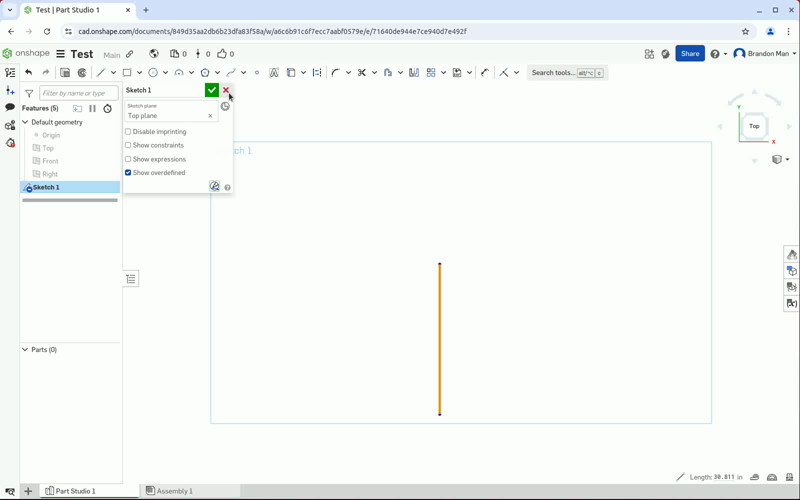
key(shift+h)
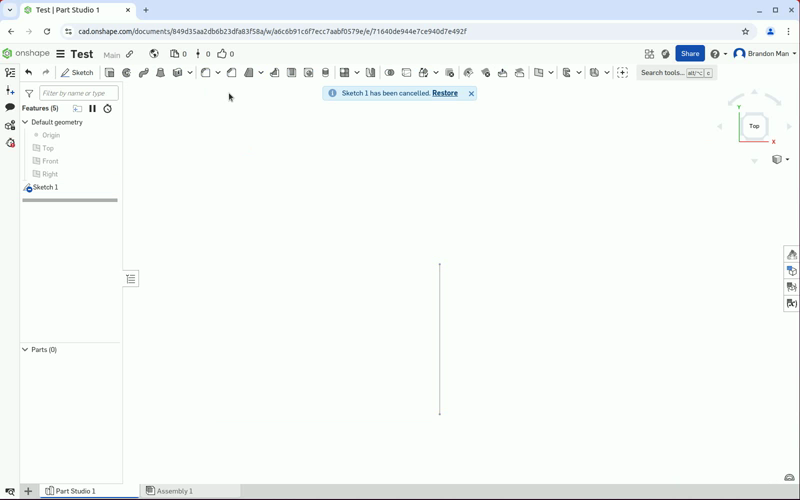
key(shift+s)
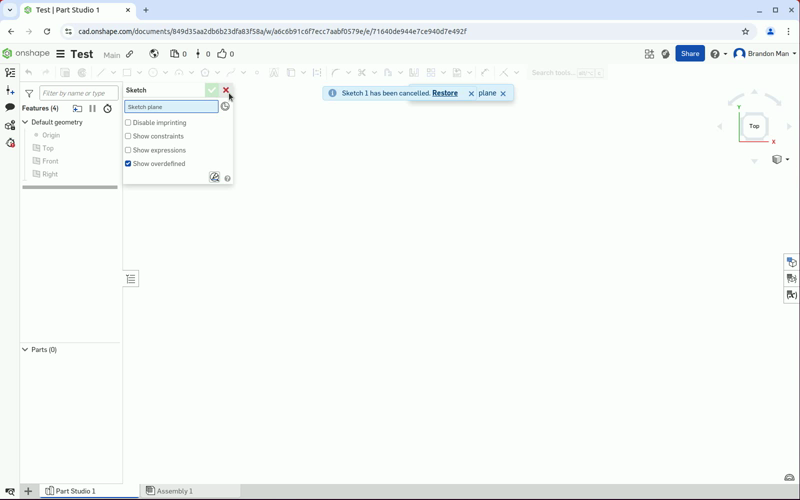
mouse_move(73, 150)
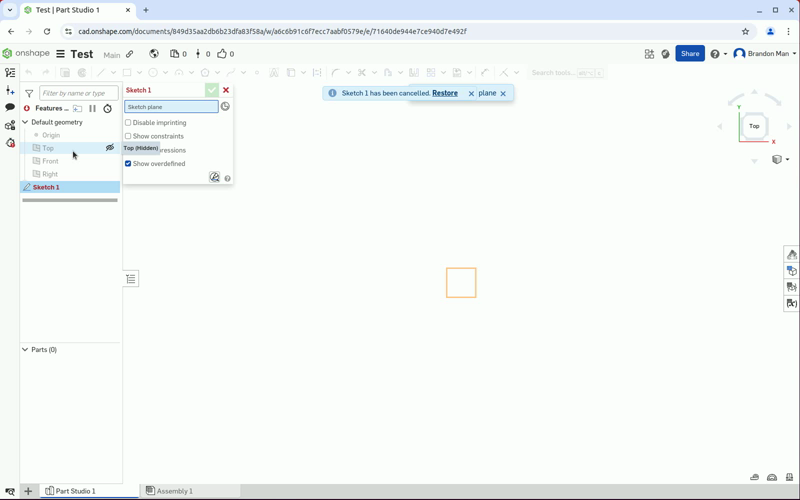
click(73, 150)
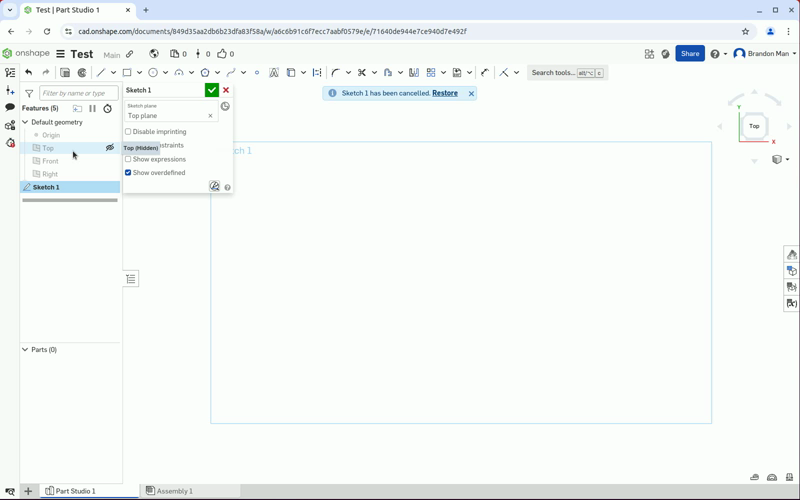
mouse_move(73, 352)
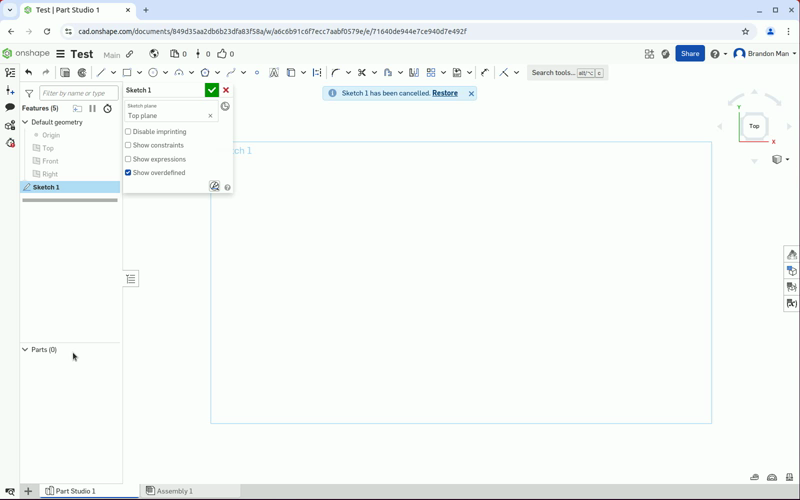
key(y)
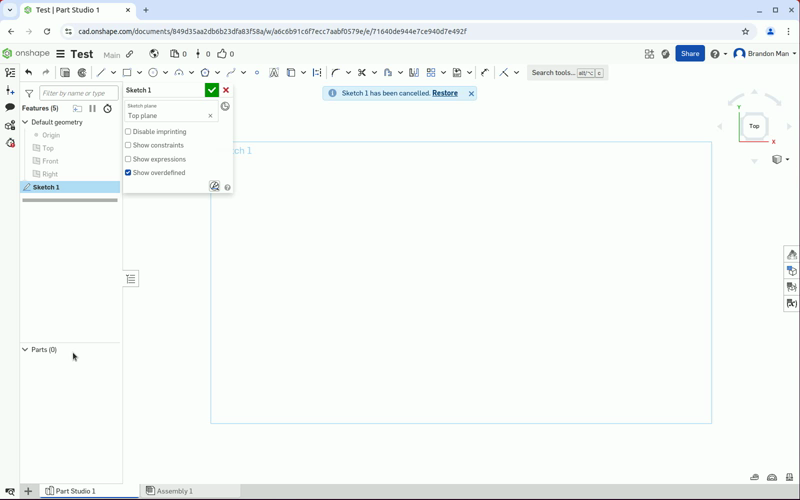
key(a)
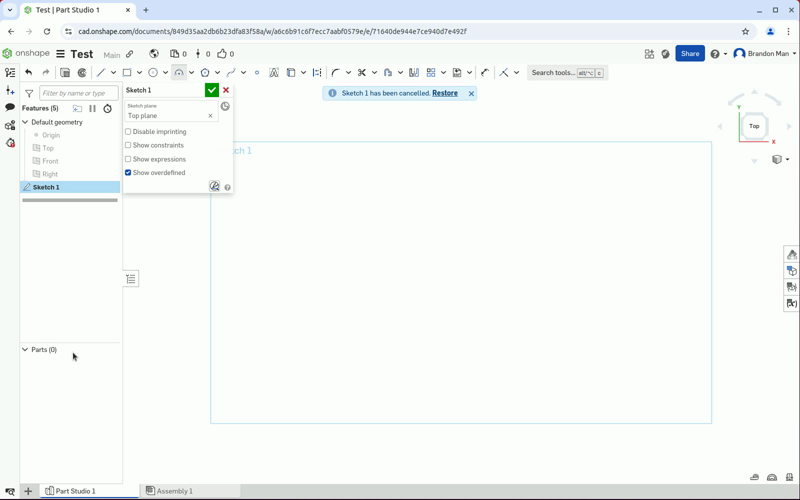
key_down(shift)
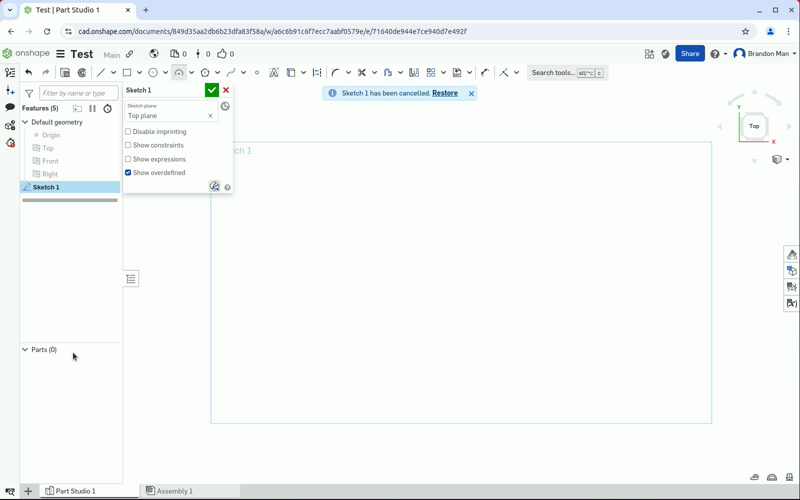
mouse_move(348, 276)
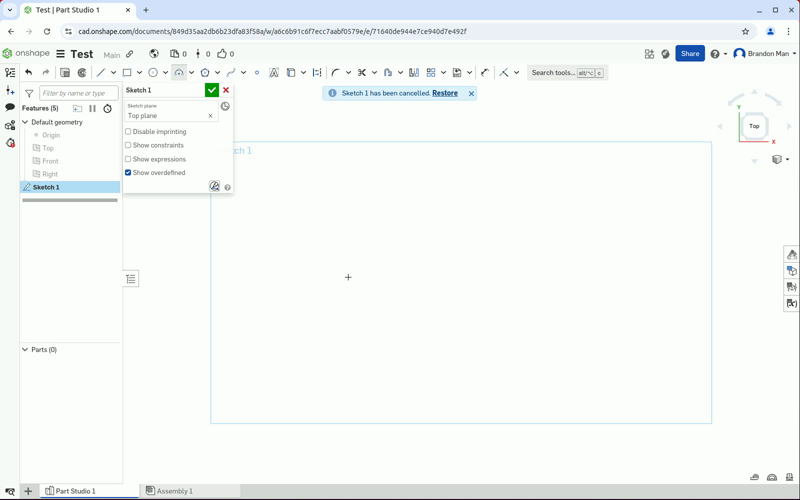
click(348, 276)
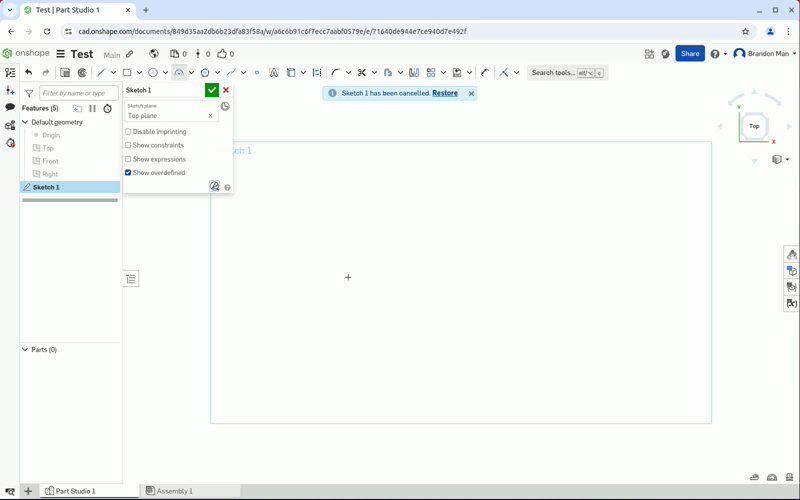
key_up(shift)
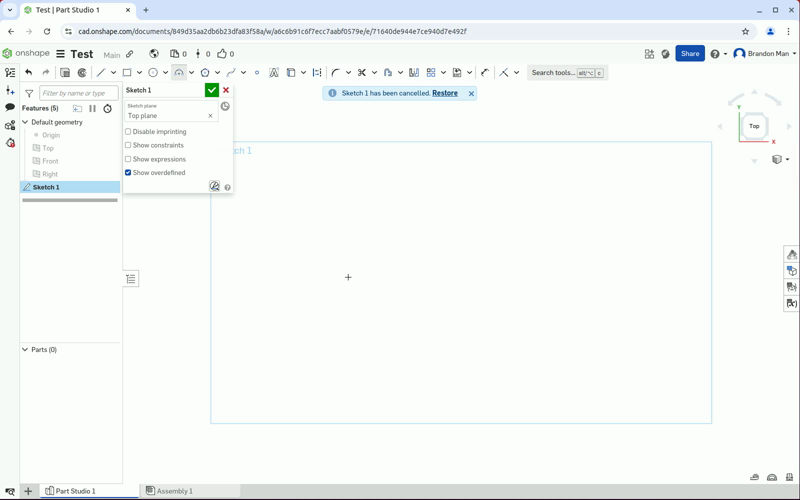
key_down(shift)
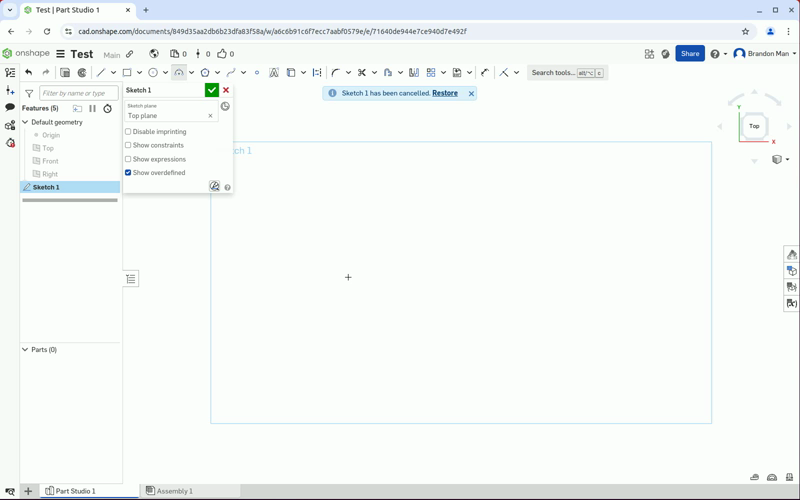
mouse_move(365, 259)
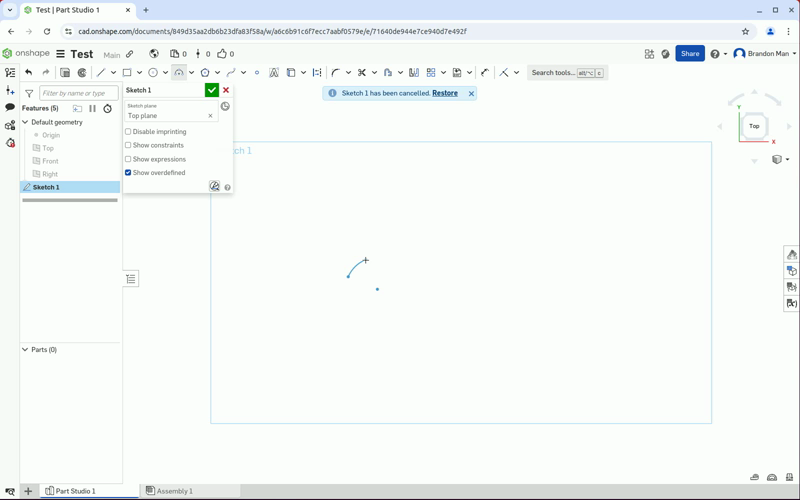
click(365, 259)
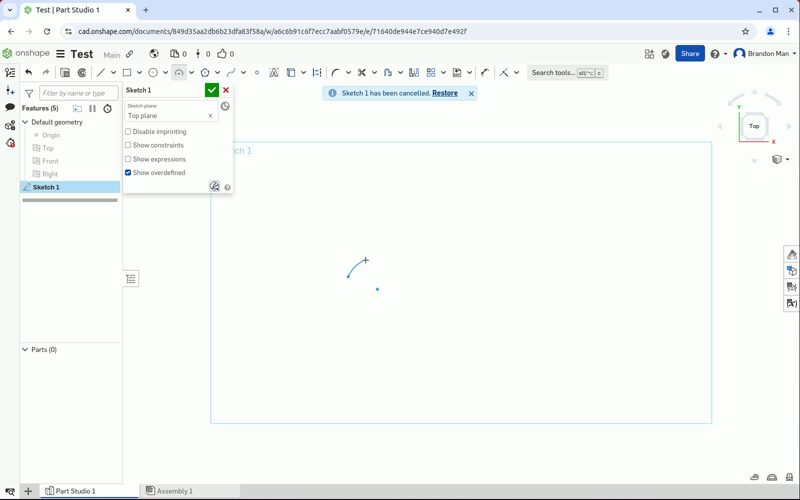
mouse_move(353, 264)
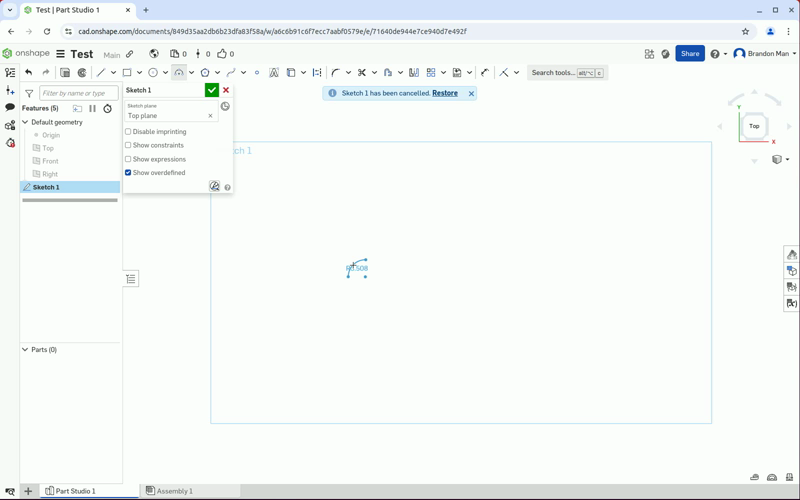
click(353, 264)
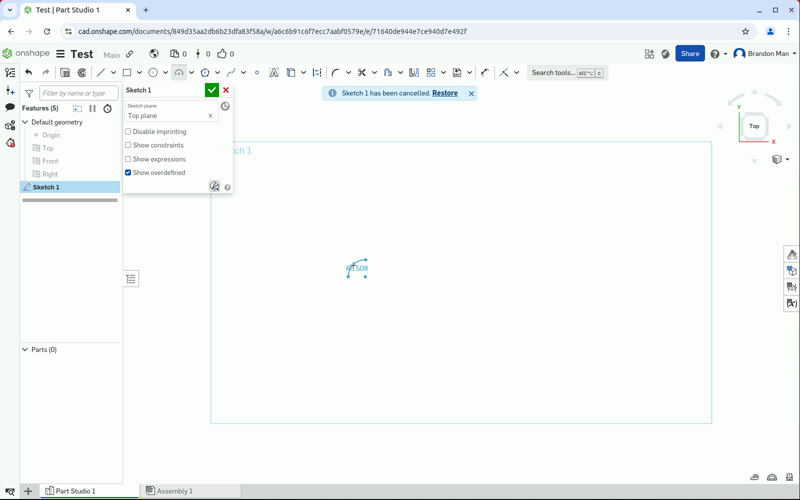
key_up(shift)
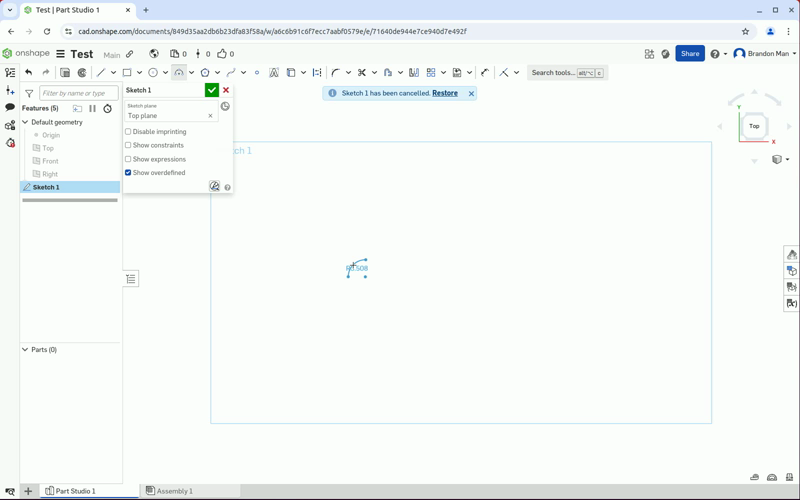
key(esc)
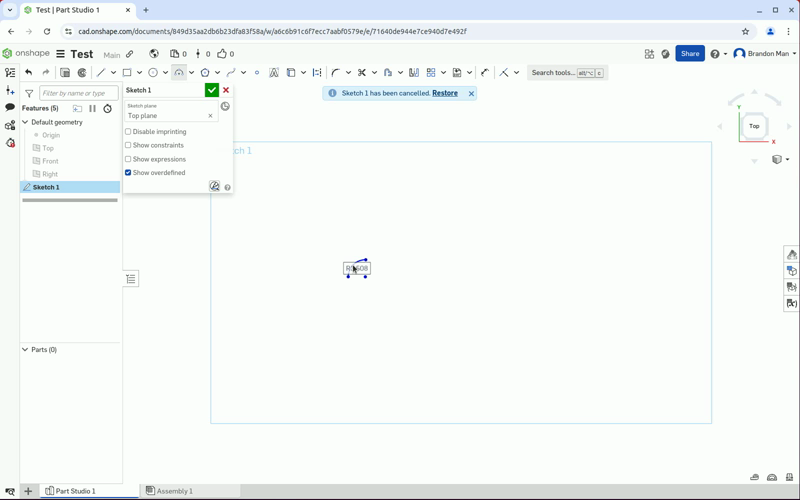
key(l)
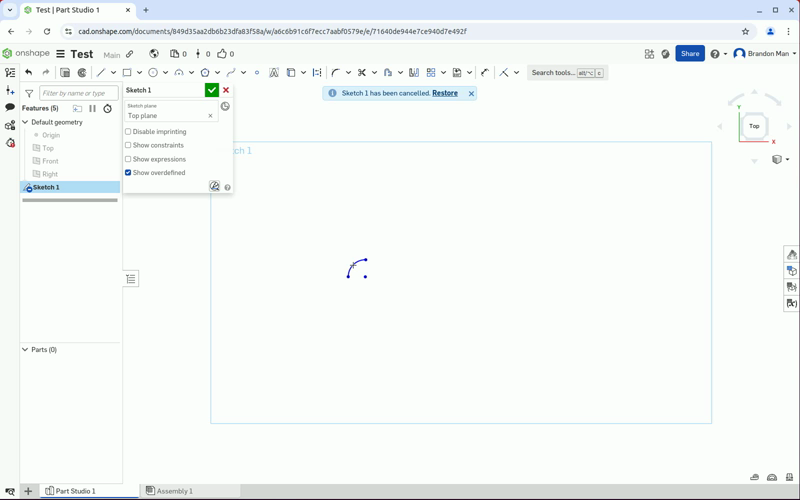
mouse_move(365, 259)
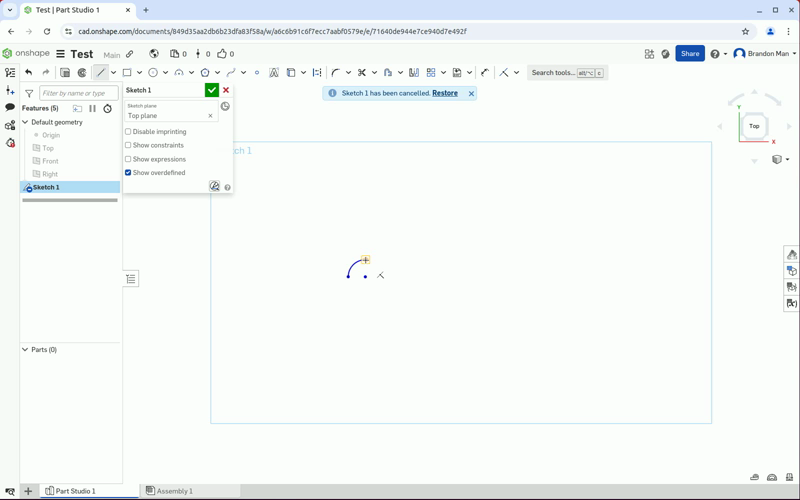
click(365, 259)
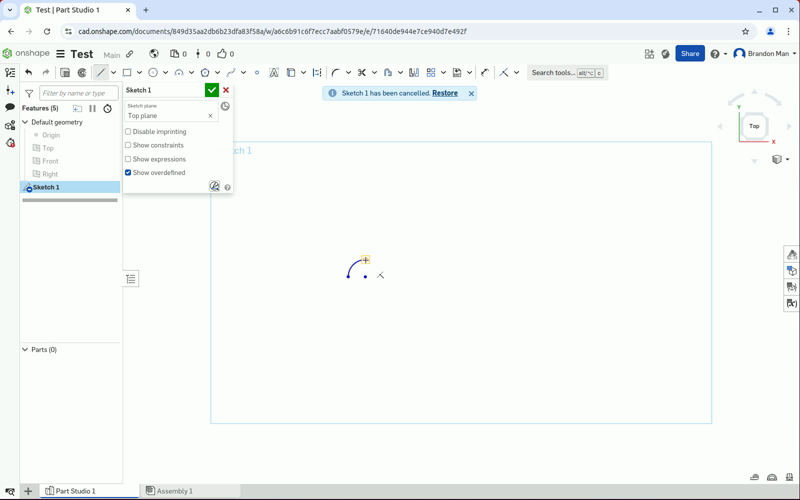
key_down(shift)
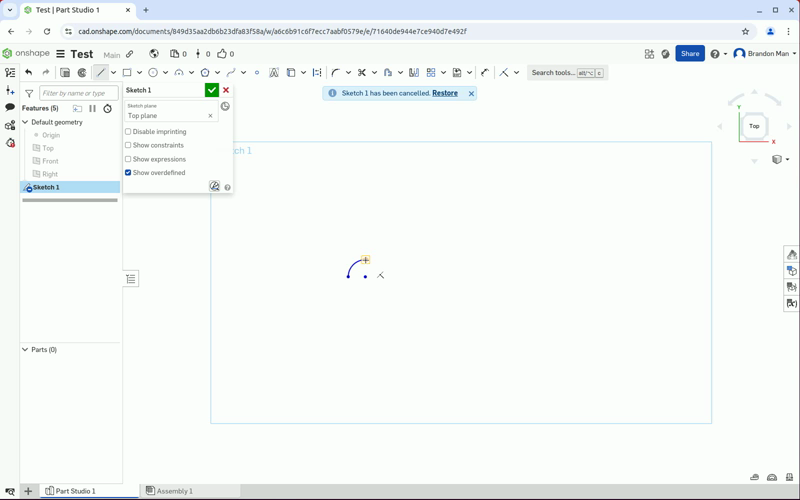
mouse_move(395, 259)
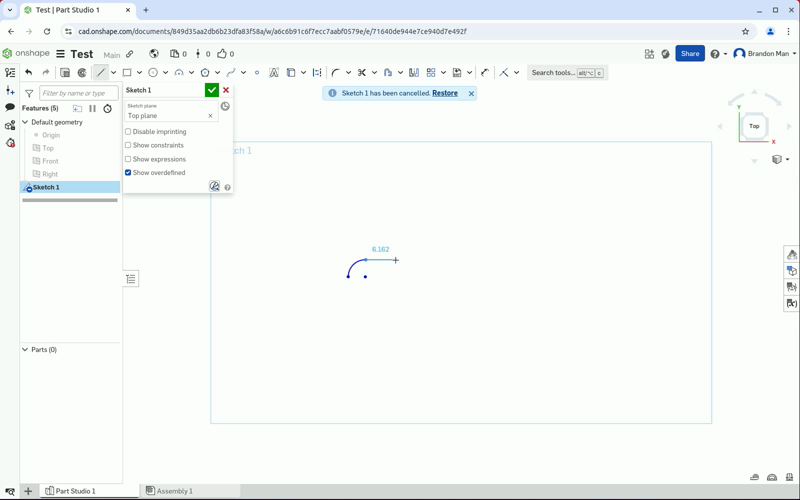
mouse_move(348, 259)
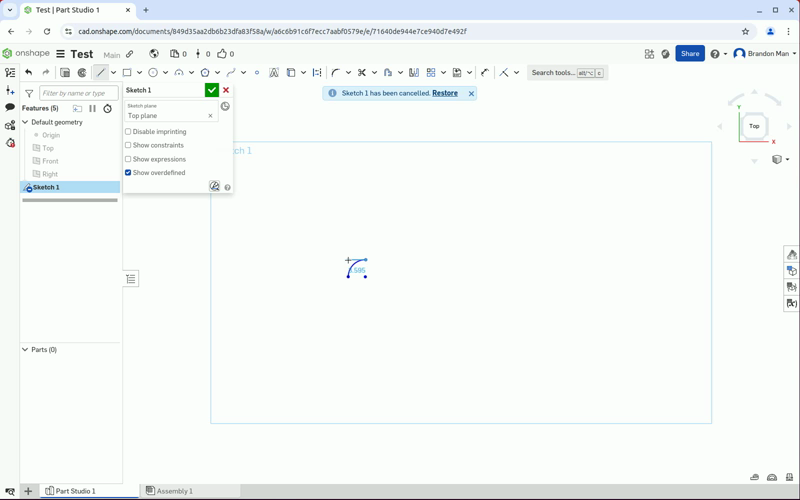
click(348, 259)
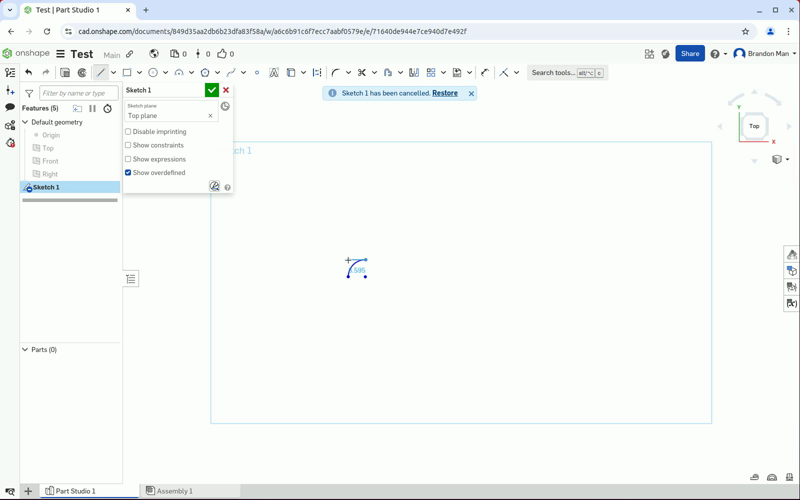
key_up(shift)
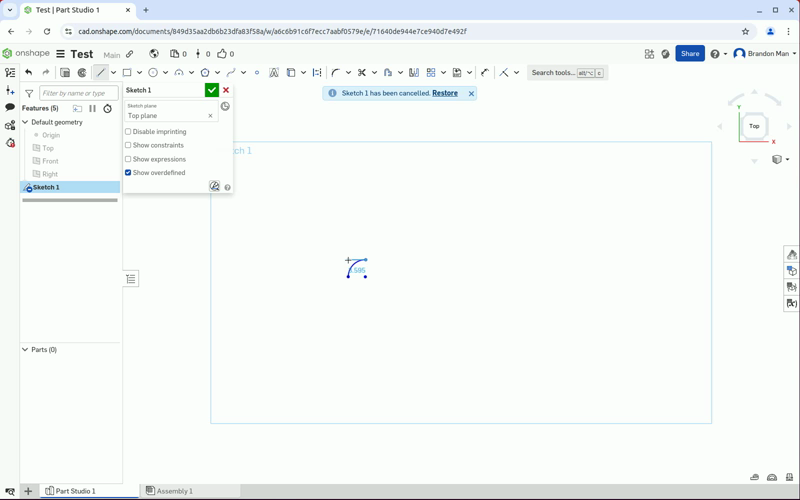
mouse_move(378, 259)
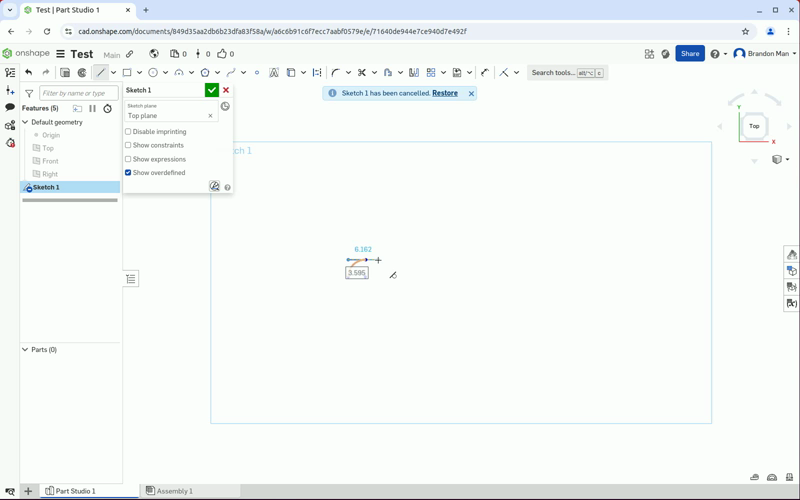
key_down(shift)
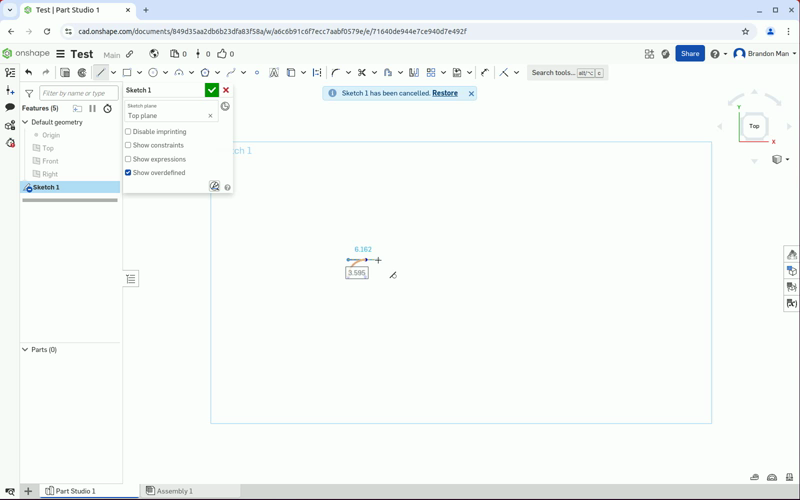
mouse_move(348, 276)
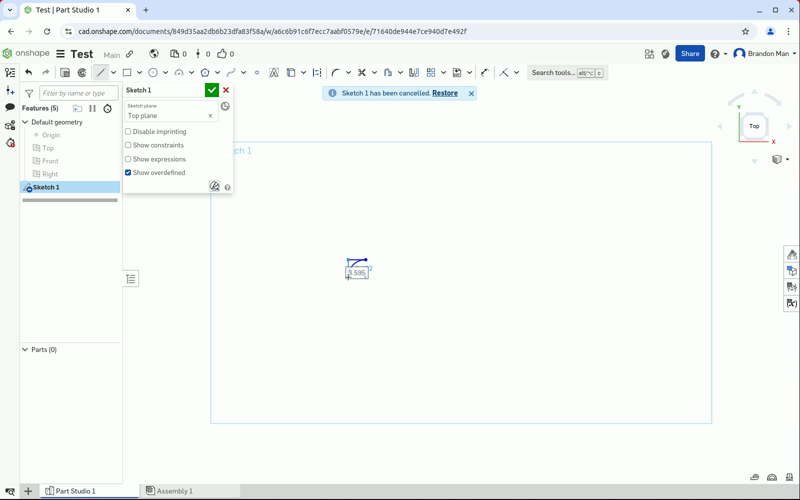
key_up(shift)
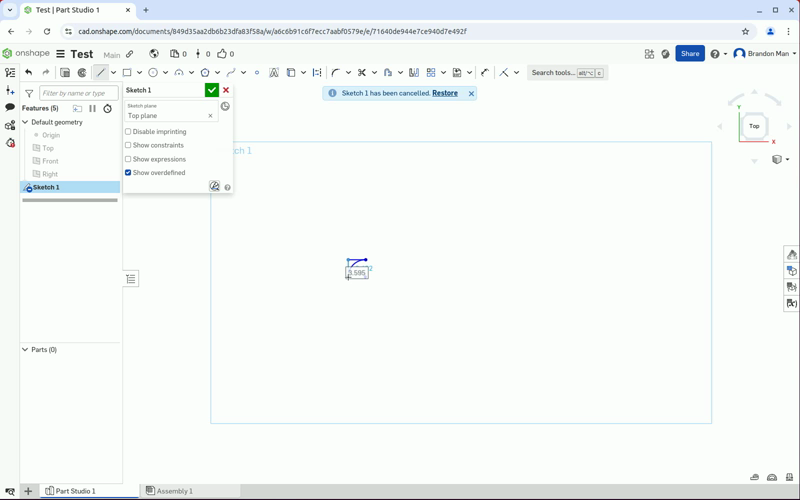
click(348, 276)
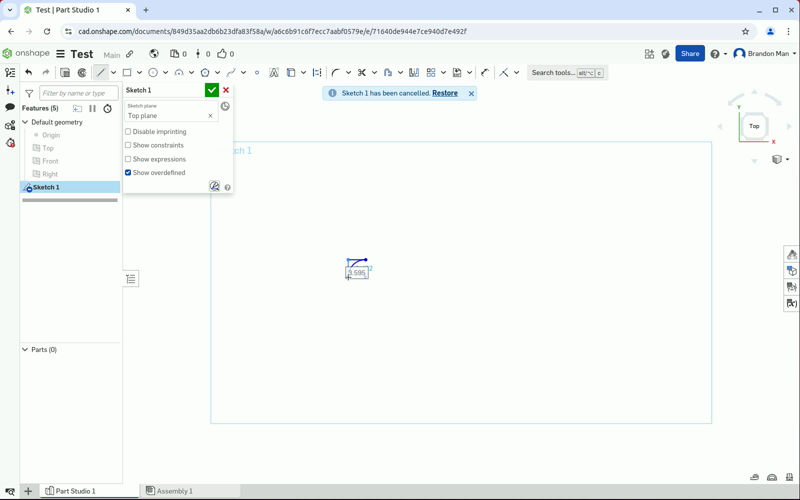
key(esc)
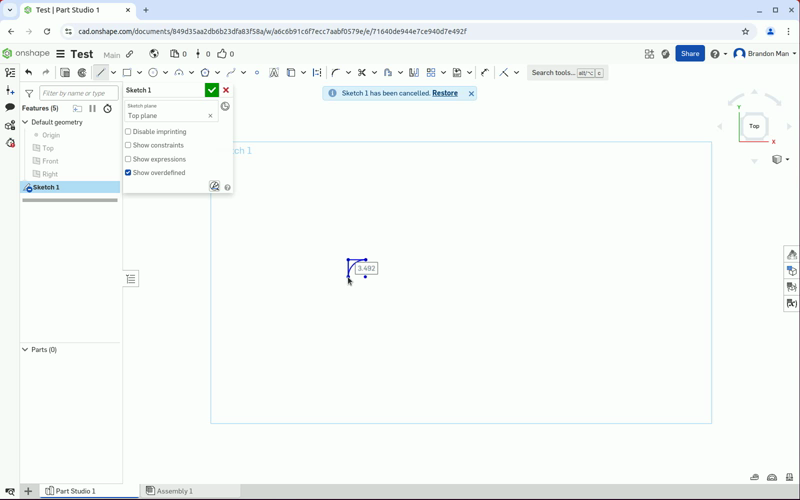
mouse_move(356, 261)
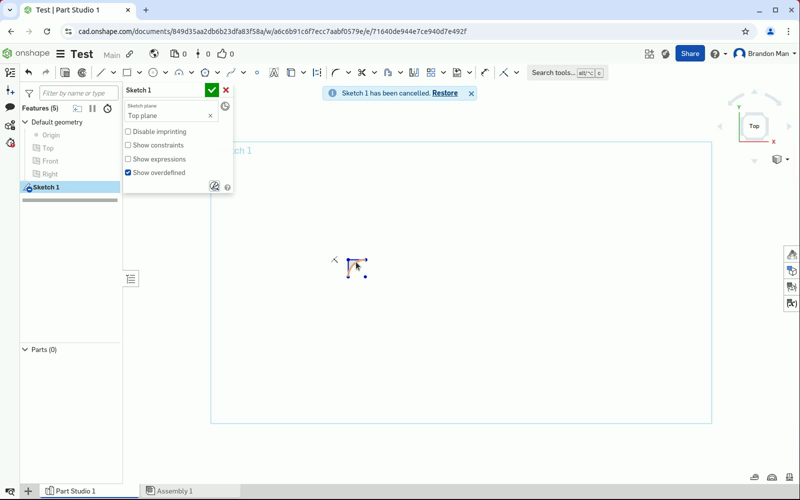
scroll(6)
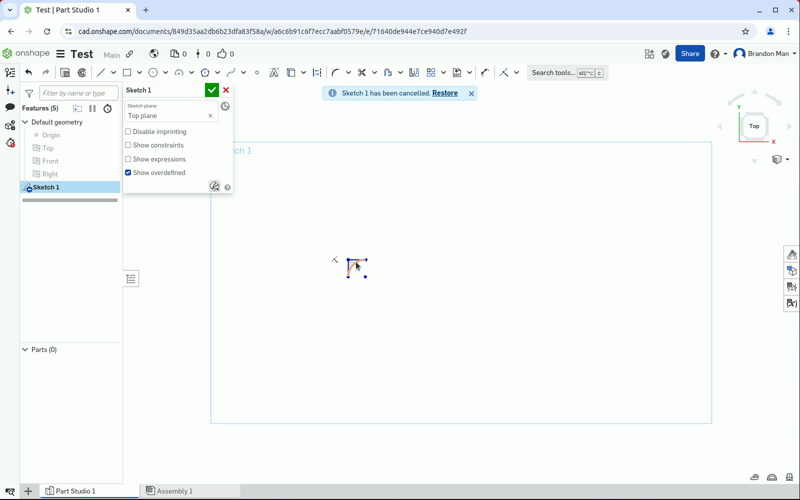
scroll(6)
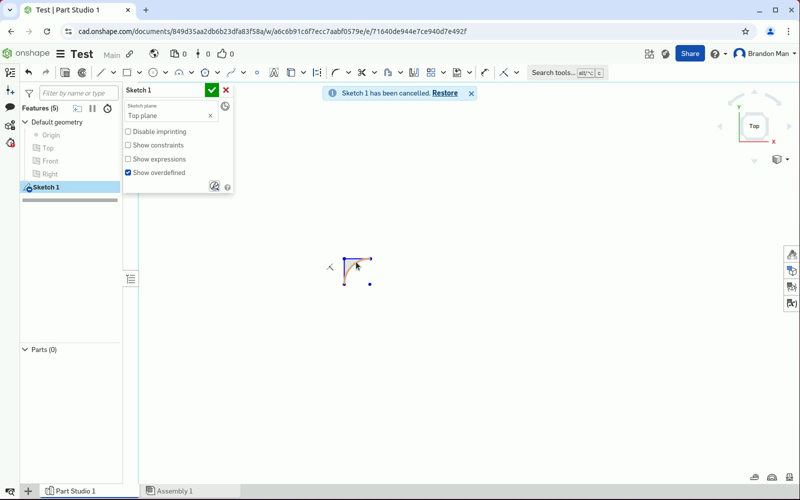
scroll(6)
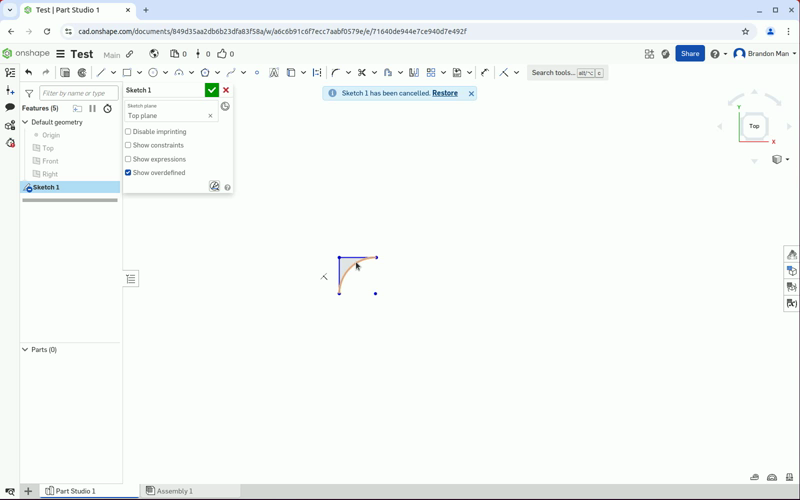
scroll(6)
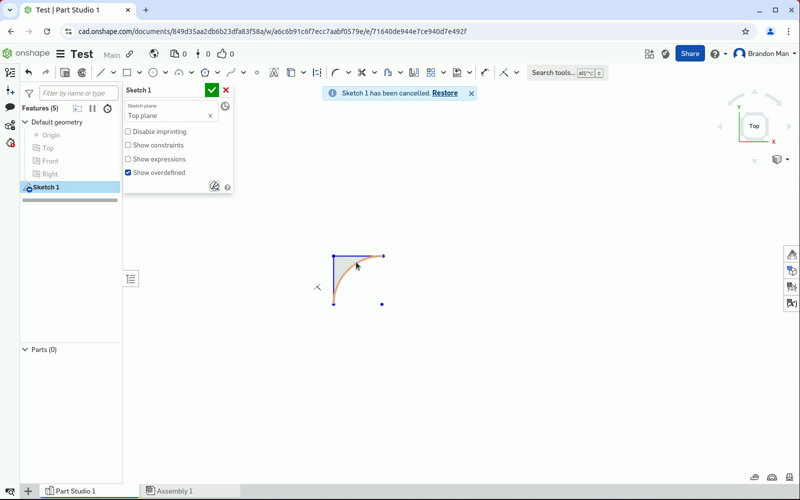
scroll(6)
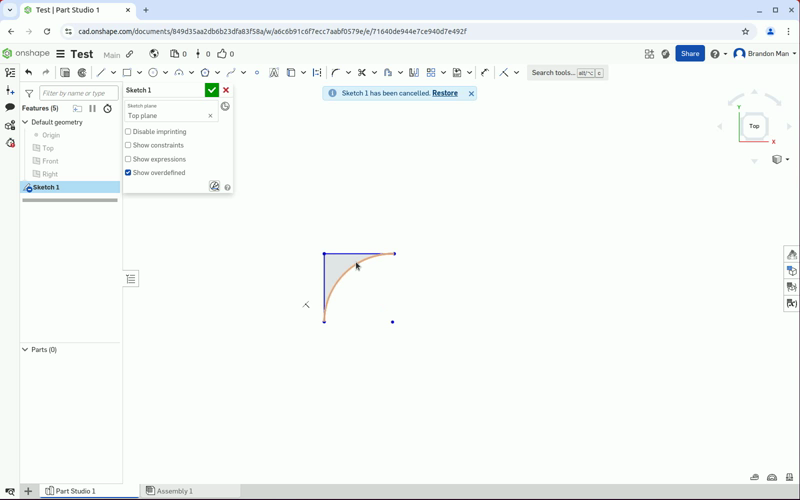
scroll(6)
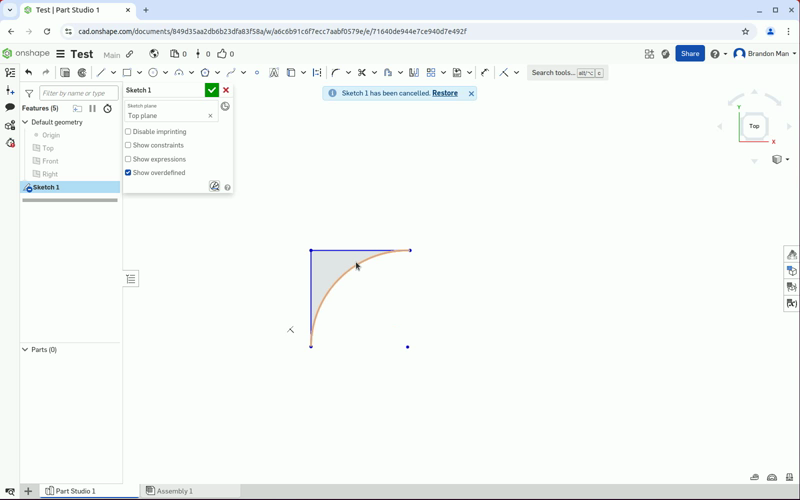
scroll(6)
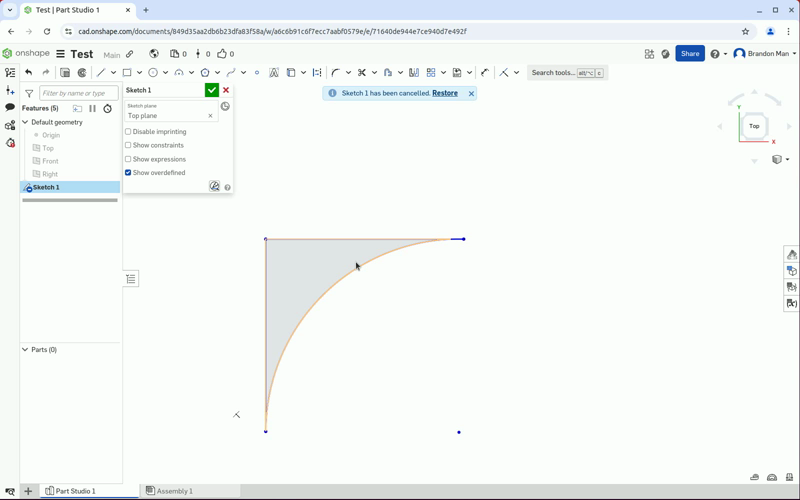
click(356, 261)
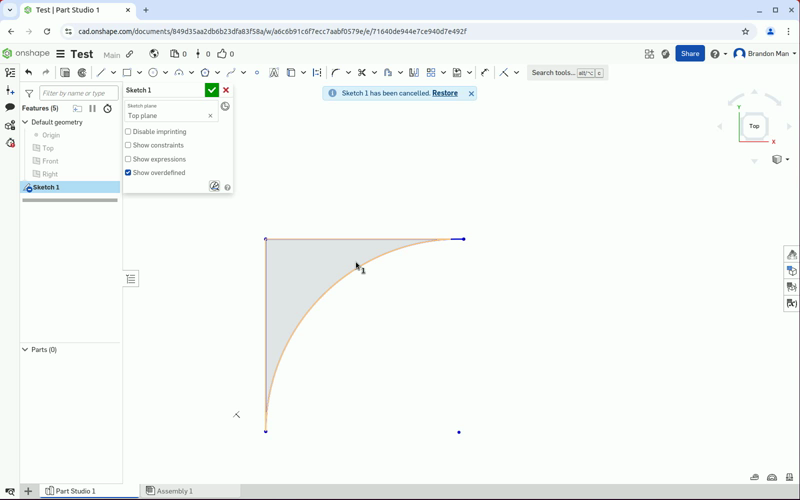
scroll(-6)
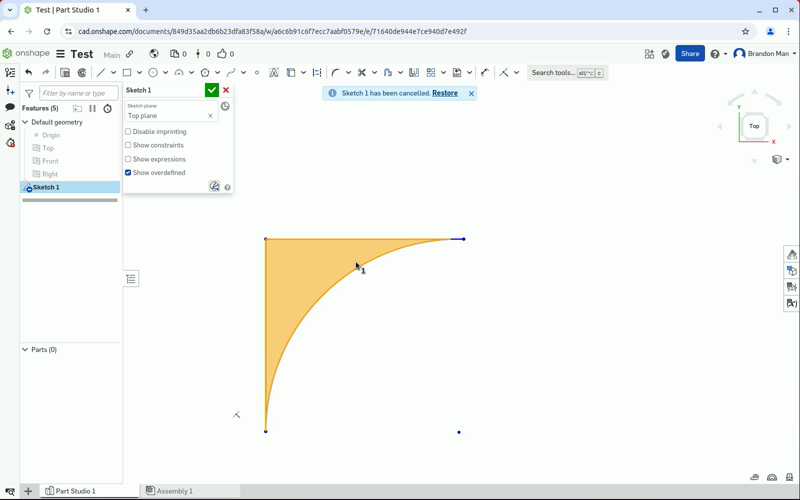
scroll(-6)
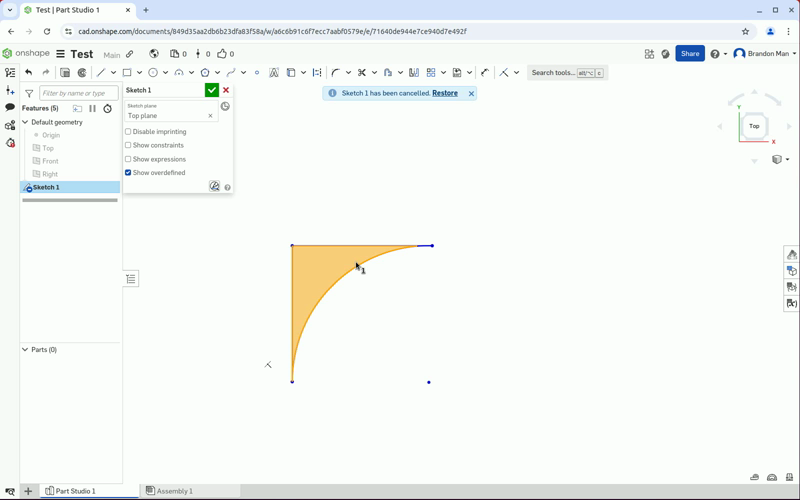
scroll(-6)
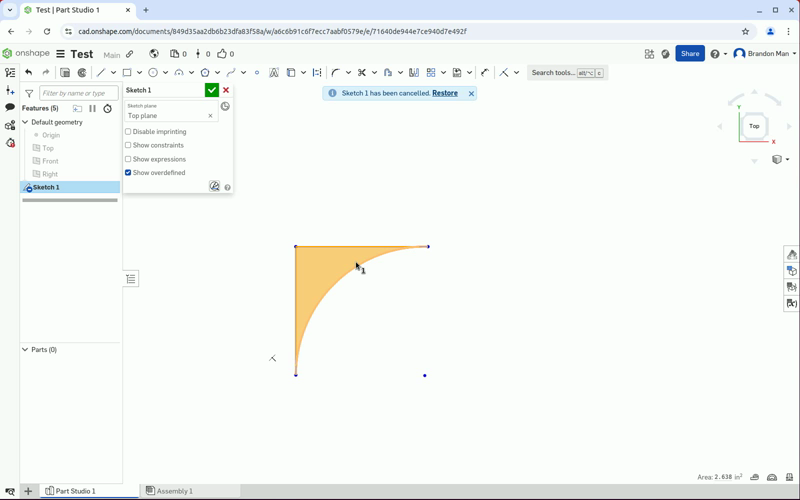
scroll(-6)
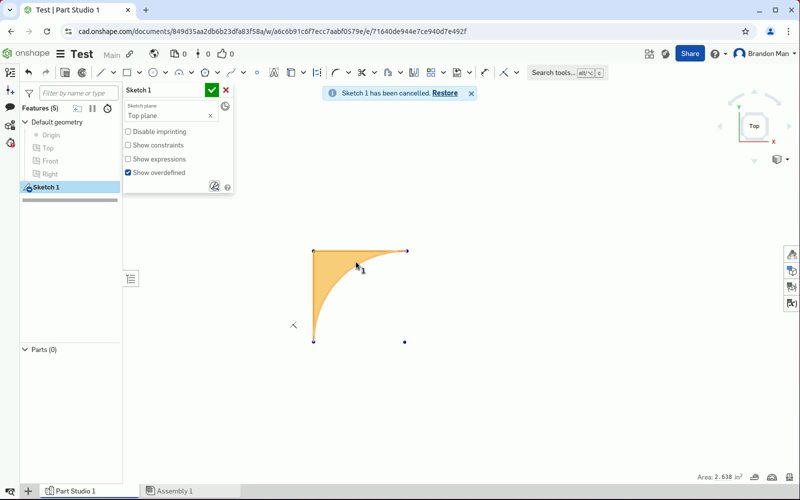
scroll(-6)
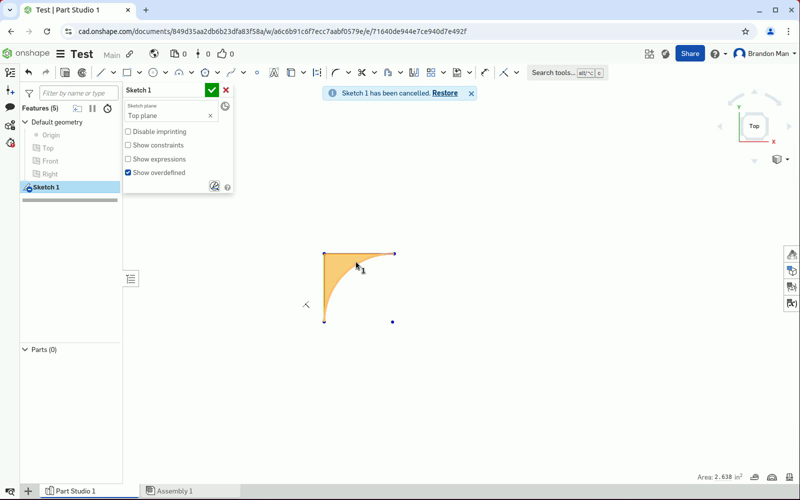
scroll(-6)
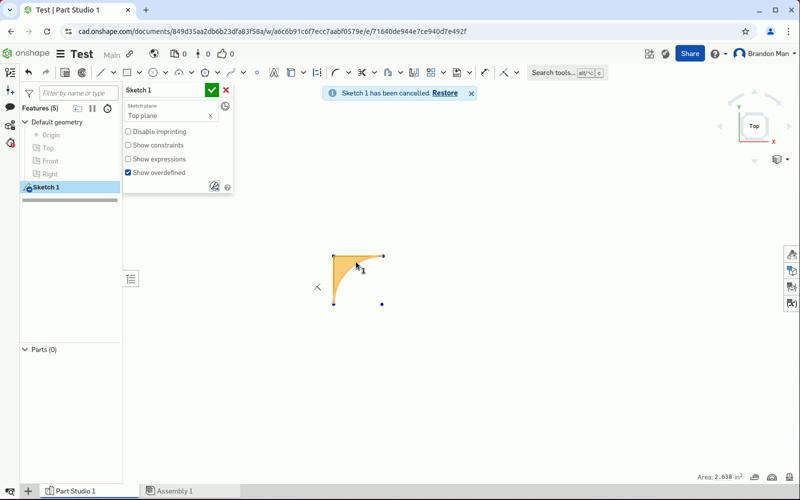
scroll(-6)
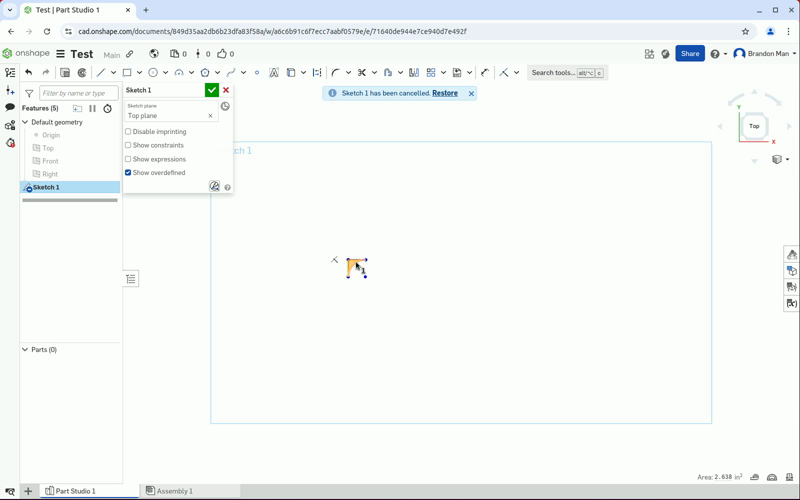
mouse_move(73, 352)
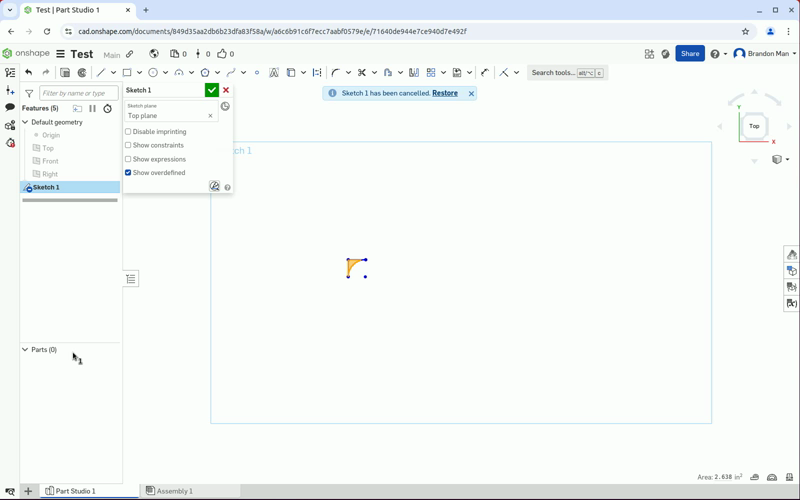
key(shift+y)
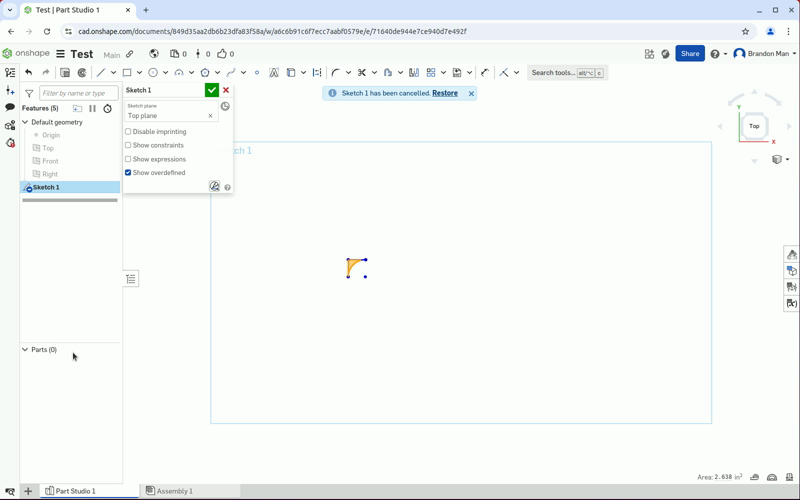
key(shift+e)
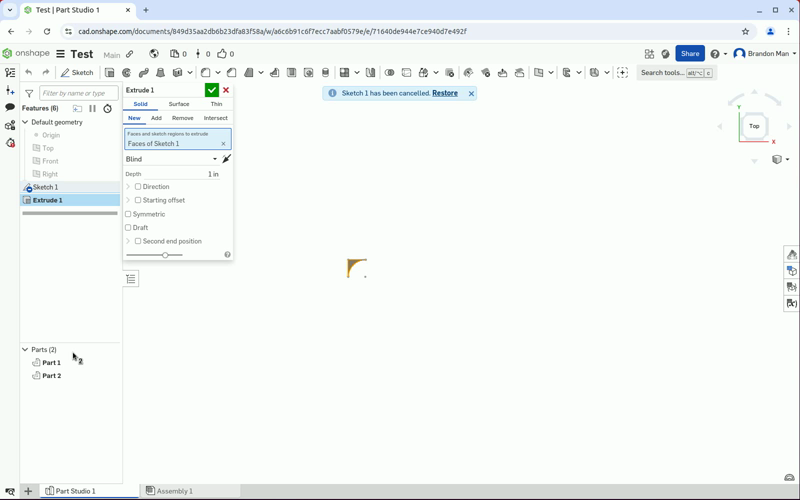
mouse_move(143, 106)
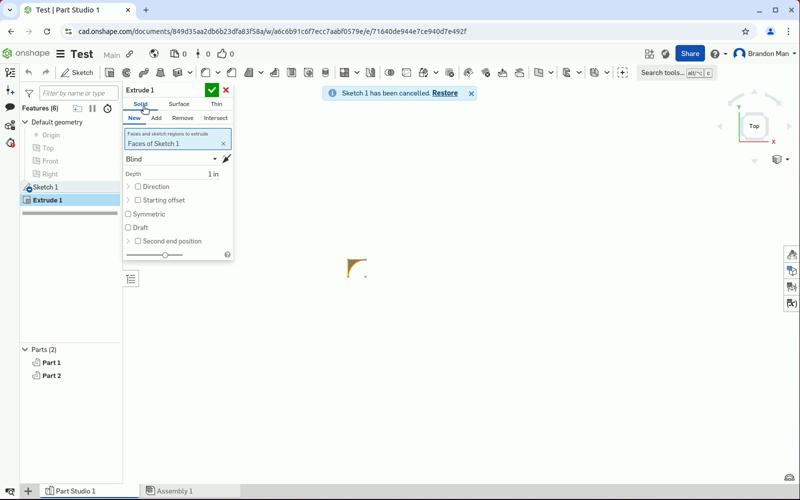
click(143, 106)
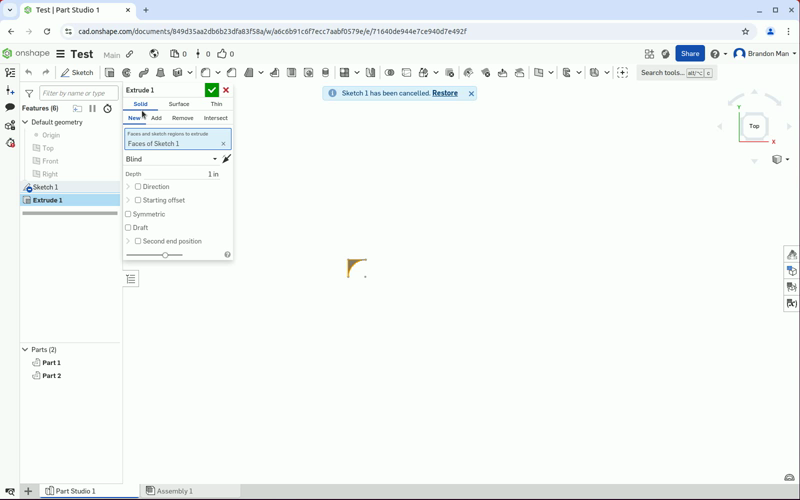
mouse_move(137, 120)
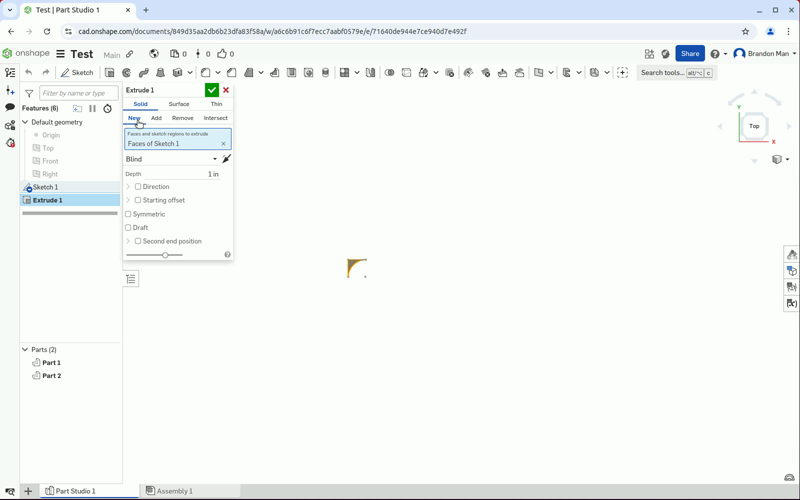
click(137, 120)
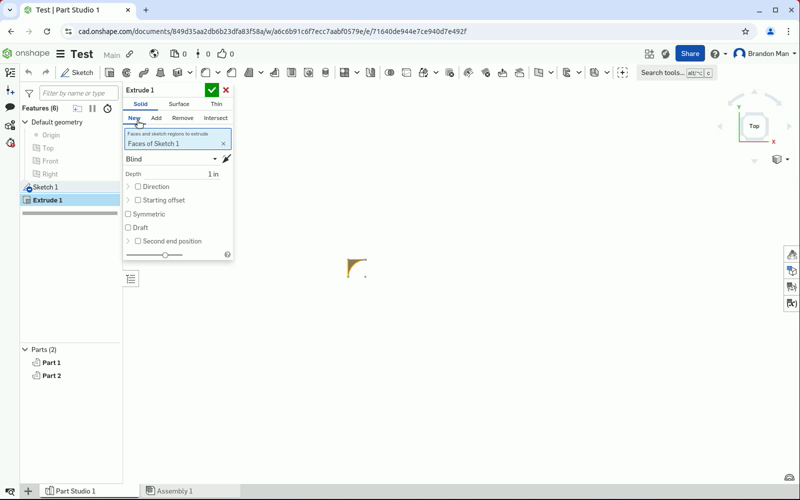
key(tab, 4)
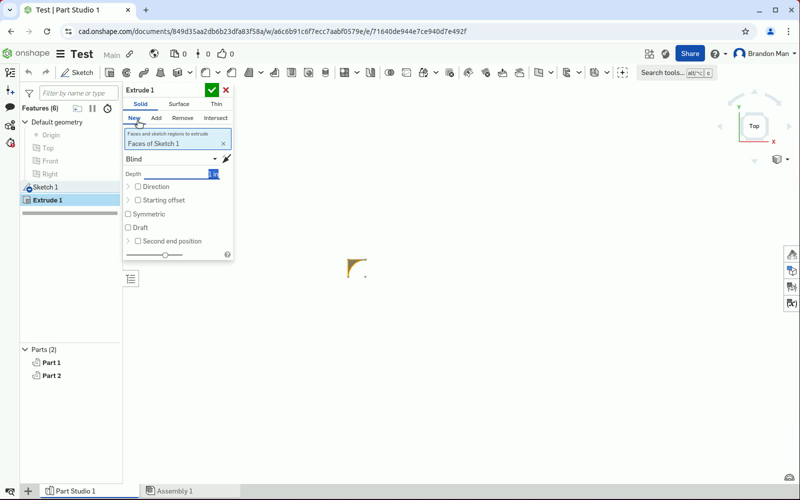
text(8.184)
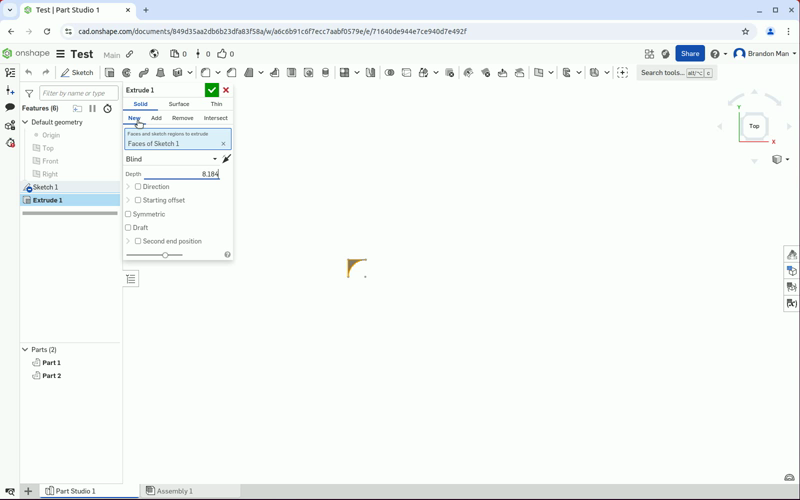
key(enter)
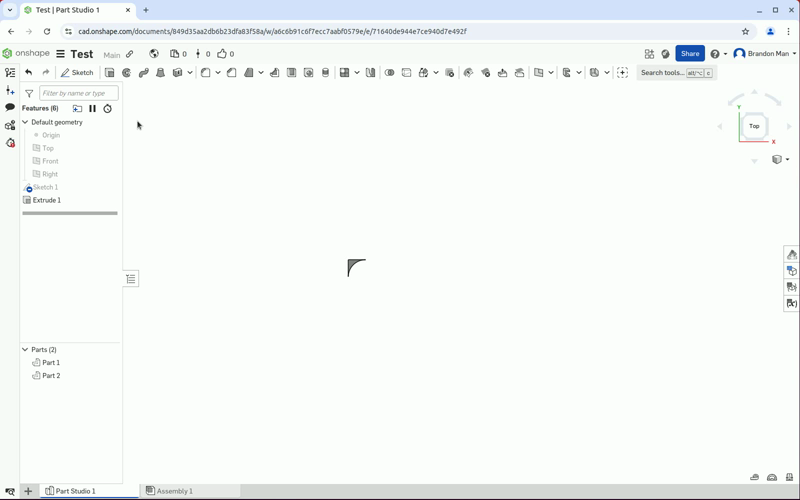
key(shift+h)
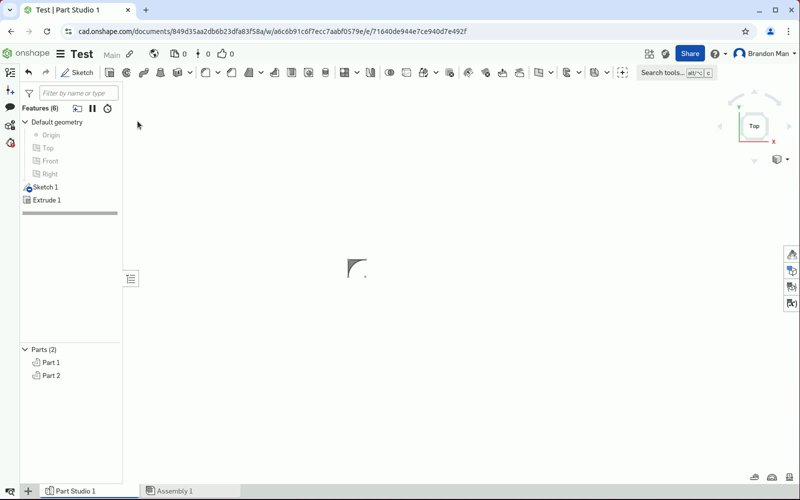
key(shift+h)
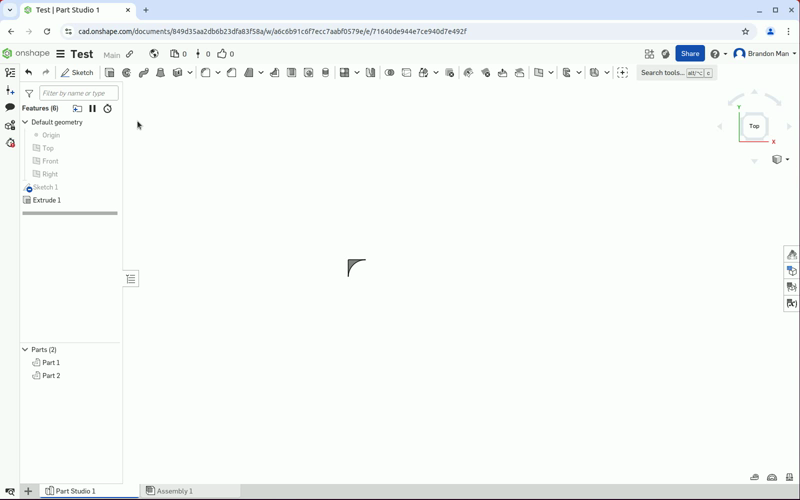
mouse_move(73, 189)
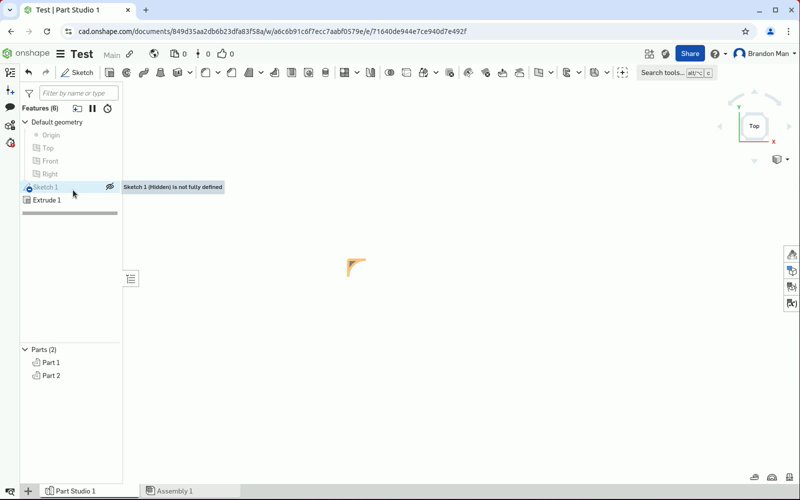
click(73, 189)
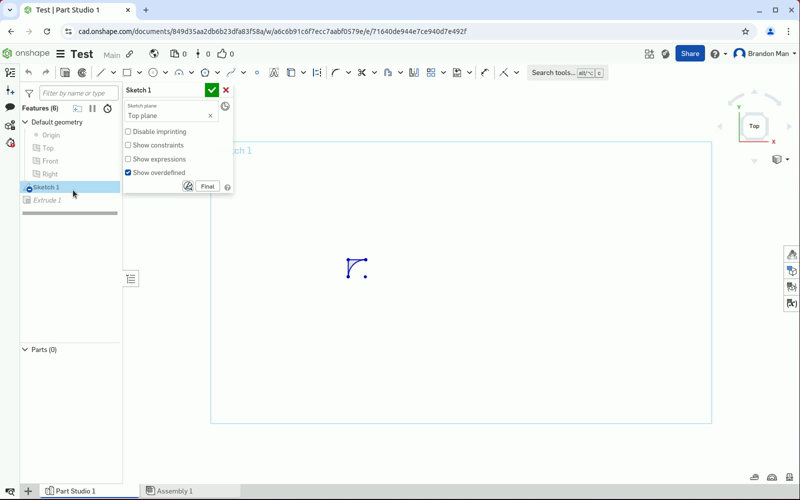
mouse_move(229, 92)
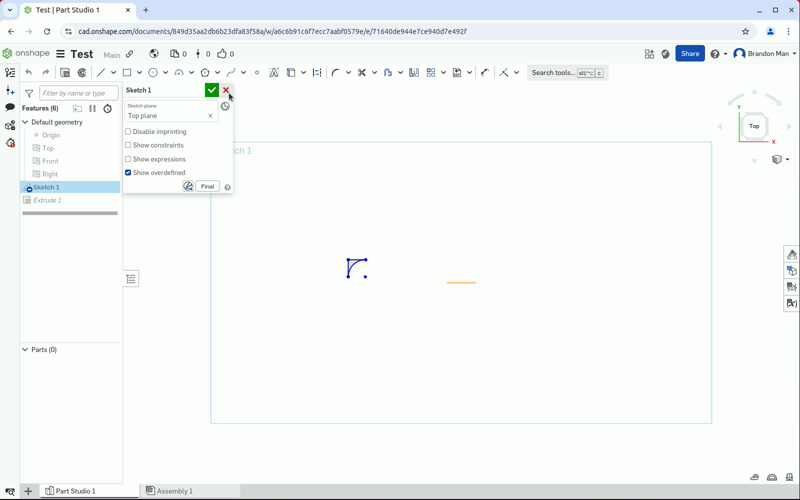
click(229, 92)
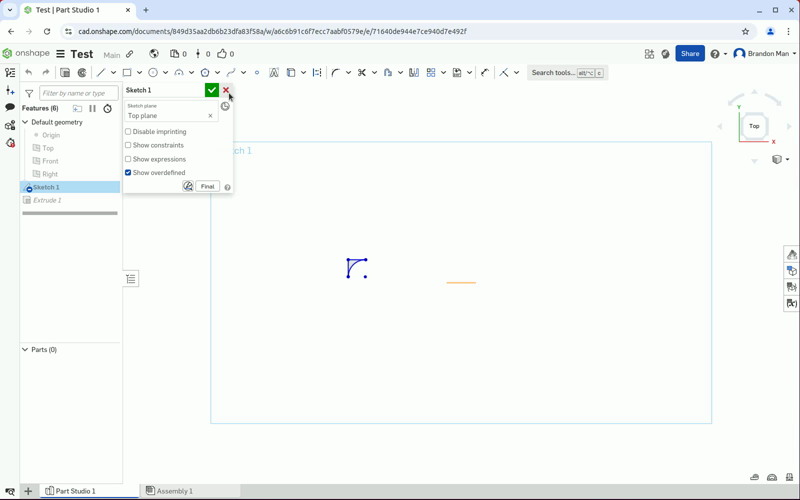
key(shift+s)
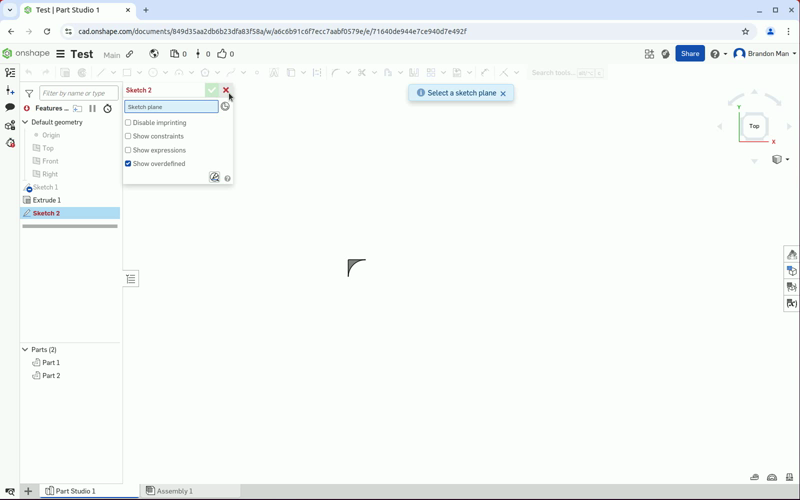
mouse_move(73, 150)
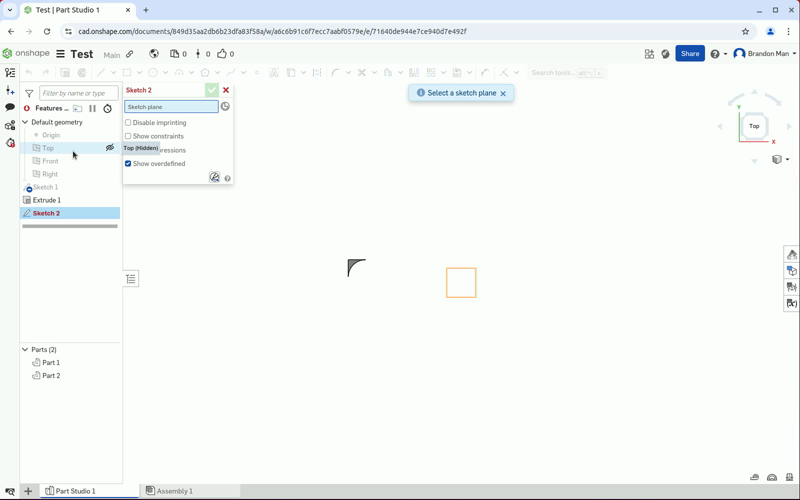
click(73, 150)
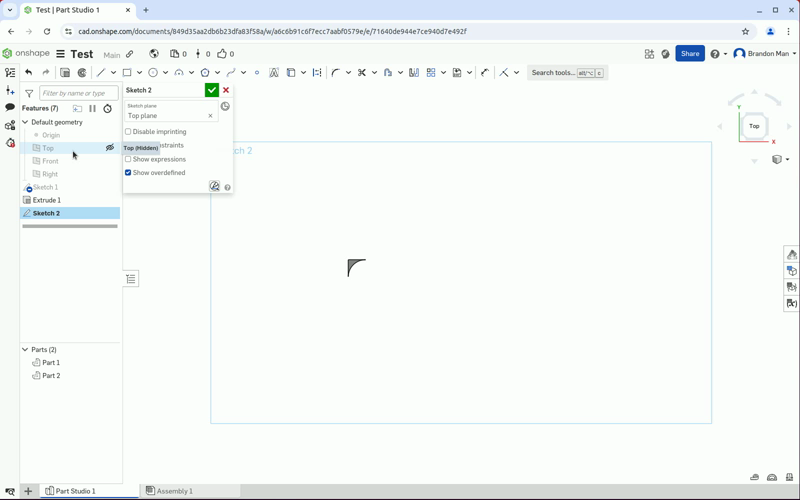
mouse_move(73, 352)
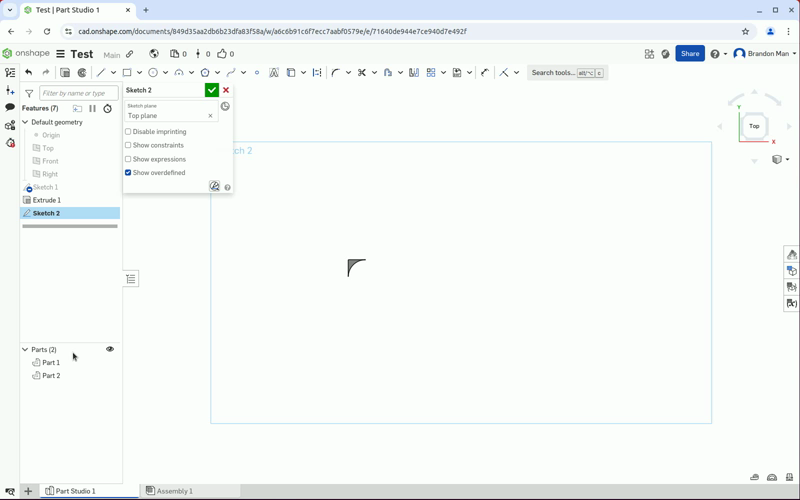
key(y)
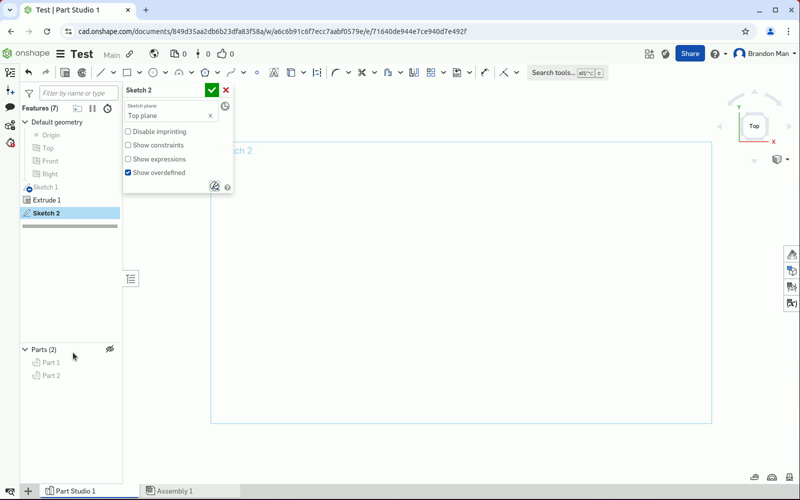
key(l)
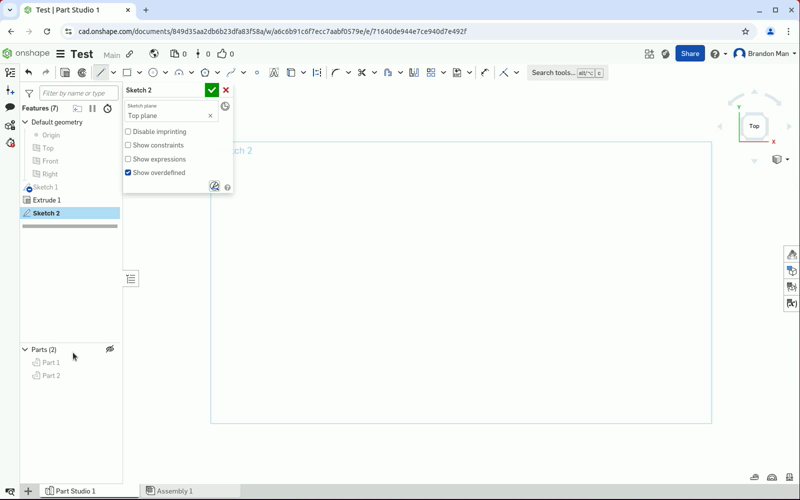
key_down(shift)
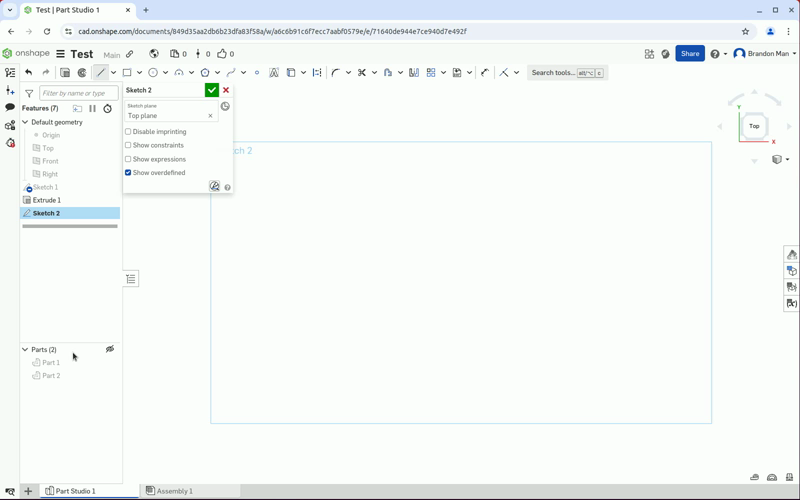
mouse_move(364, 293)
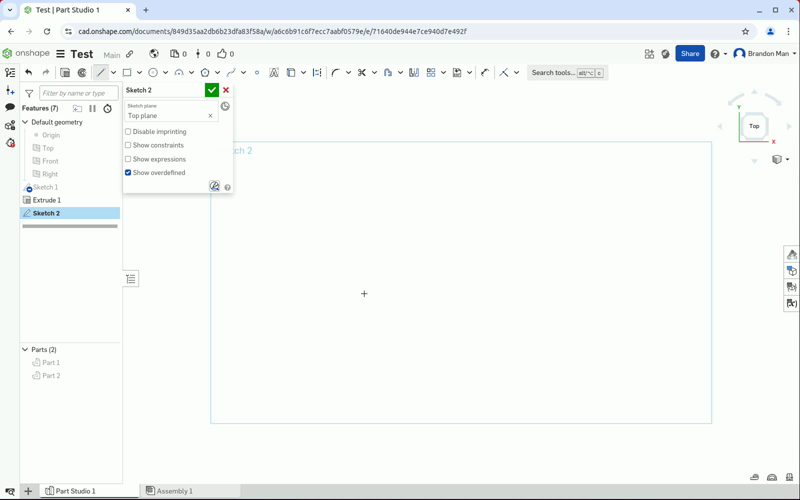
click(364, 293)
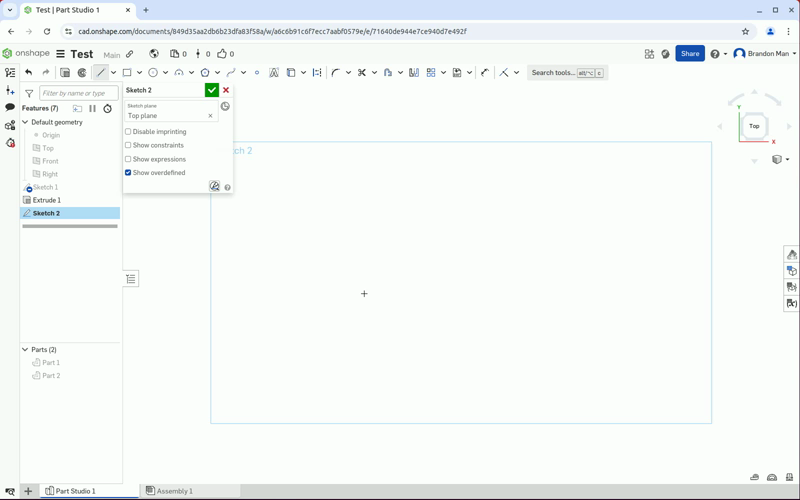
key_up(shift)
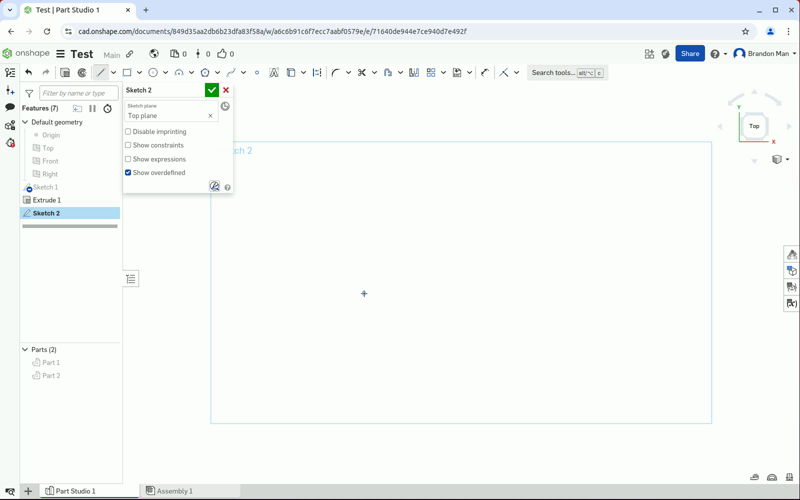
key_down(shift)
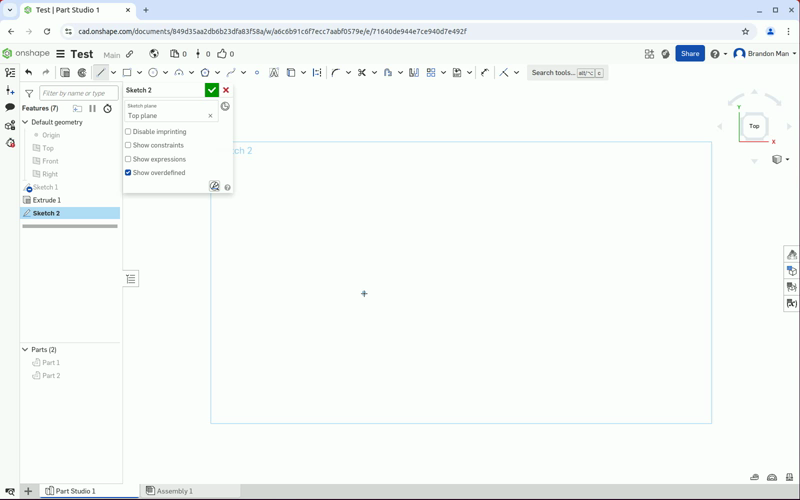
mouse_move(394, 293)
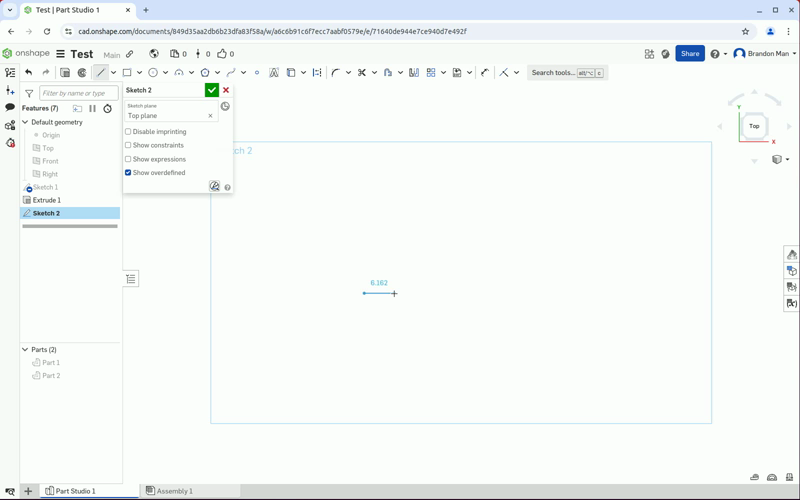
mouse_move(381, 293)
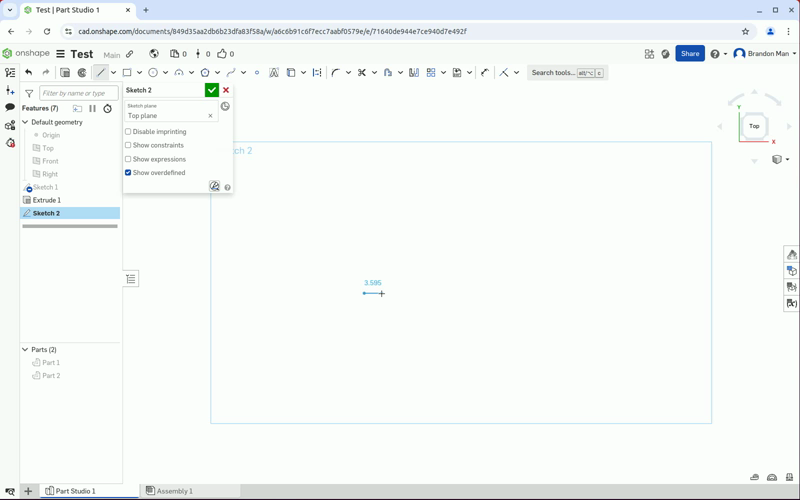
click(381, 293)
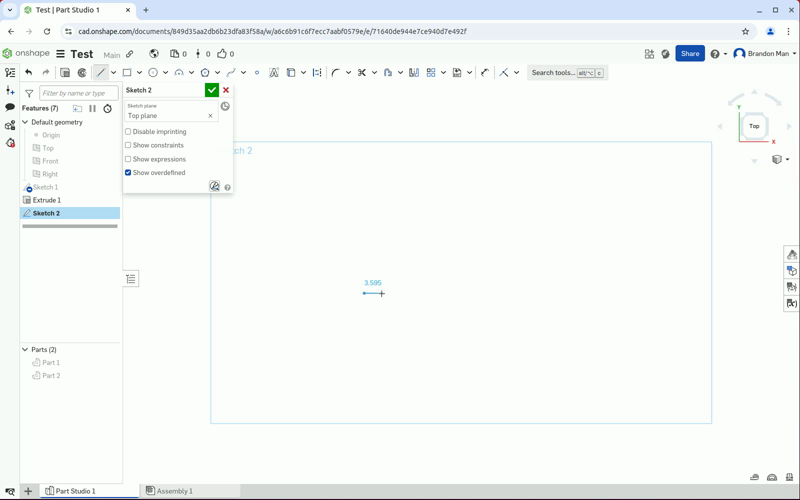
key_up(shift)
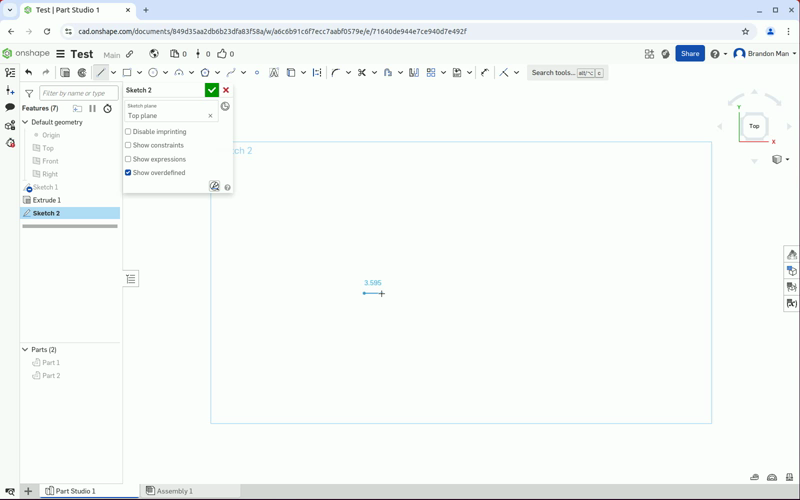
key_down(shift)
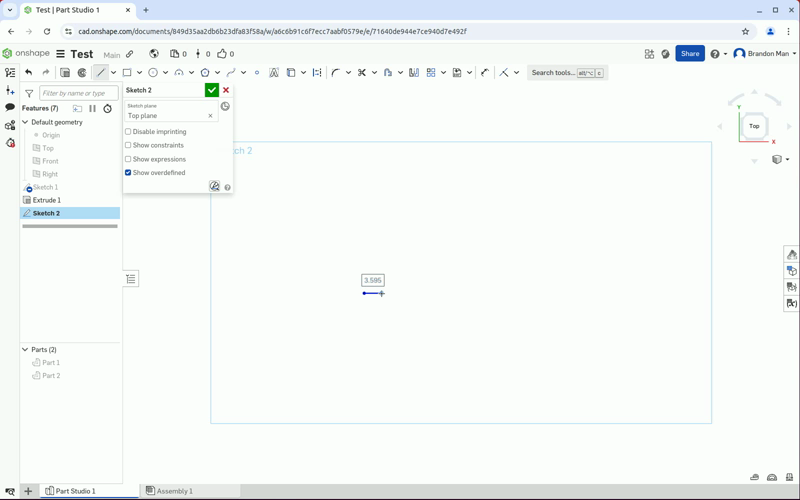
mouse_move(411, 293)
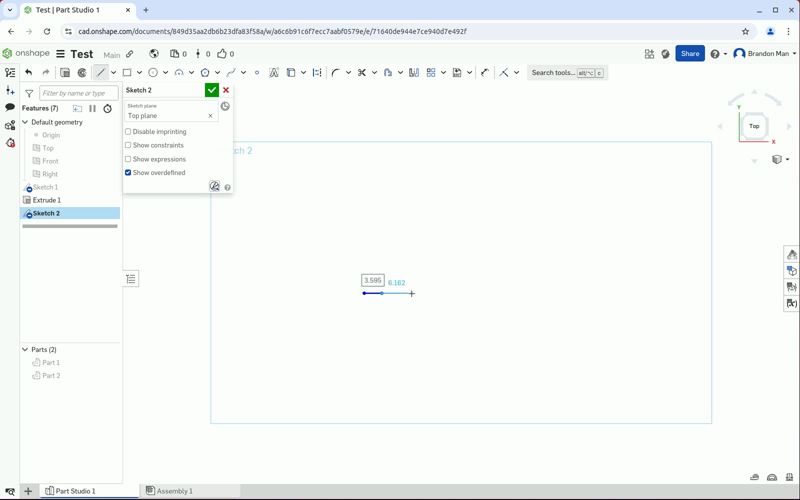
mouse_move(381, 276)
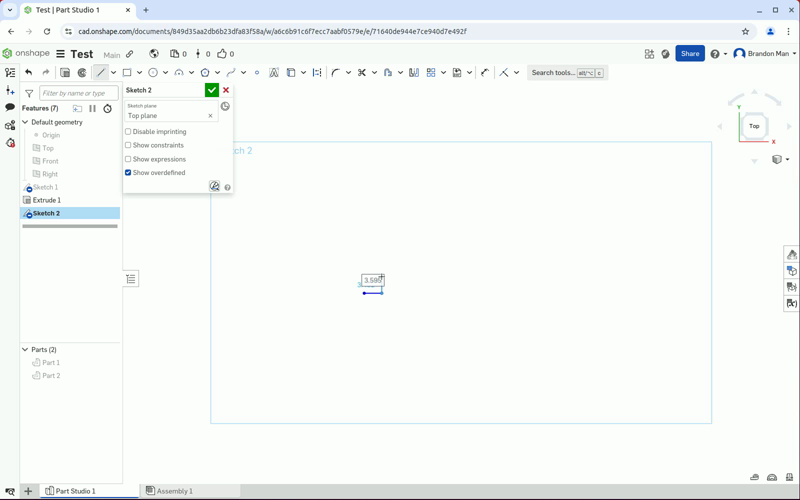
click(381, 276)
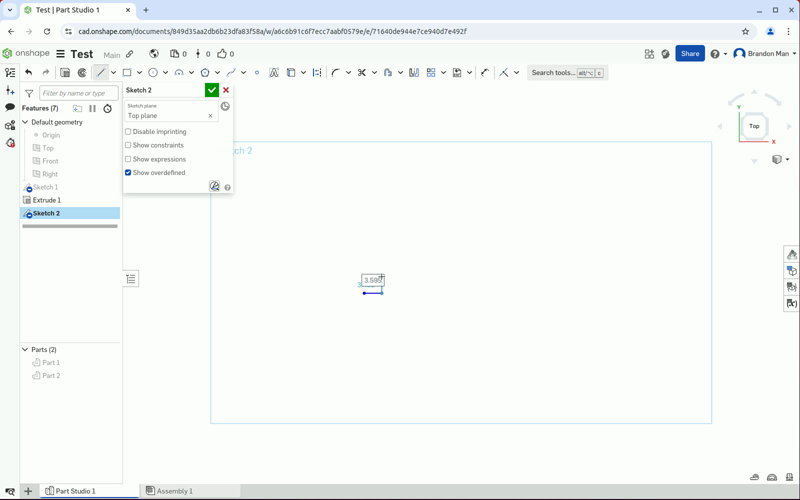
key_up(shift)
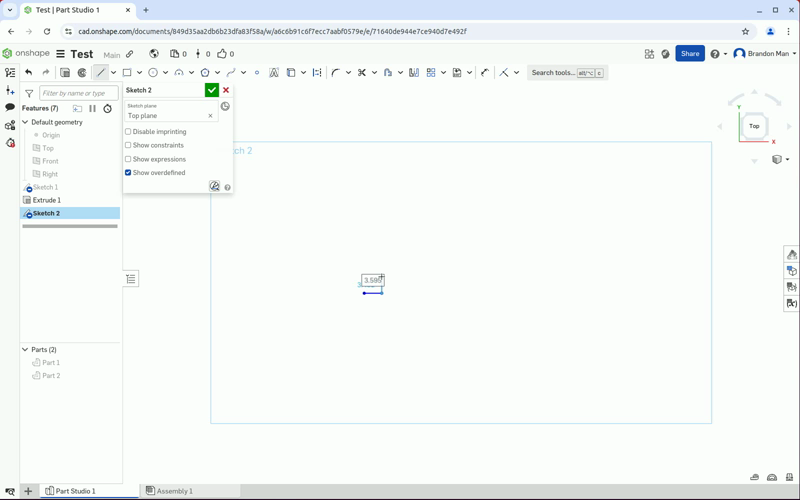
key(esc)
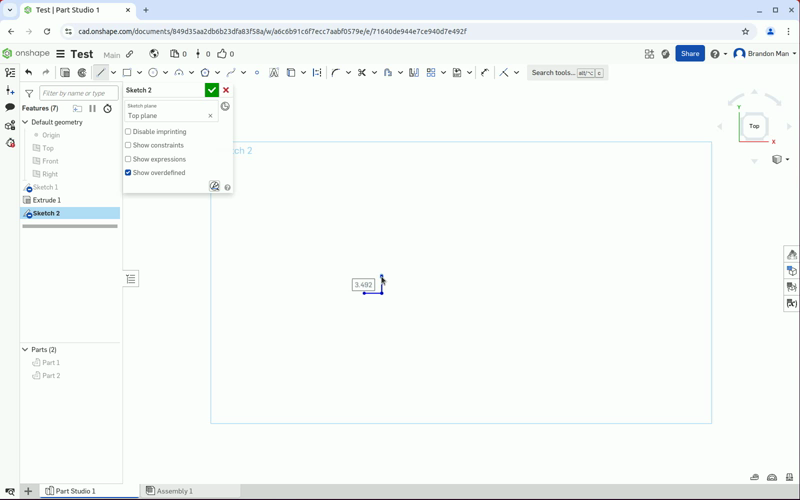
key(a)
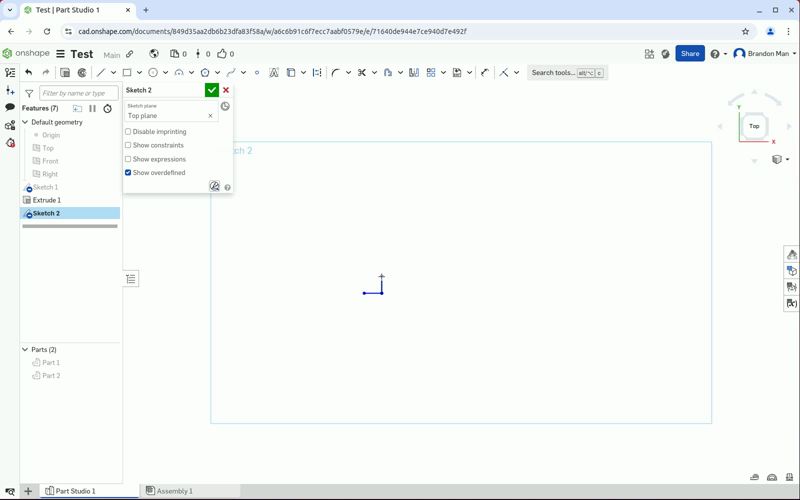
mouse_move(381, 276)
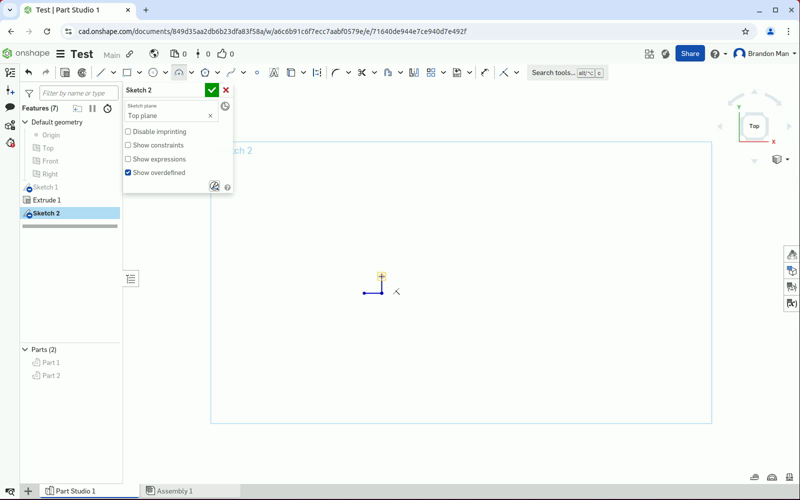
click(381, 276)
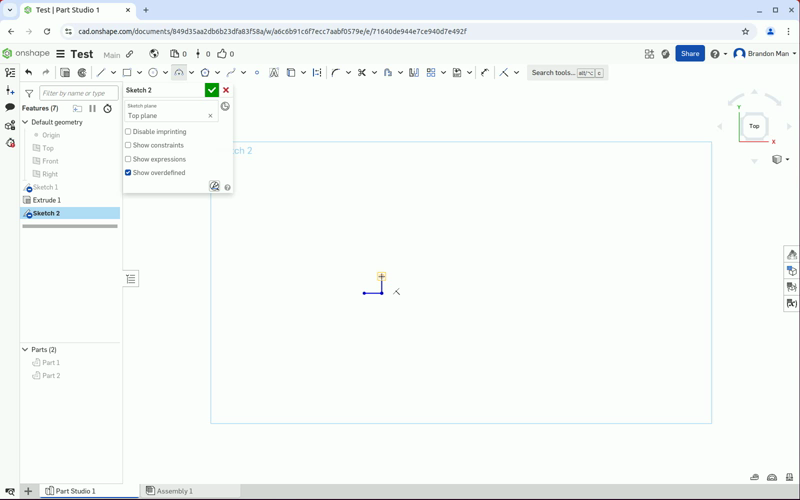
mouse_move(364, 293)
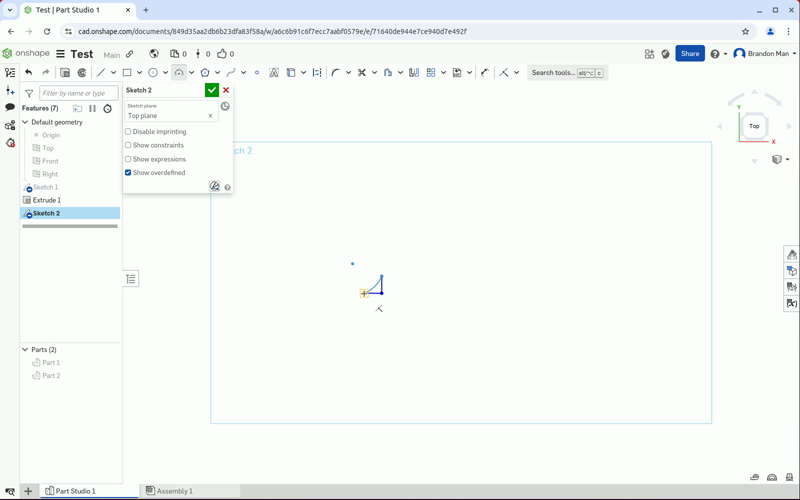
click(364, 293)
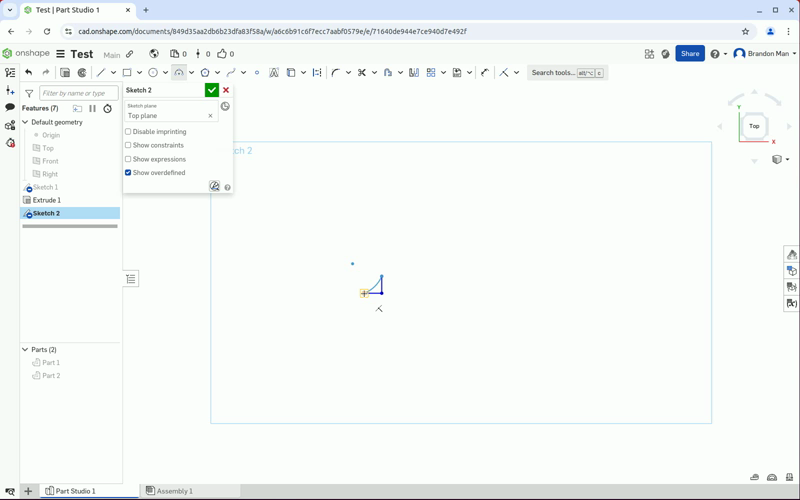
key_down(shift)
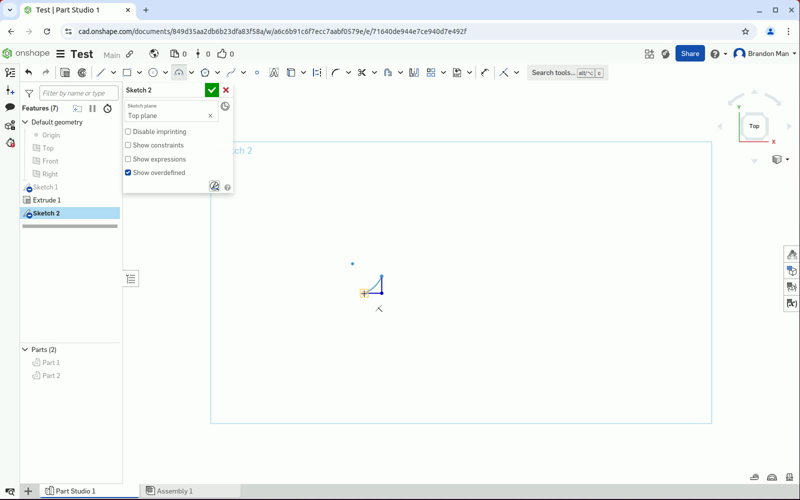
mouse_move(377, 288)
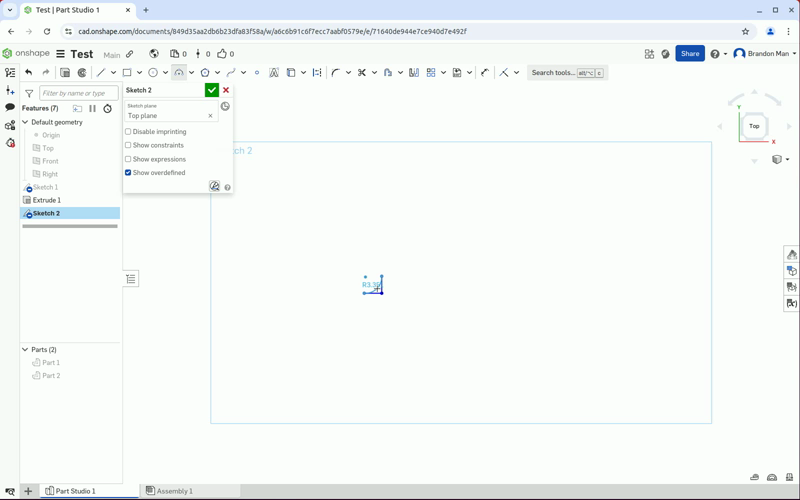
click(377, 288)
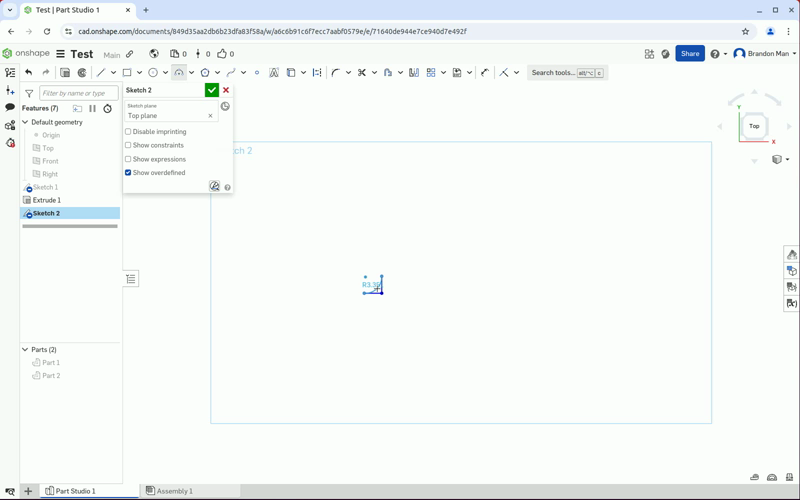
key_up(shift)
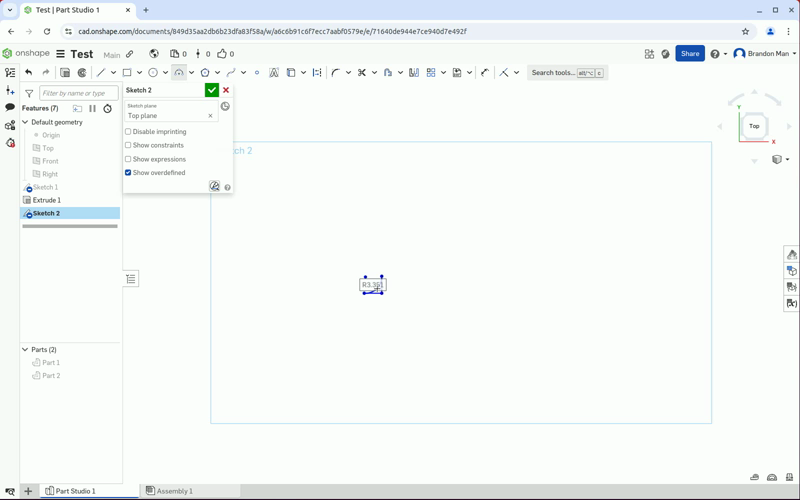
key(esc)
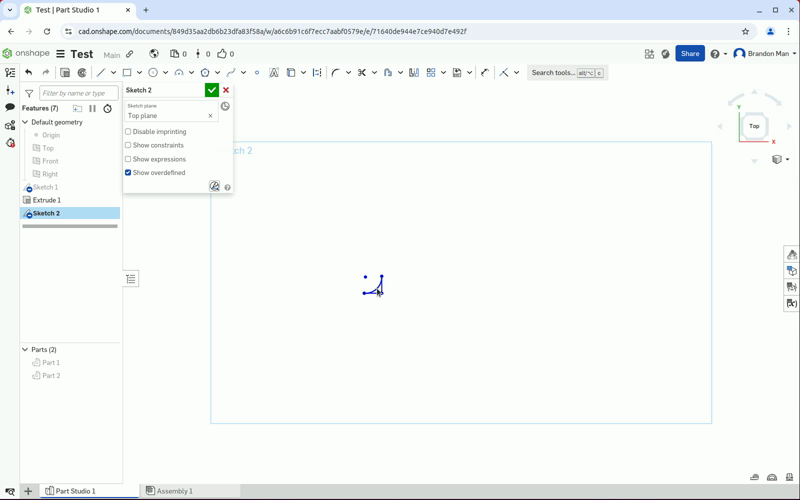
mouse_move(379, 292)
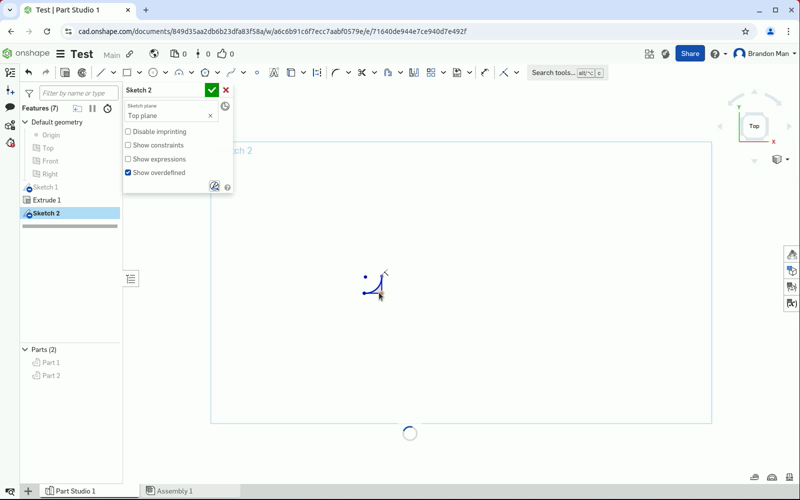
scroll(6)
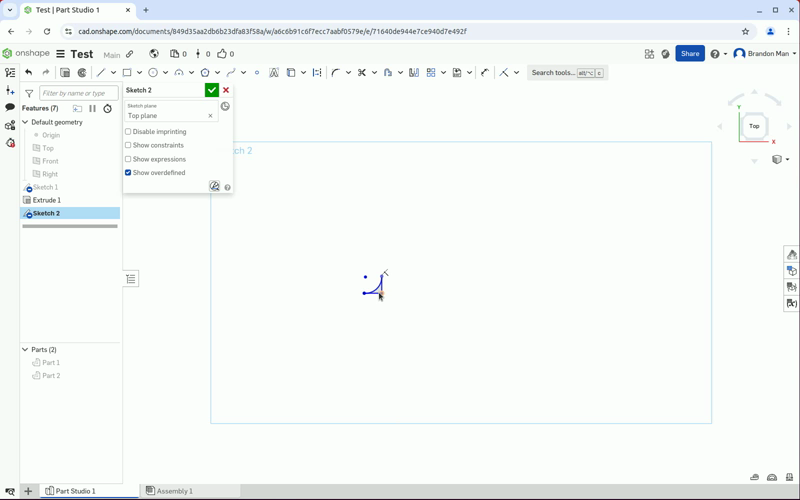
scroll(6)
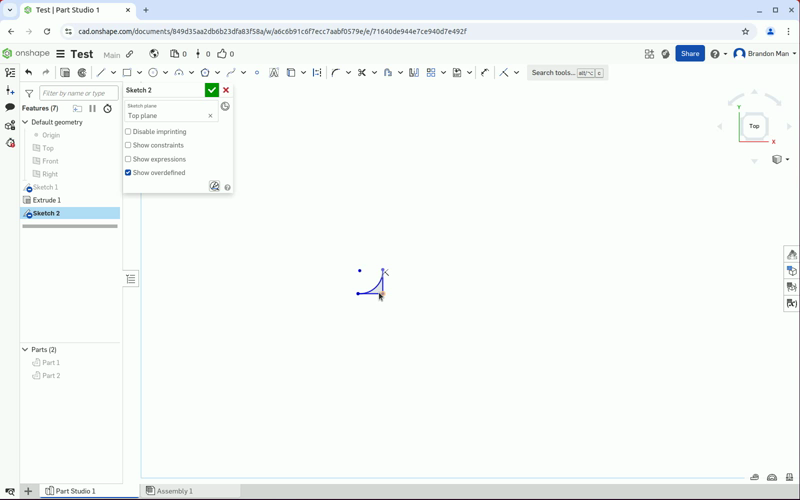
scroll(6)
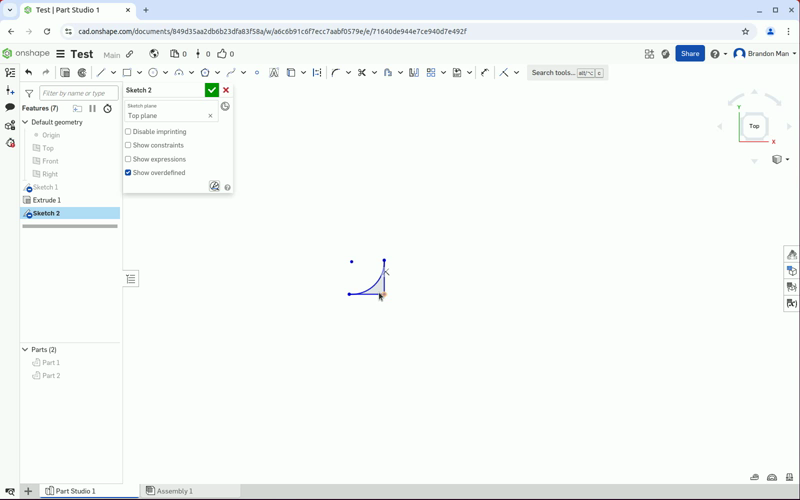
scroll(6)
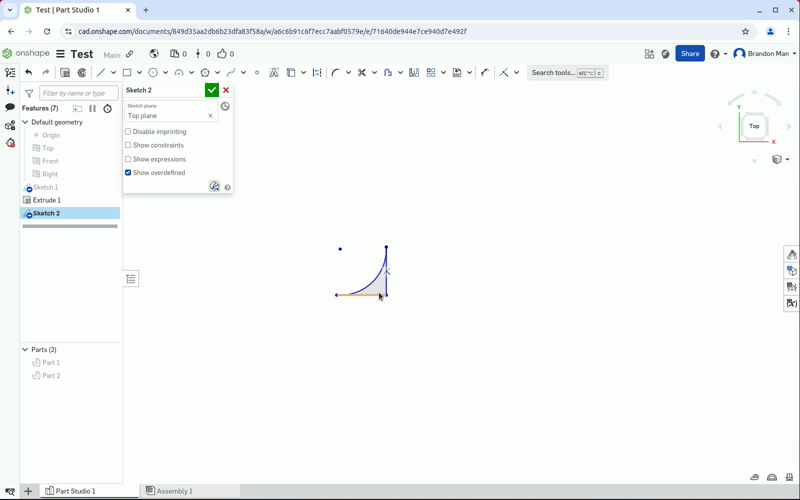
scroll(6)
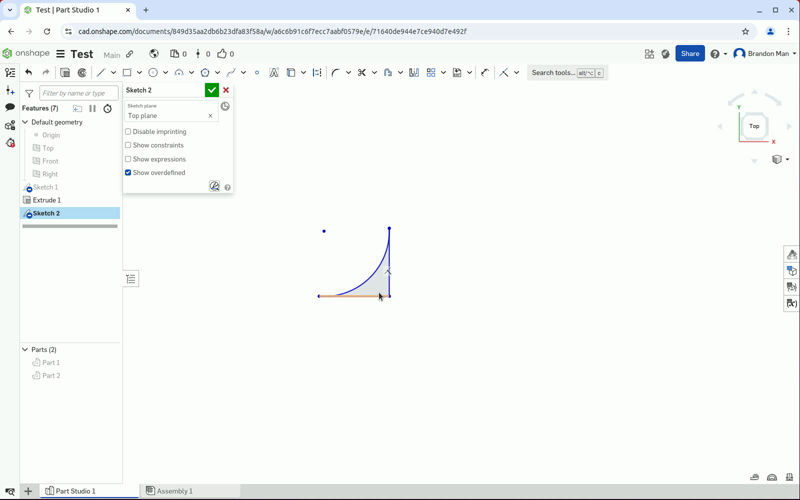
scroll(6)
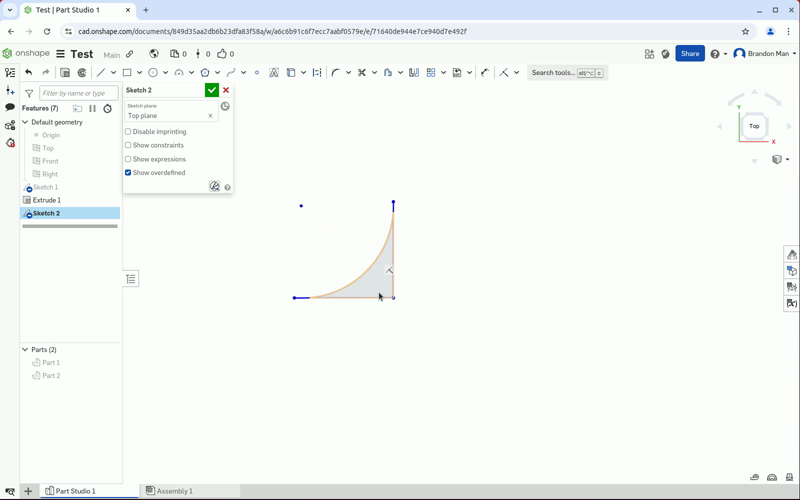
scroll(6)
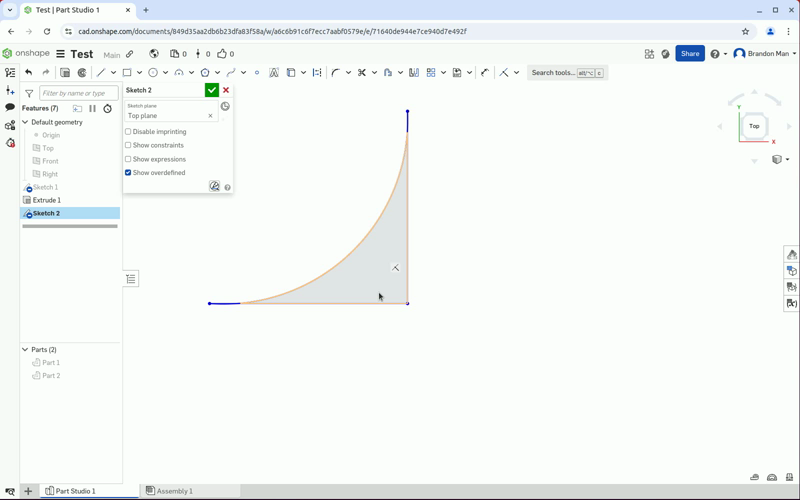
click(379, 292)
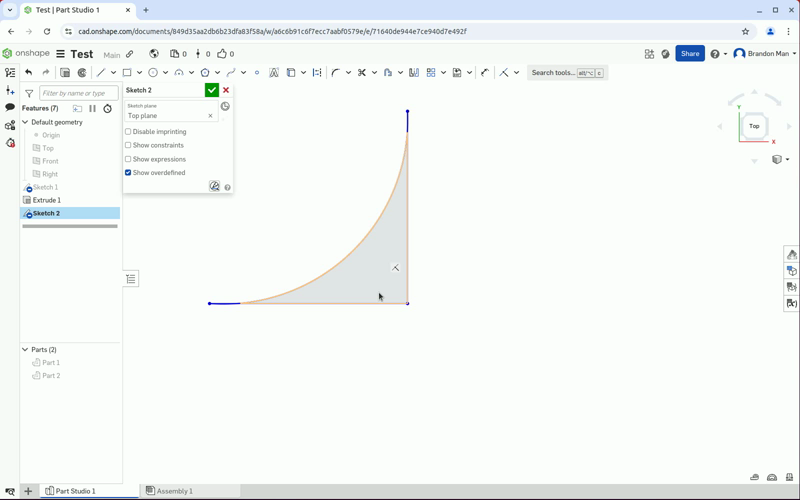
scroll(-6)
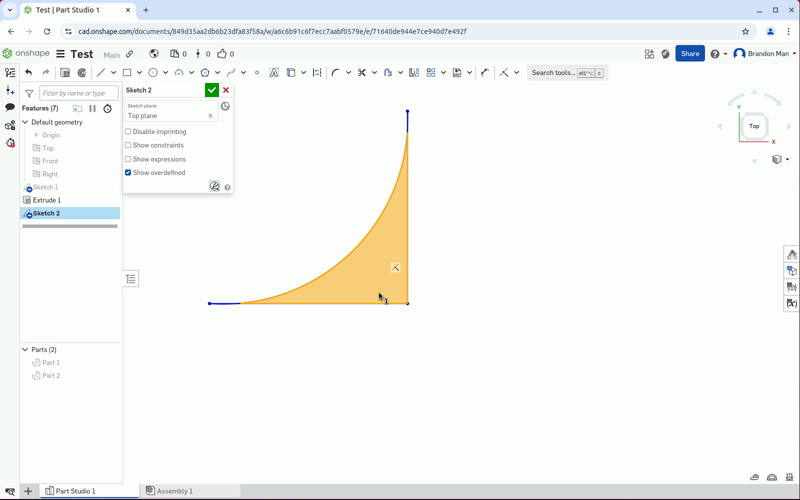
scroll(-6)
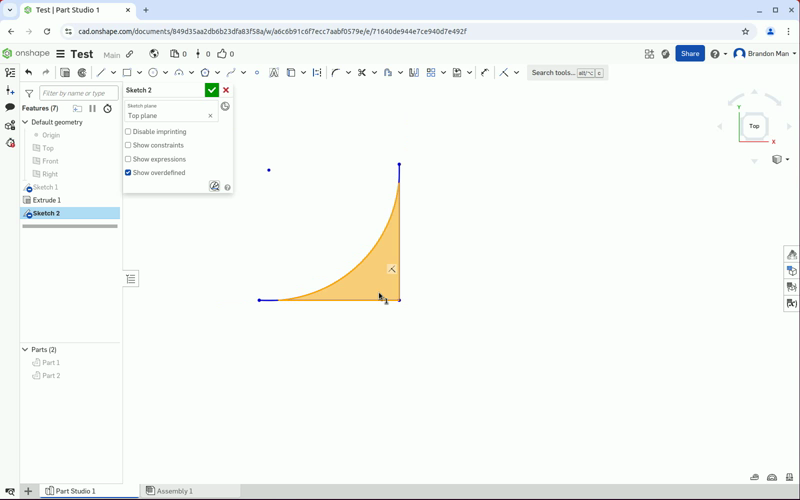
scroll(-6)
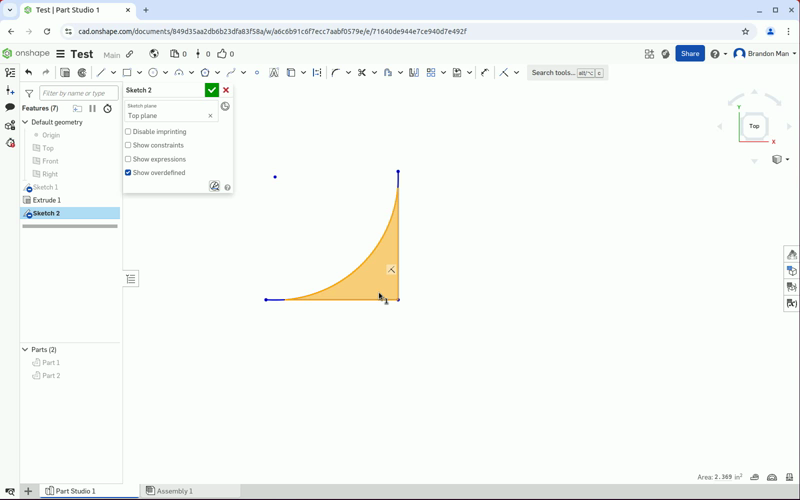
scroll(-6)
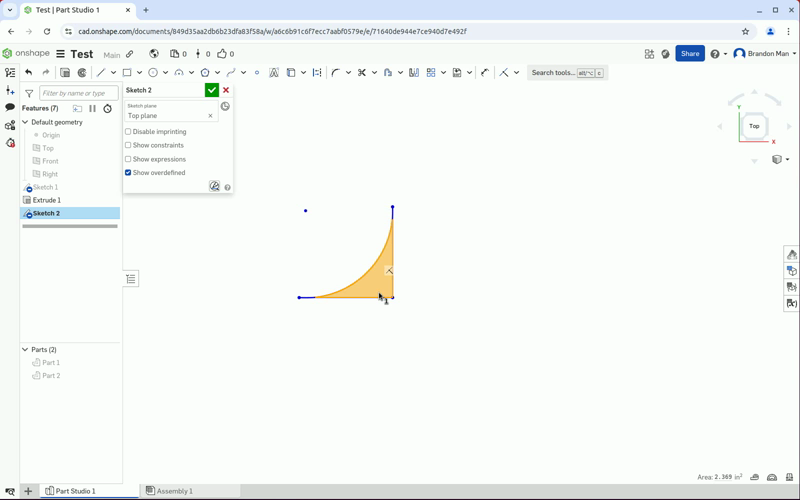
scroll(-6)
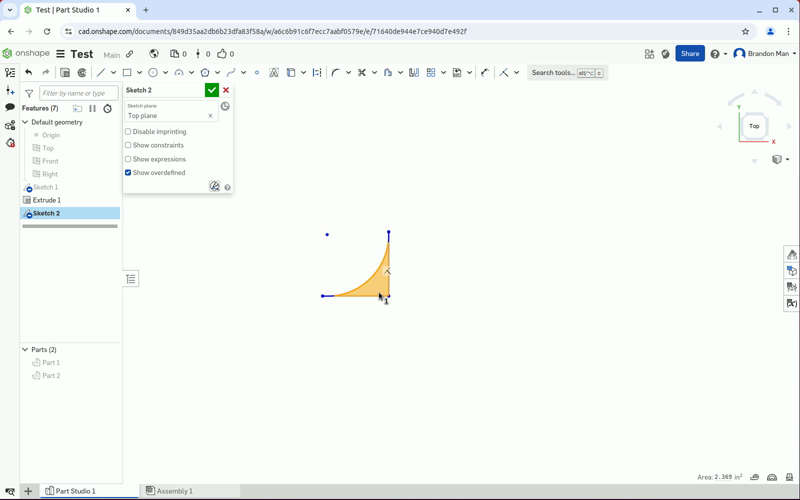
scroll(-6)
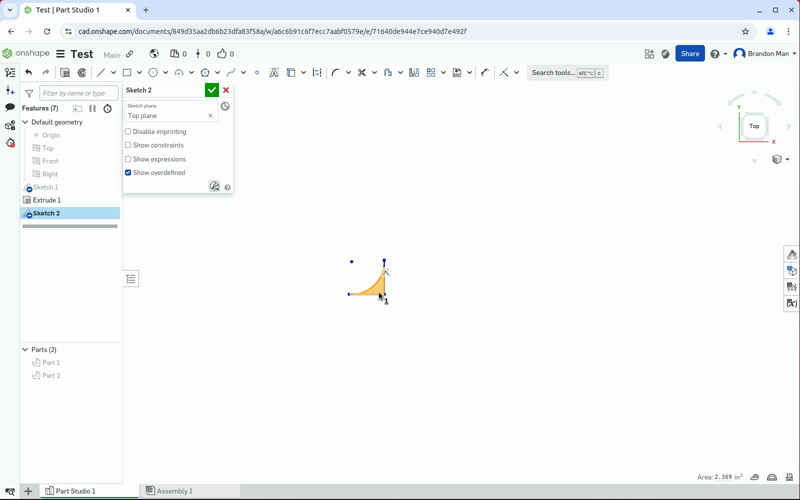
scroll(-6)
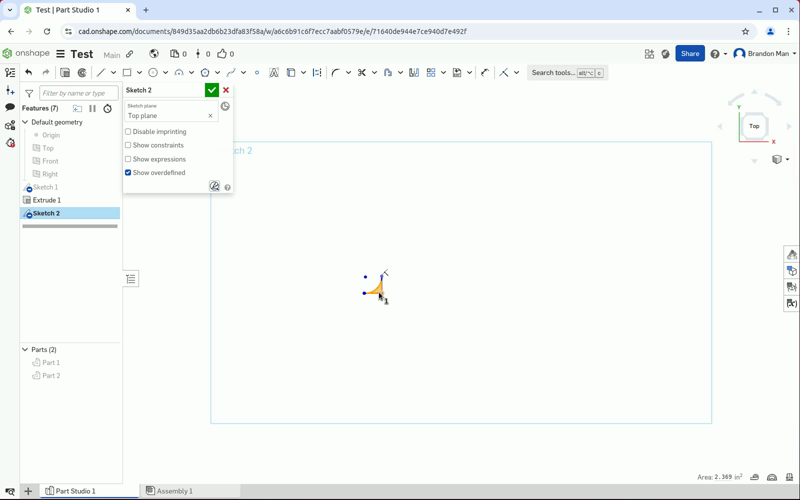
mouse_move(73, 352)
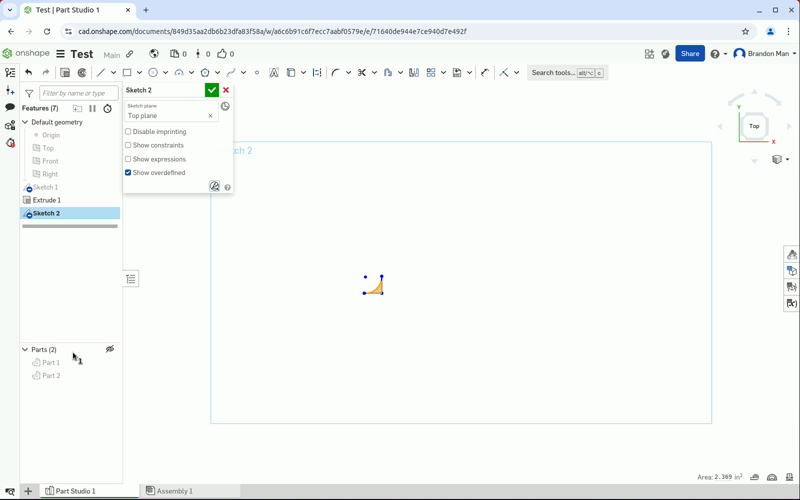
key(shift+y)
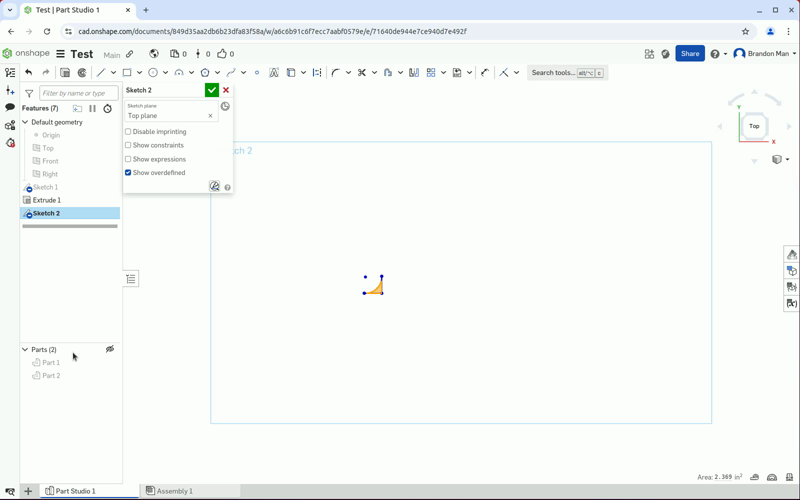
key(shift+e)
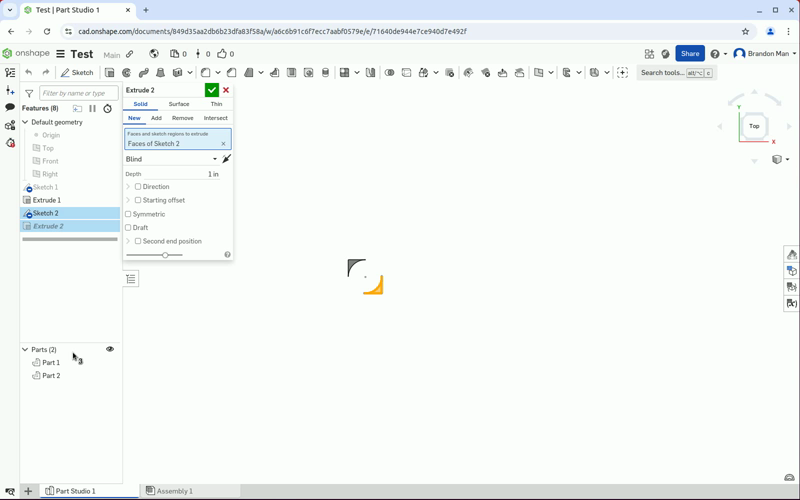
mouse_move(143, 106)
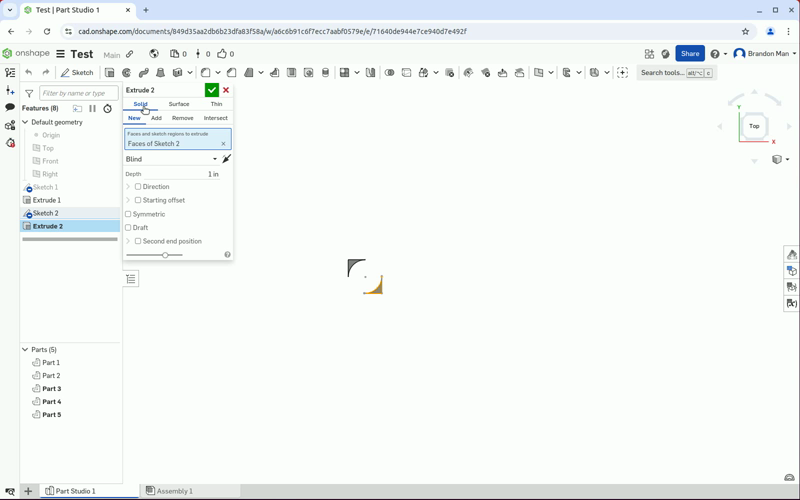
click(143, 106)
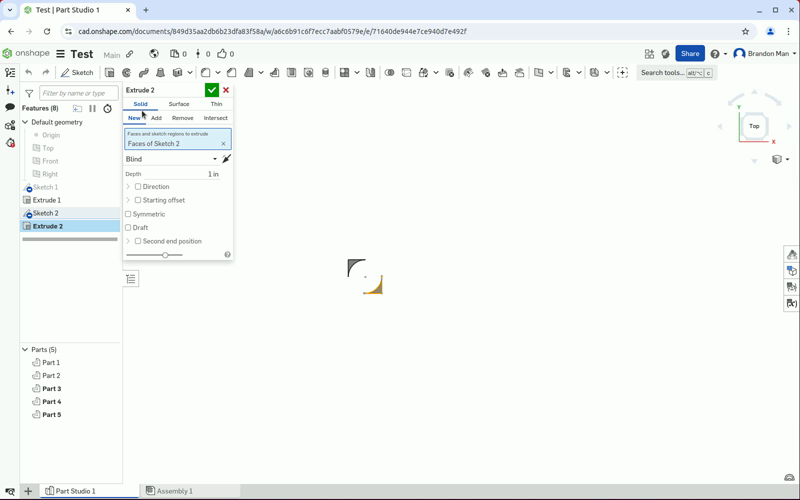
mouse_move(137, 120)
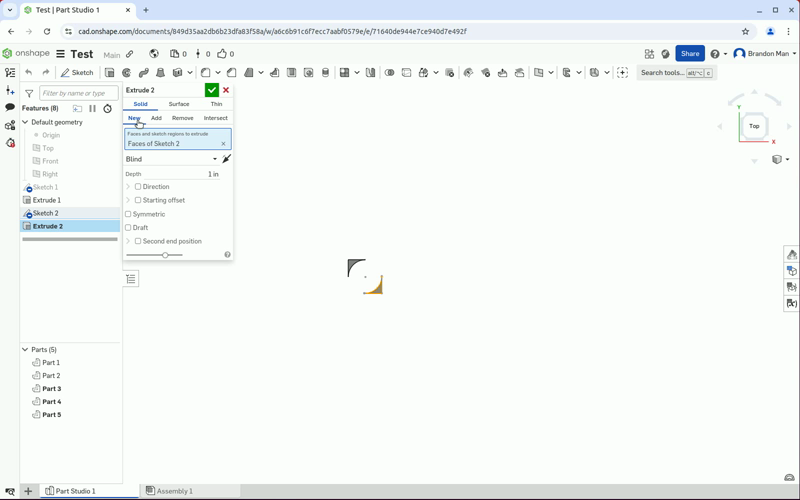
click(137, 120)
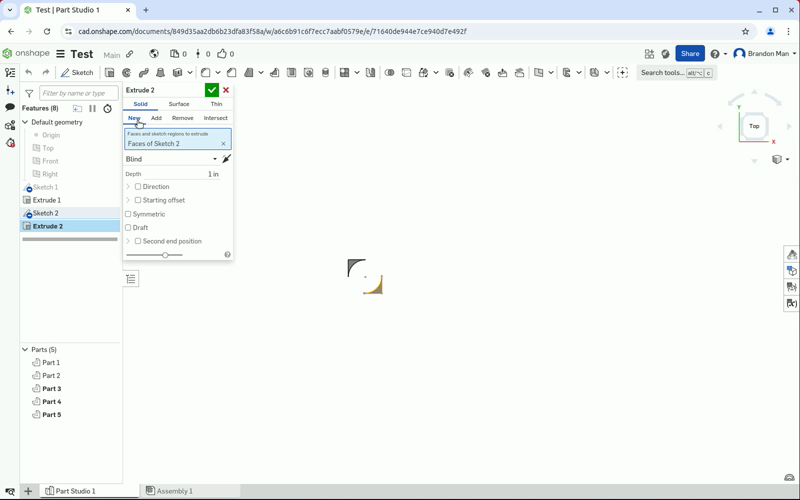
key(tab, 4)
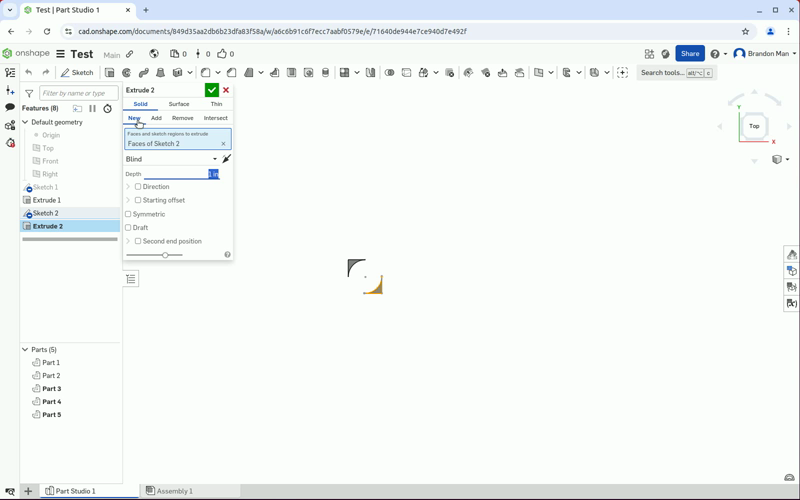
text(8.184)
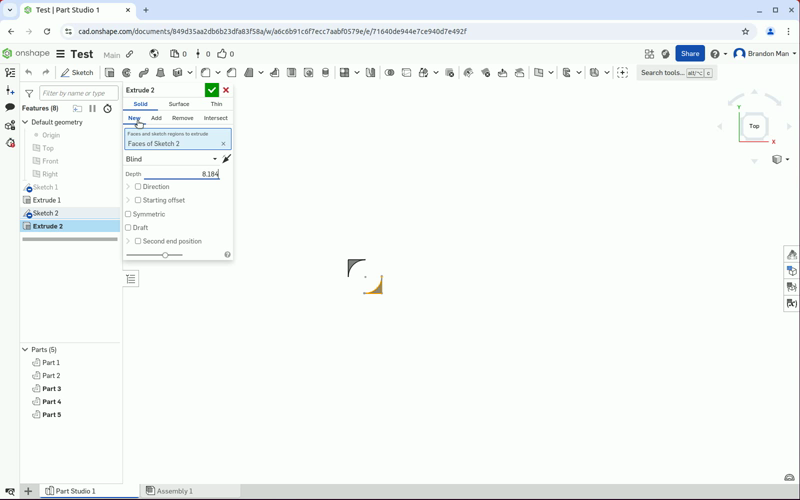
key(enter)
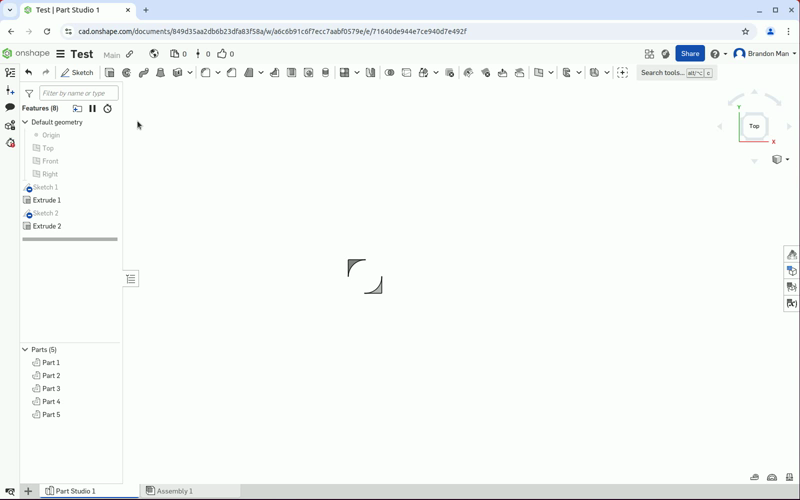
key(shift+h)
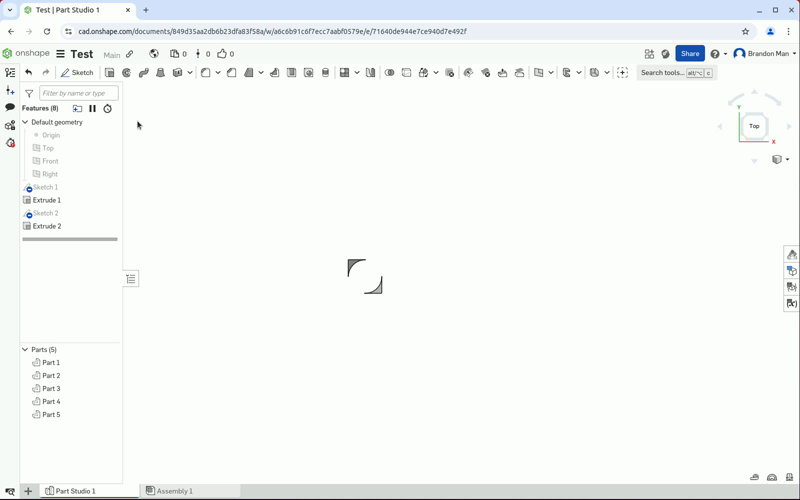
key(shift+h)
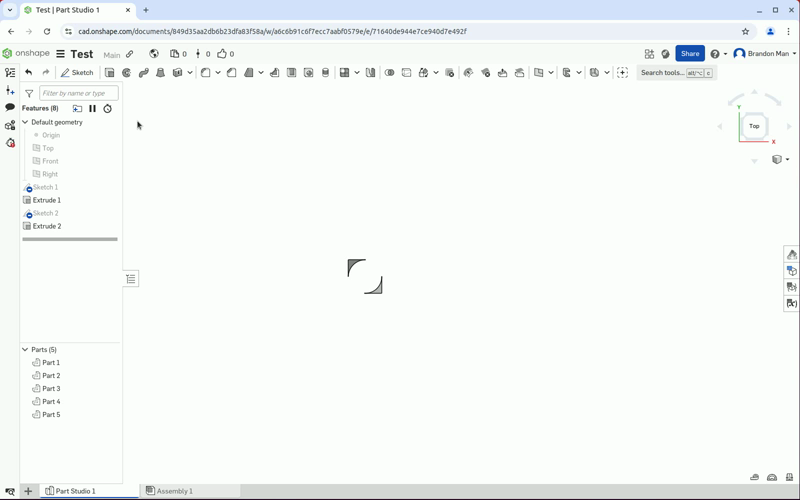
mouse_move(73, 189)
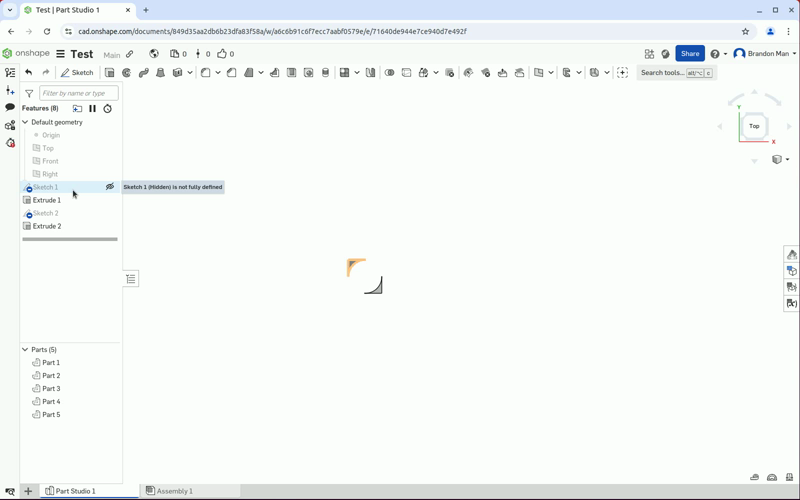
click(73, 189)
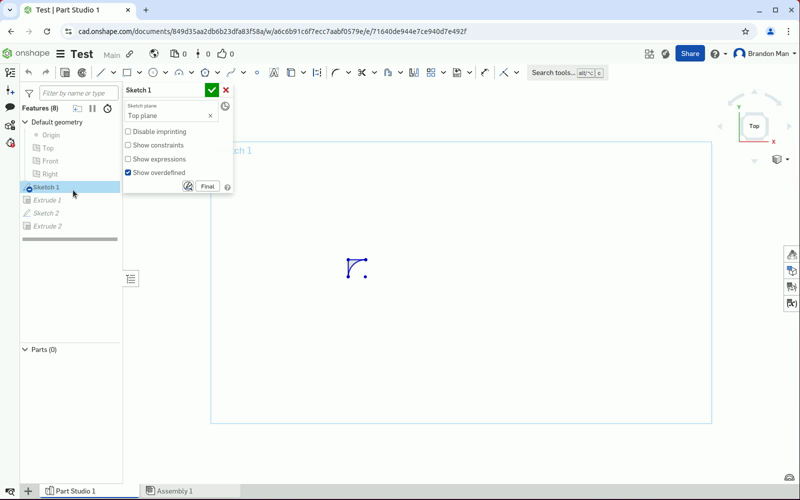
mouse_move(229, 92)
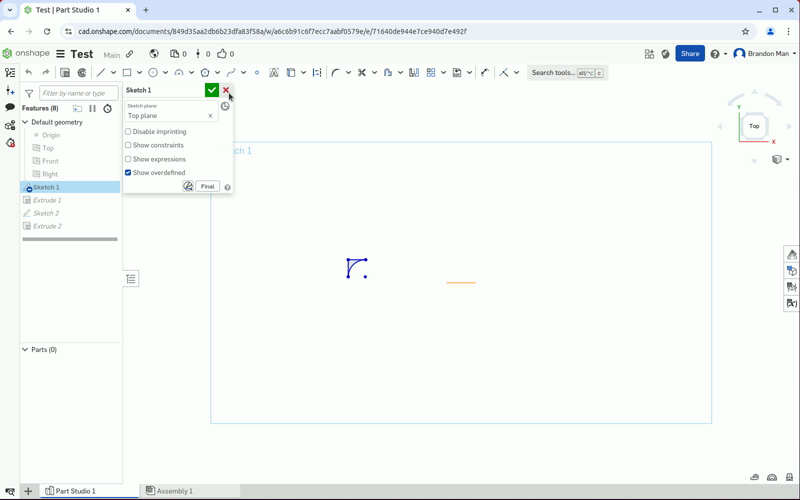
click(229, 92)
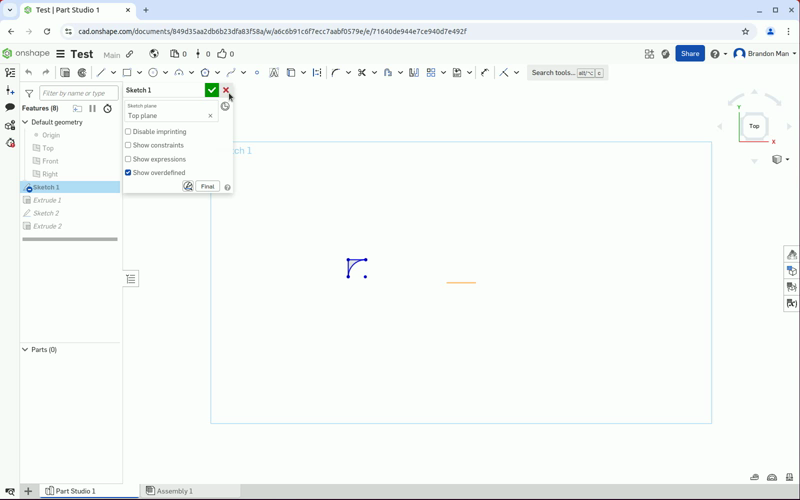
key(shift+s)
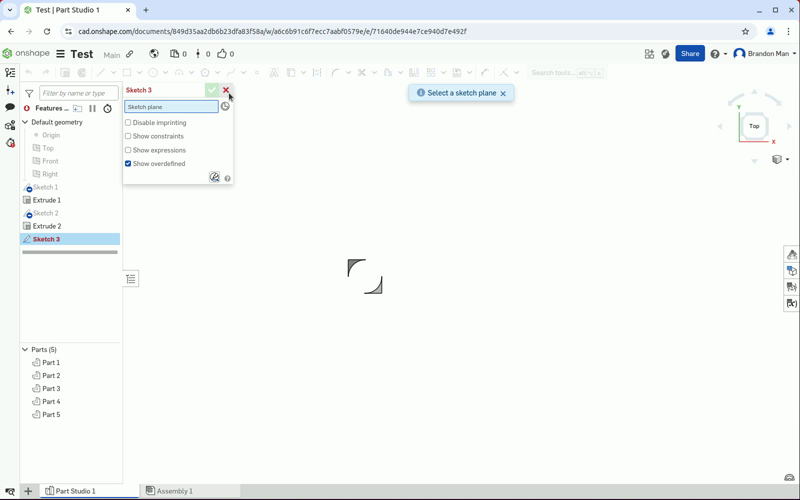
mouse_move(73, 150)
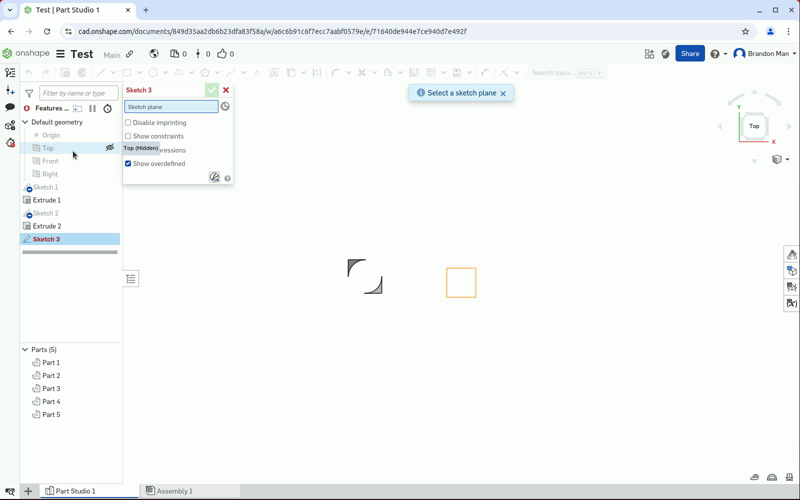
click(73, 150)
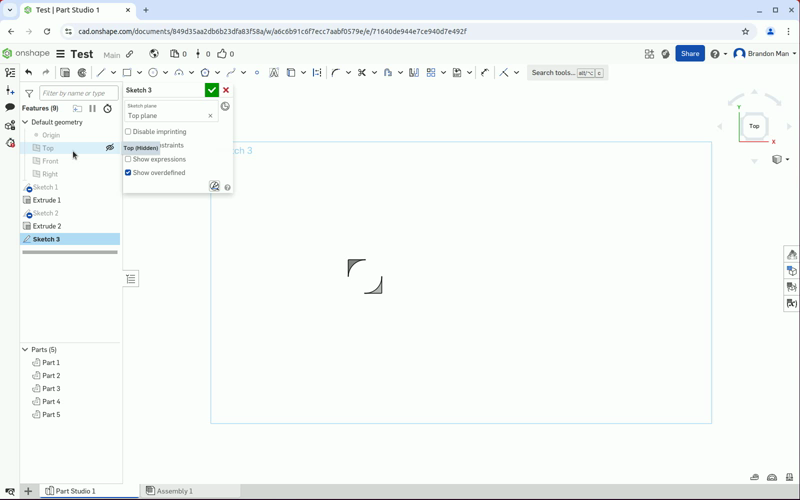
mouse_move(73, 352)
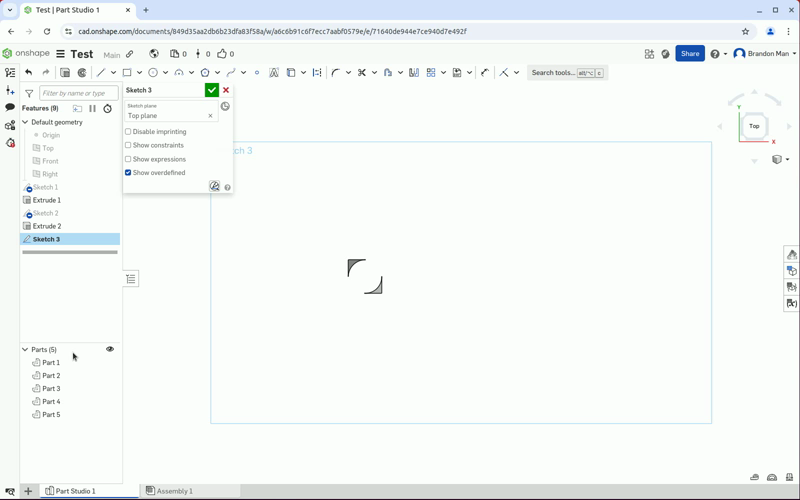
key(y)
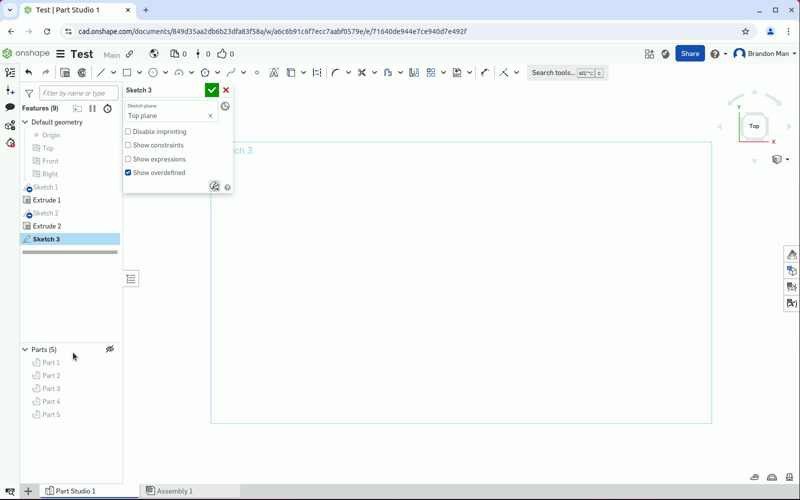
key(a)
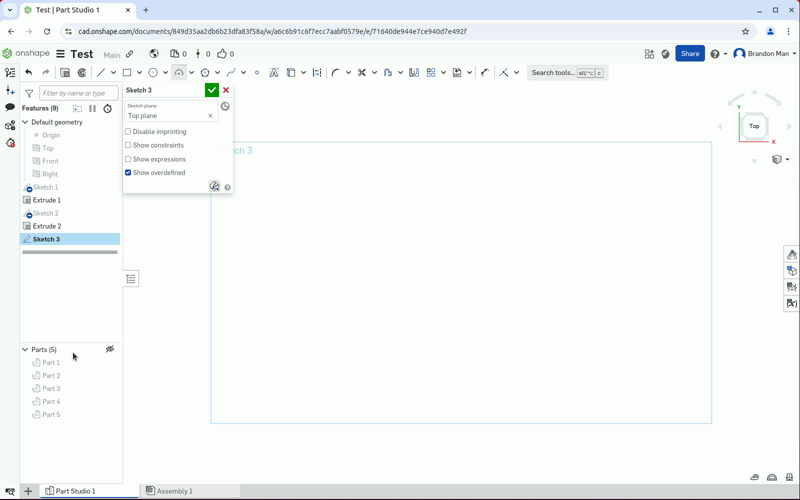
key_down(shift)
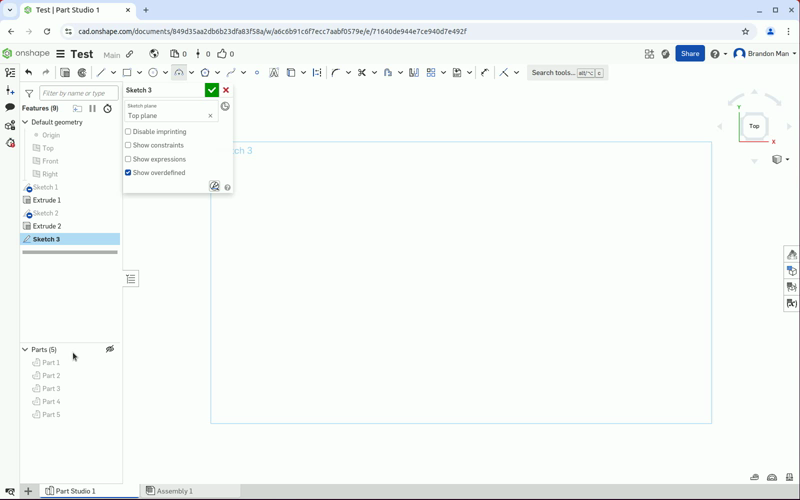
mouse_move(379, 276)
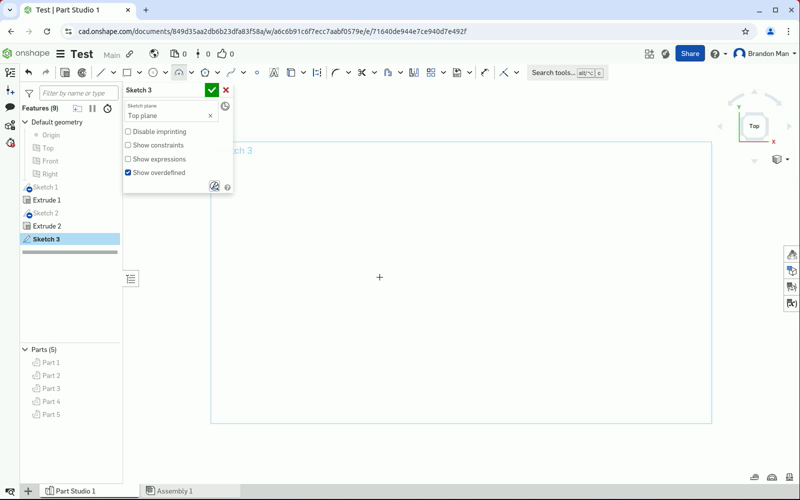
click(379, 276)
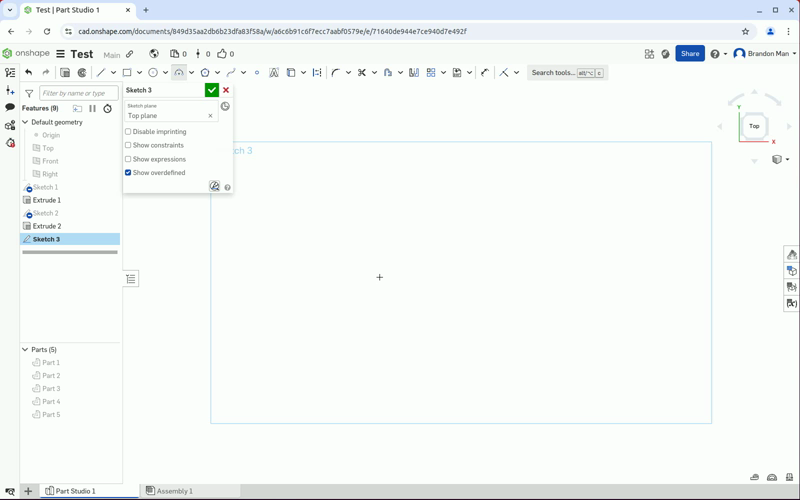
key_up(shift)
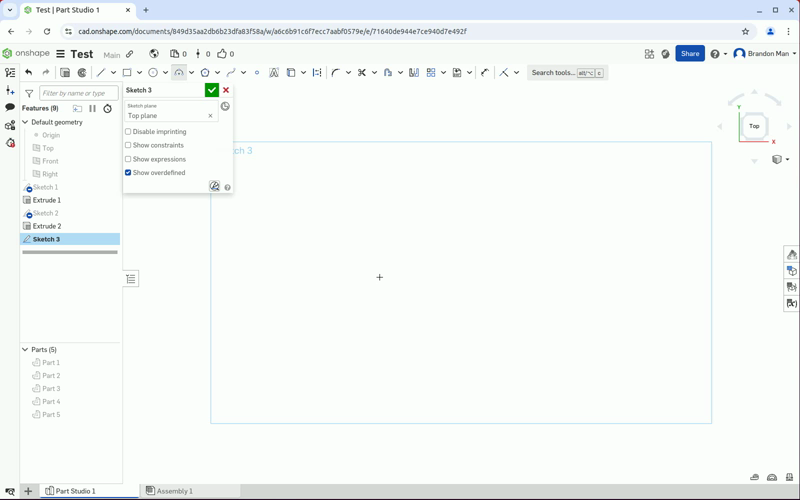
key_down(shift)
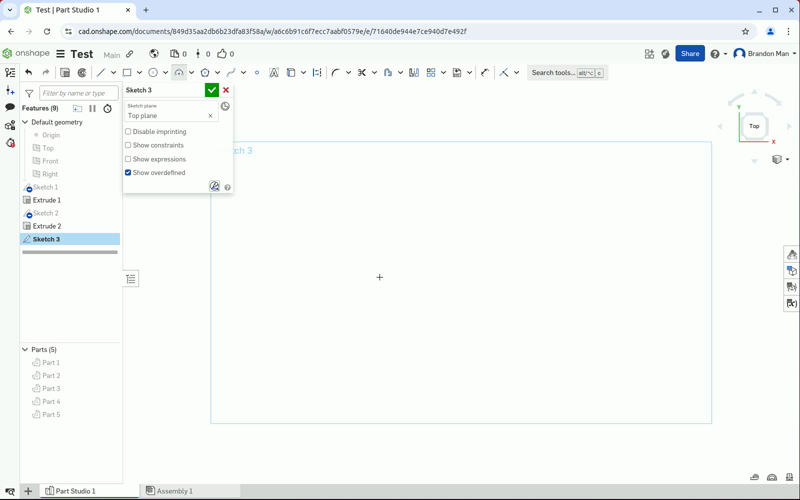
mouse_move(397, 259)
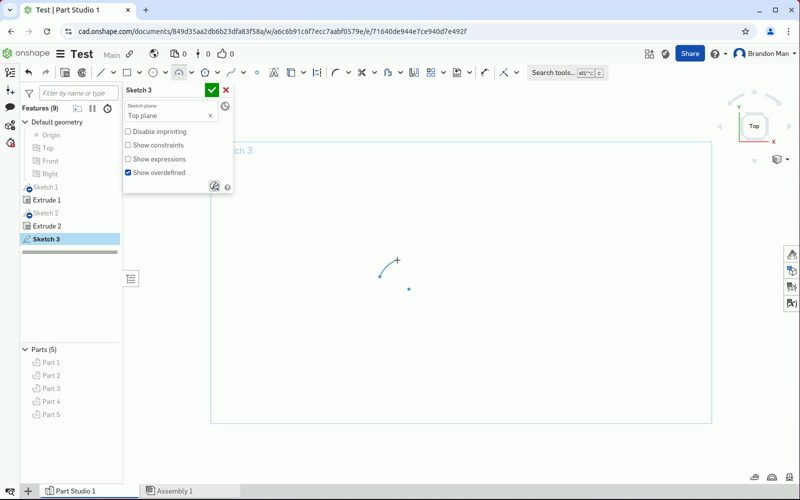
click(397, 259)
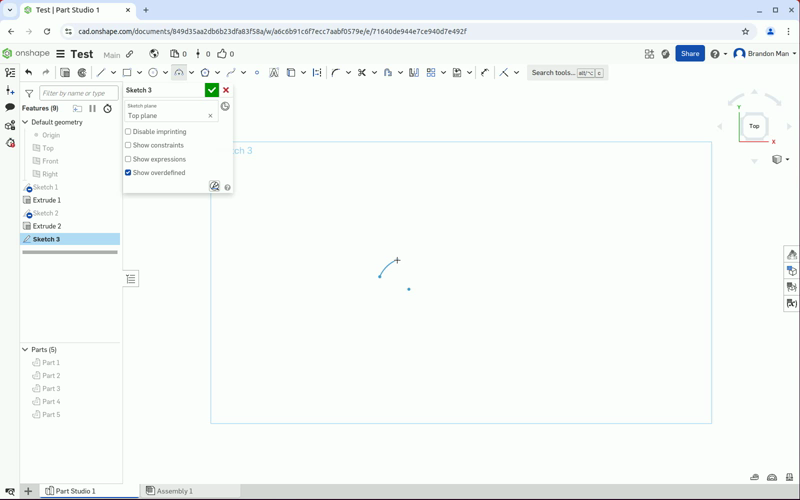
mouse_move(384, 264)
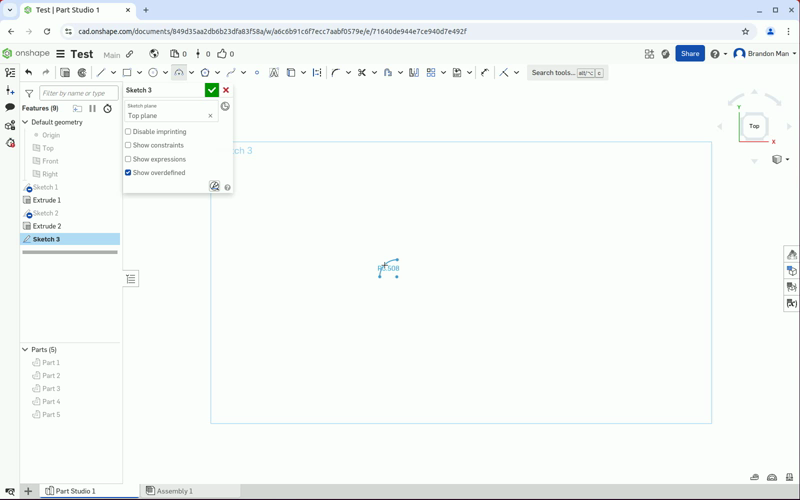
click(384, 264)
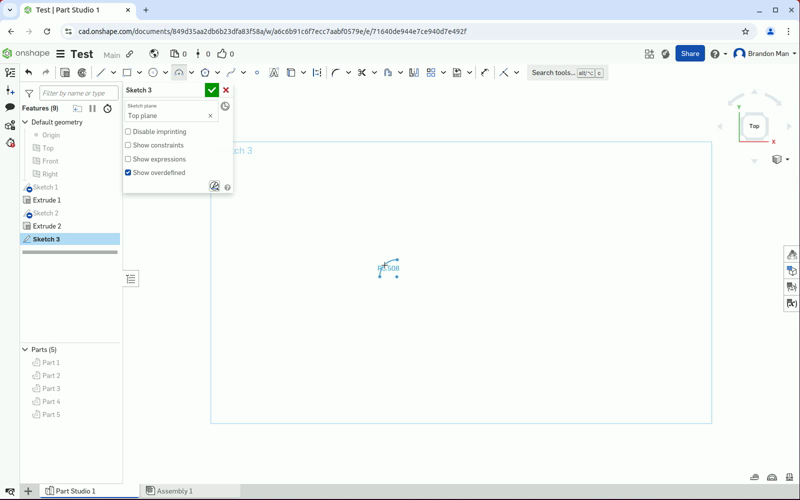
key_up(shift)
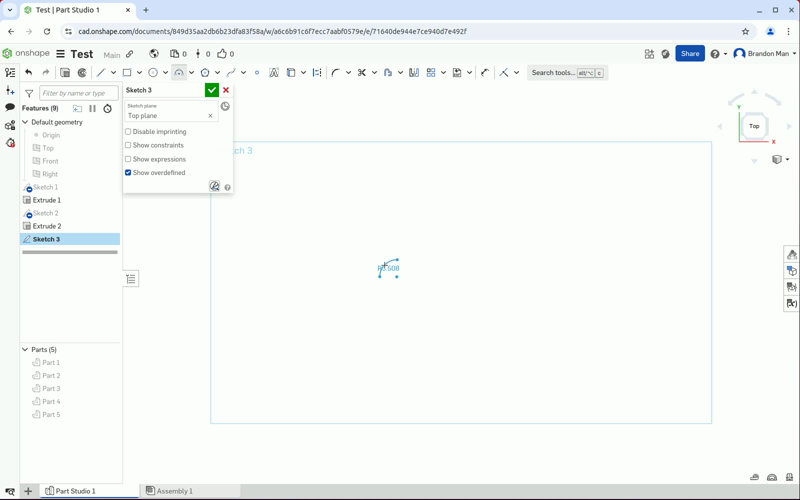
key(esc)
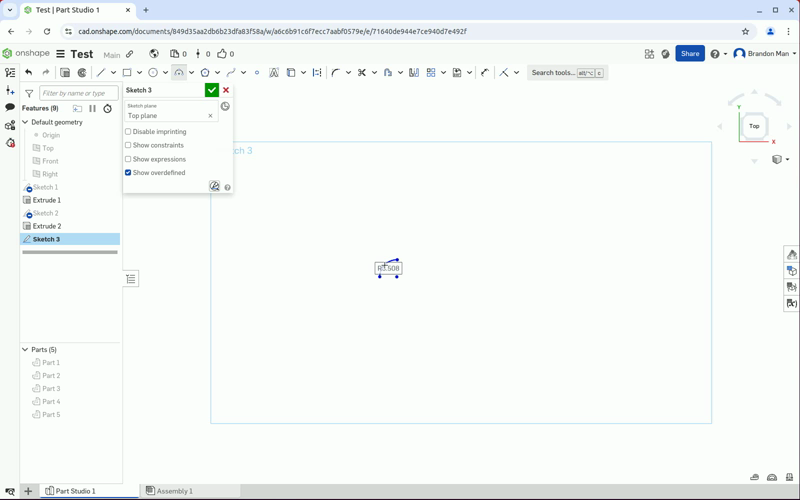
key(l)
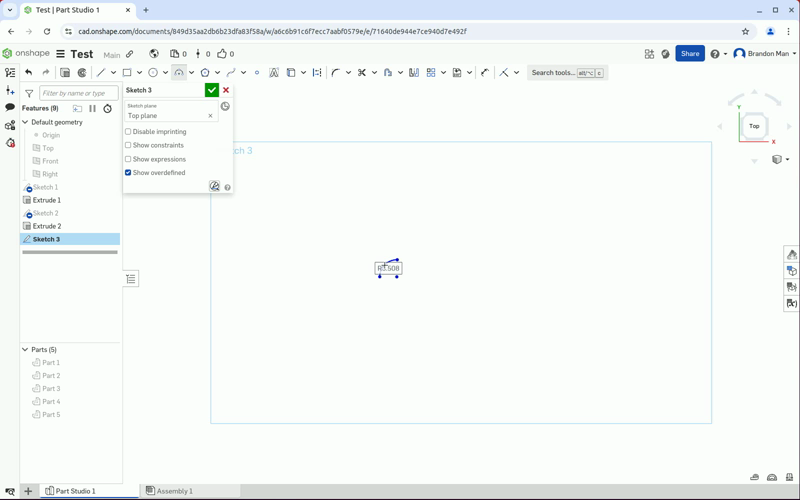
mouse_move(397, 259)
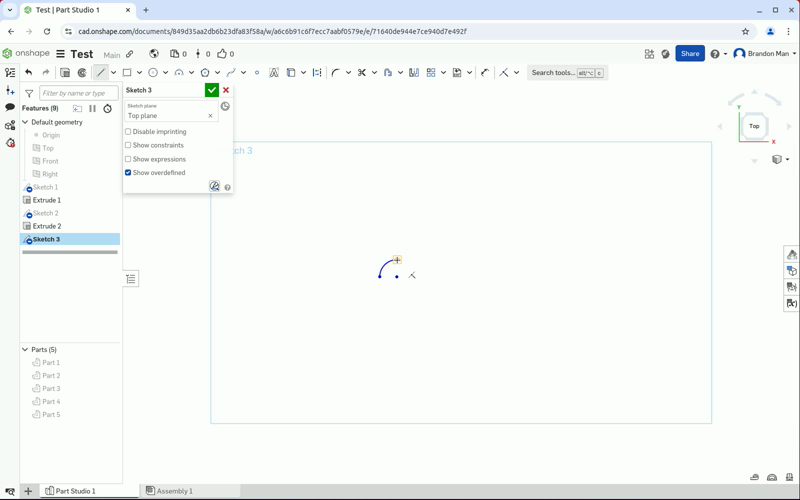
click(397, 259)
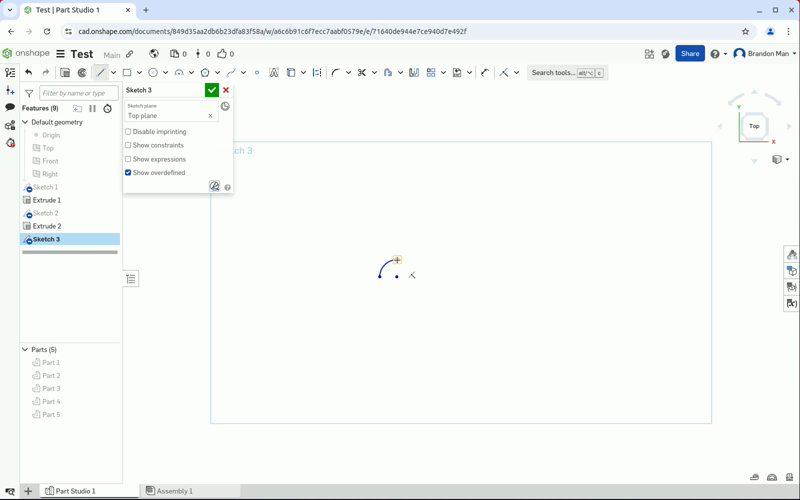
key_down(shift)
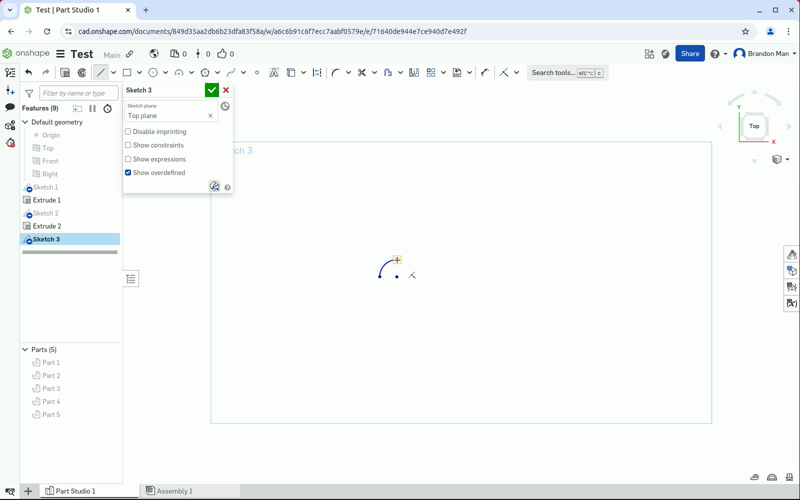
mouse_move(427, 259)
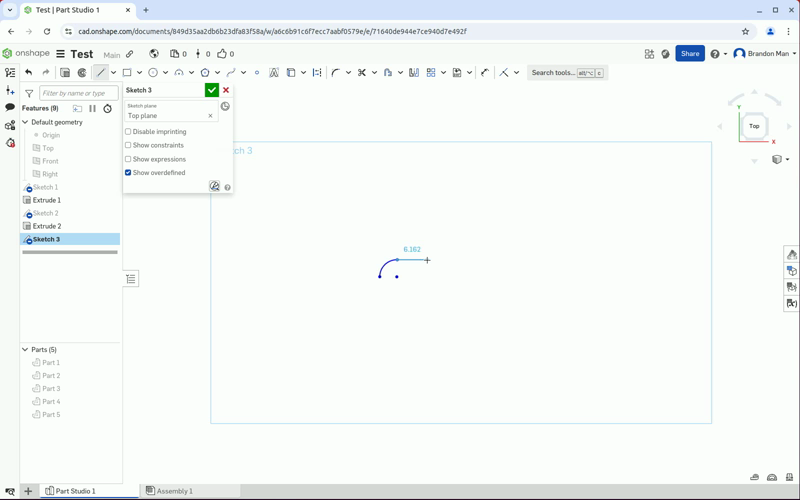
mouse_move(379, 259)
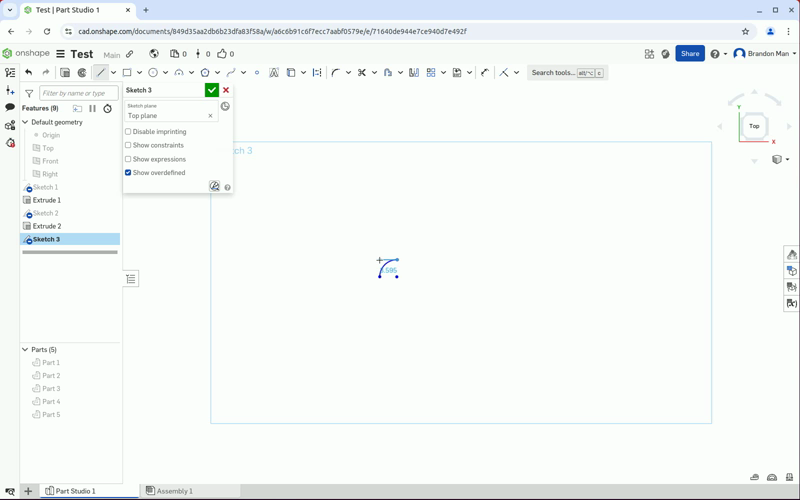
click(379, 259)
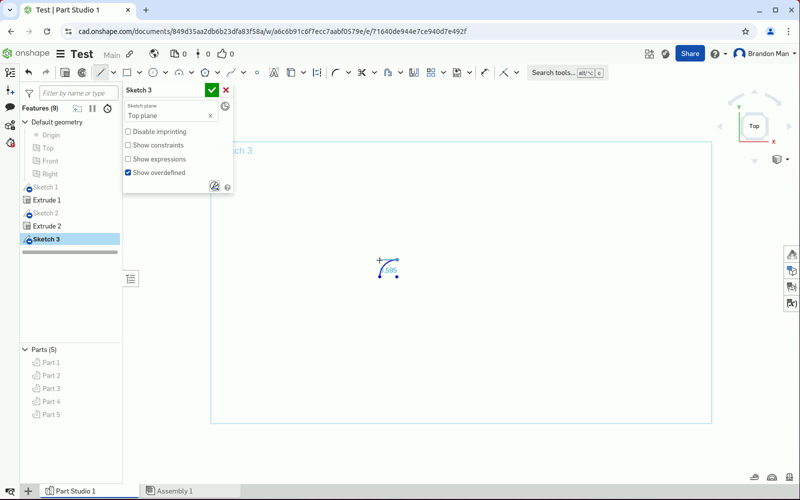
key_up(shift)
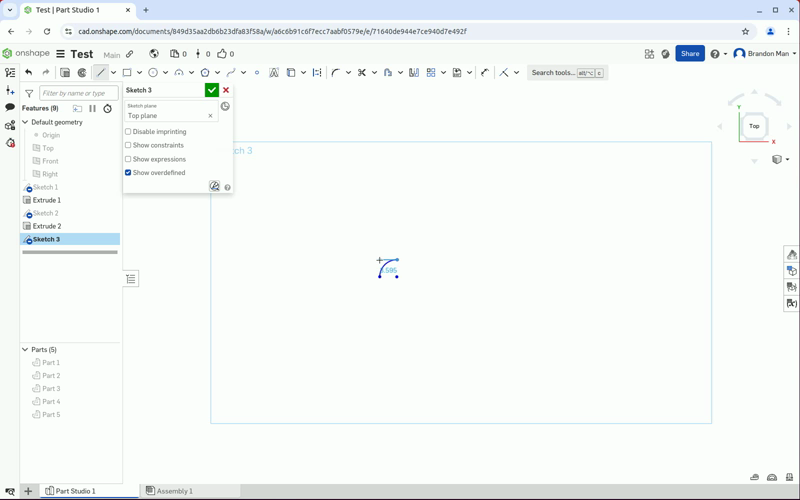
mouse_move(409, 259)
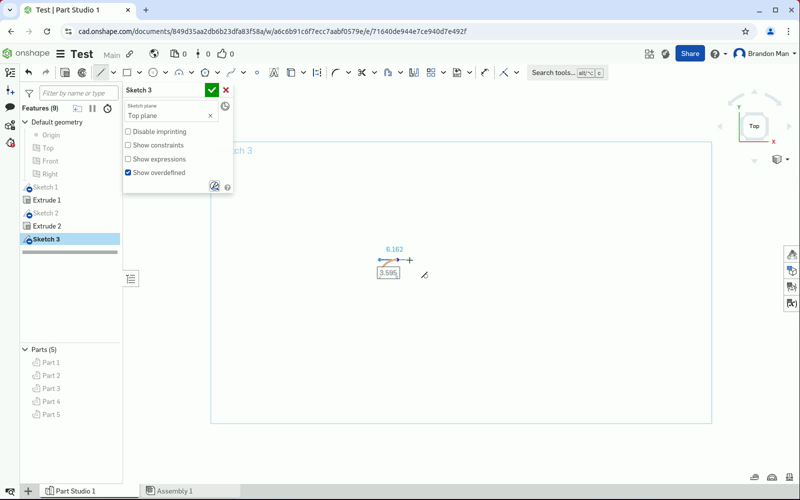
key_down(shift)
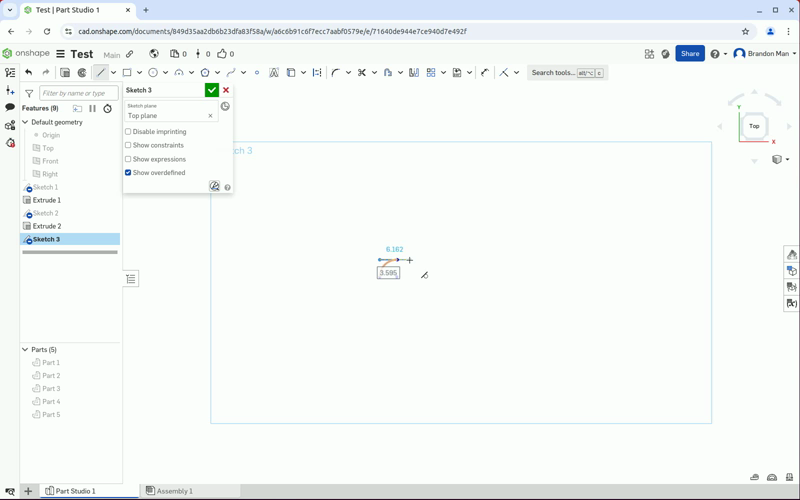
mouse_move(379, 276)
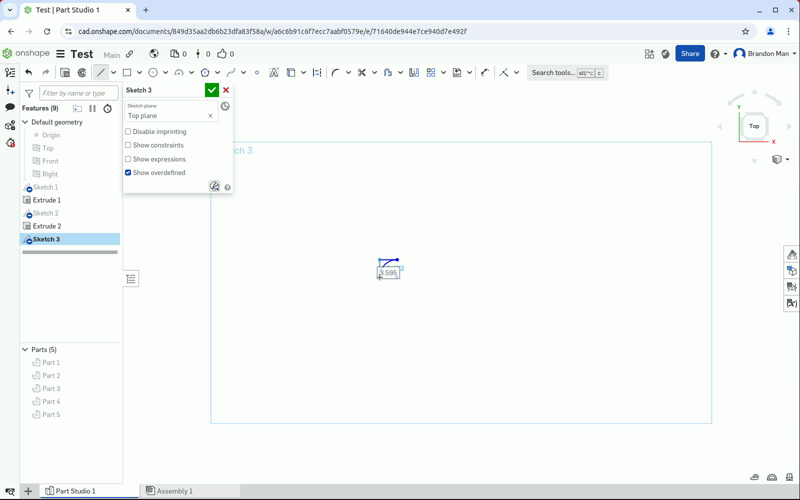
key_up(shift)
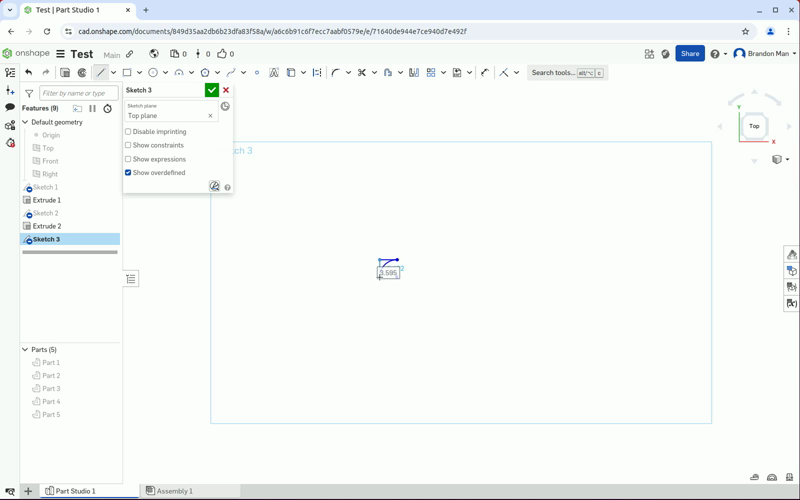
click(379, 276)
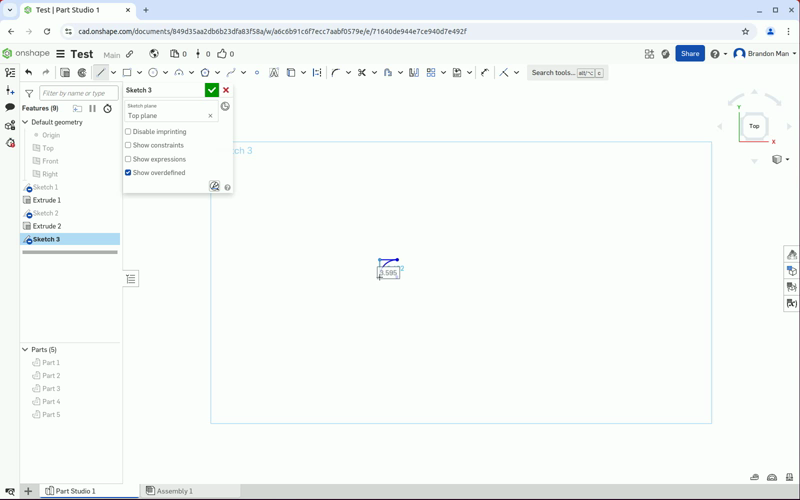
key(esc)
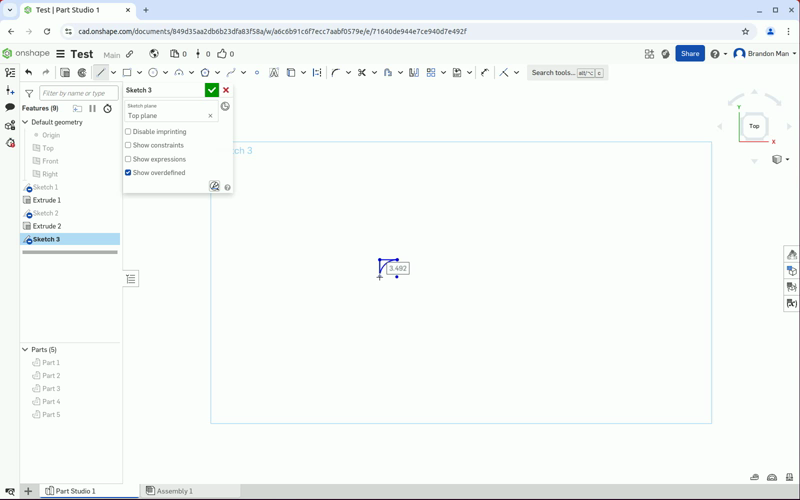
mouse_move(388, 261)
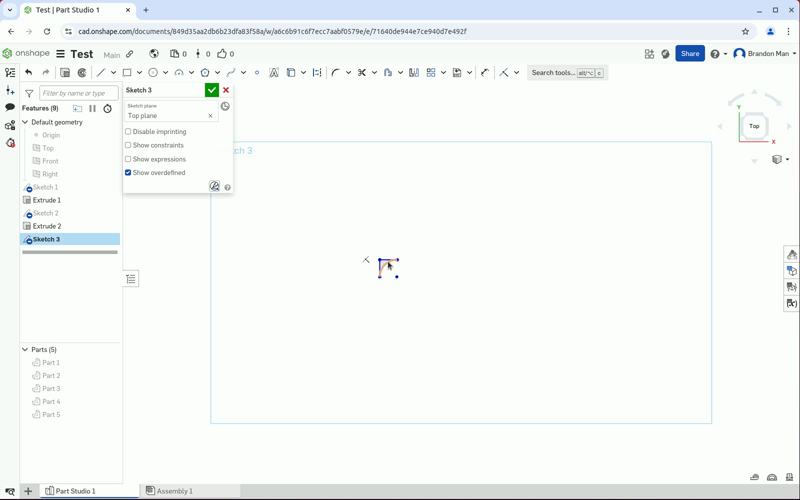
scroll(6)
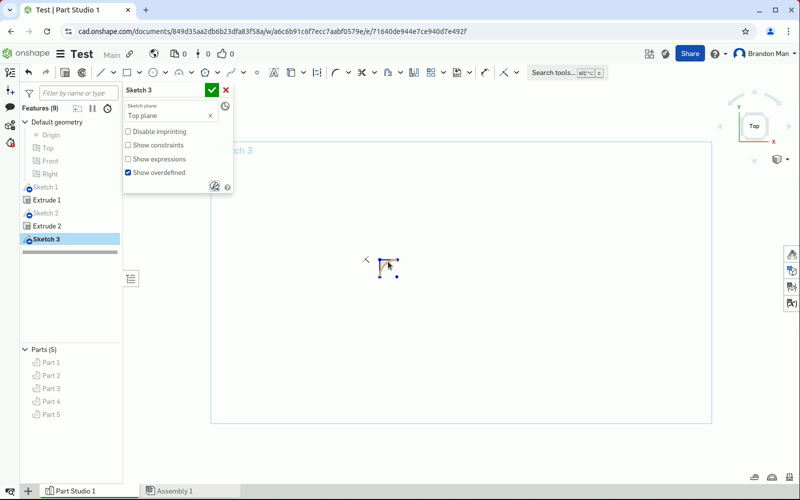
scroll(6)
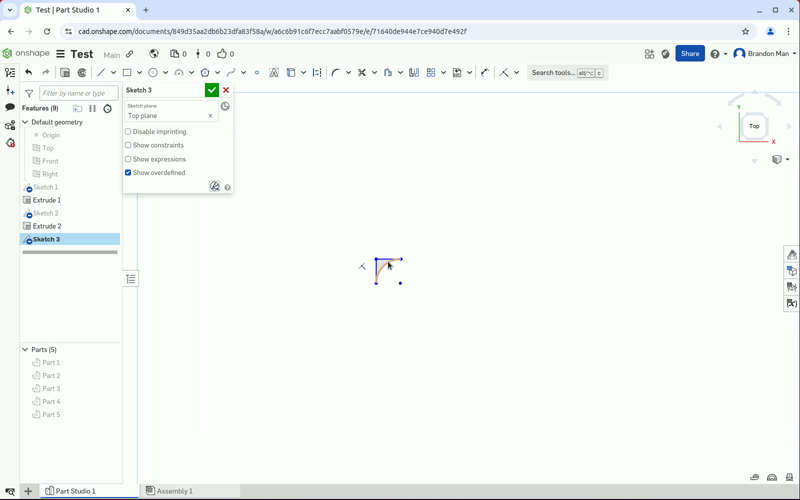
scroll(6)
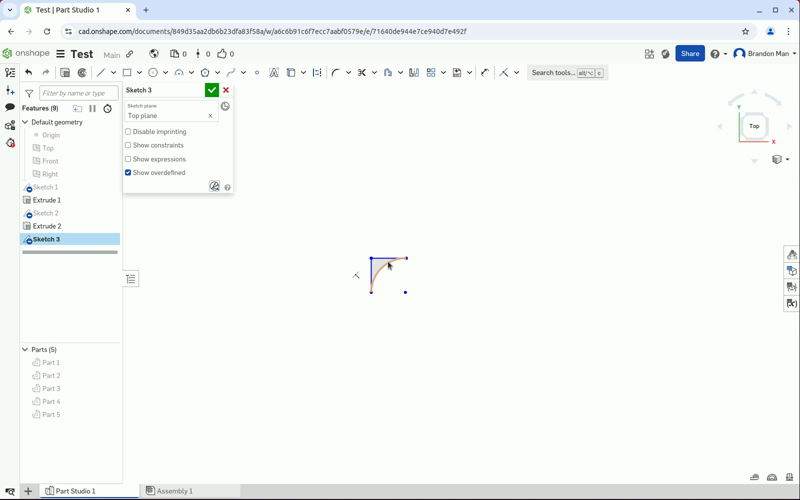
scroll(6)
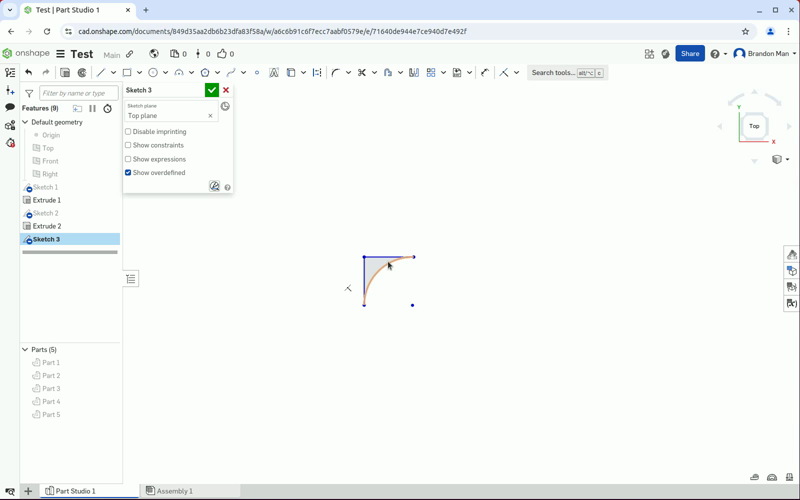
scroll(6)
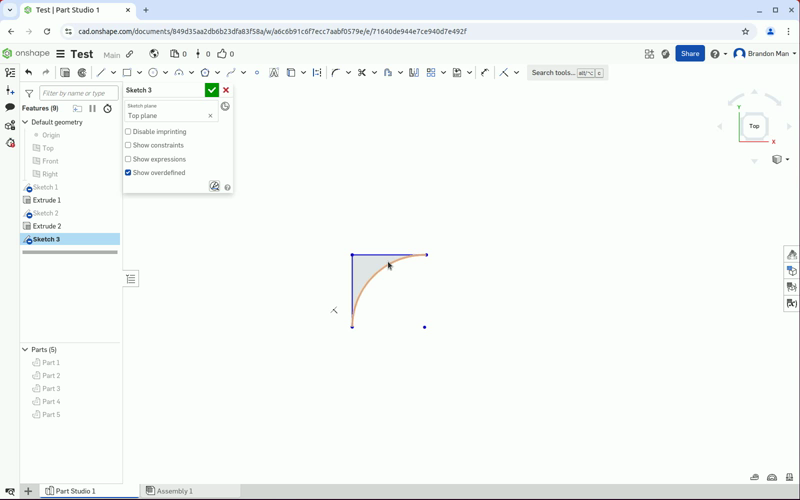
scroll(6)
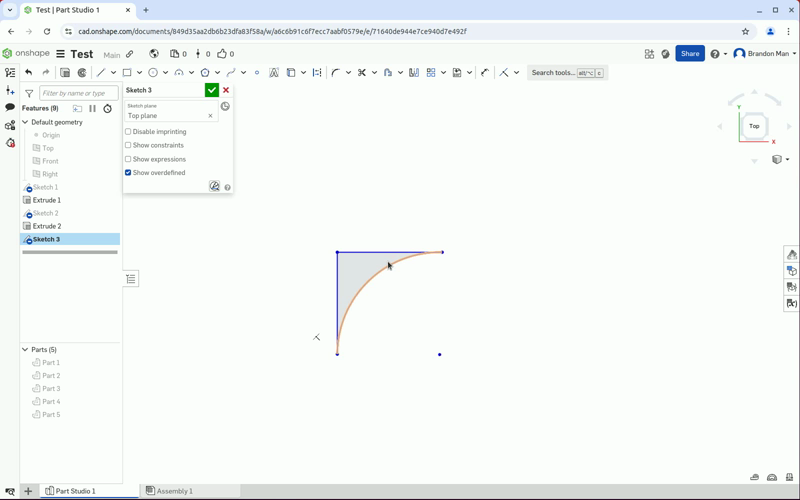
scroll(6)
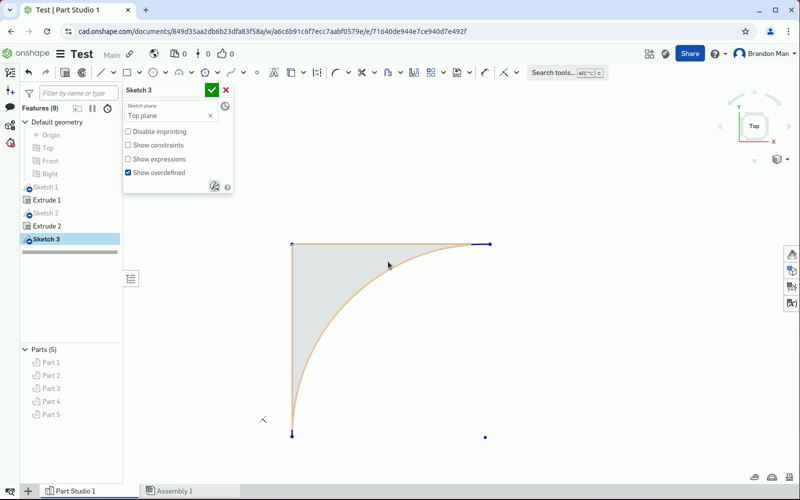
click(388, 261)
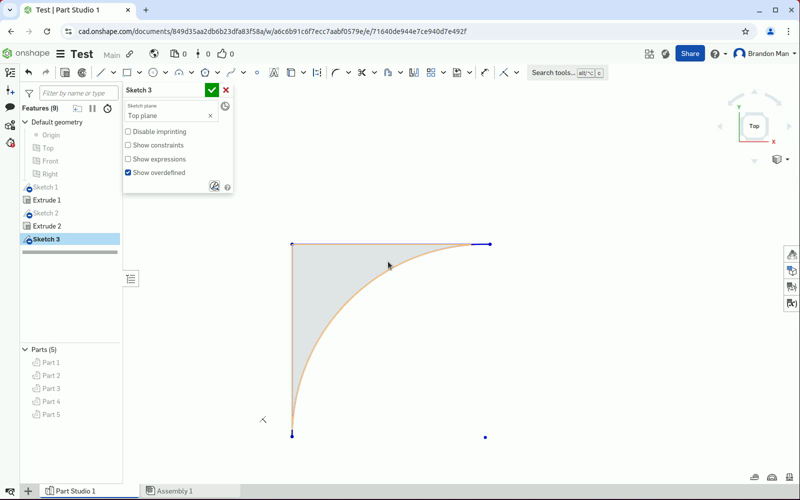
scroll(-6)
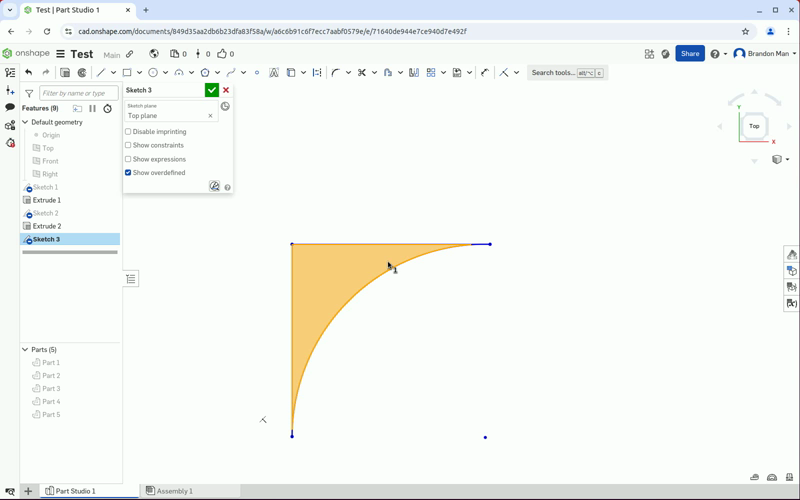
scroll(-6)
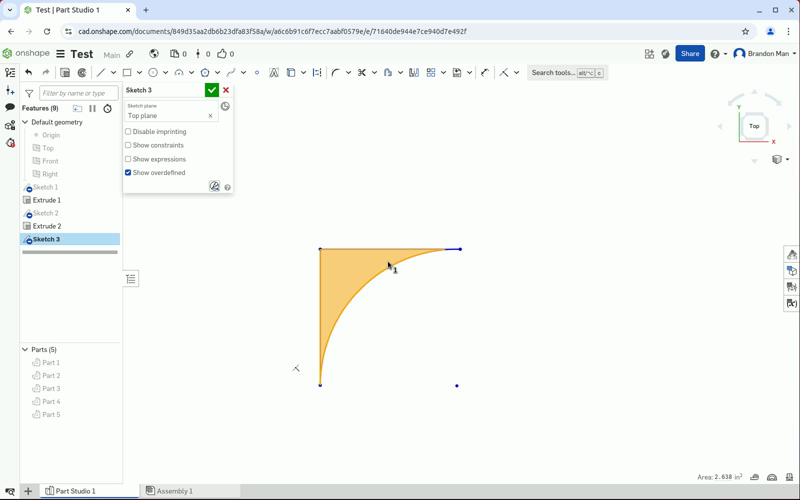
scroll(-6)
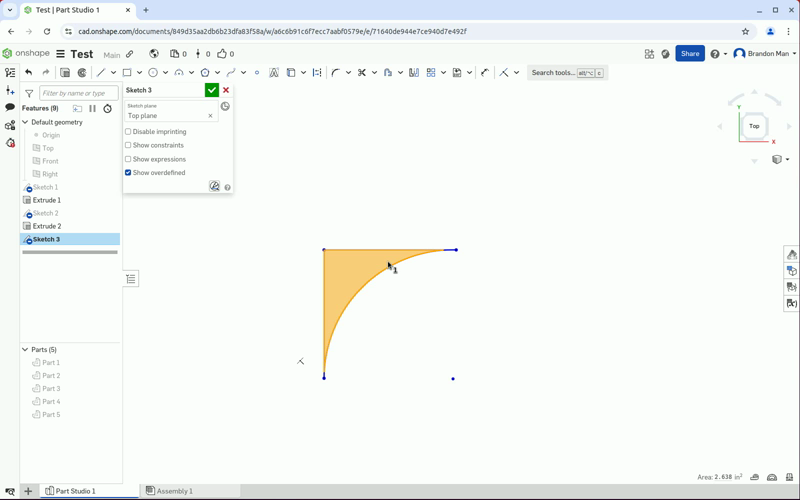
scroll(-6)
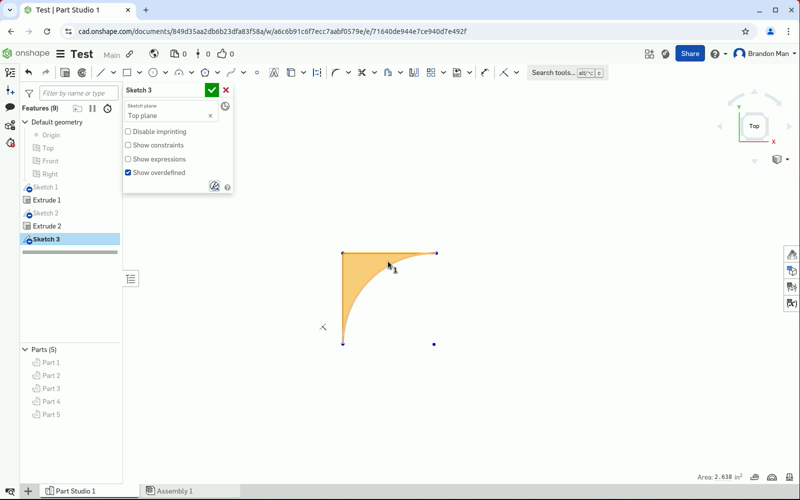
scroll(-6)
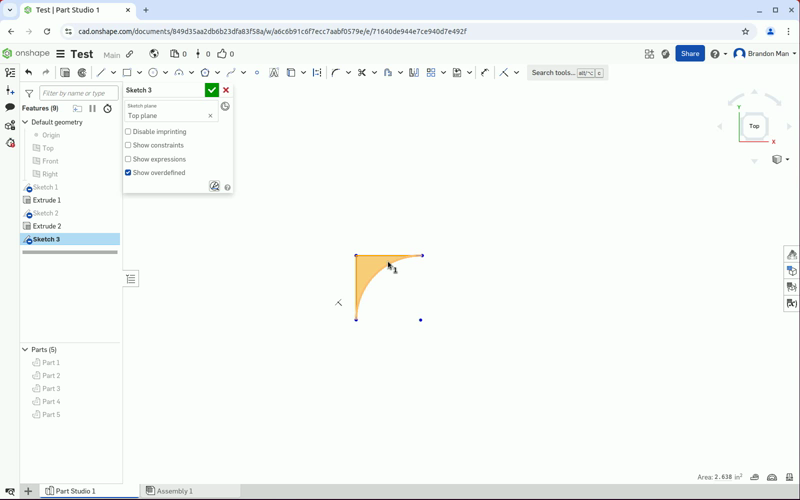
scroll(-6)
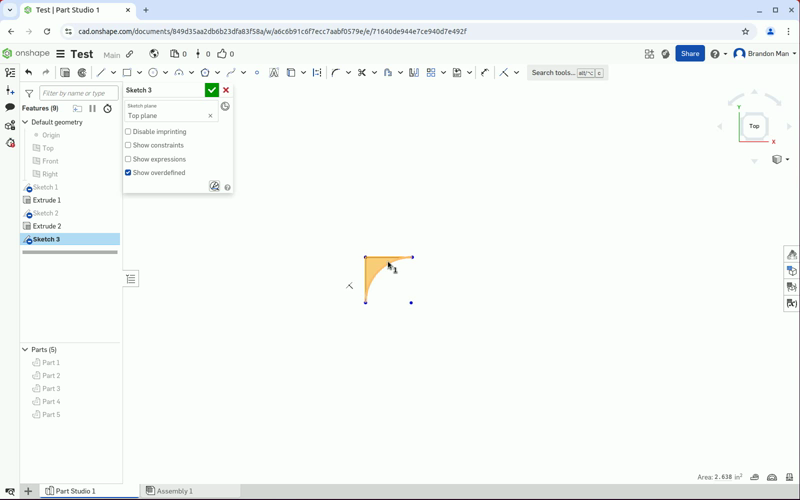
scroll(-6)
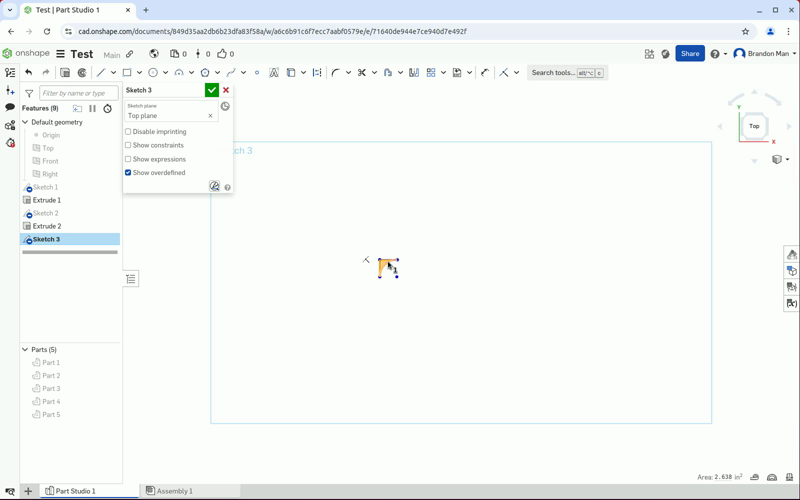
mouse_move(73, 352)
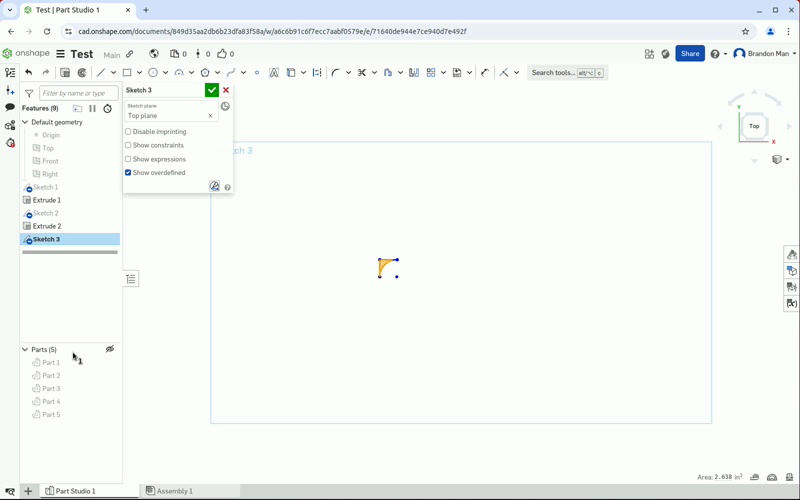
key(shift+y)
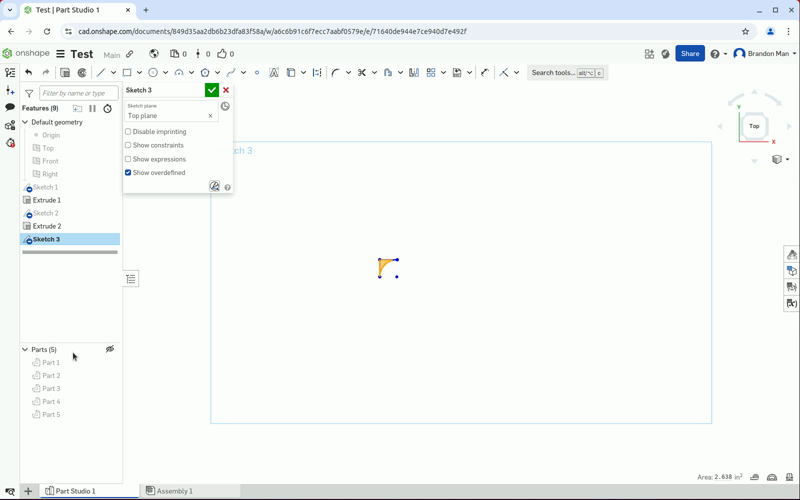
key(shift+e)
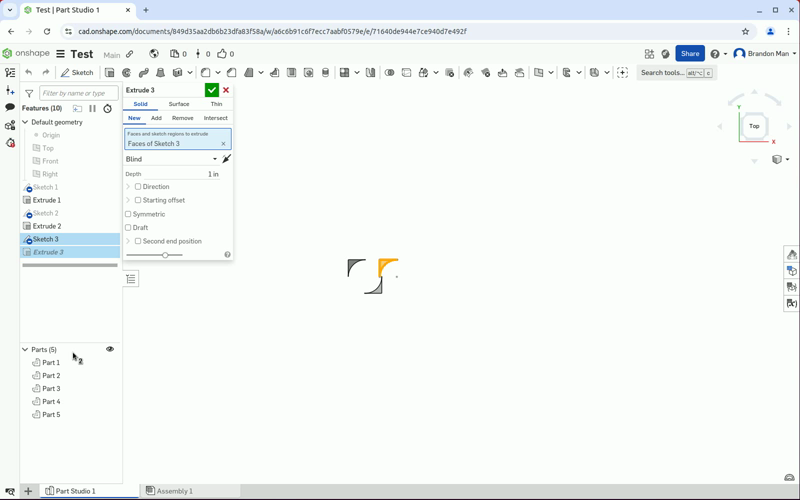
mouse_move(143, 106)
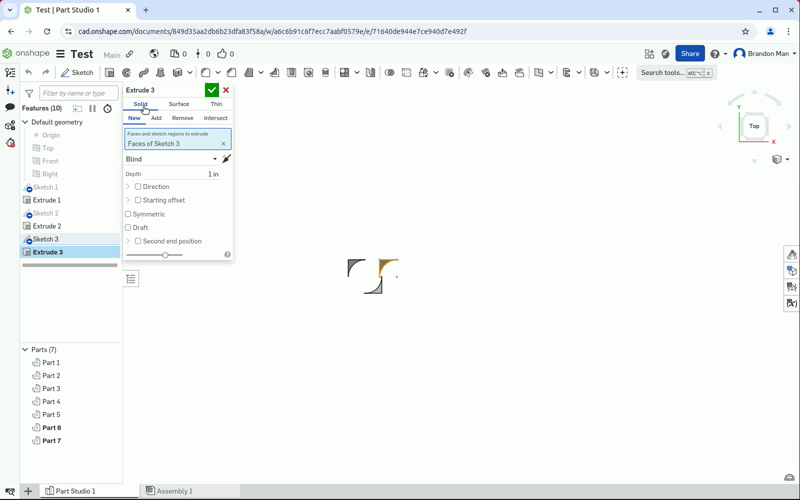
click(143, 106)
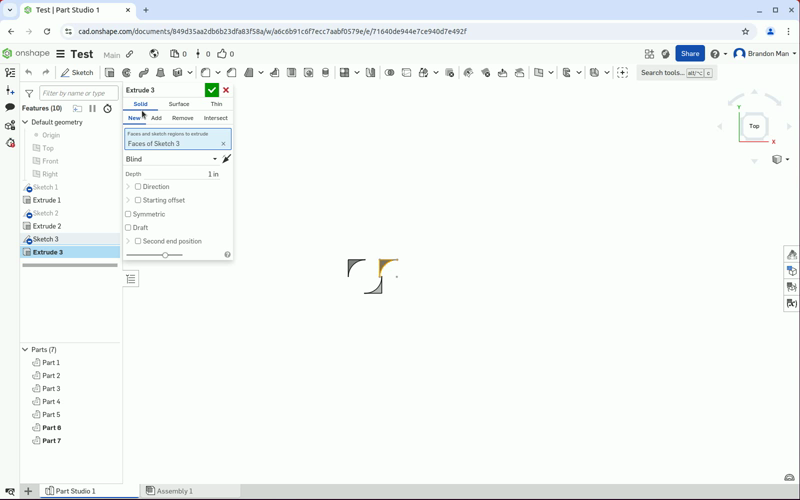
mouse_move(137, 120)
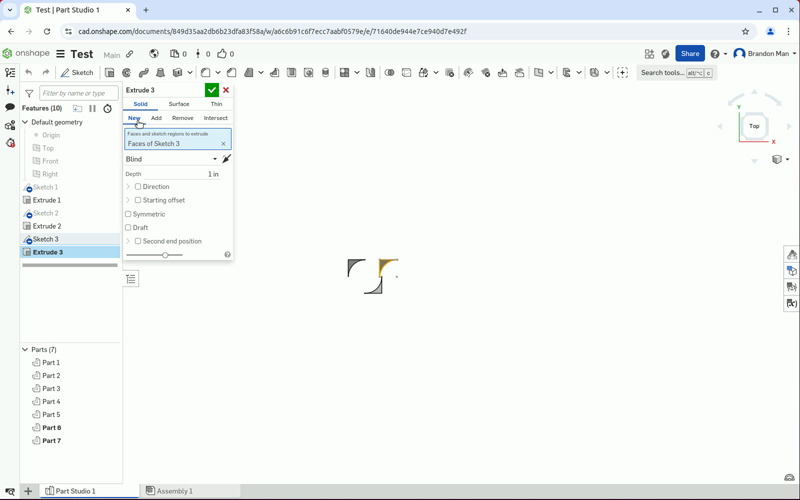
click(137, 120)
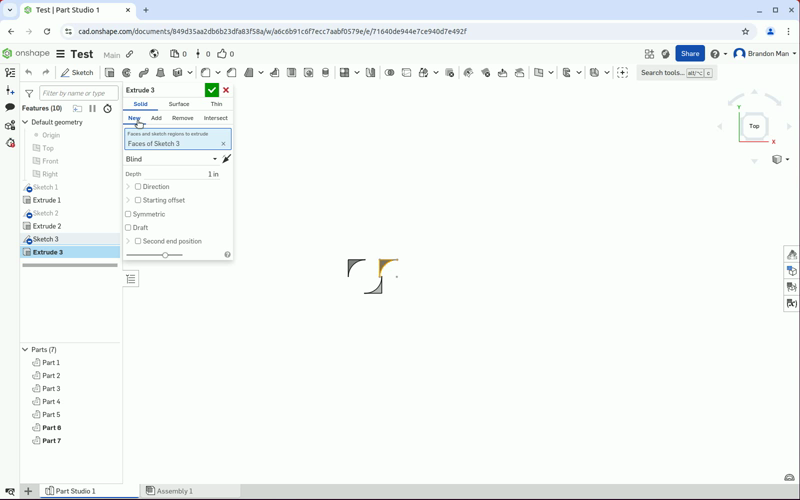
key(tab, 4)
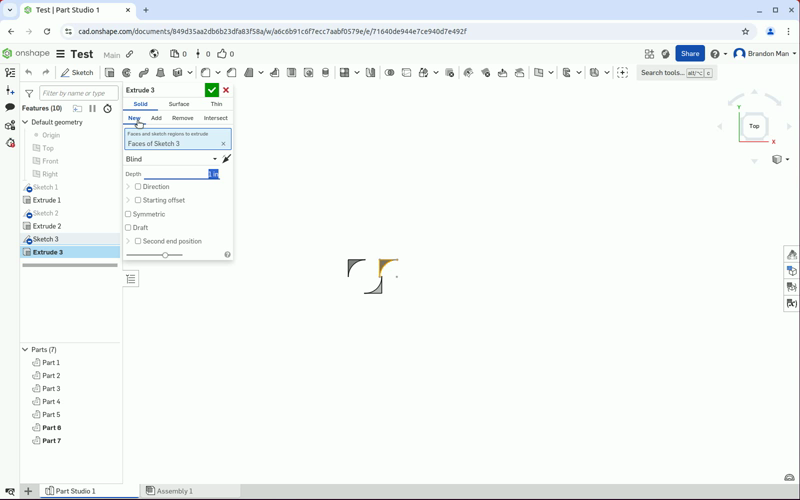
text(8.184)
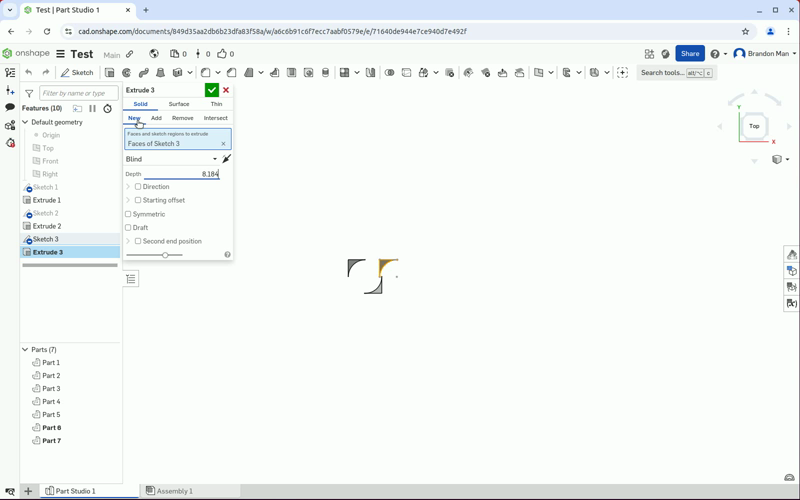
key(enter)
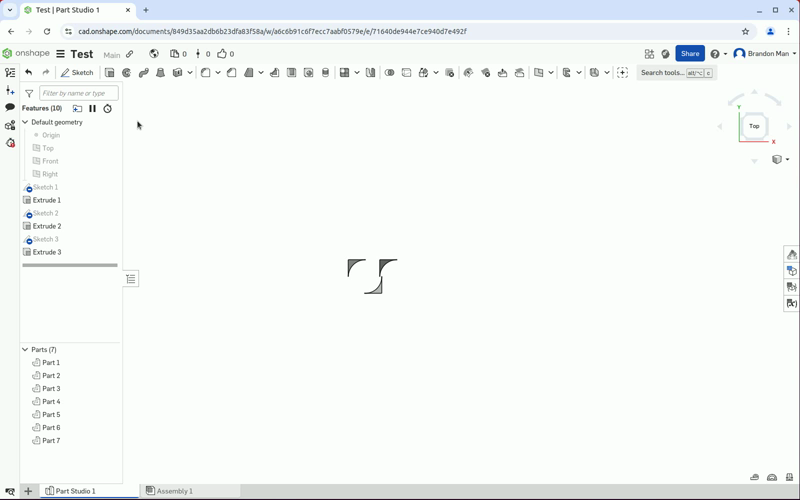
key(shift+h)
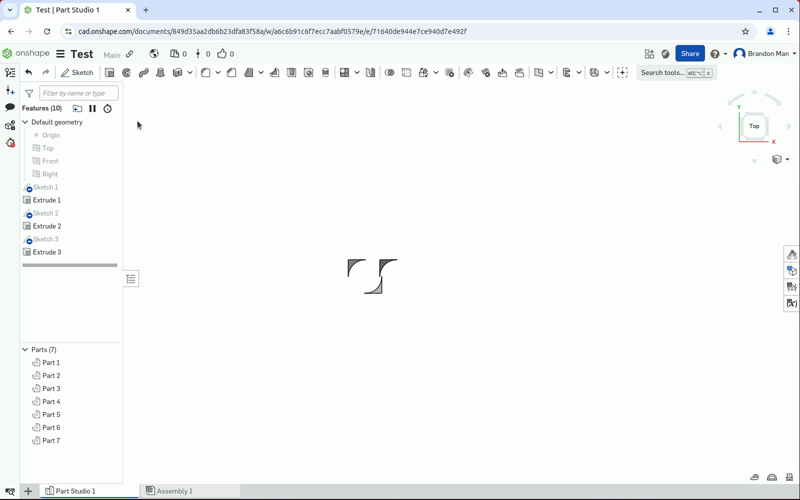
key(shift+h)
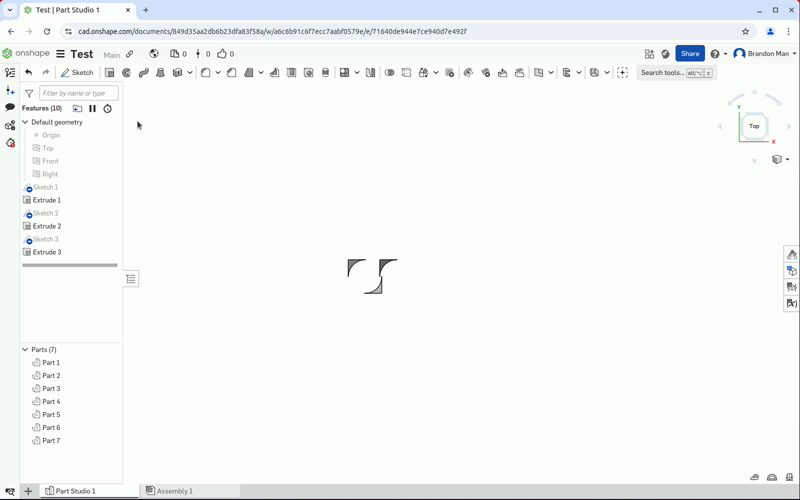
mouse_move(73, 189)
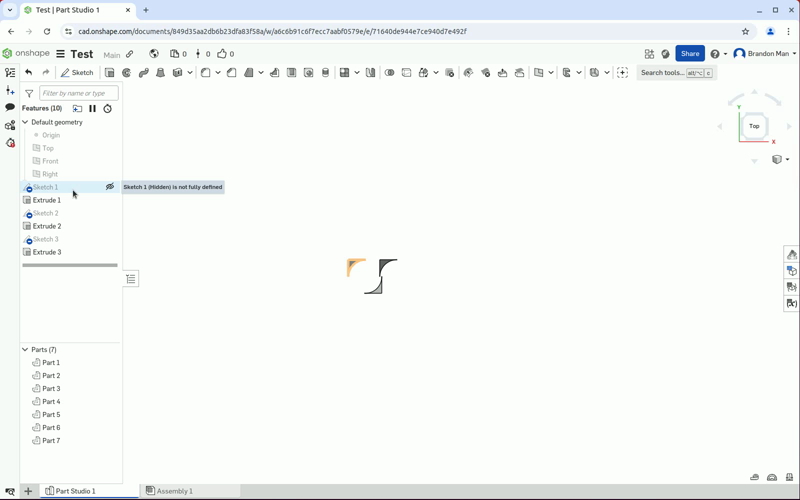
click(73, 189)
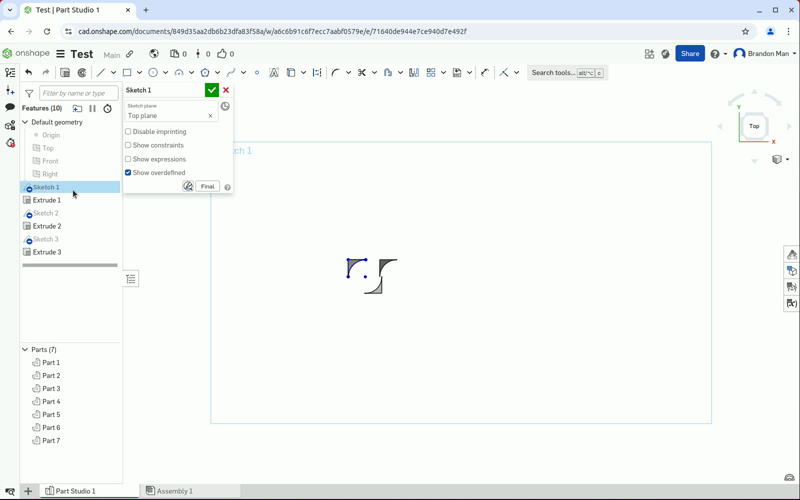
mouse_move(229, 92)
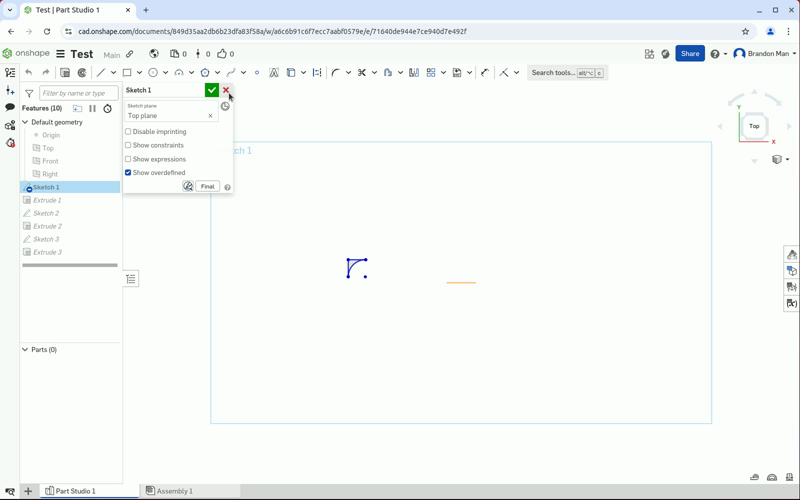
click(229, 92)
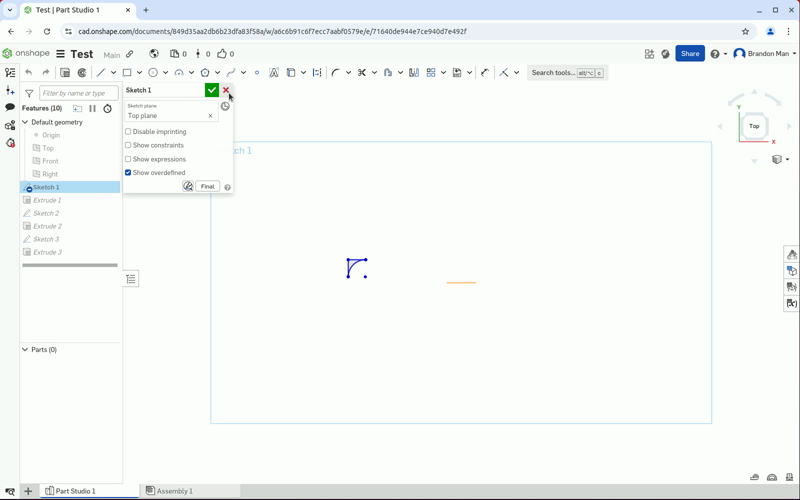
key(shift+s)
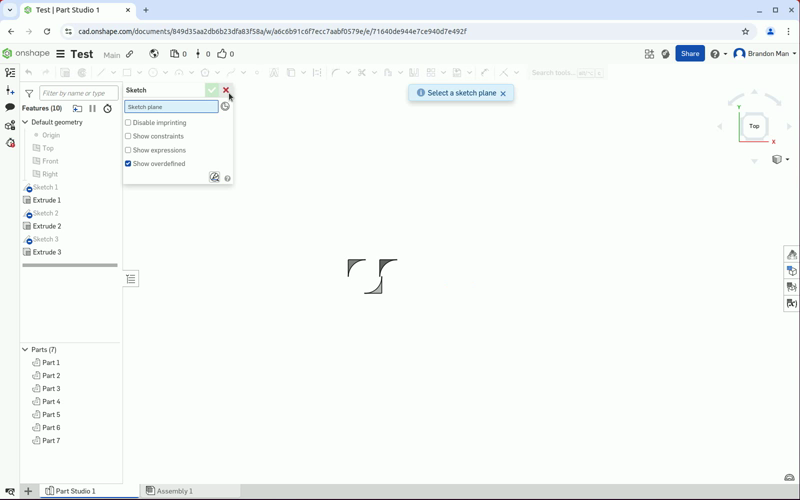
mouse_move(73, 150)
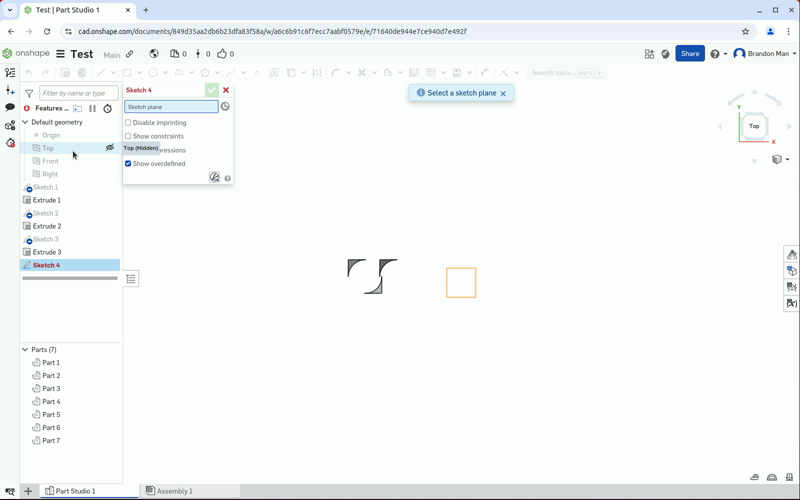
click(73, 150)
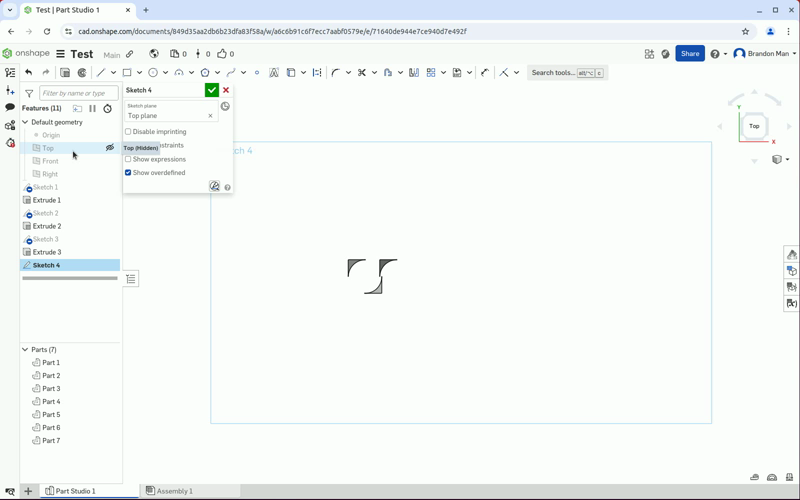
mouse_move(73, 352)
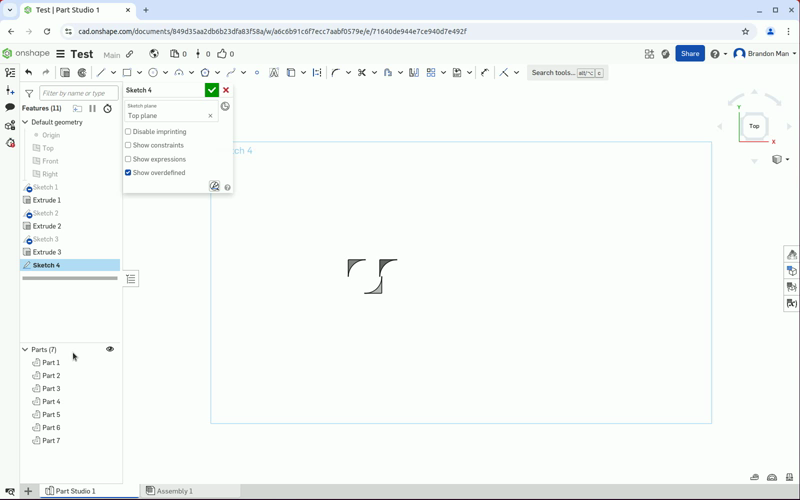
key(y)
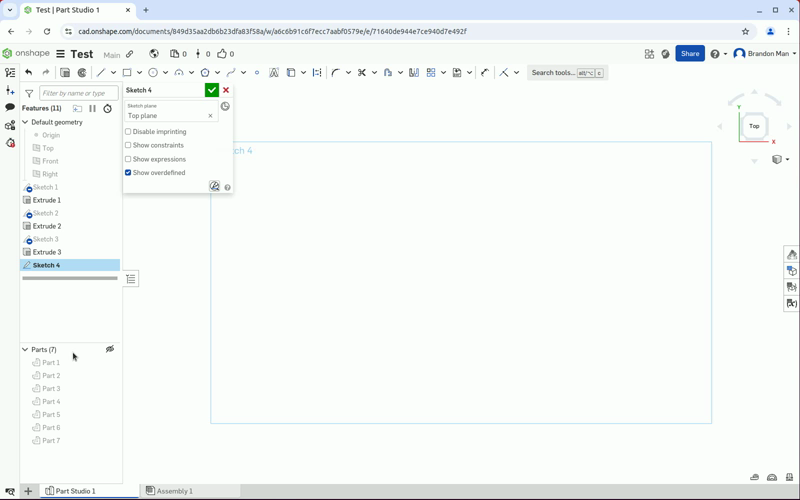
key(l)
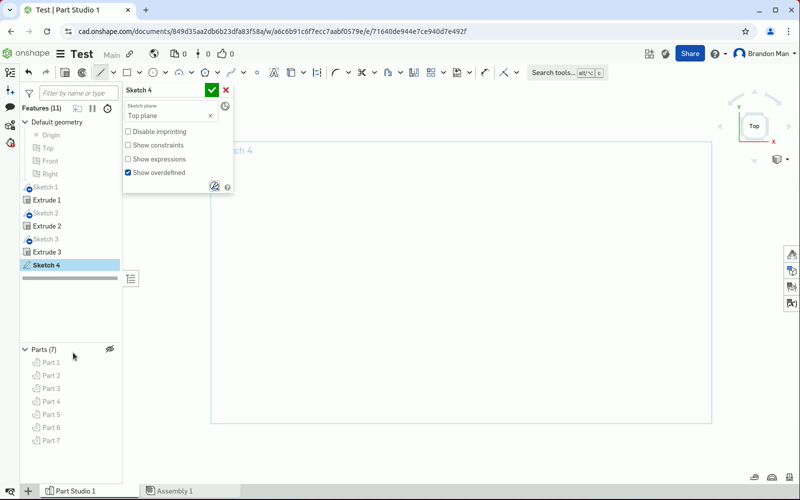
key_down(shift)
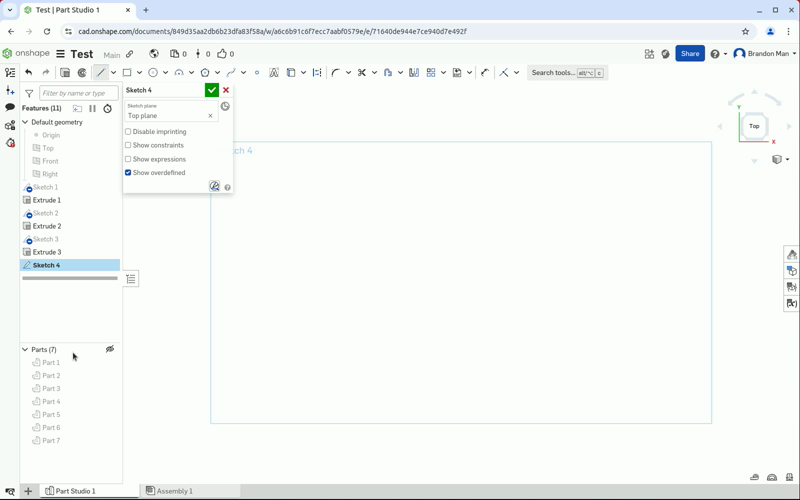
mouse_move(396, 293)
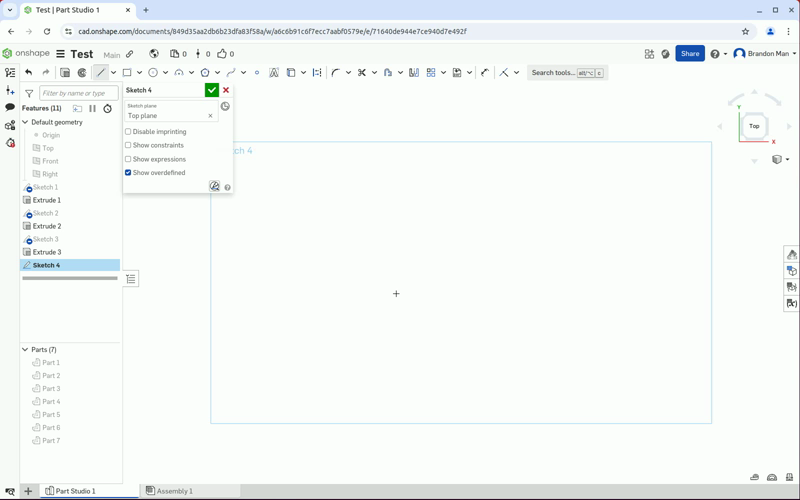
click(396, 293)
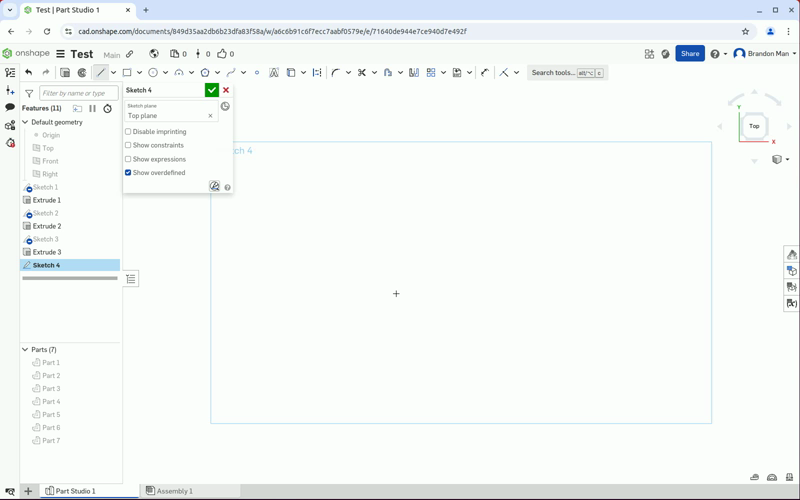
key_up(shift)
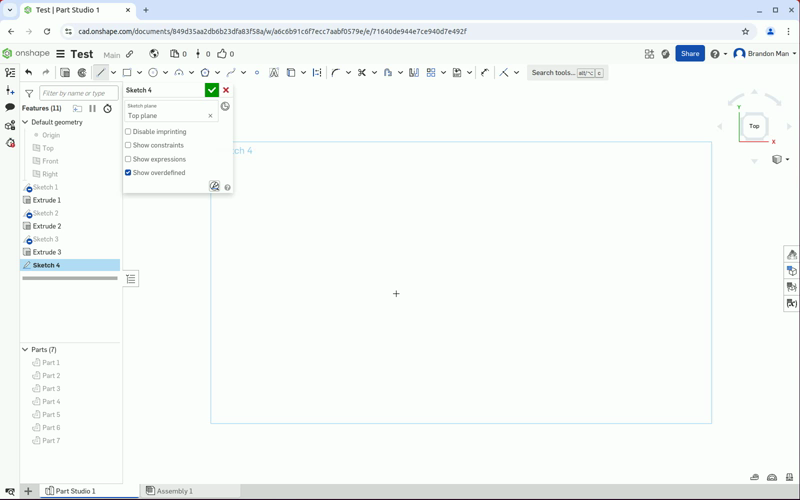
key_down(shift)
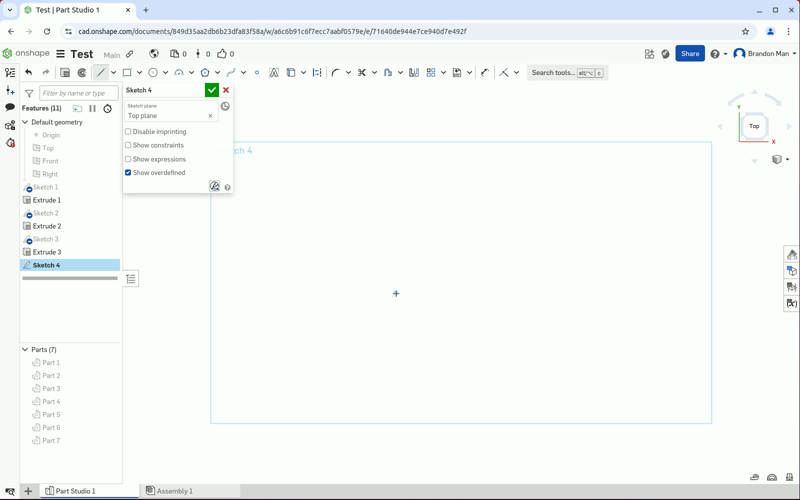
mouse_move(426, 293)
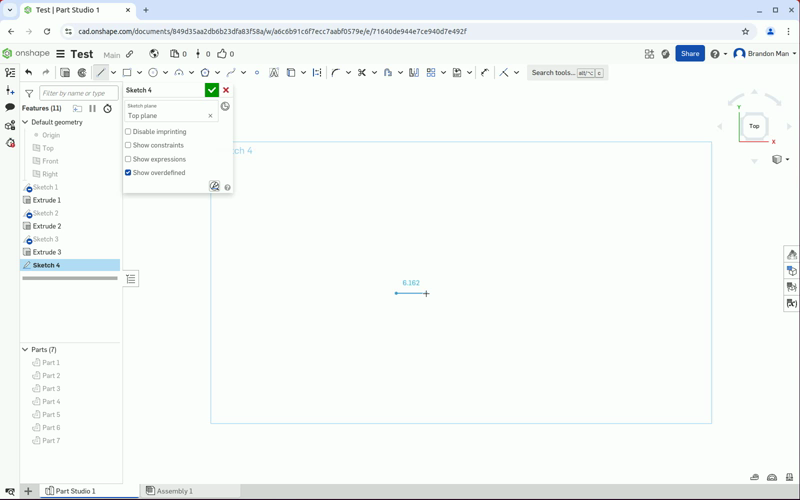
mouse_move(413, 293)
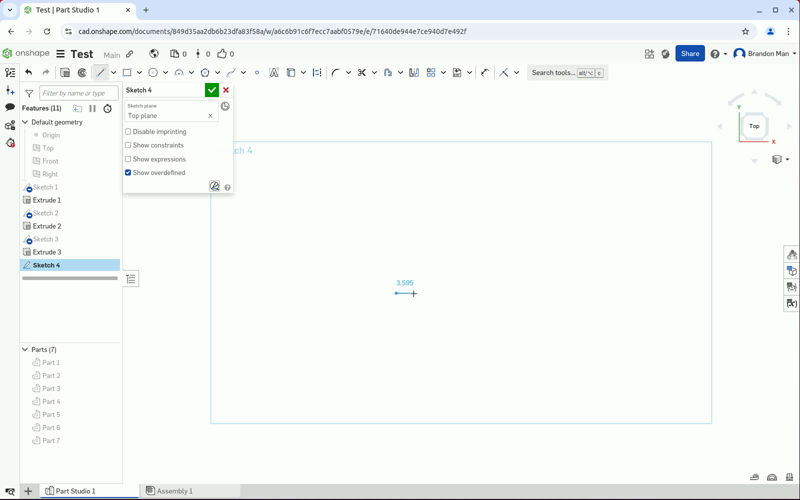
click(413, 293)
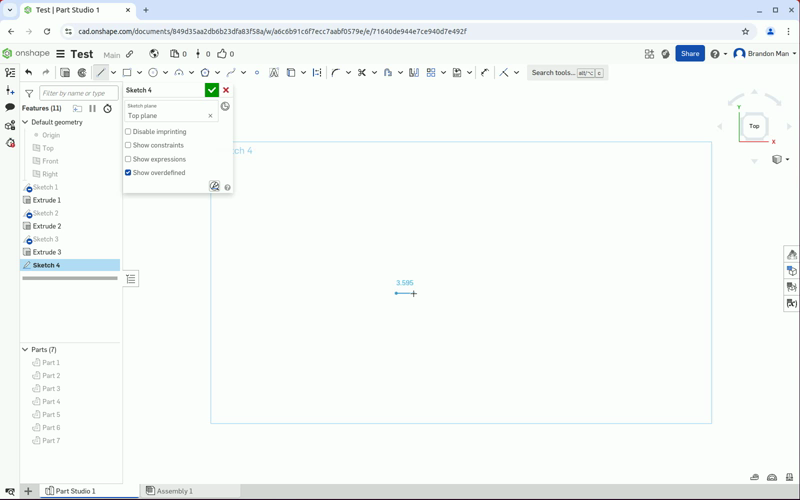
key_up(shift)
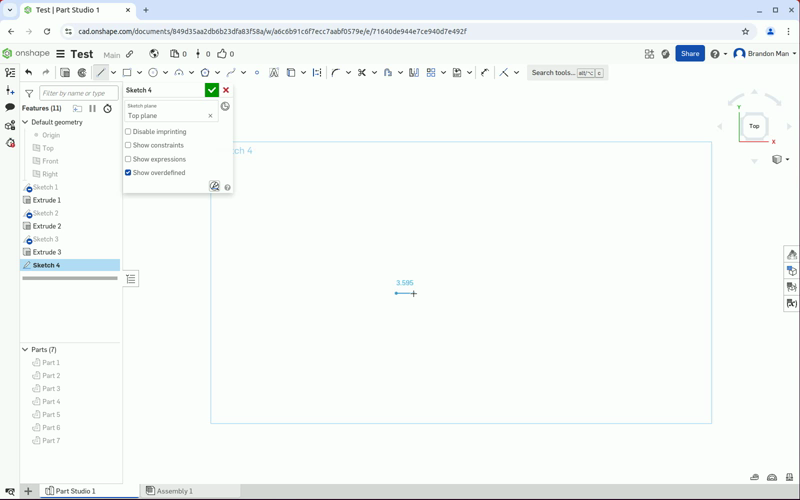
key_down(shift)
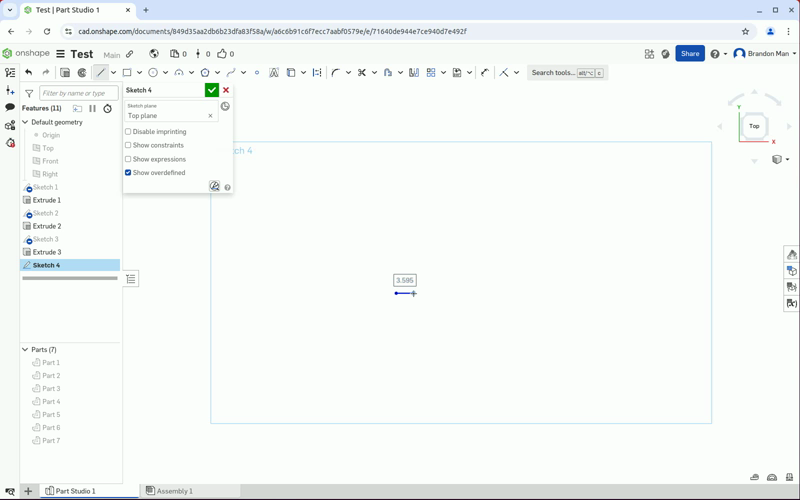
mouse_move(443, 293)
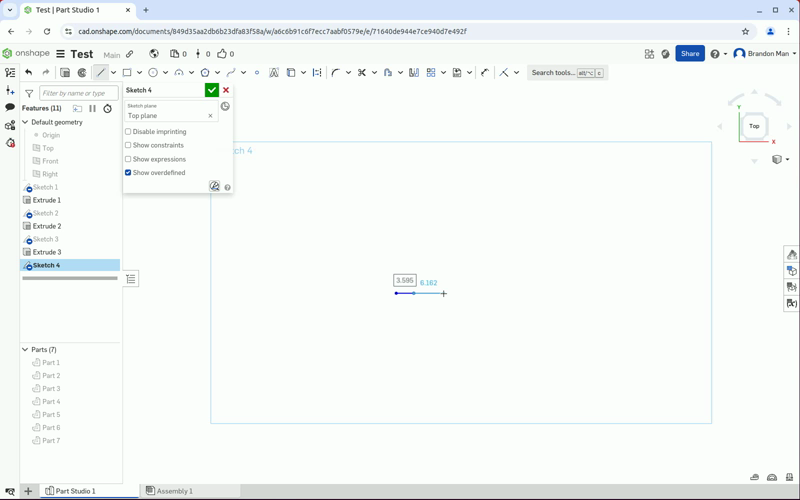
mouse_move(413, 276)
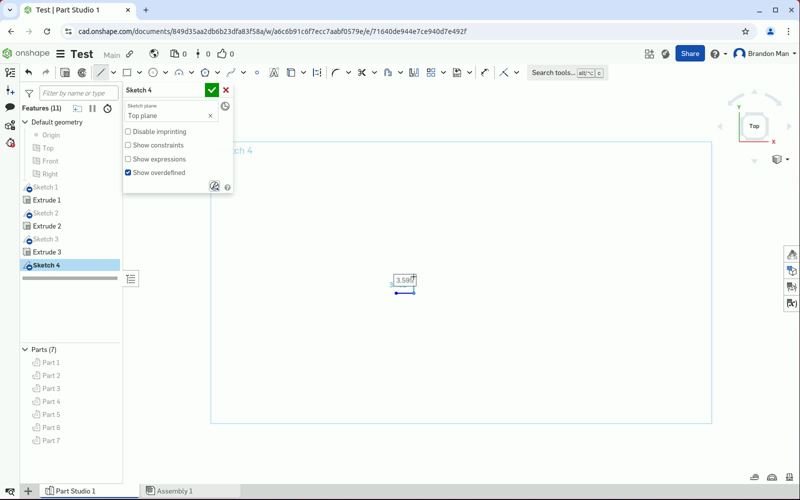
click(413, 276)
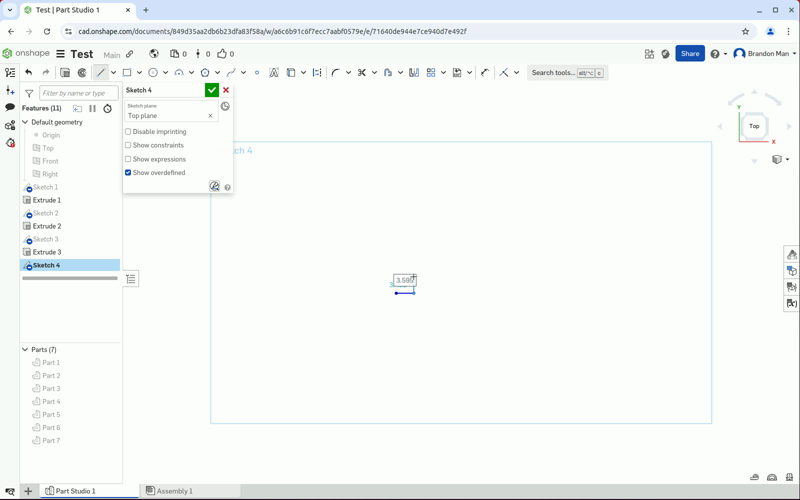
key_up(shift)
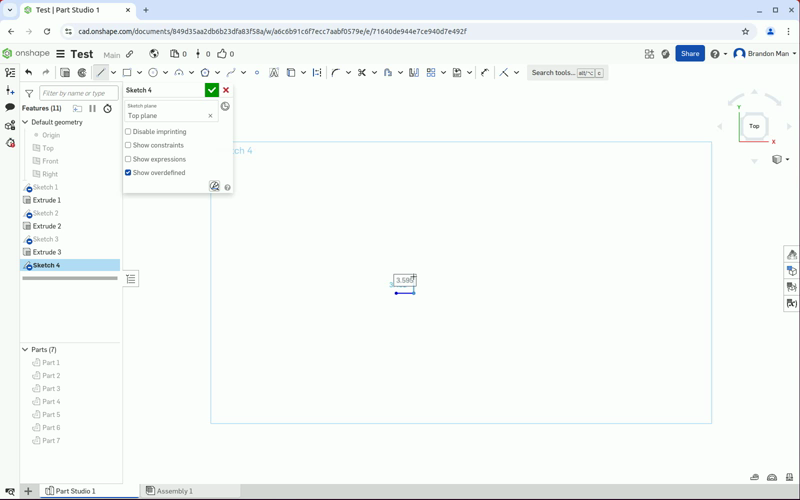
key(esc)
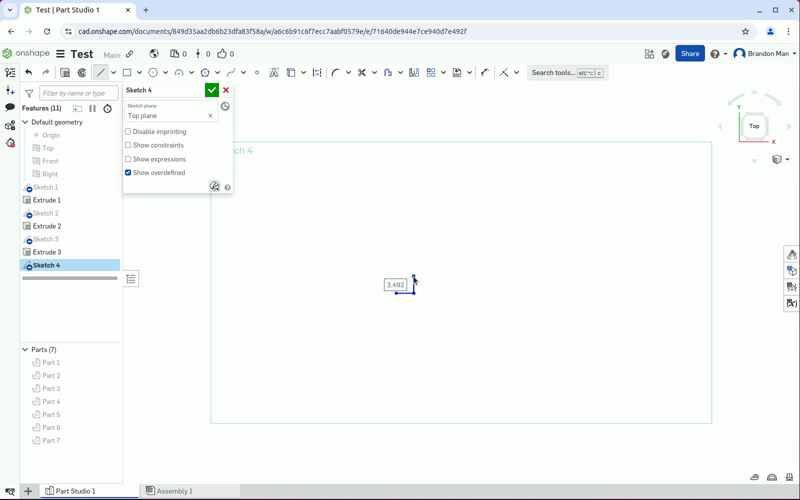
key(a)
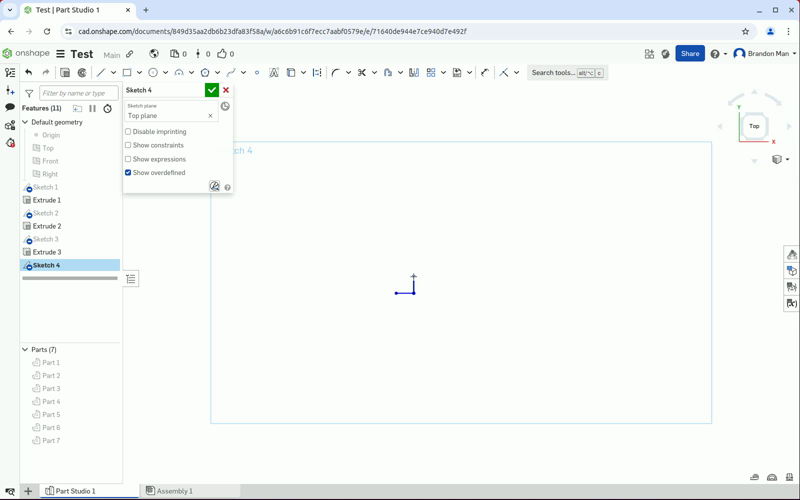
mouse_move(413, 276)
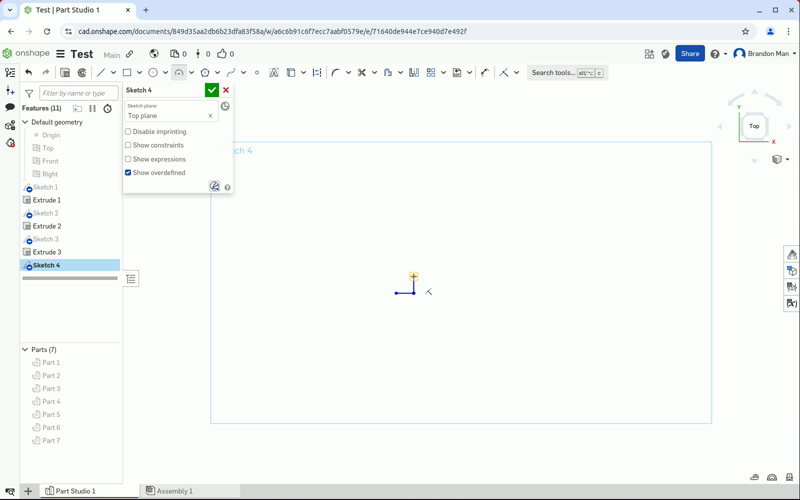
click(413, 276)
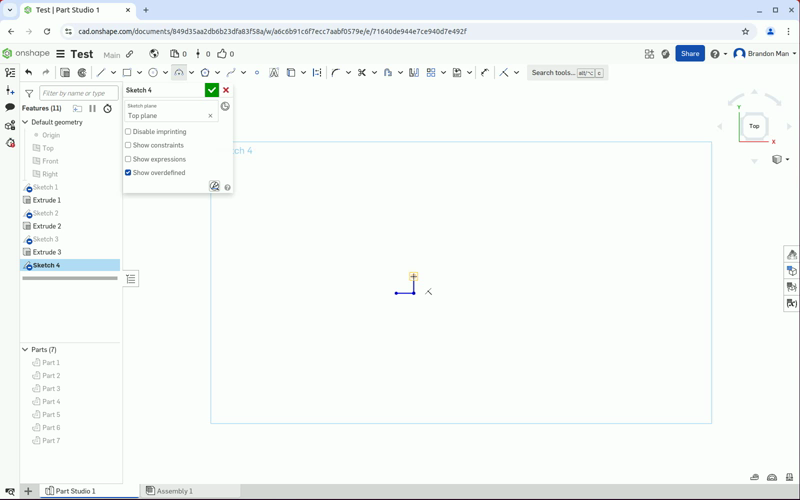
mouse_move(396, 293)
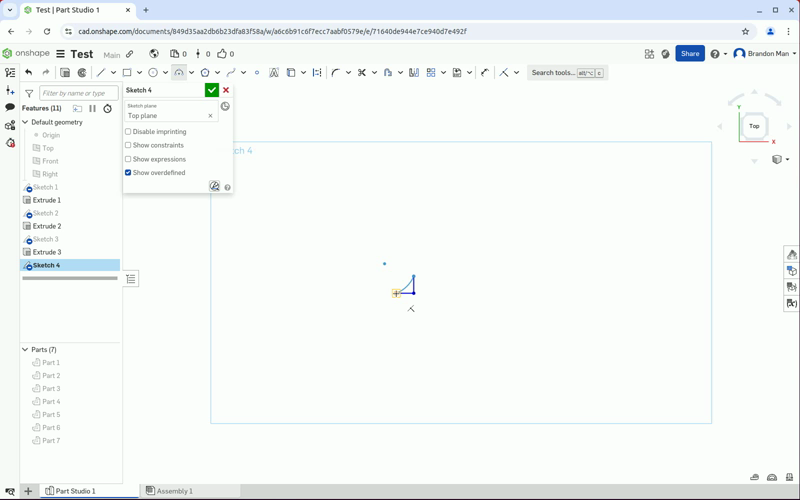
click(396, 293)
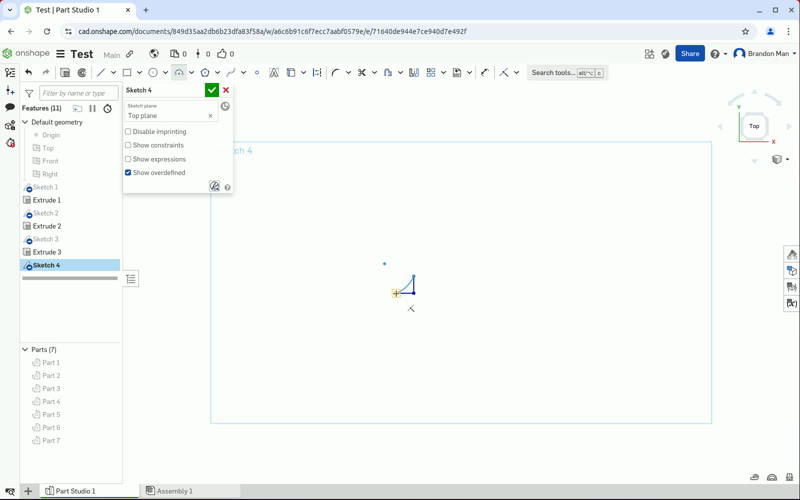
key_down(shift)
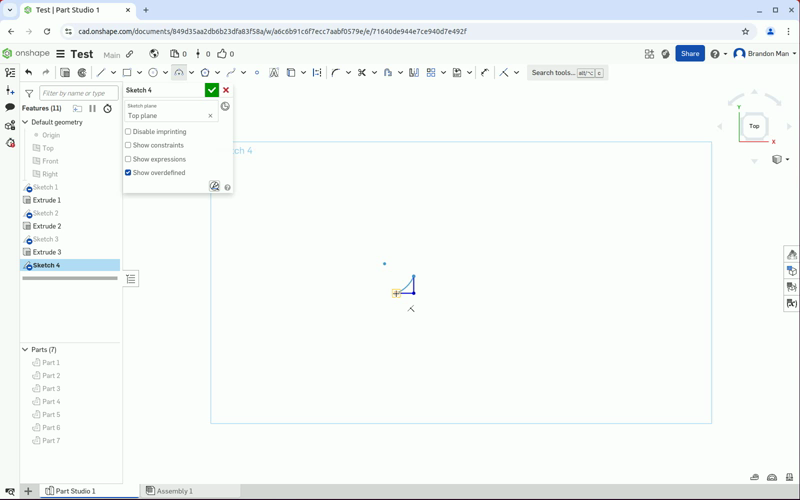
mouse_move(408, 288)
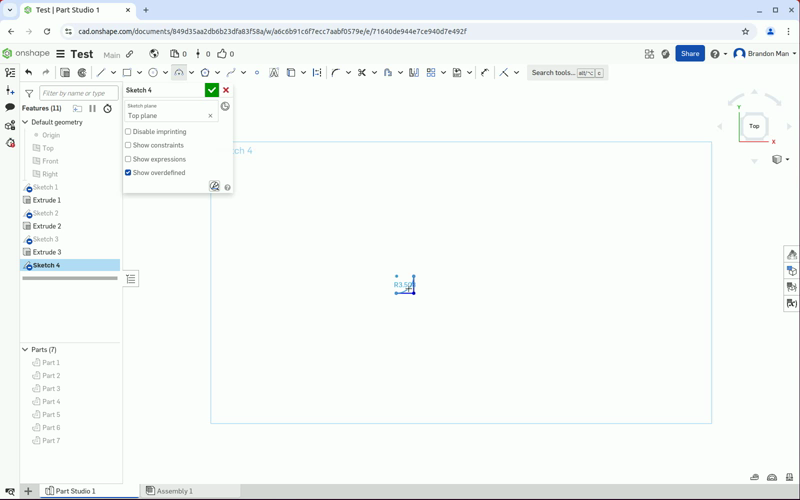
click(408, 288)
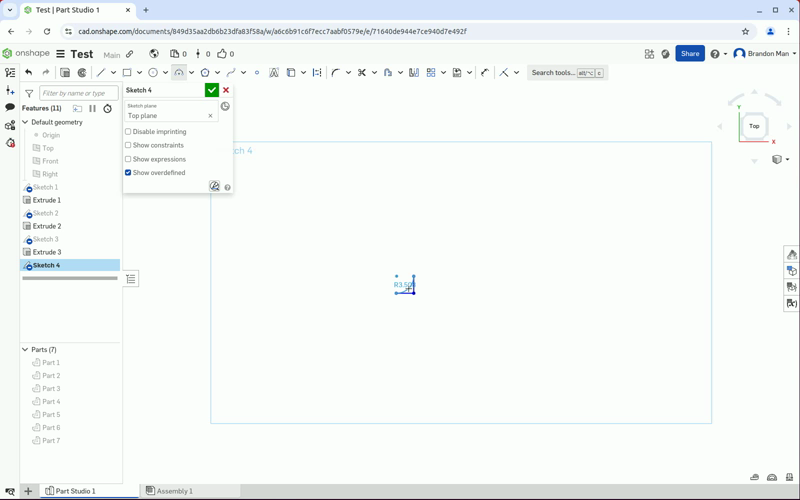
key_up(shift)
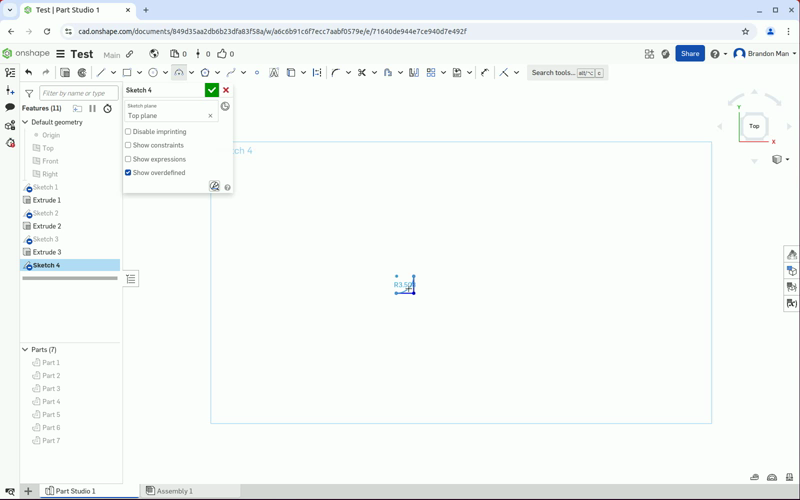
key(esc)
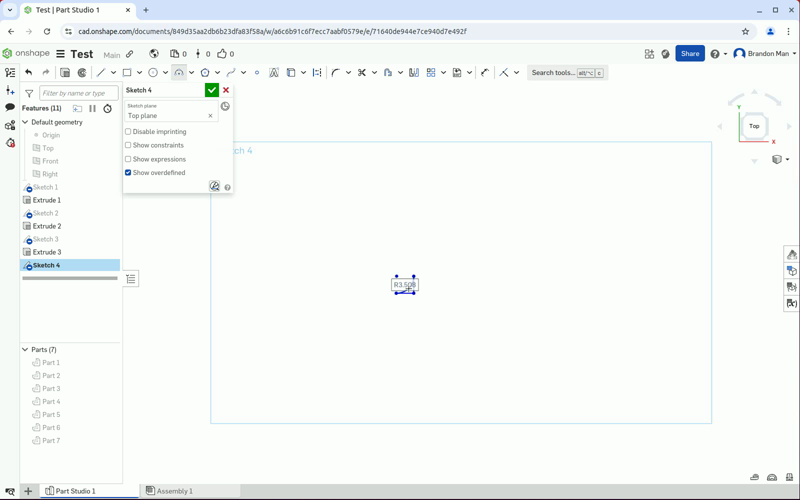
mouse_move(408, 290)
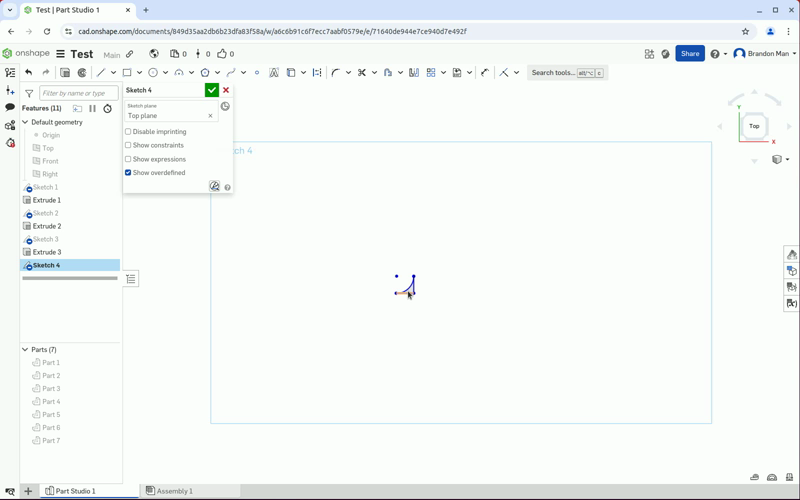
scroll(6)
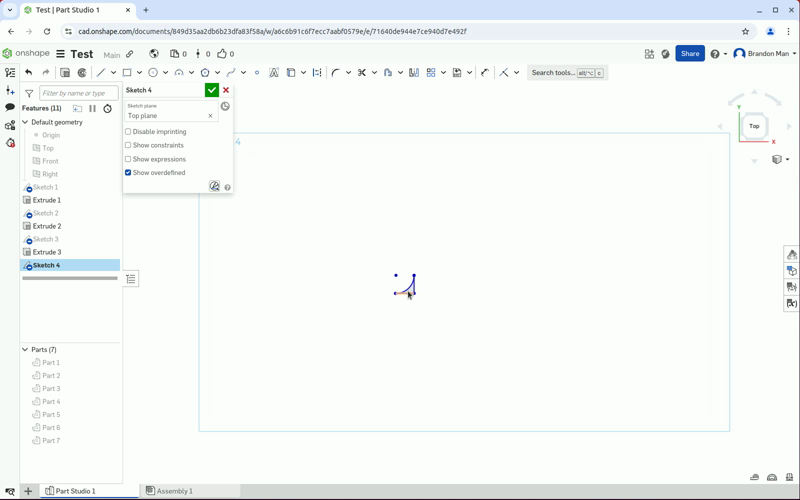
scroll(6)
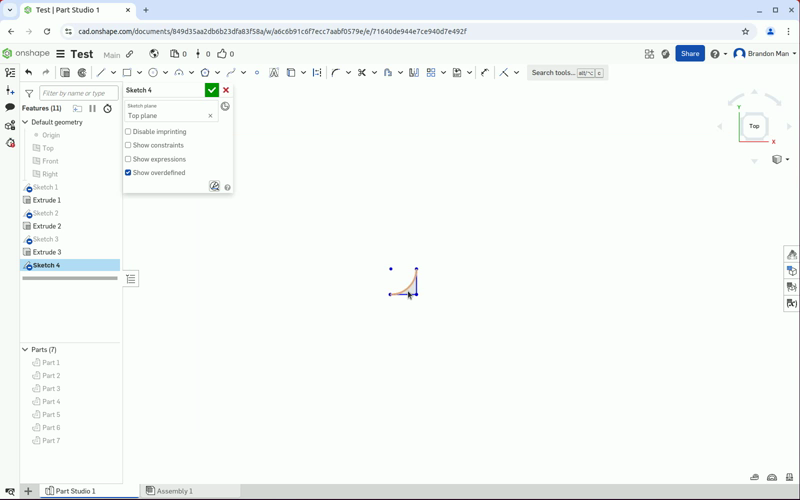
scroll(6)
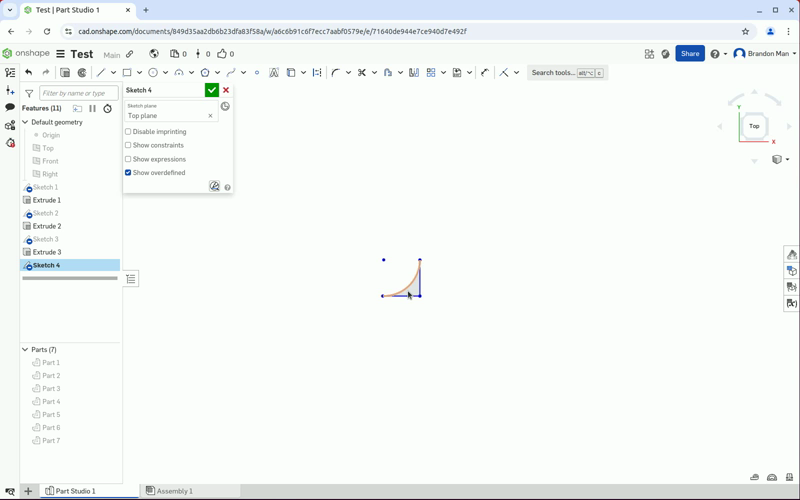
scroll(6)
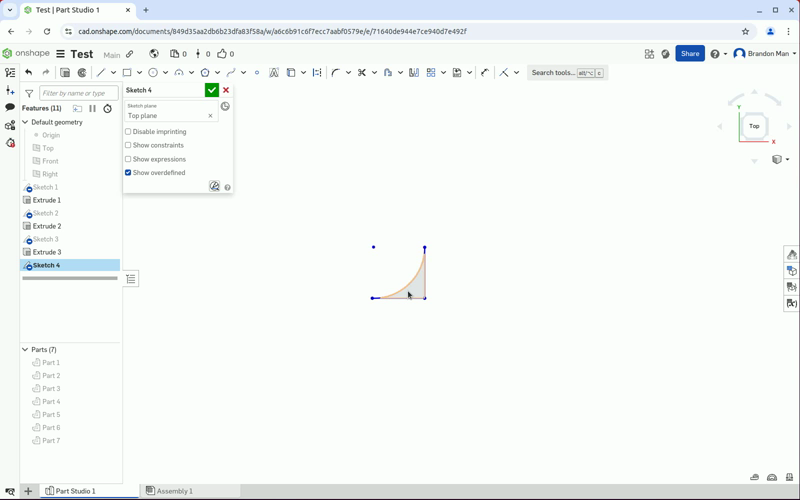
scroll(6)
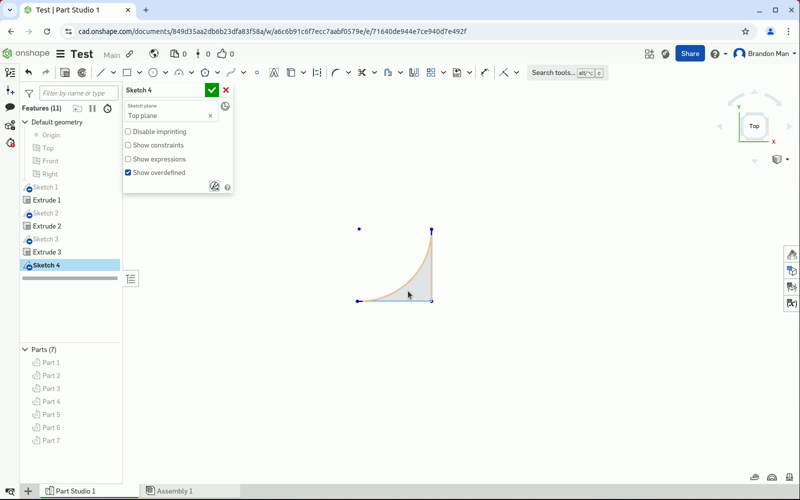
scroll(6)
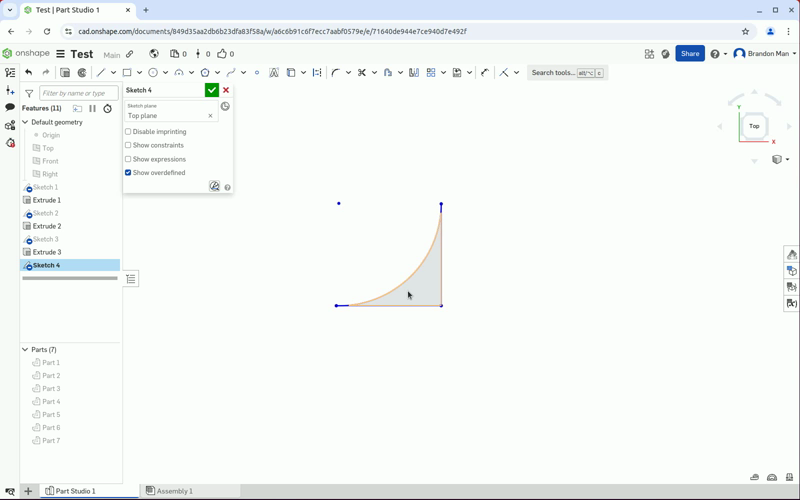
scroll(6)
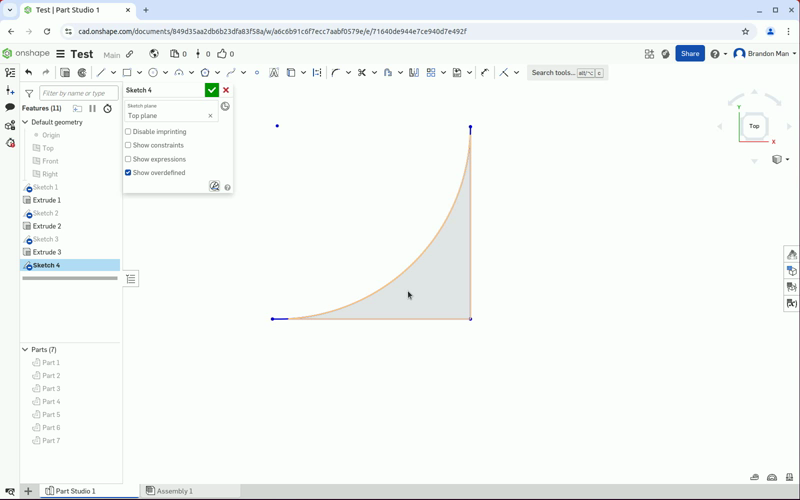
click(408, 290)
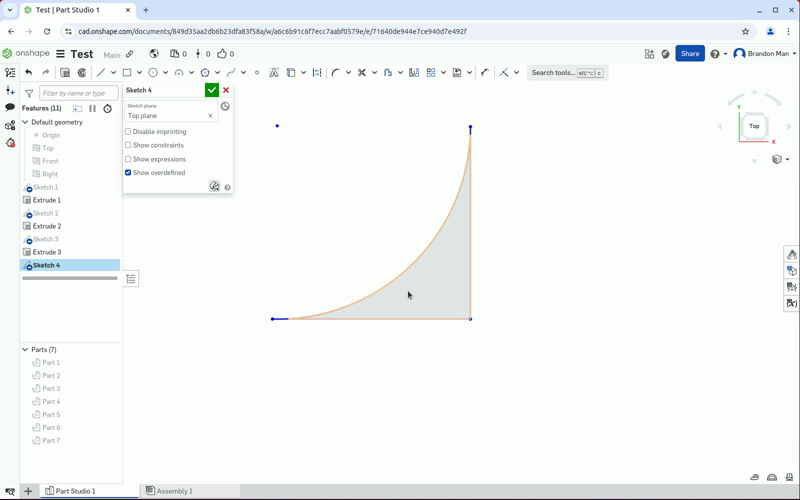
scroll(-6)
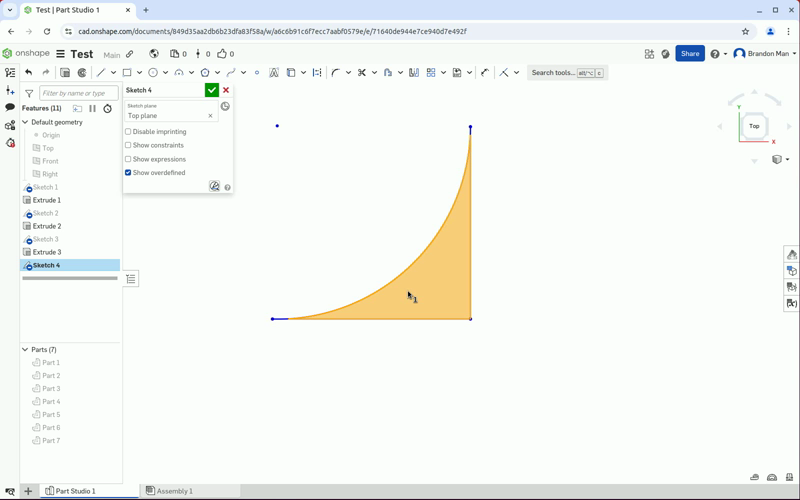
scroll(-6)
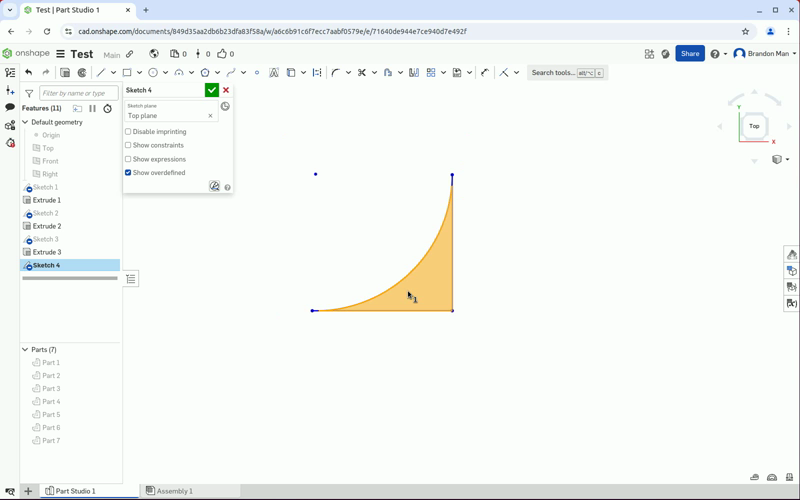
scroll(-6)
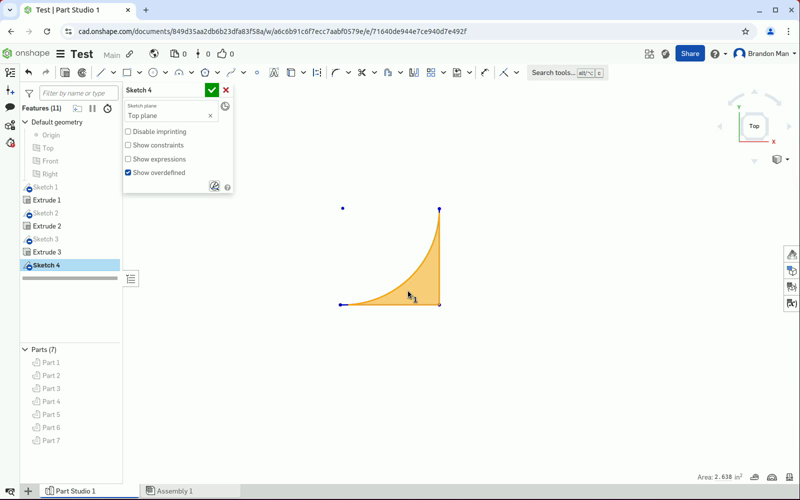
scroll(-6)
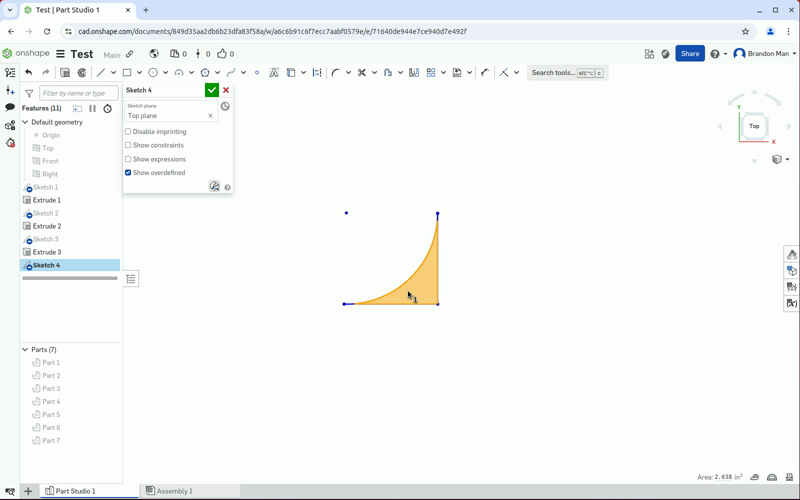
scroll(-6)
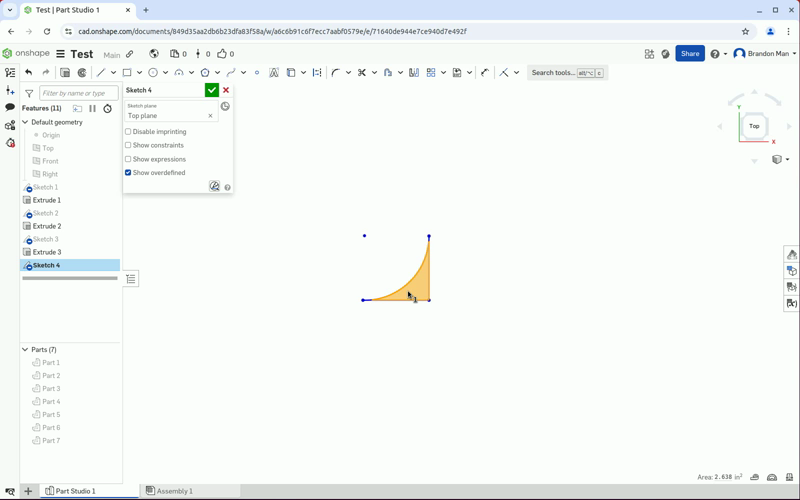
scroll(-6)
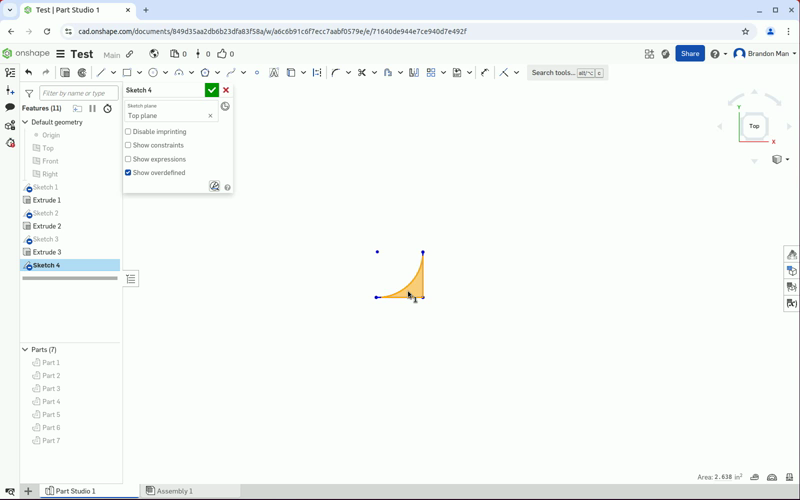
scroll(-6)
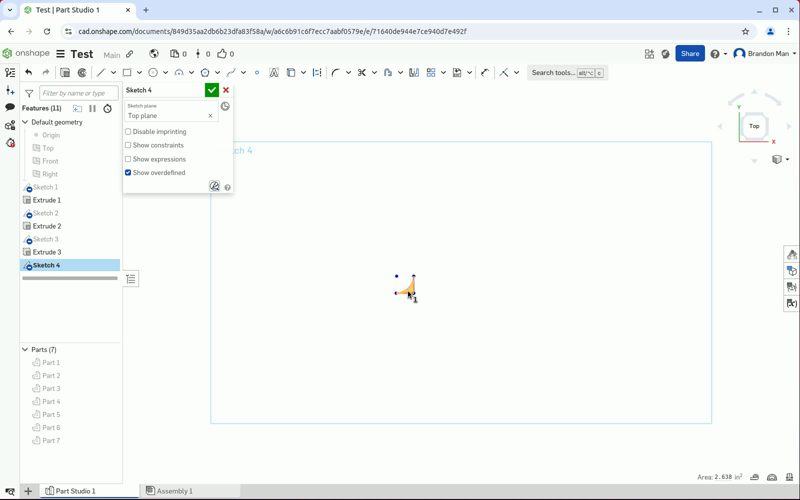
mouse_move(73, 352)
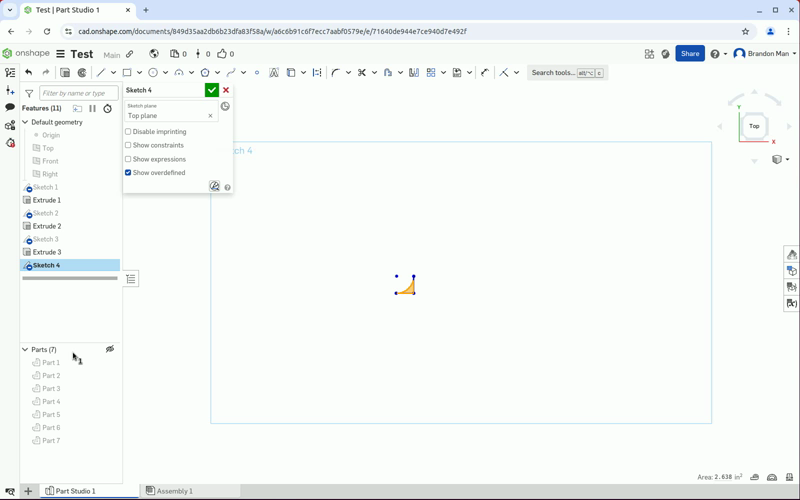
key(shift+y)
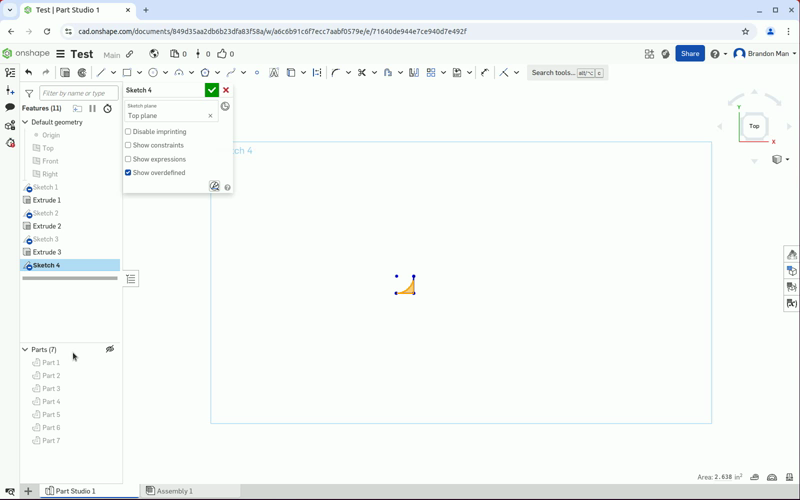
key(shift+e)
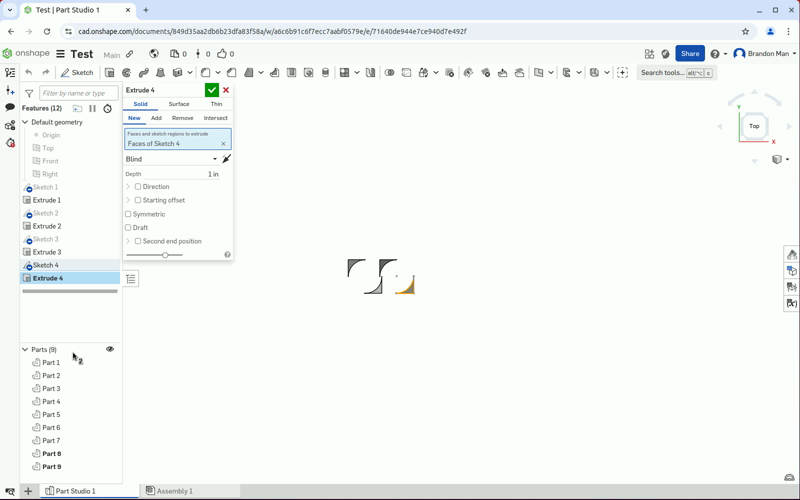
mouse_move(143, 106)
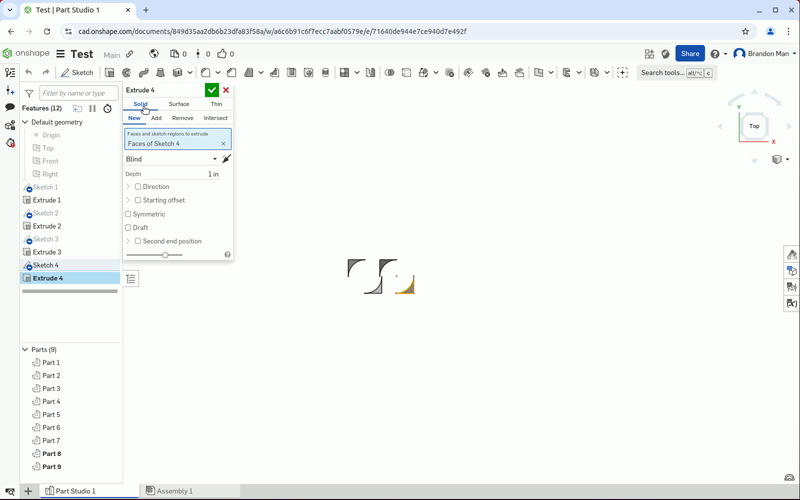
click(143, 106)
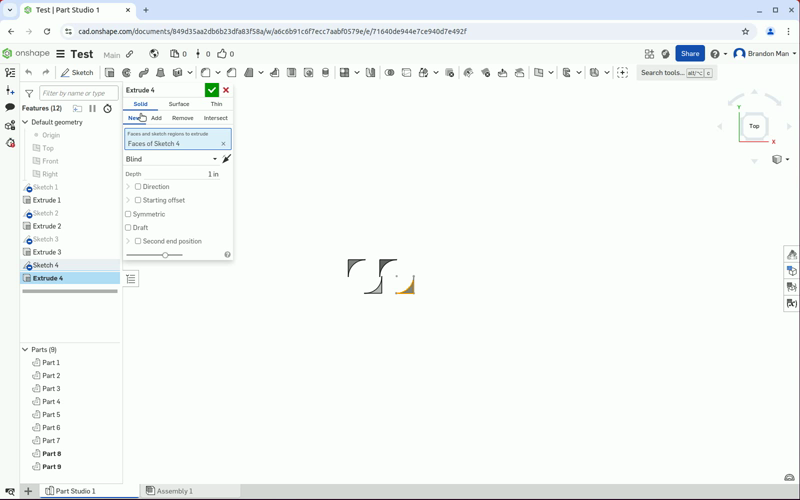
mouse_move(137, 120)
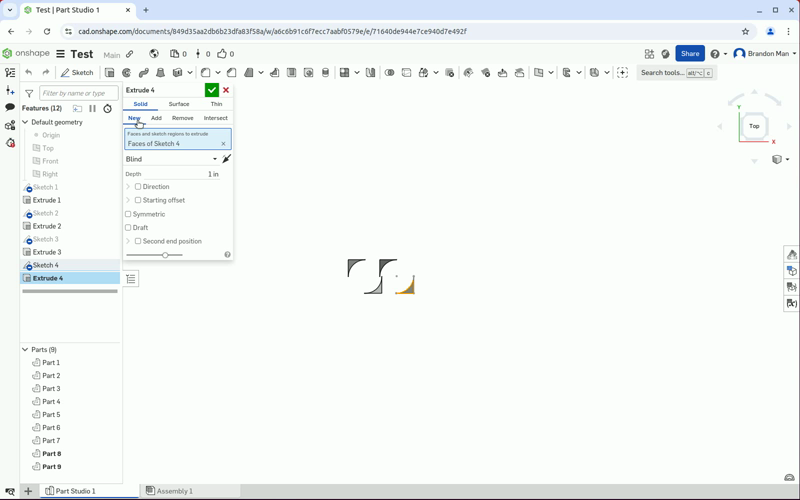
click(137, 120)
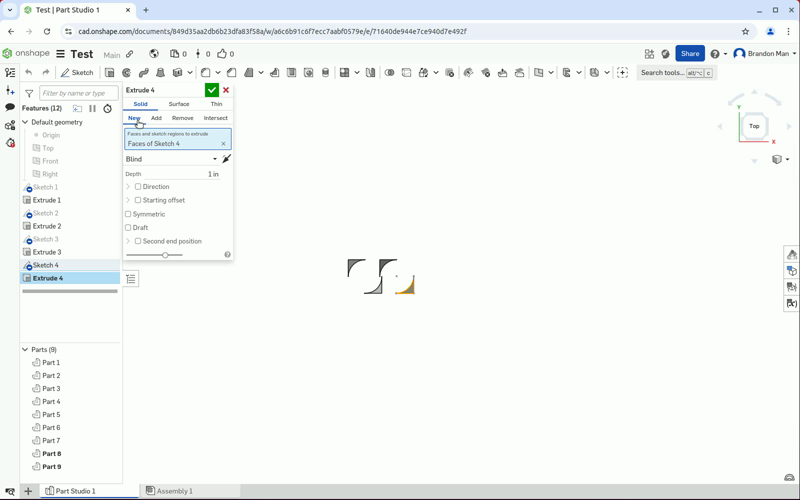
key(tab, 4)
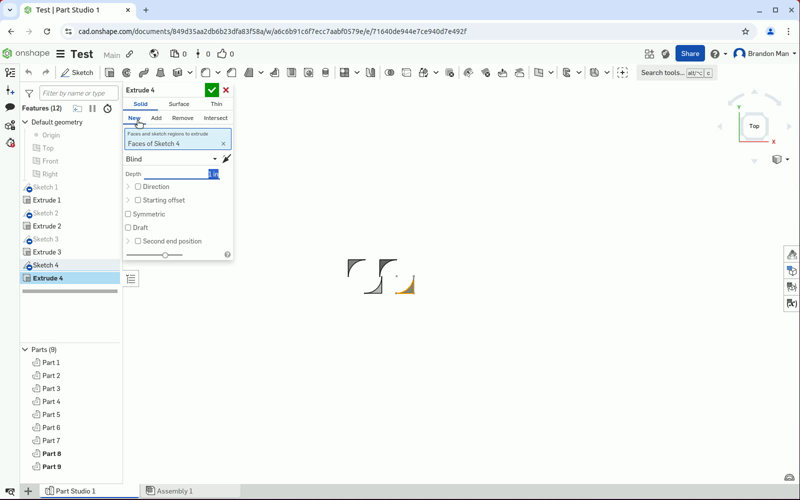
text(8.184)
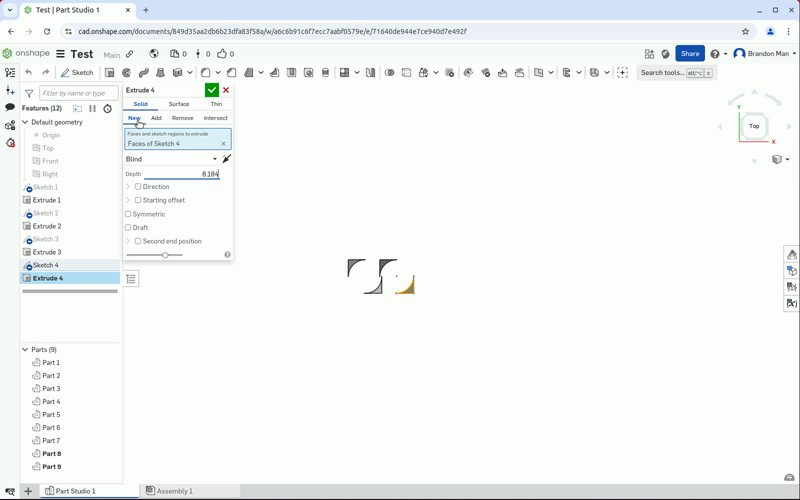
key(enter)
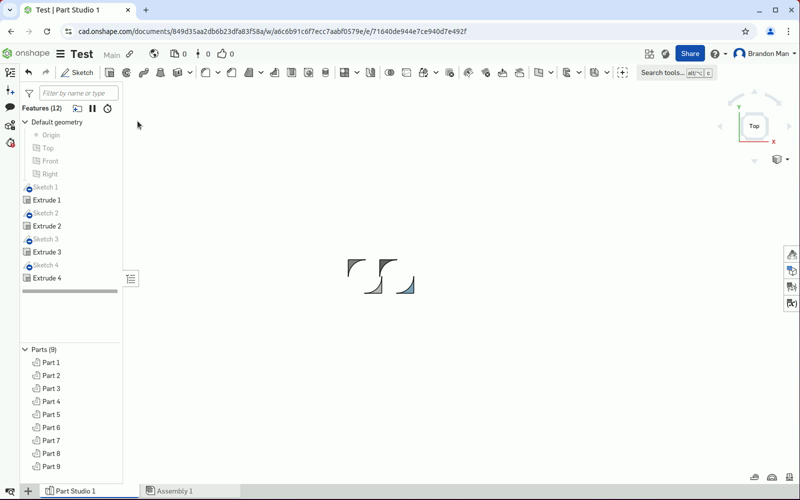
key(shift+h)
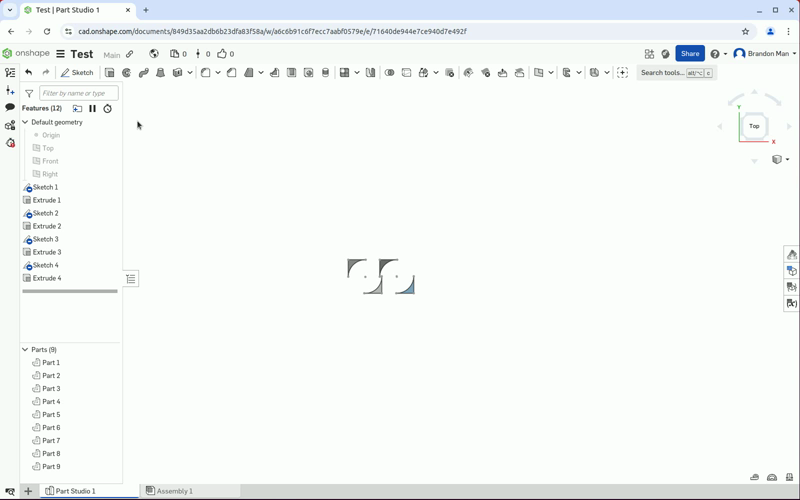
key(shift+h)
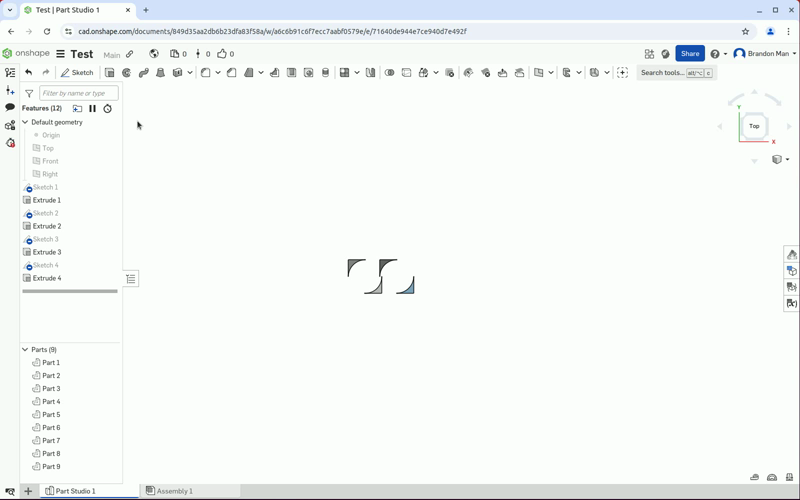
mouse_move(73, 189)
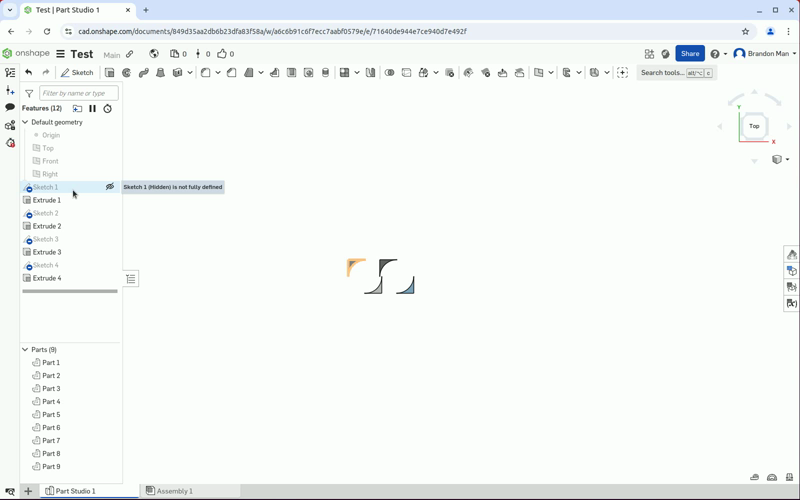
click(73, 189)
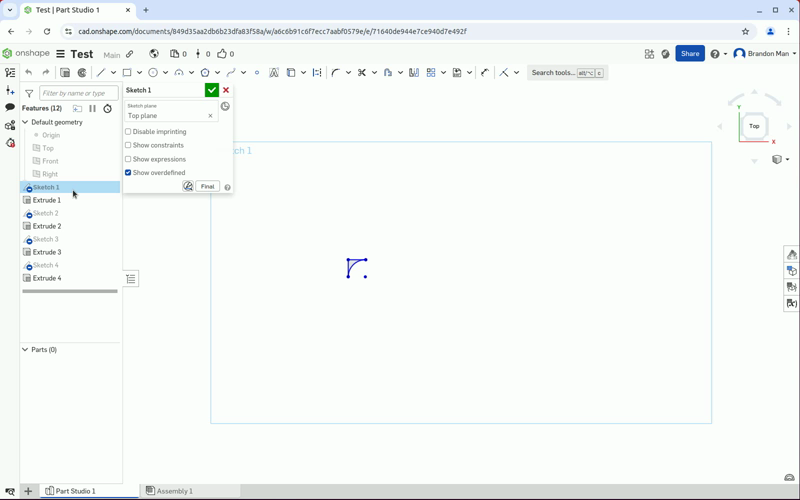
mouse_move(229, 92)
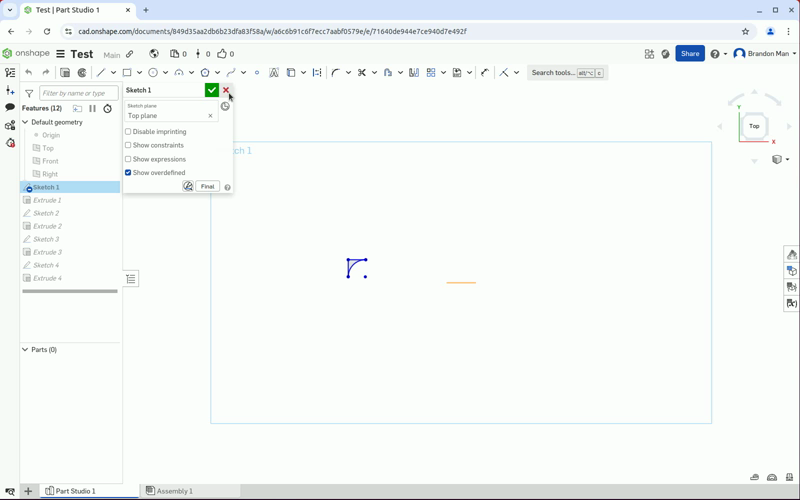
click(229, 92)
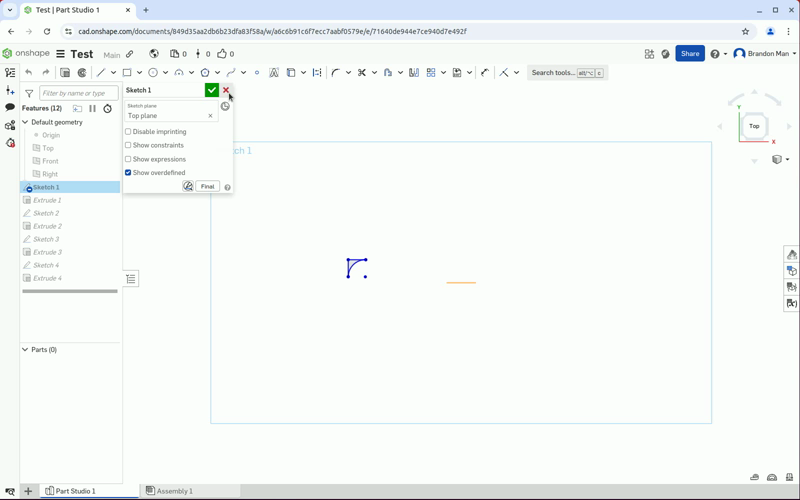
key(shift+s)
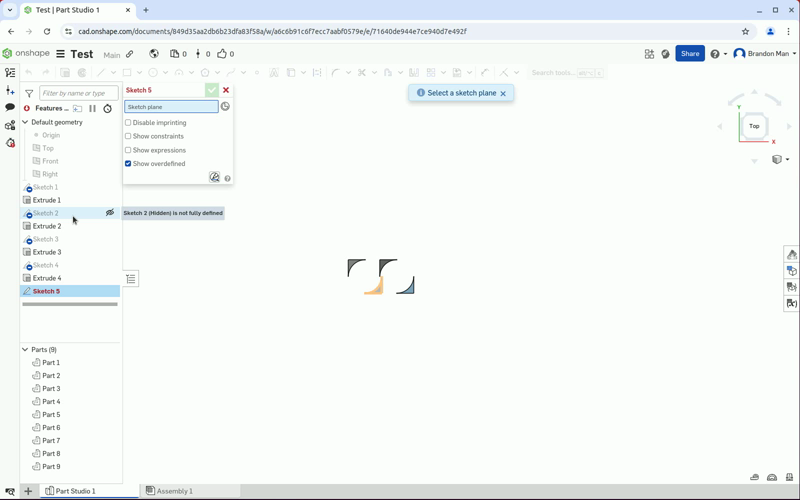
scroll(3)
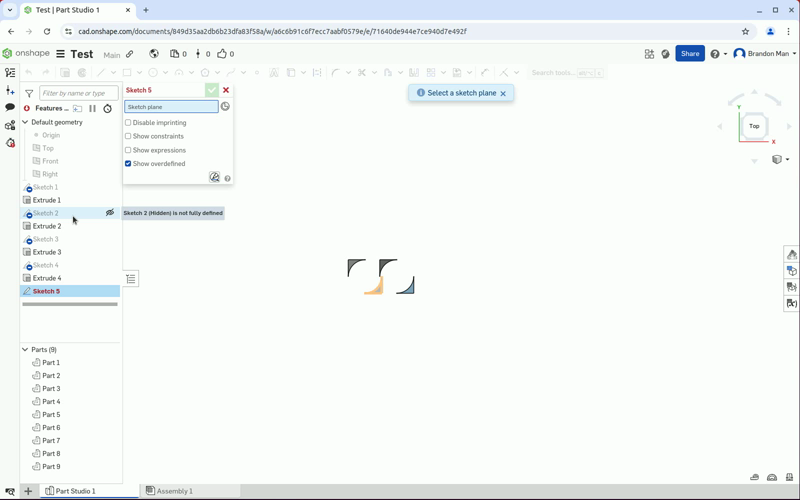
mouse_move(73, 150)
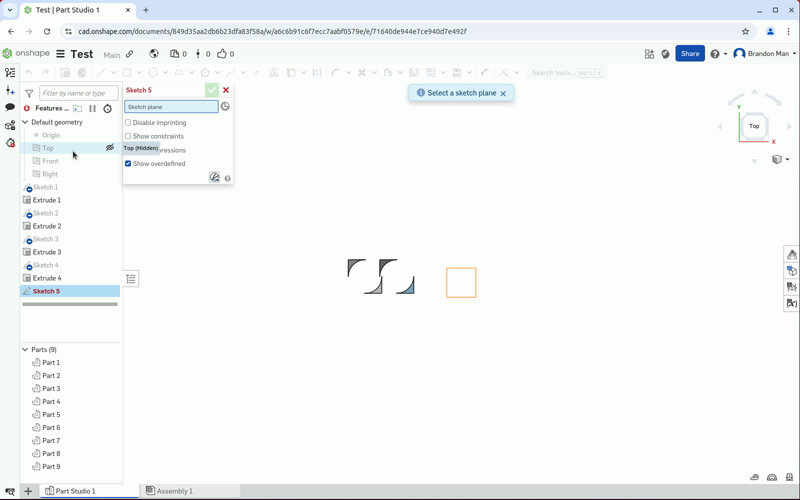
click(73, 150)
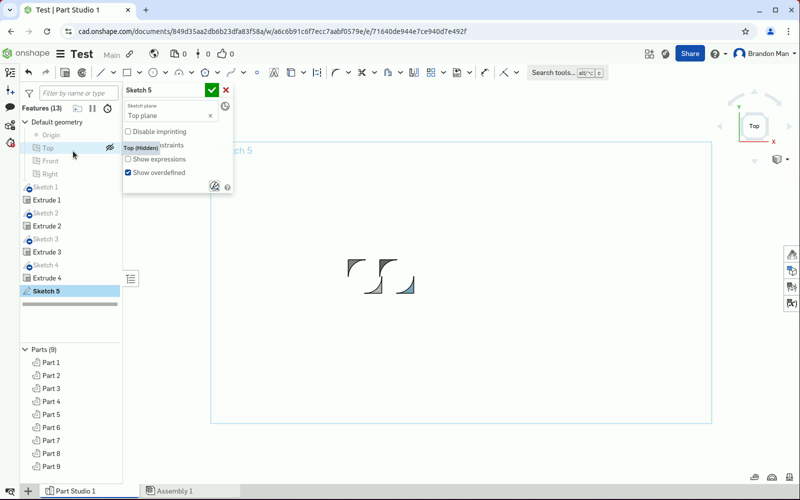
mouse_move(73, 352)
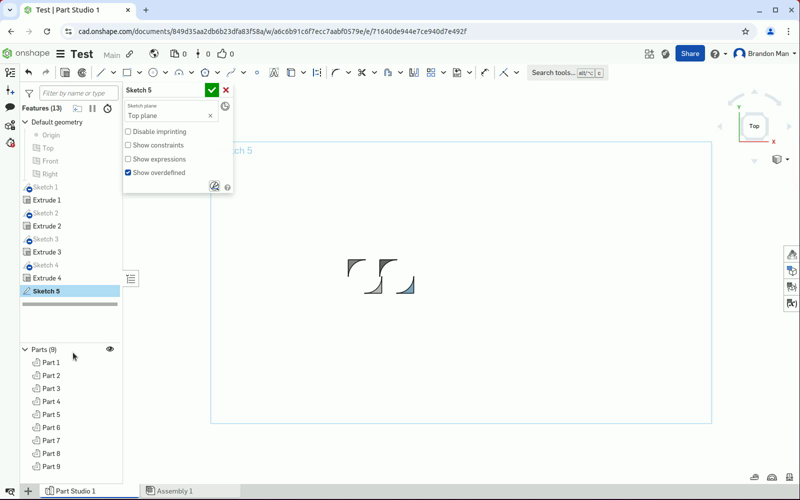
key(y)
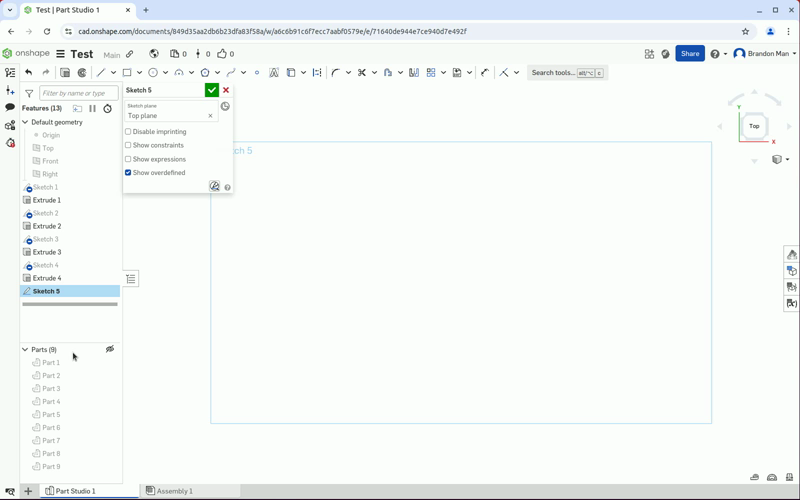
key(l)
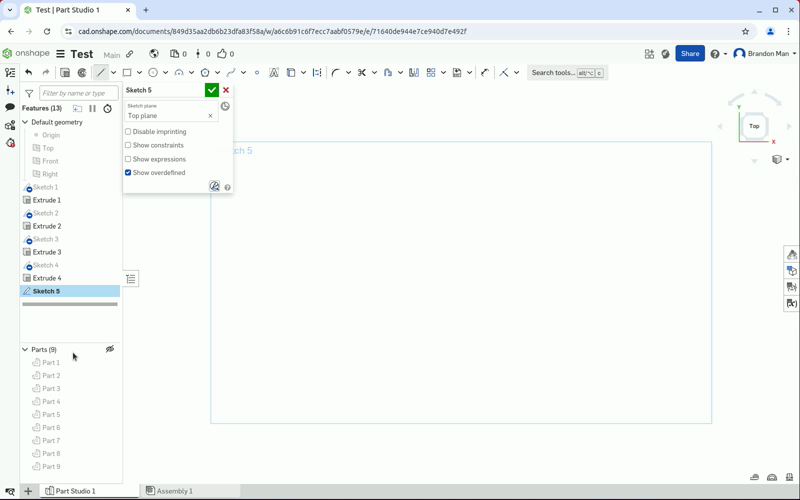
key_down(shift)
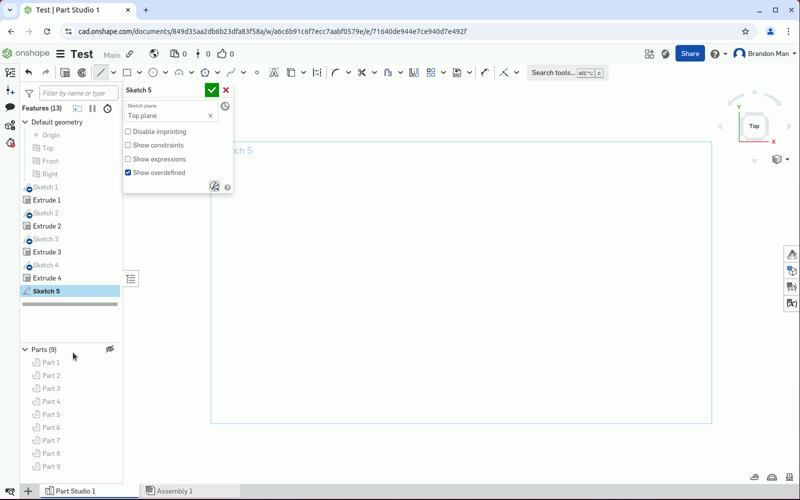
mouse_move(348, 293)
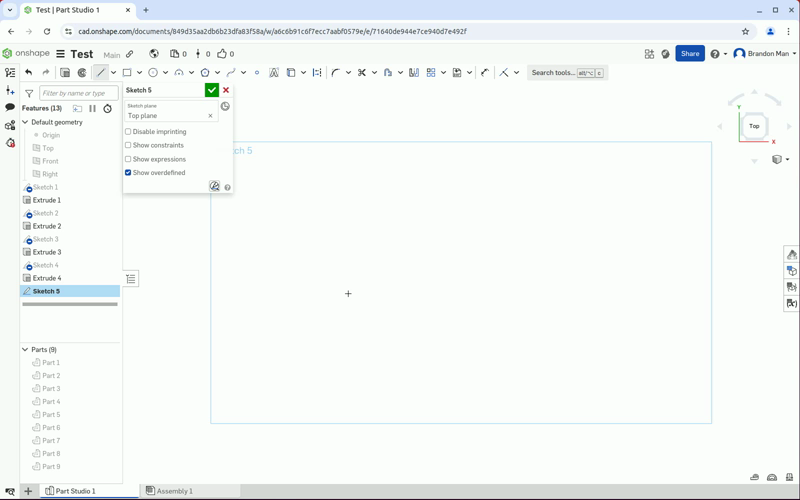
click(348, 293)
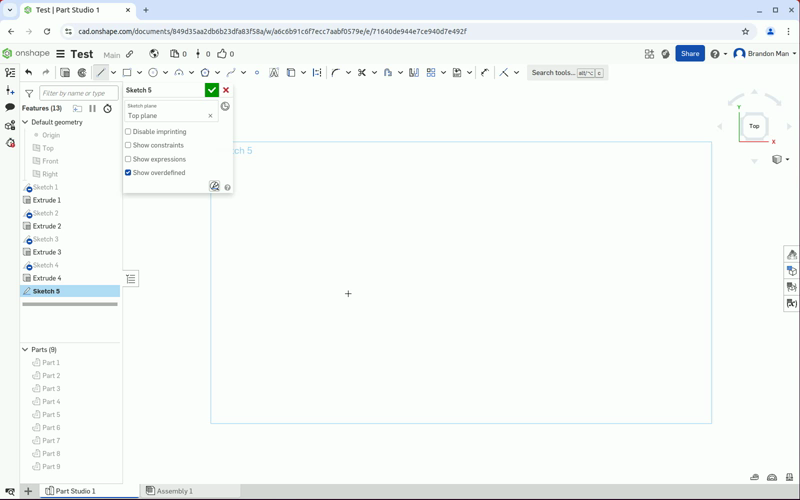
key_up(shift)
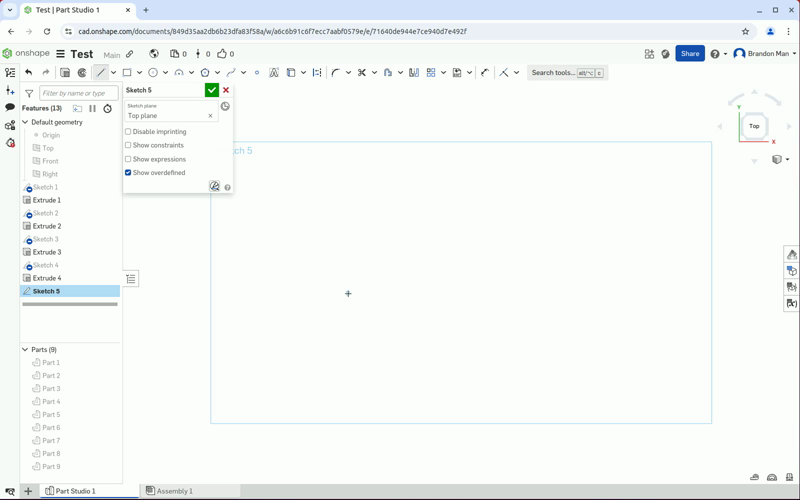
key_down(shift)
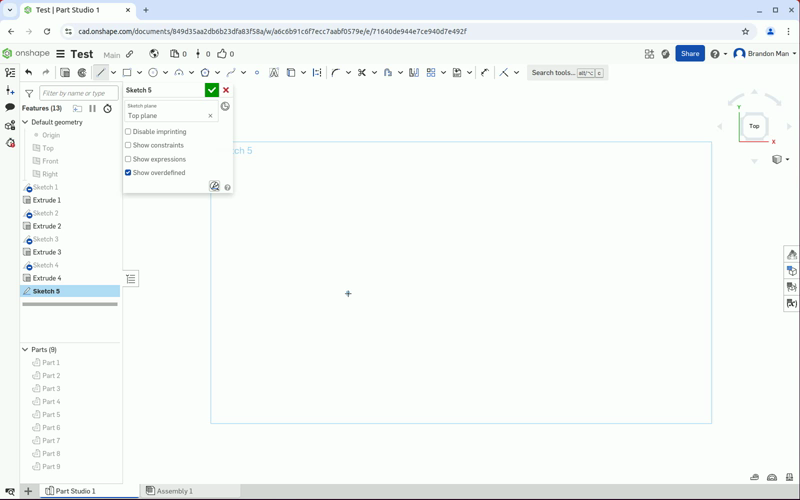
mouse_move(378, 293)
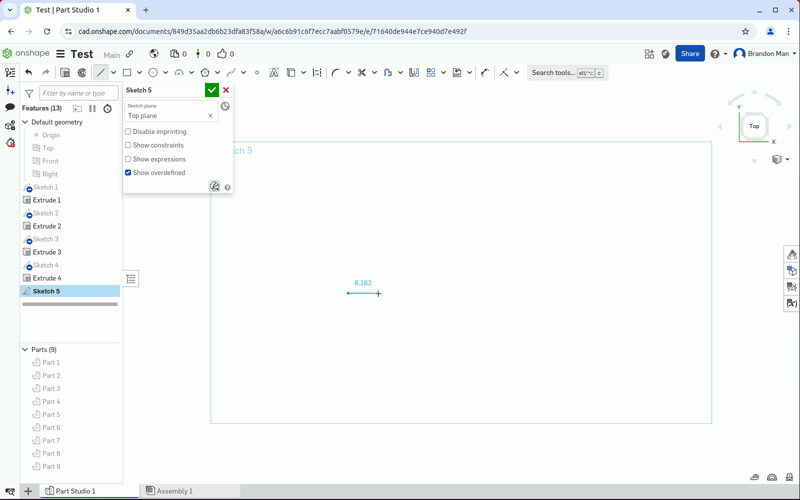
mouse_move(365, 293)
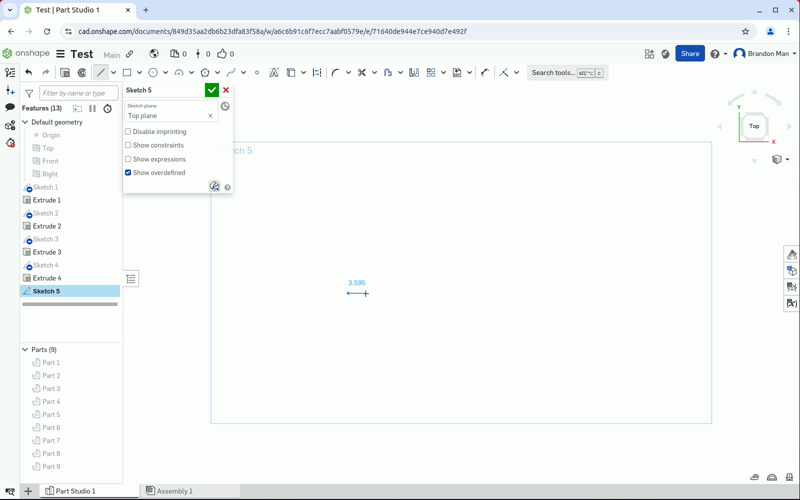
click(365, 293)
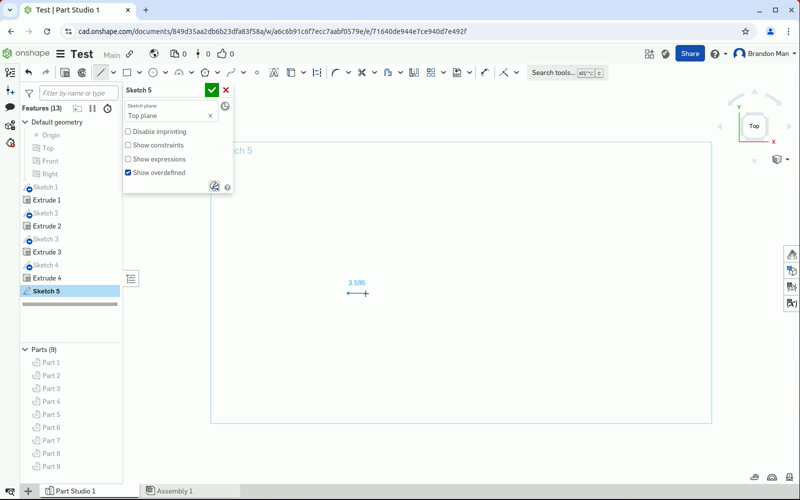
key_up(shift)
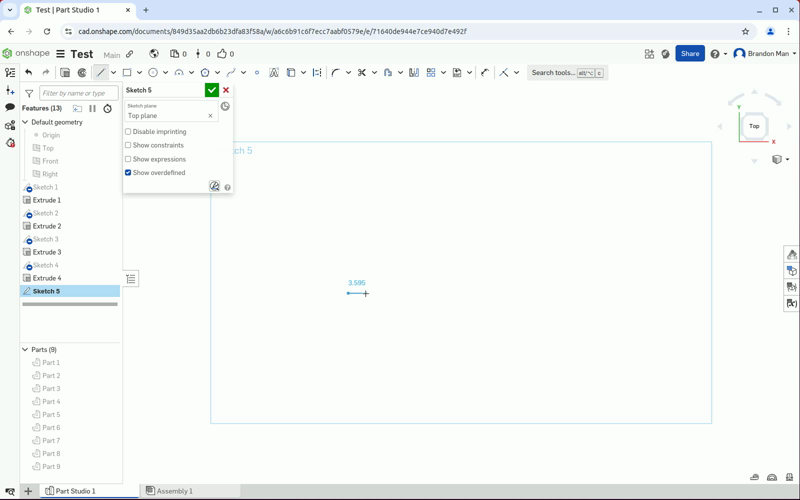
key(esc)
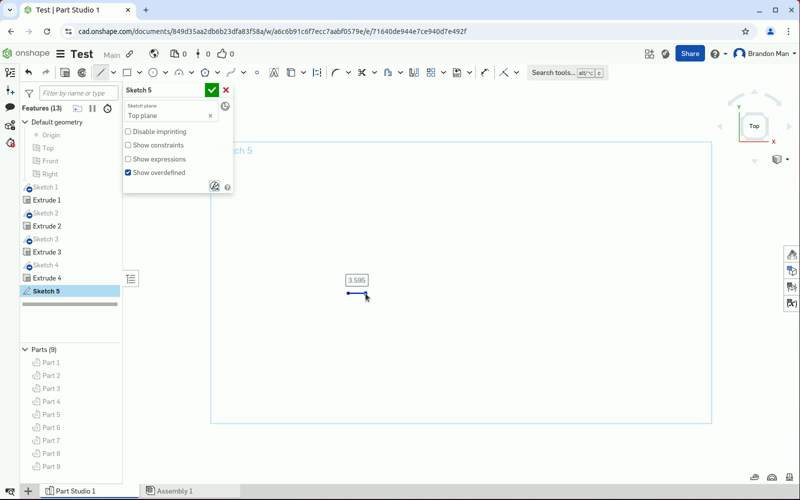
key(a)
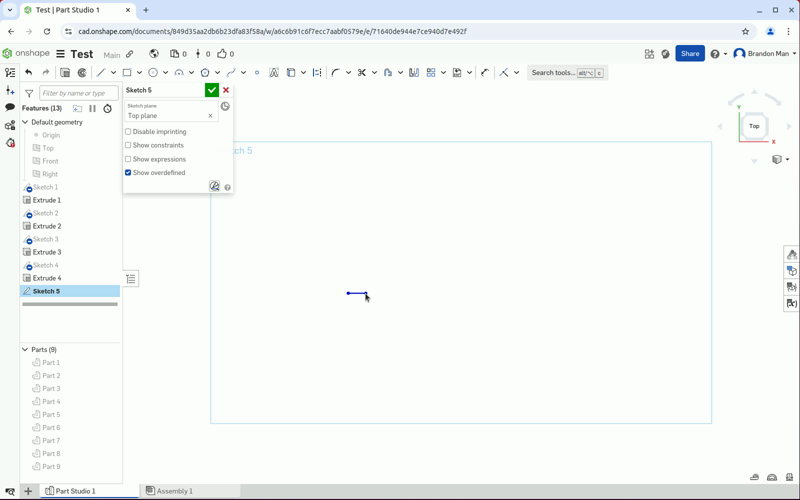
mouse_move(365, 293)
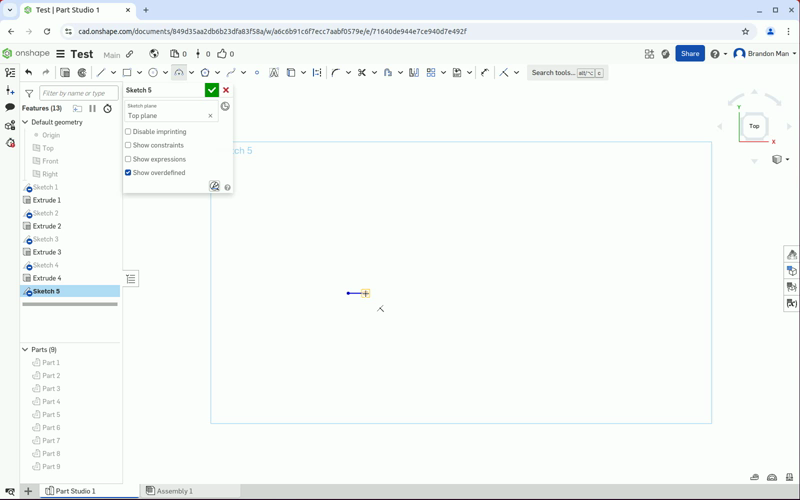
click(365, 293)
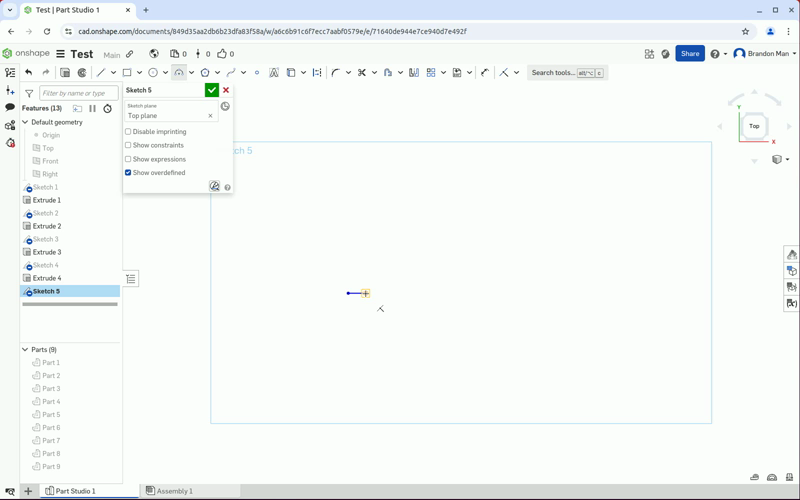
key_down(shift)
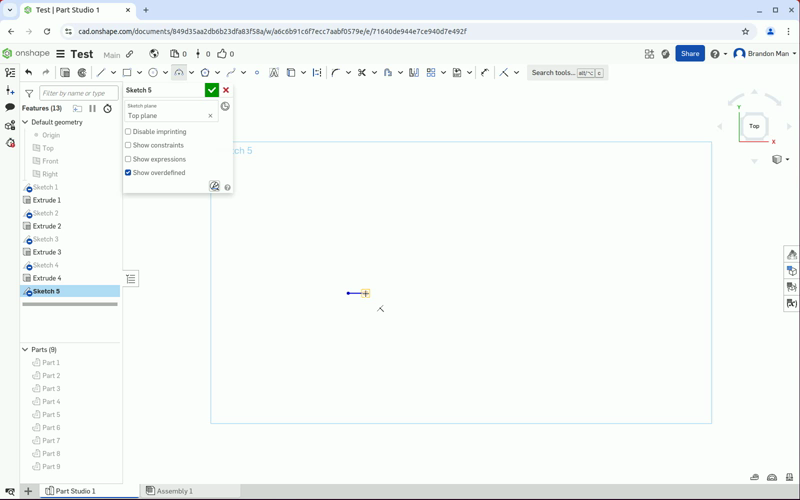
mouse_move(348, 276)
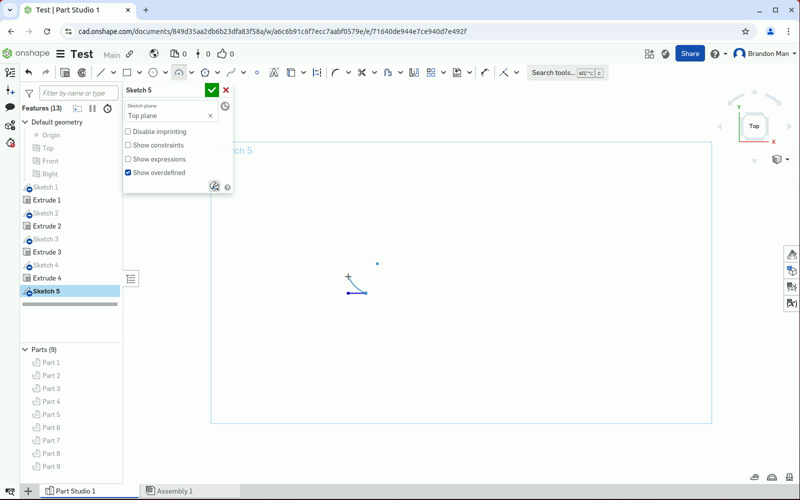
click(348, 276)
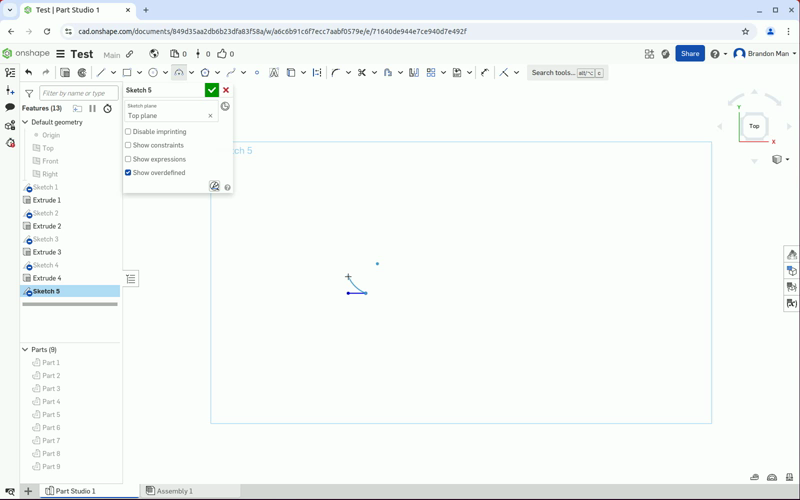
mouse_move(353, 288)
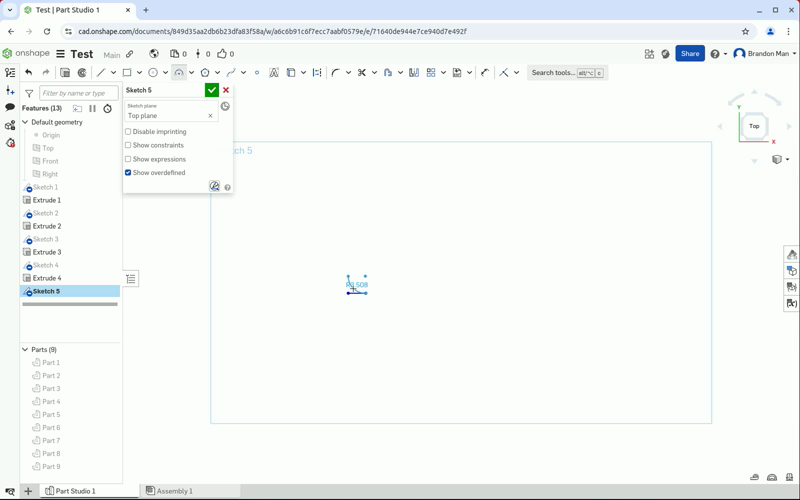
click(353, 288)
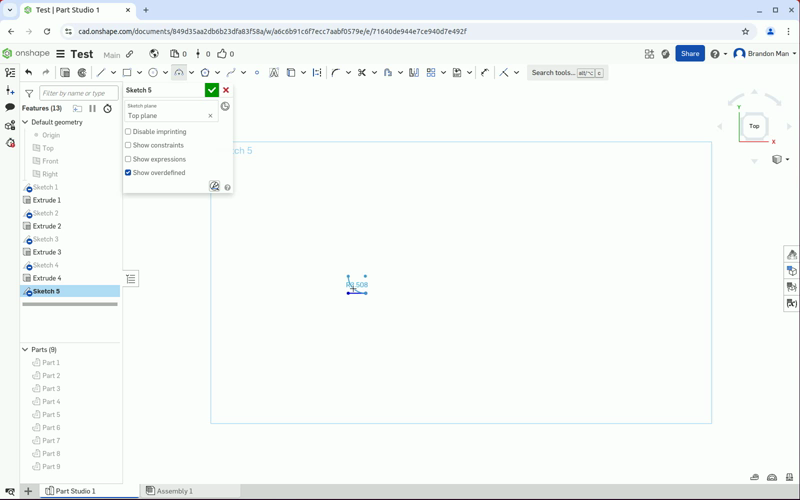
key_up(shift)
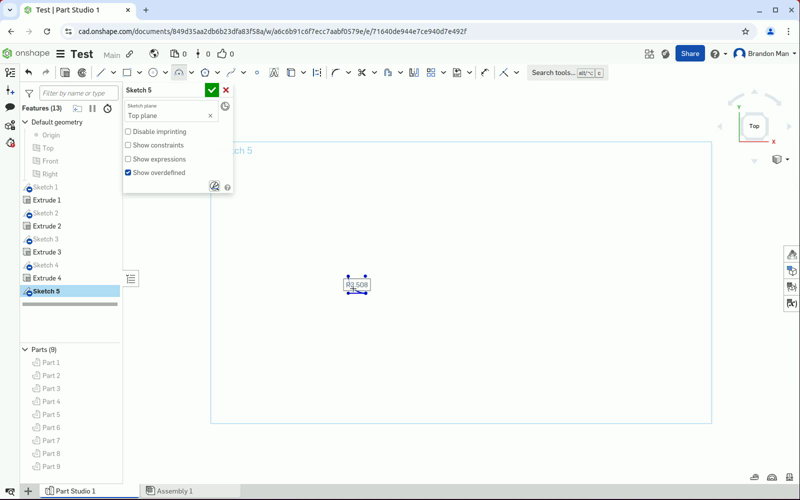
key(esc)
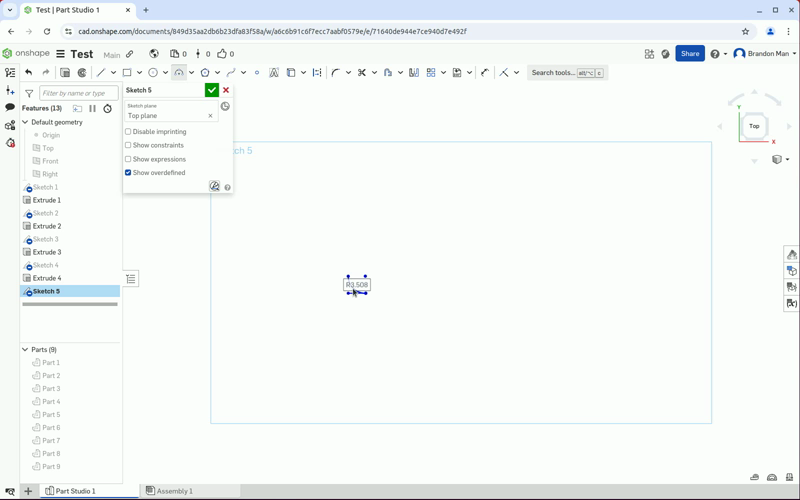
key(l)
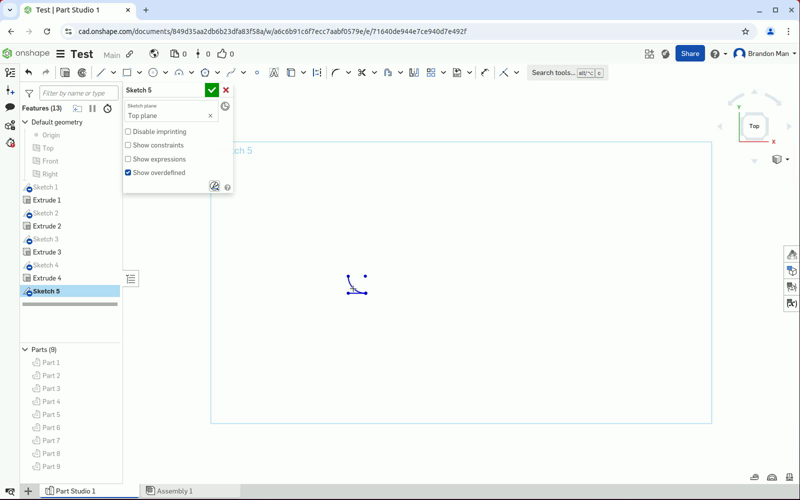
mouse_move(348, 276)
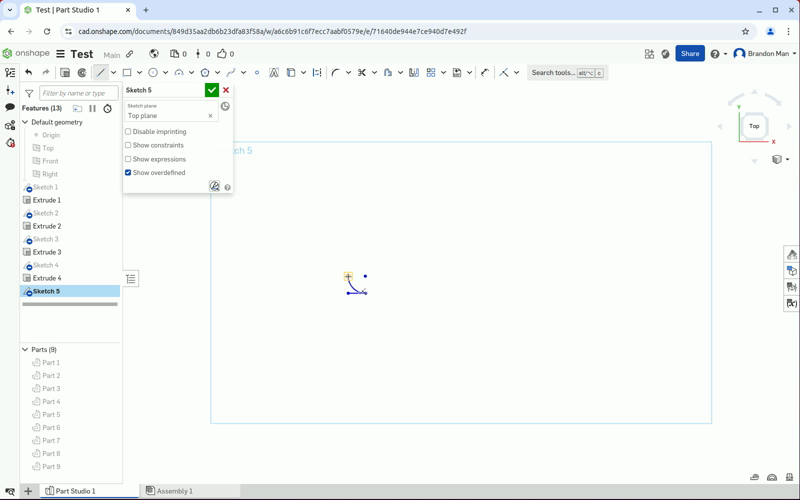
click(348, 276)
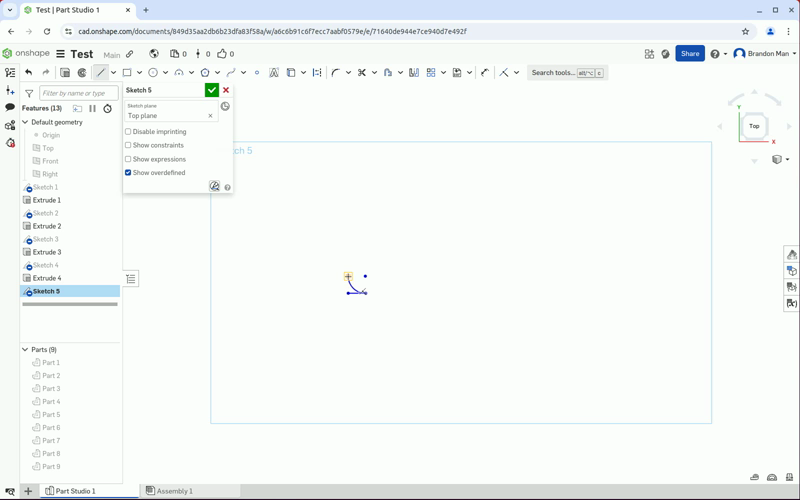
mouse_move(378, 276)
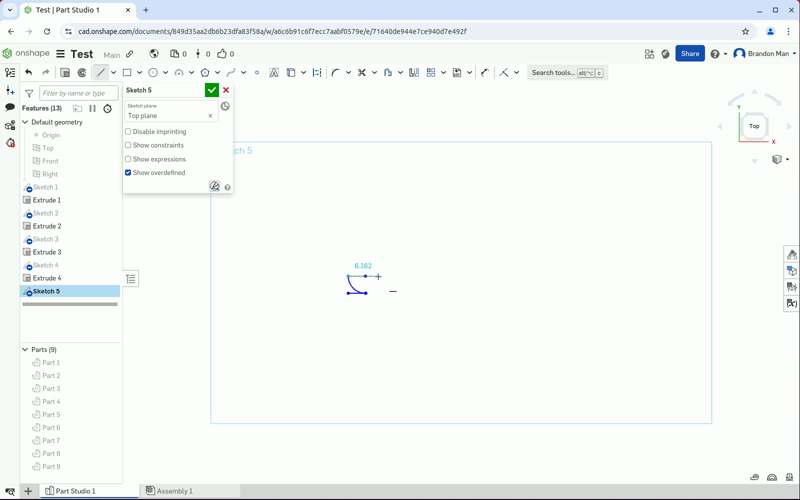
key_down(shift)
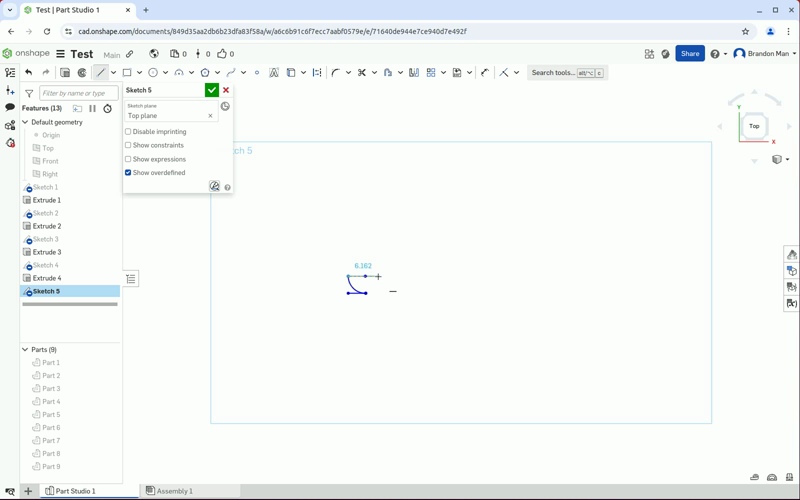
mouse_move(348, 293)
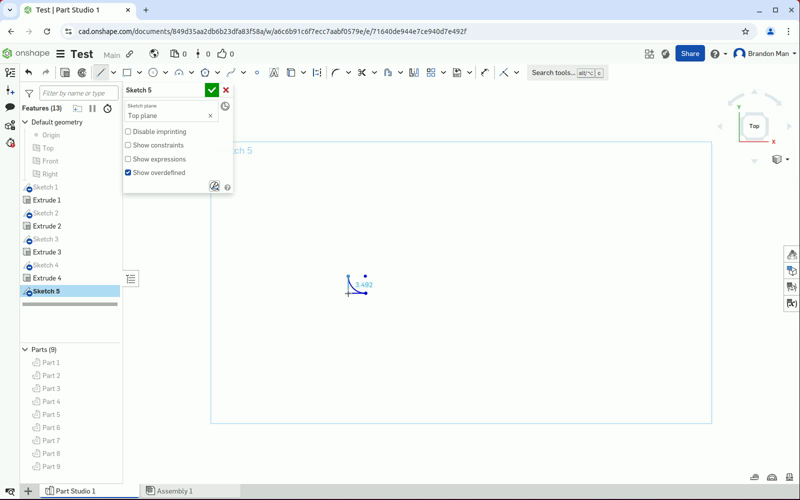
key_up(shift)
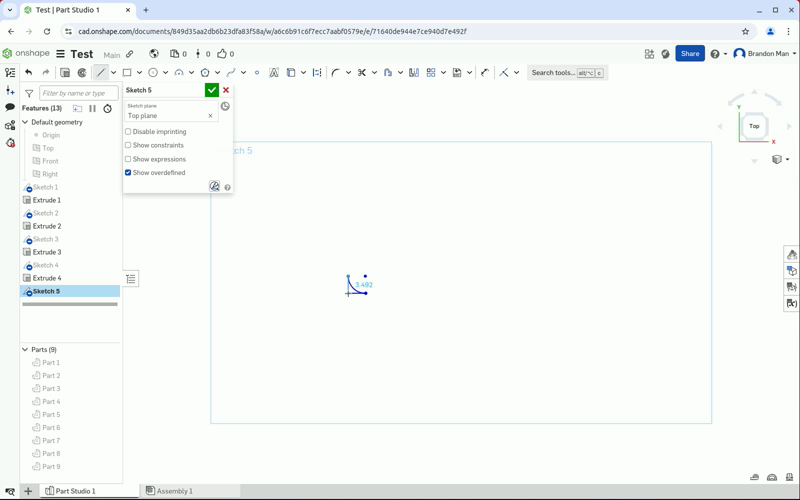
click(348, 293)
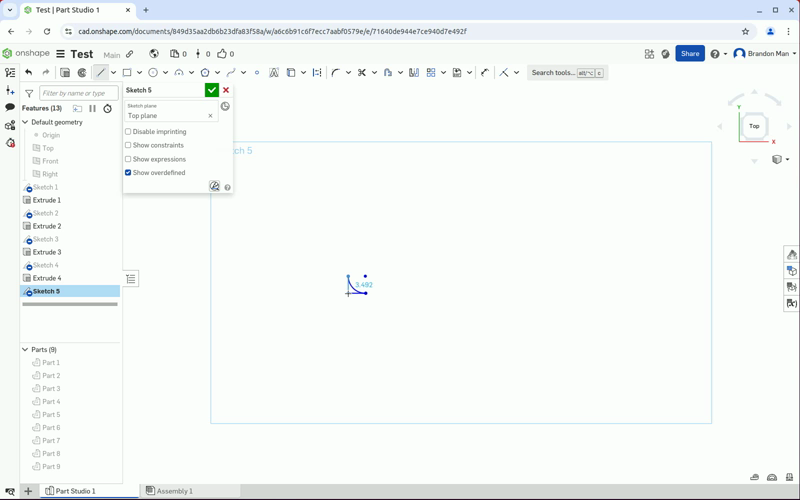
key(esc)
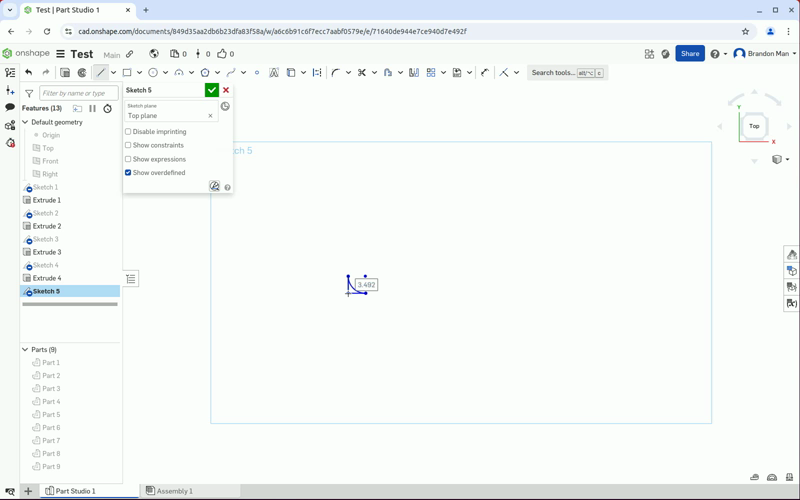
mouse_move(349, 290)
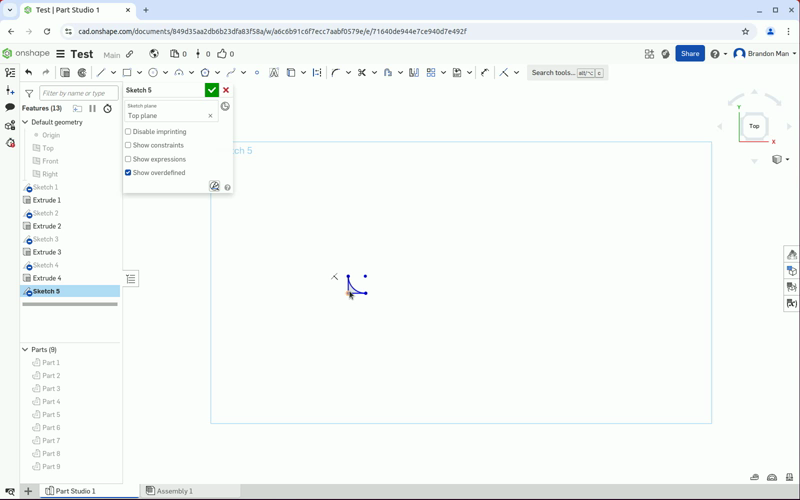
scroll(6)
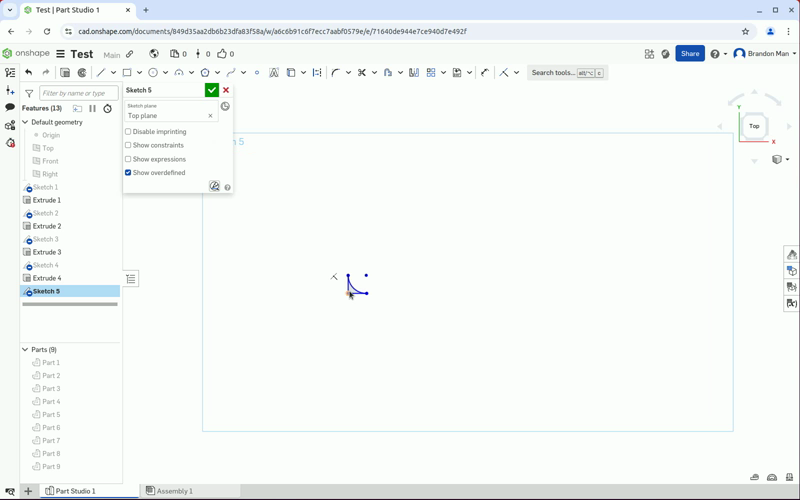
scroll(6)
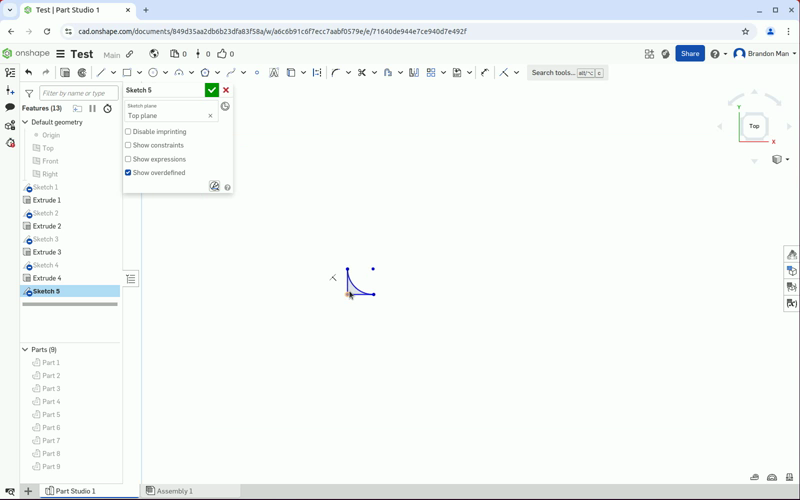
scroll(6)
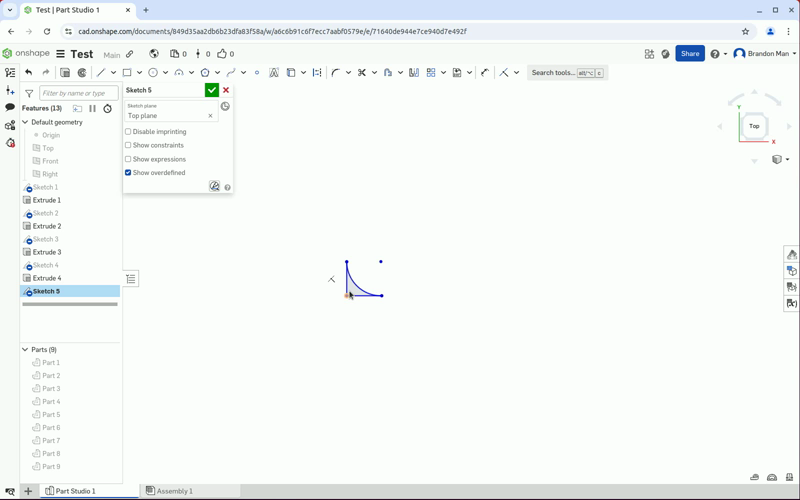
scroll(6)
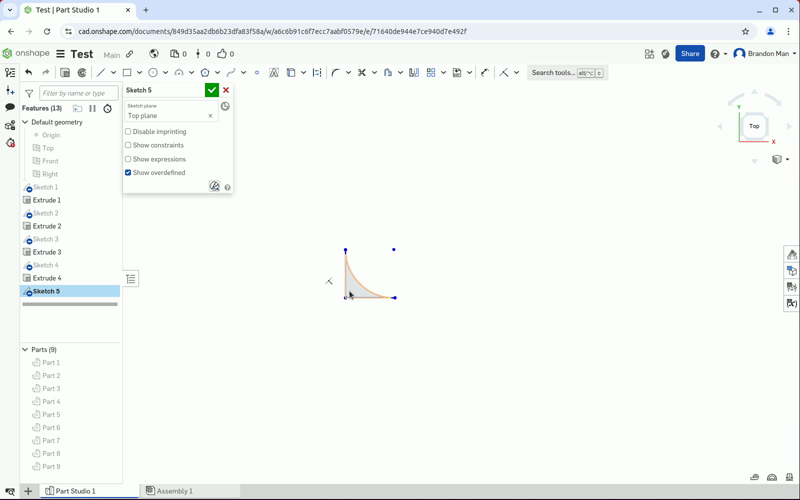
scroll(6)
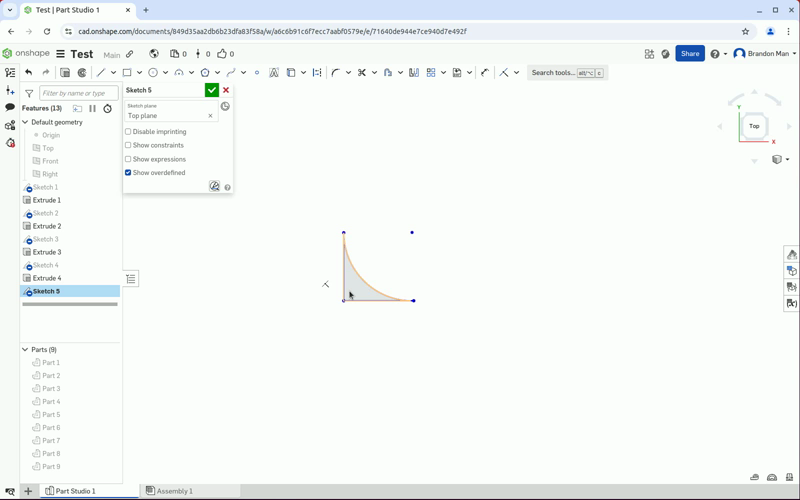
scroll(6)
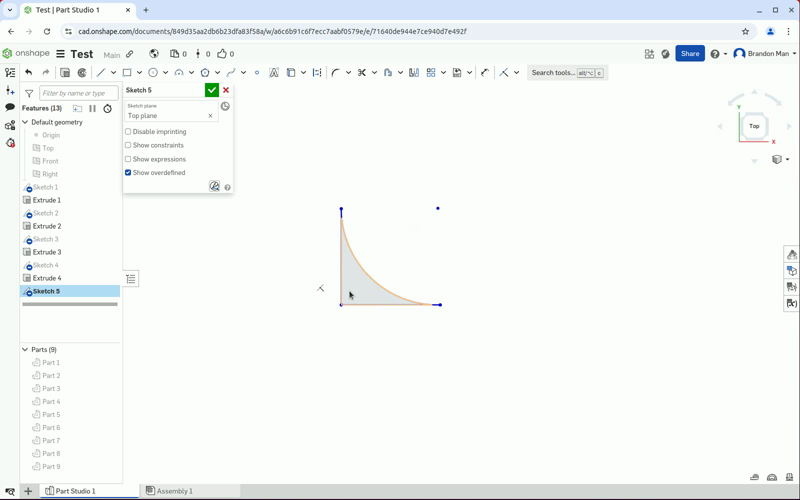
scroll(6)
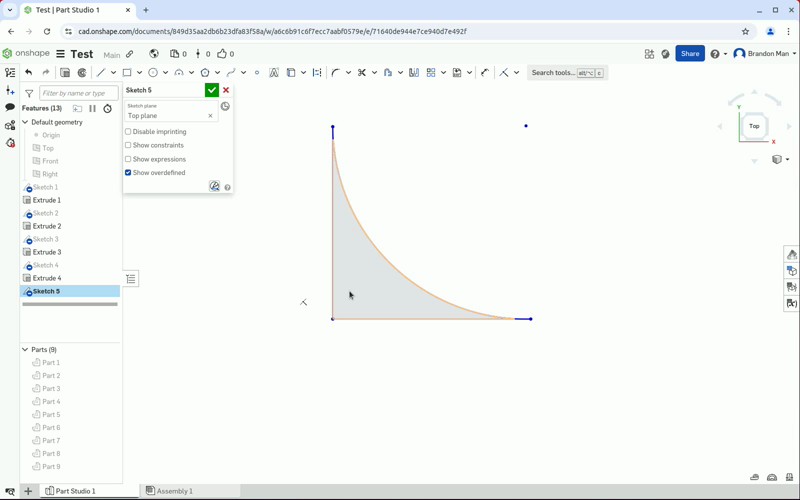
click(349, 290)
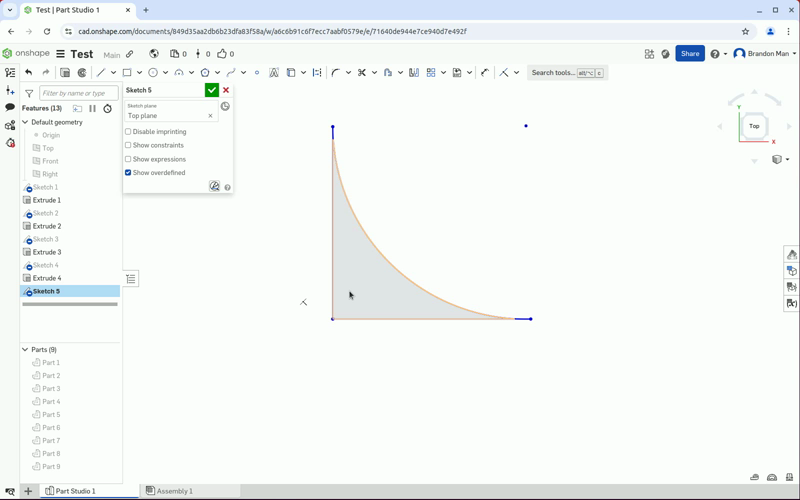
scroll(-6)
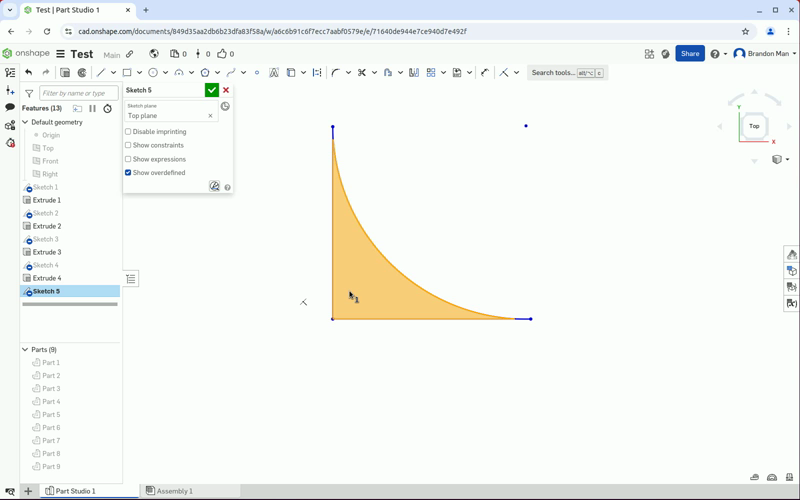
scroll(-6)
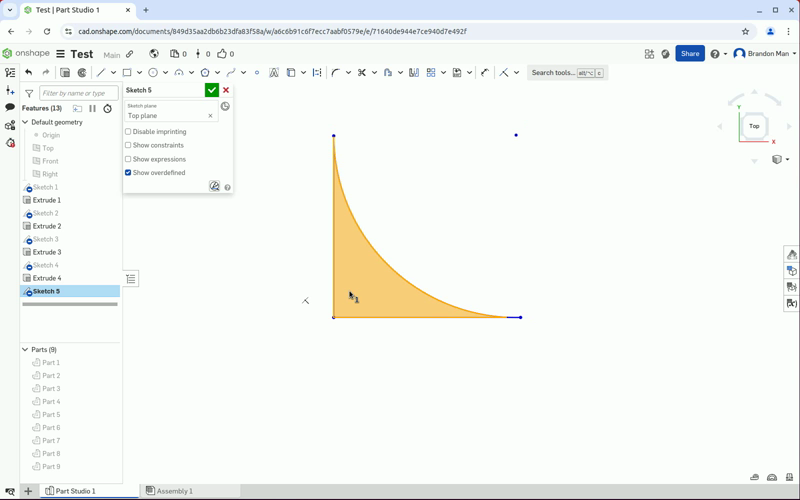
scroll(-6)
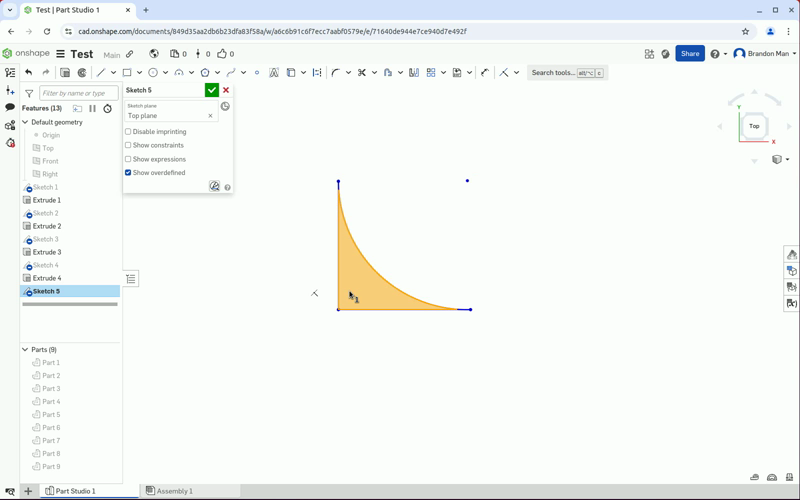
scroll(-6)
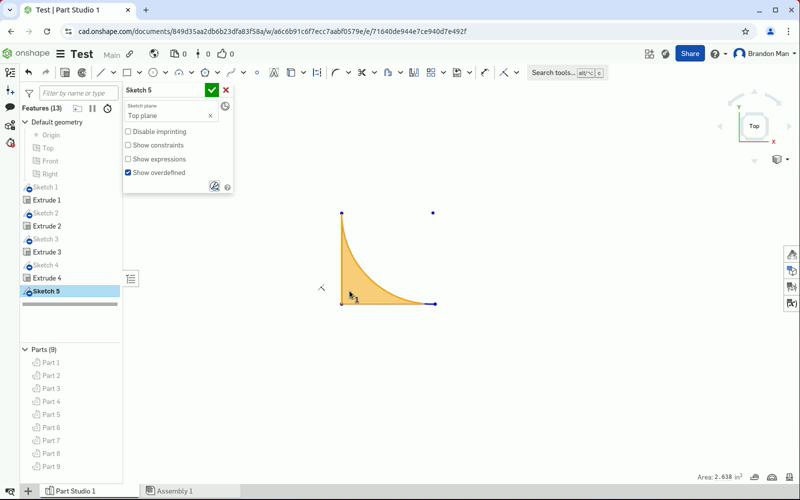
scroll(-6)
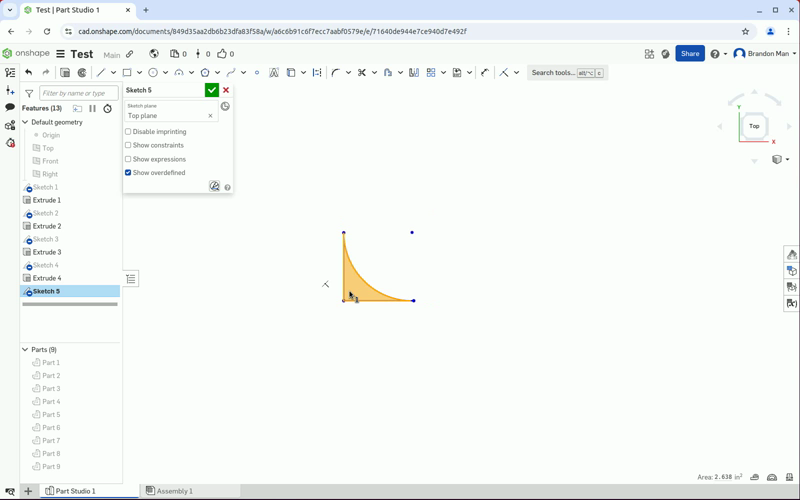
scroll(-6)
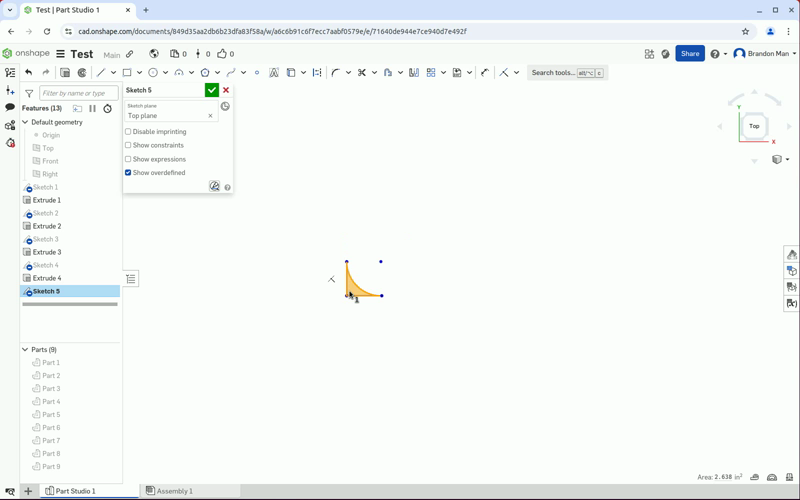
scroll(-6)
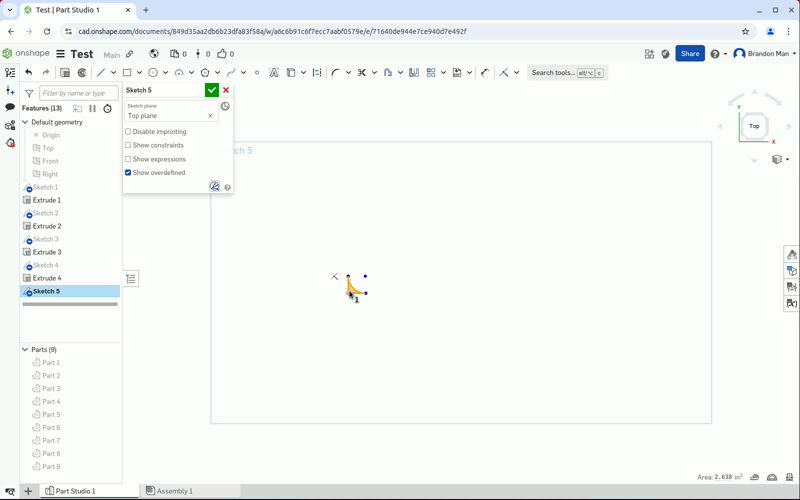
mouse_move(73, 352)
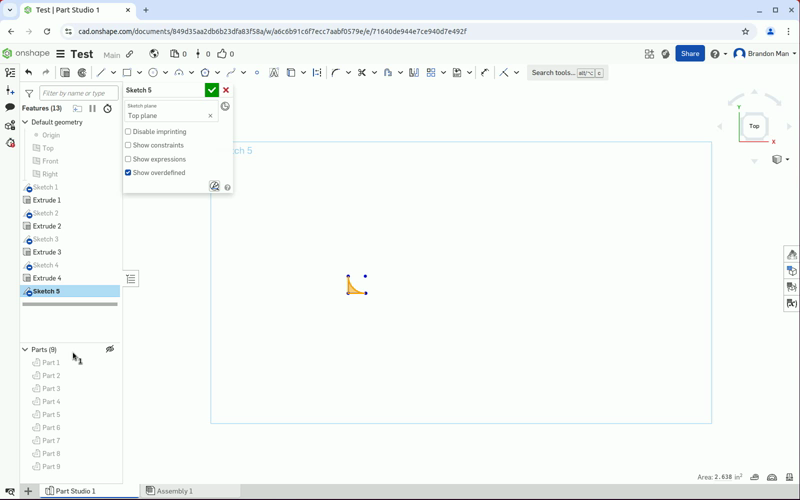
key(shift+y)
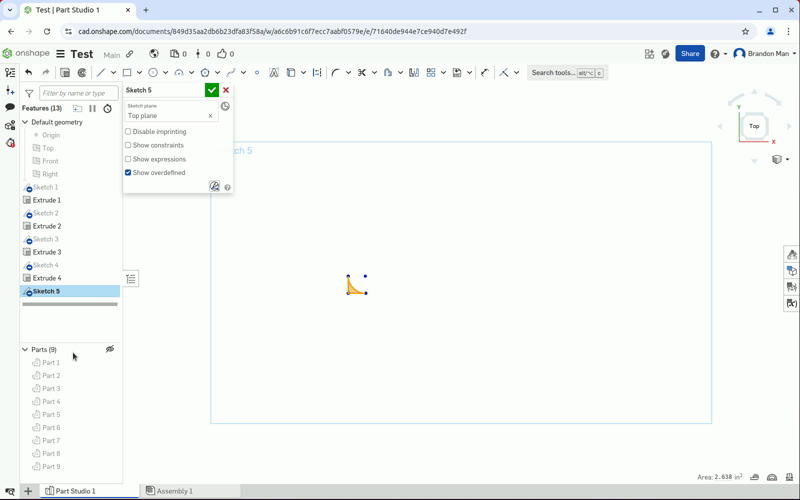
key(shift+e)
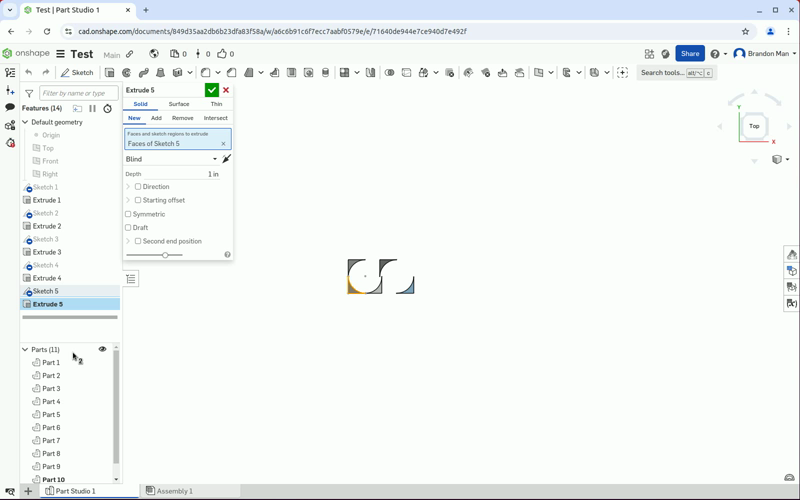
mouse_move(143, 106)
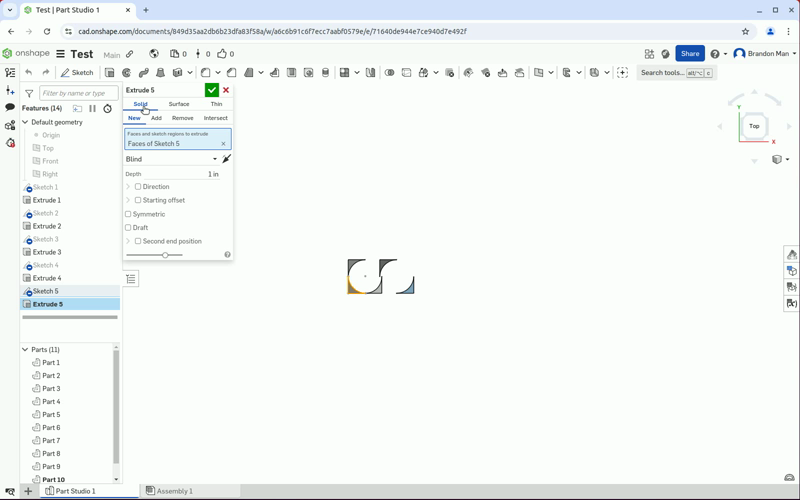
click(143, 106)
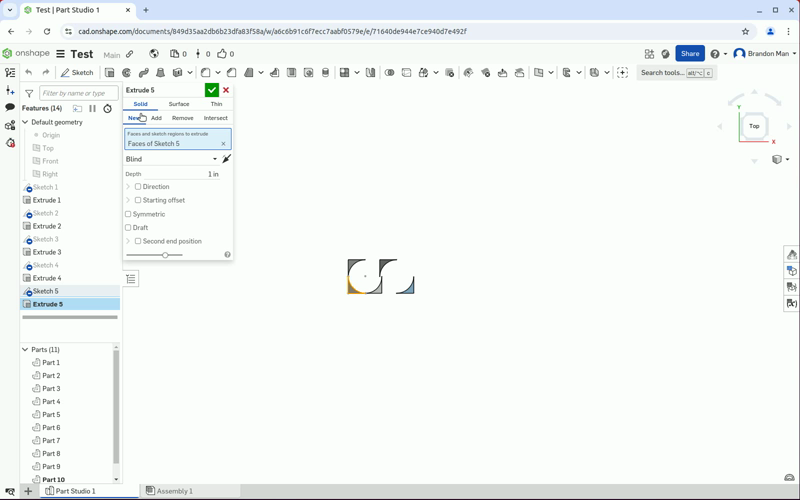
mouse_move(137, 120)
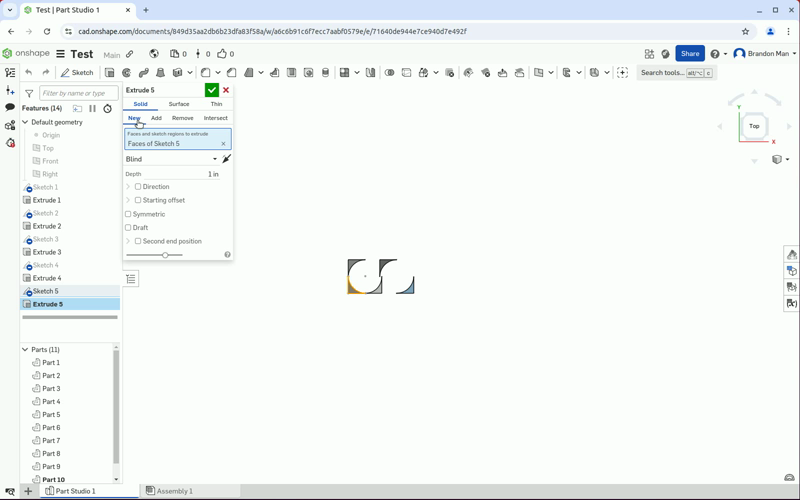
click(137, 120)
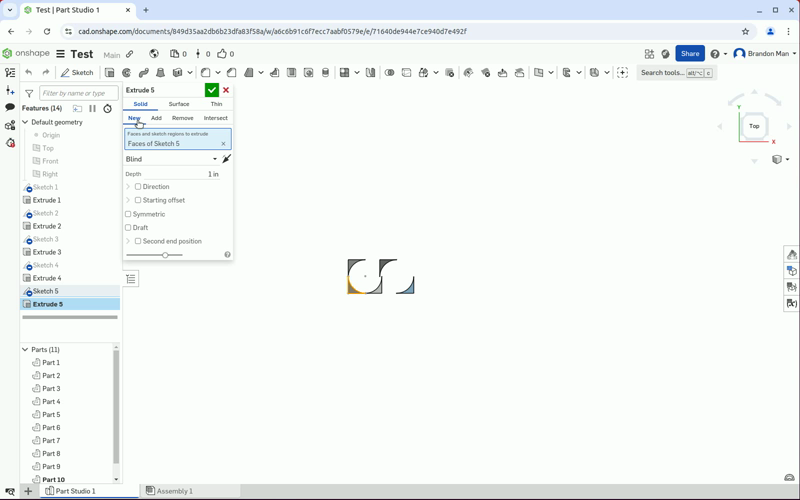
key(tab, 4)
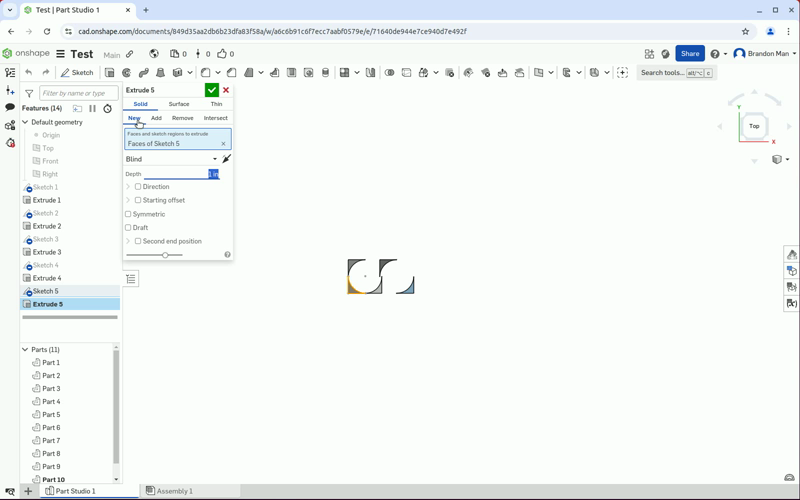
text(8.184)
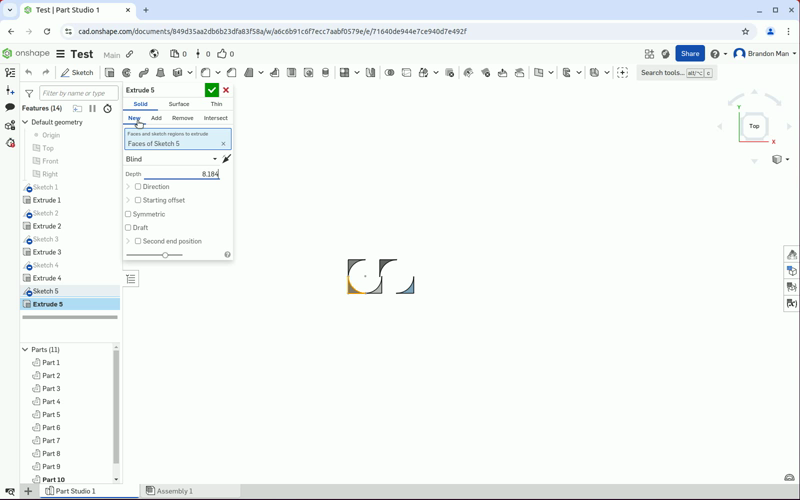
key(enter)
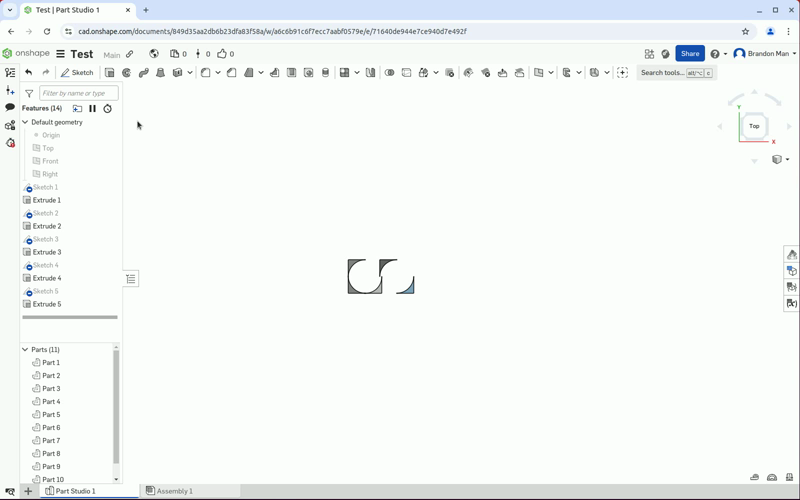
key(shift+h)
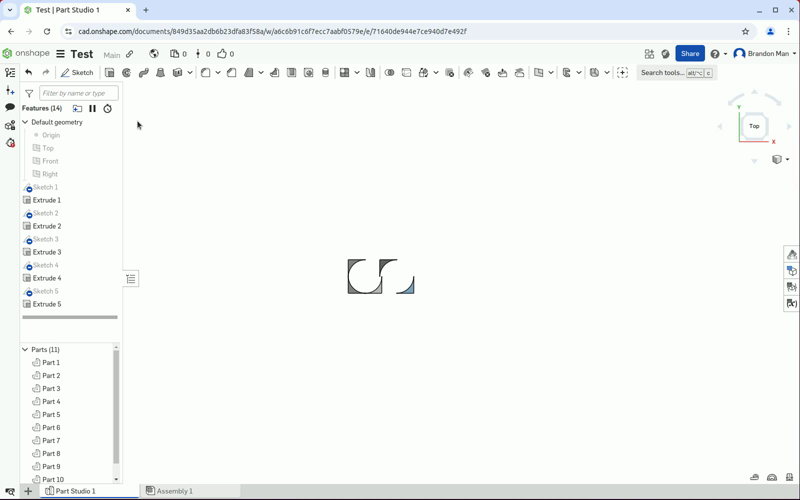
key(shift+h)
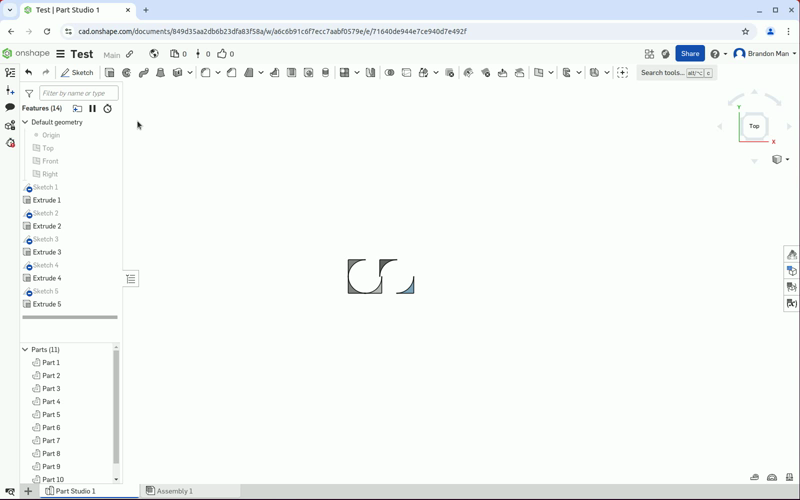
mouse_move(73, 189)
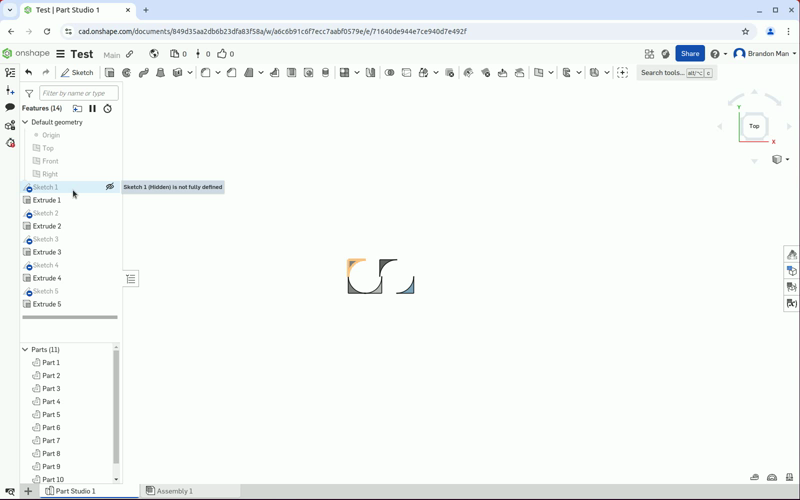
click(73, 189)
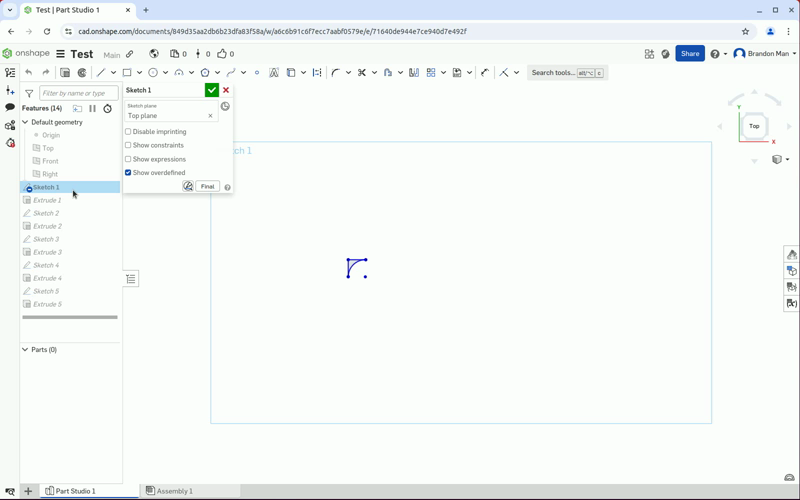
mouse_move(229, 92)
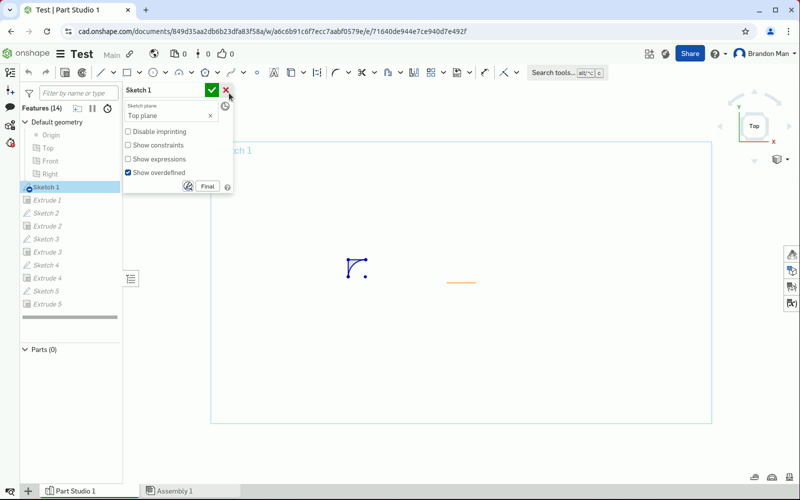
click(229, 92)
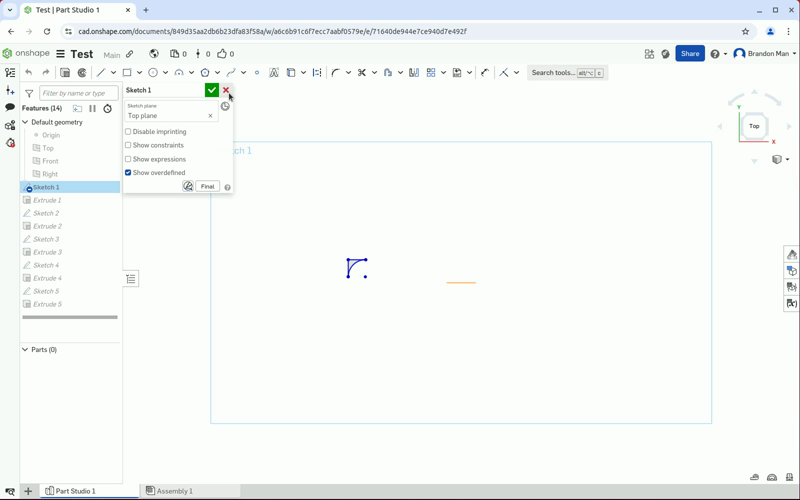
key(shift+s)
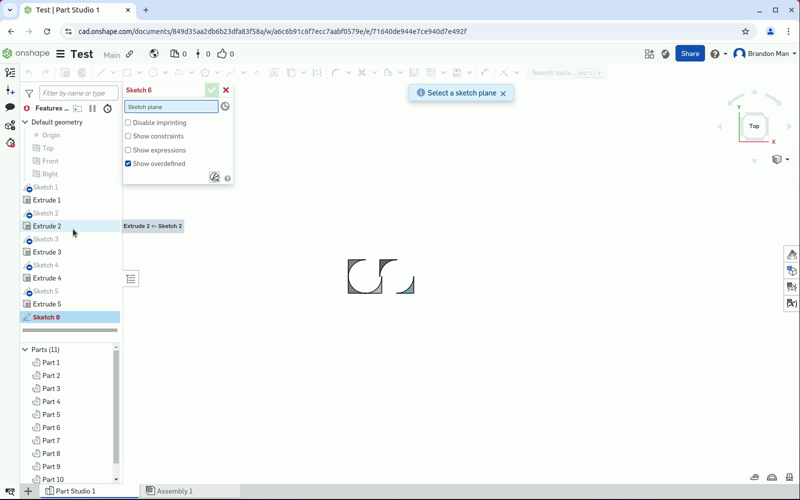
scroll(3)
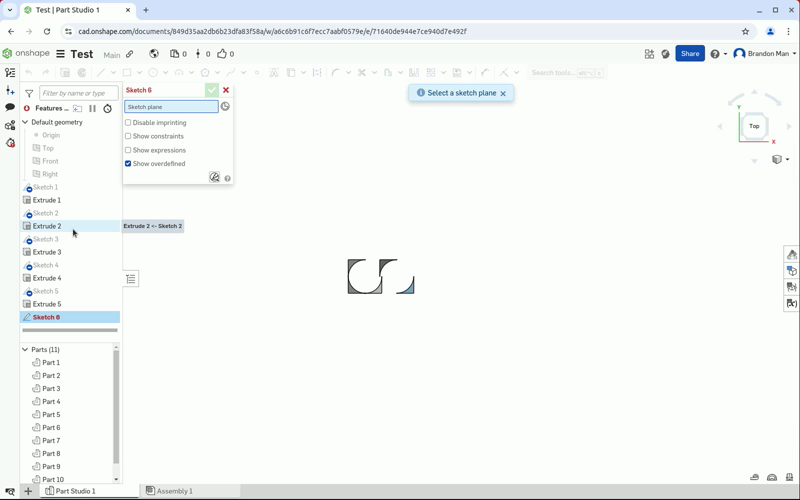
mouse_move(73, 150)
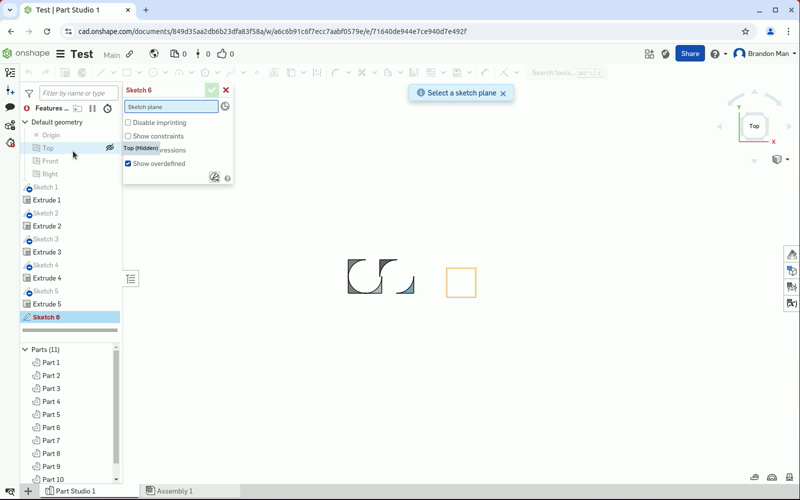
click(73, 150)
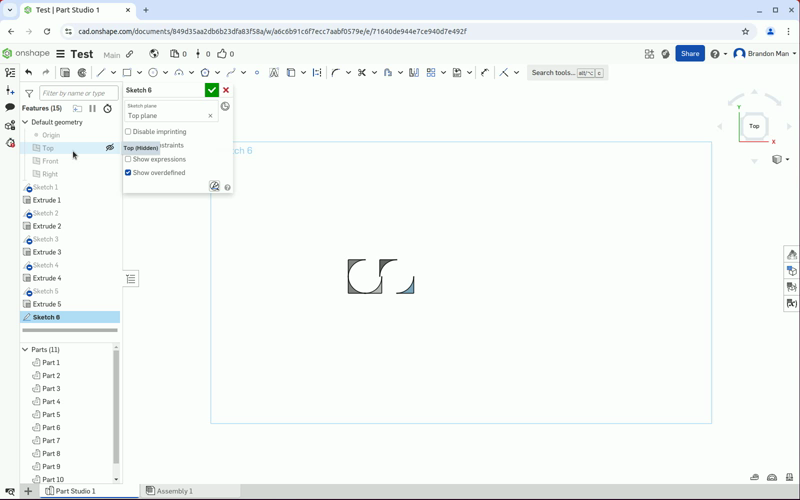
mouse_move(69, 352)
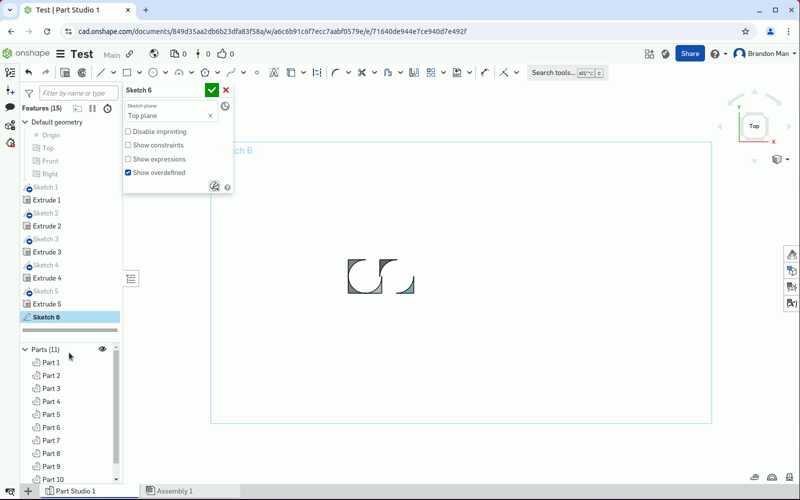
key(y)
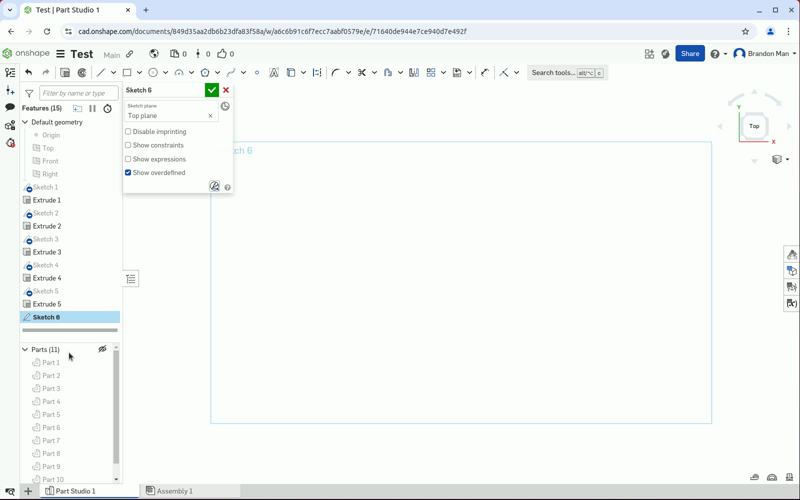
key(a)
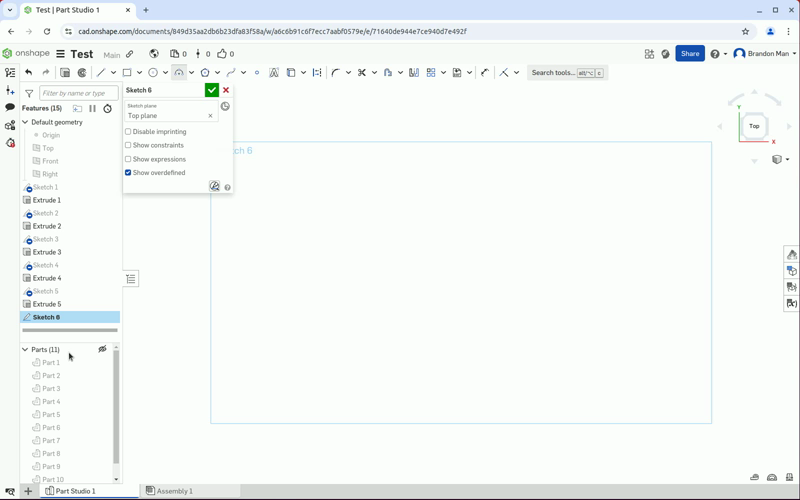
key_down(shift)
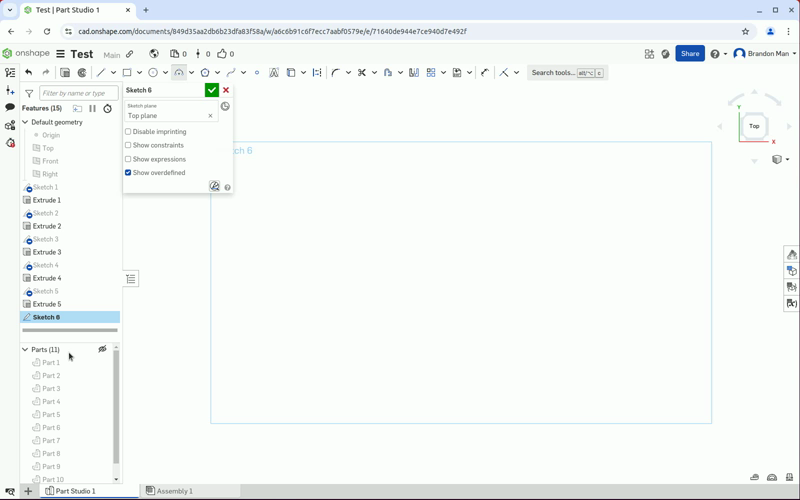
mouse_move(364, 260)
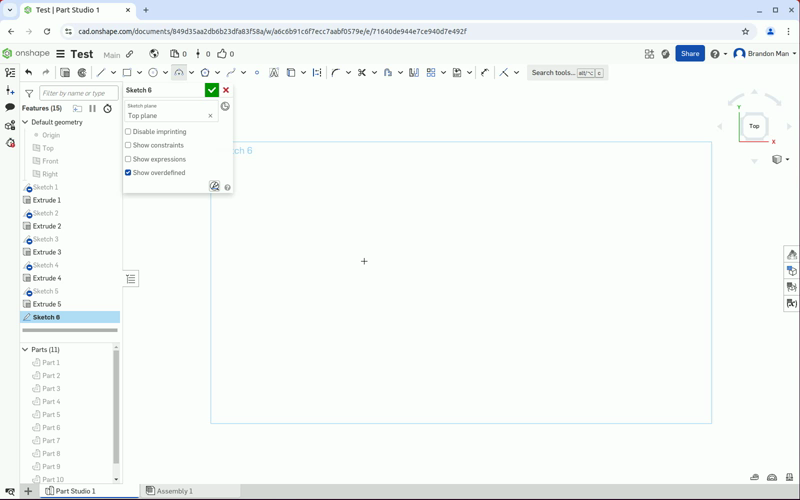
click(364, 260)
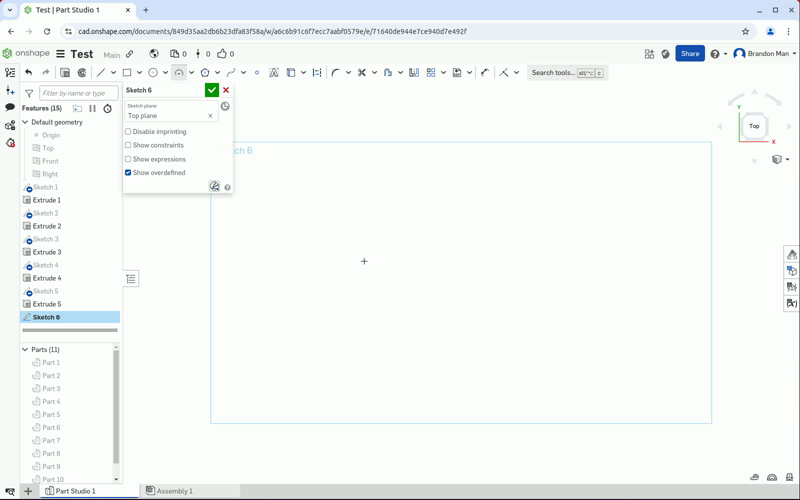
key_up(shift)
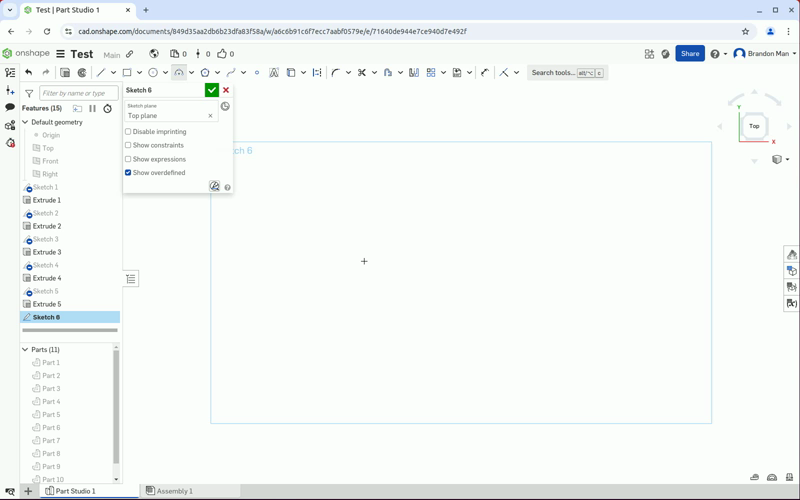
key_down(shift)
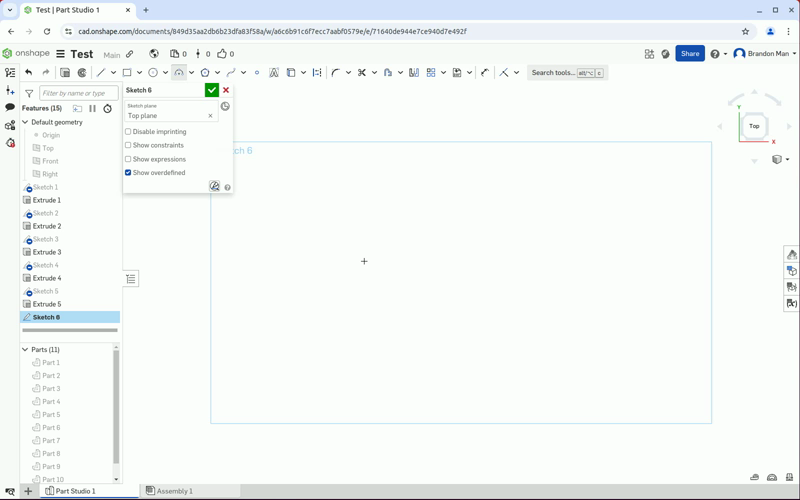
mouse_move(381, 278)
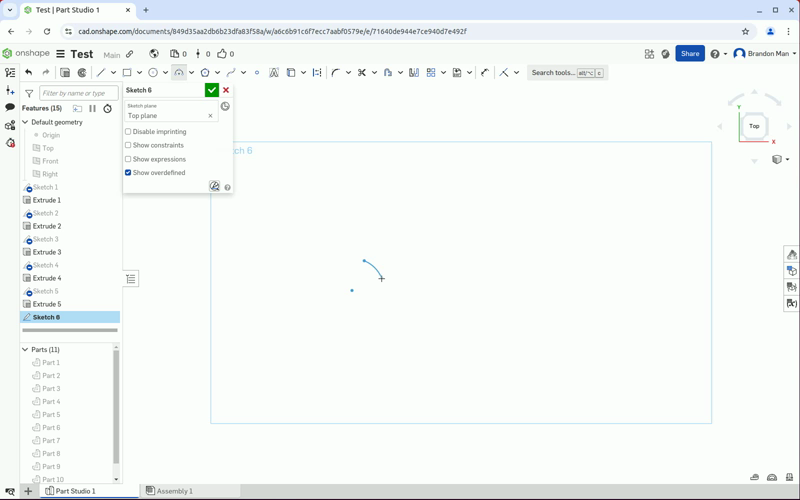
click(381, 278)
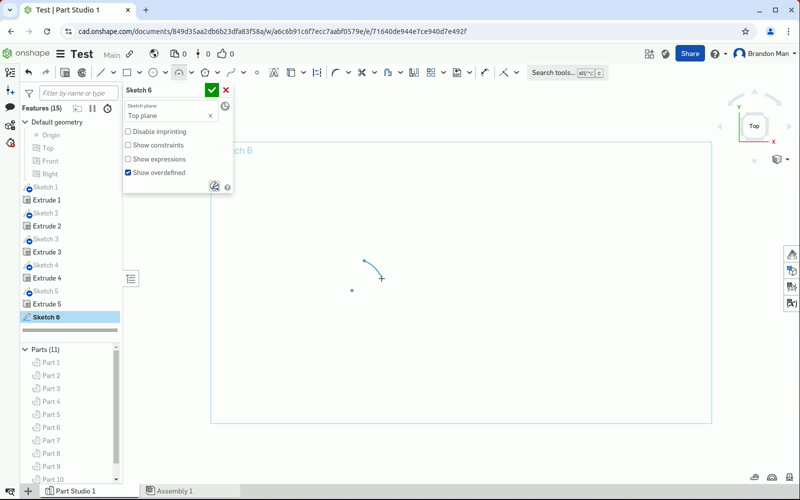
mouse_move(377, 265)
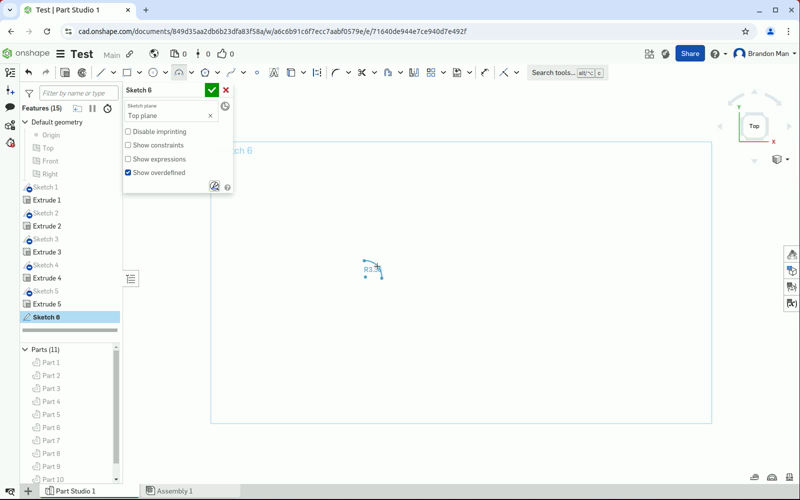
click(377, 265)
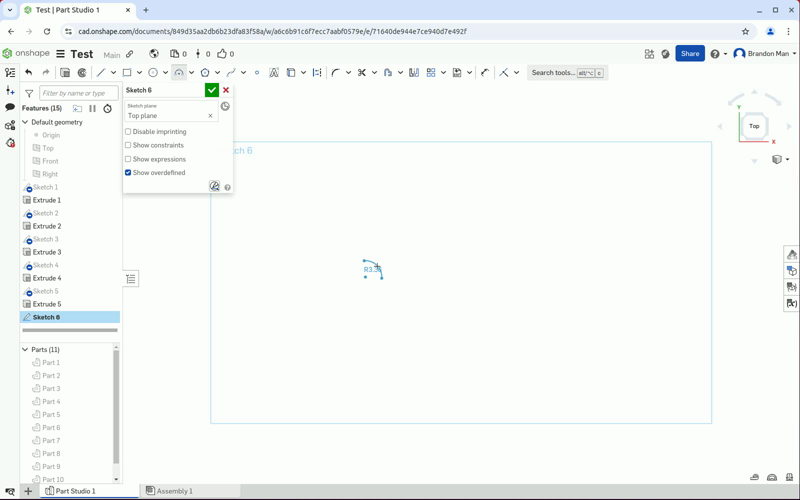
key_up(shift)
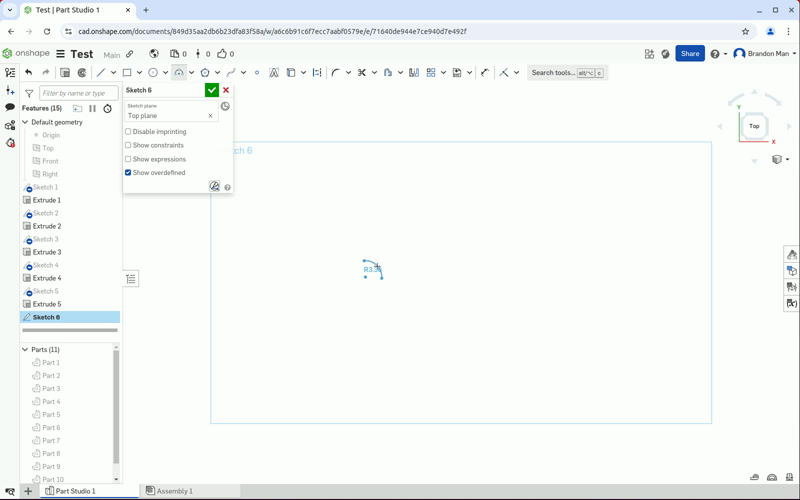
key(esc)
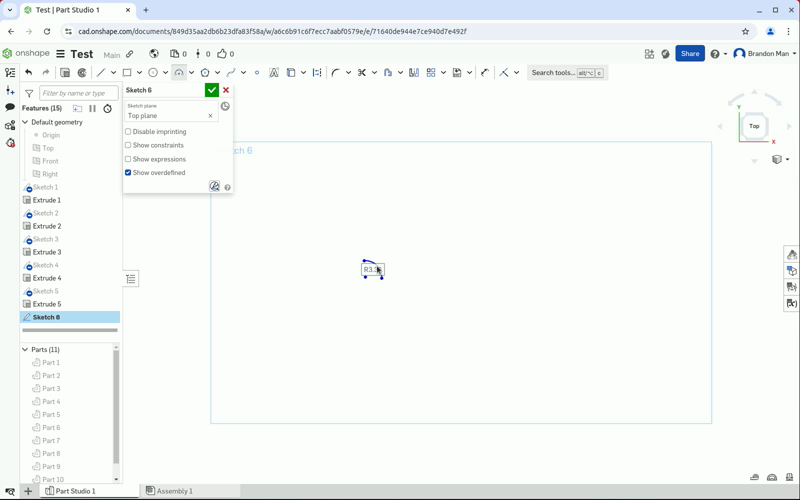
key(l)
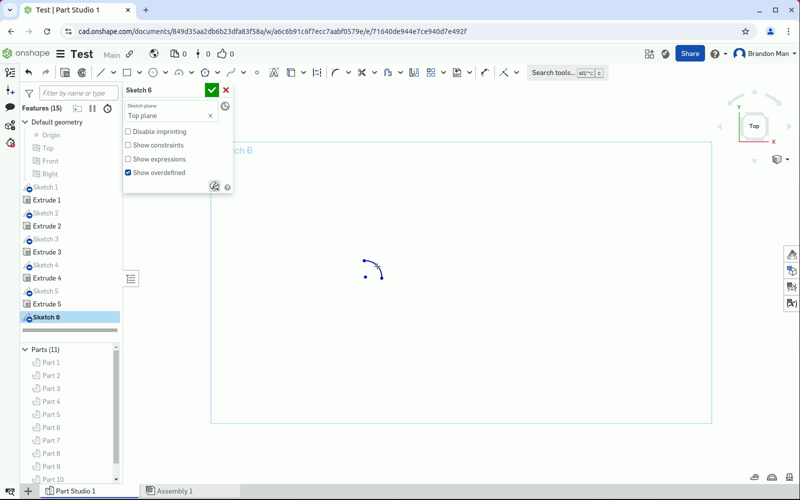
mouse_move(381, 278)
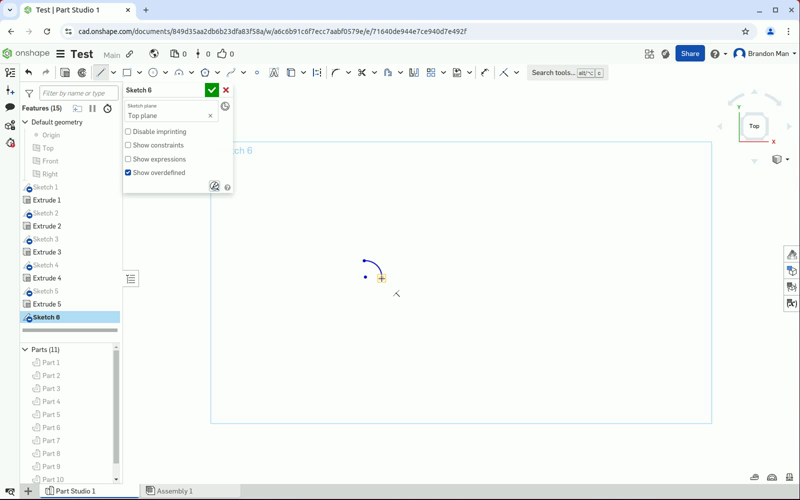
click(381, 278)
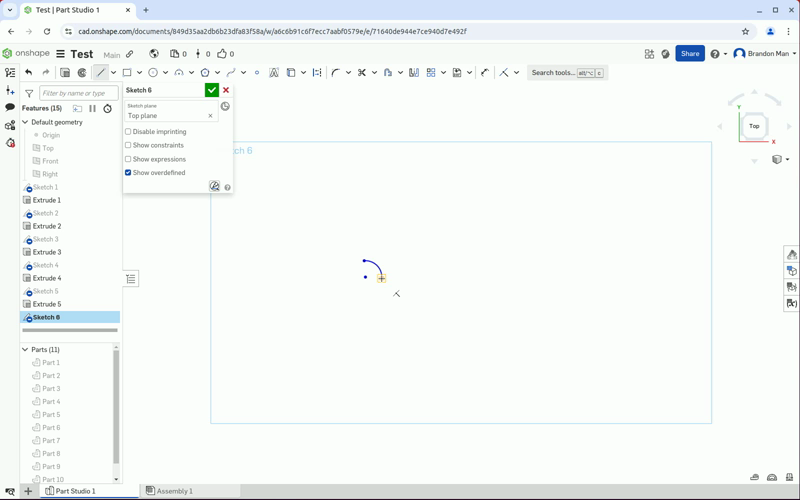
key_down(shift)
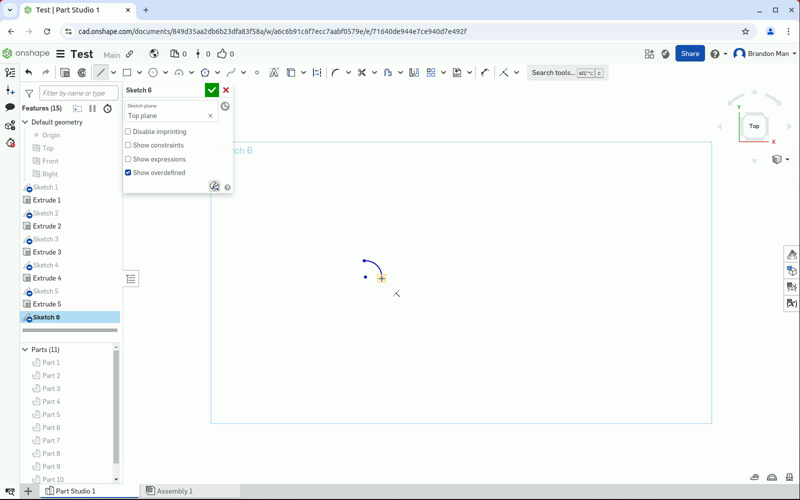
mouse_move(411, 278)
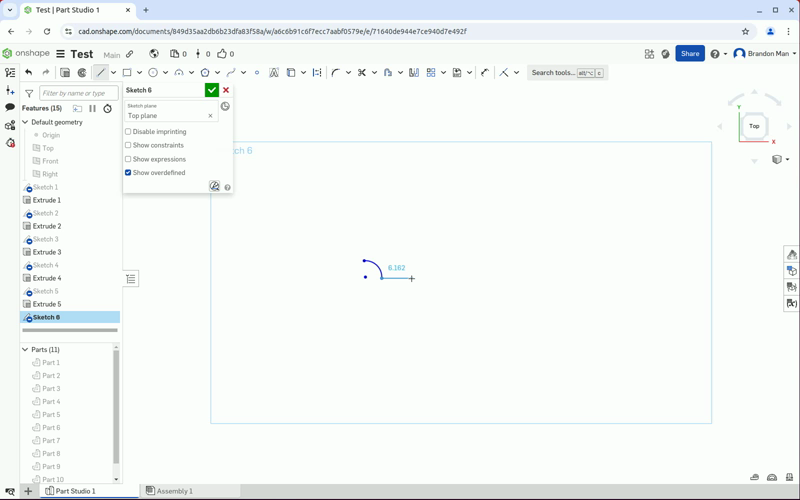
mouse_move(381, 260)
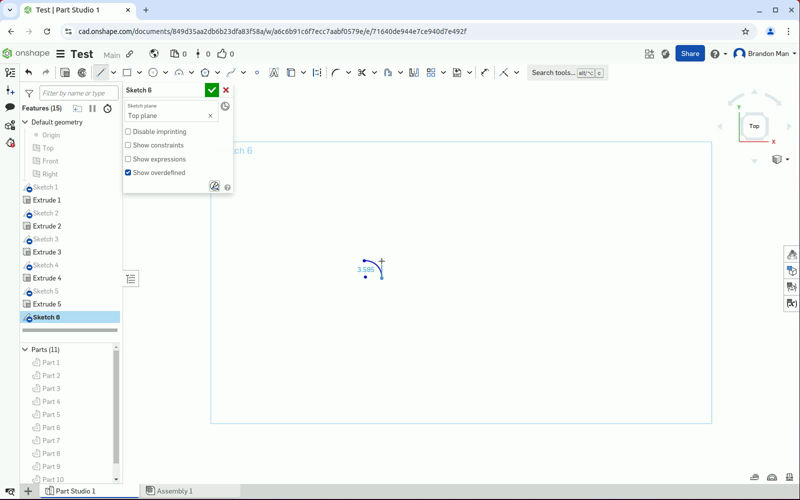
click(381, 260)
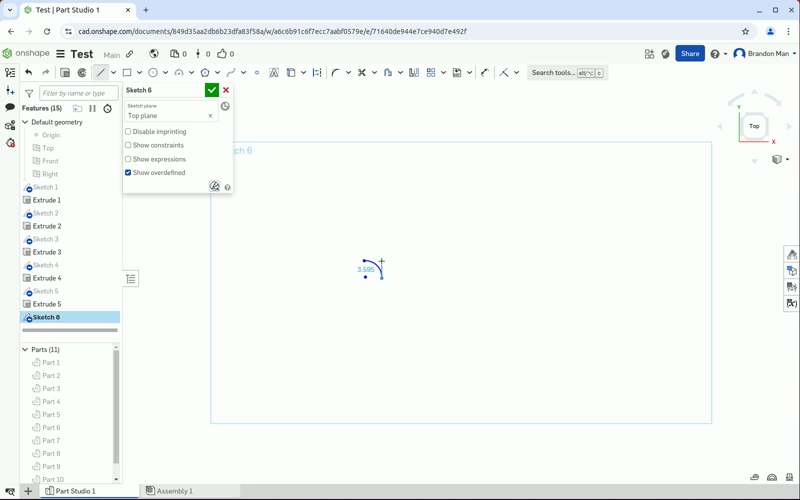
key_up(shift)
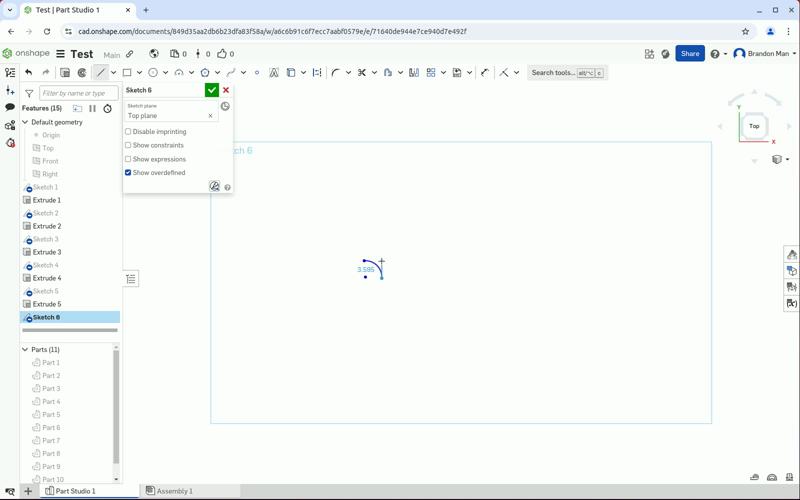
mouse_move(411, 260)
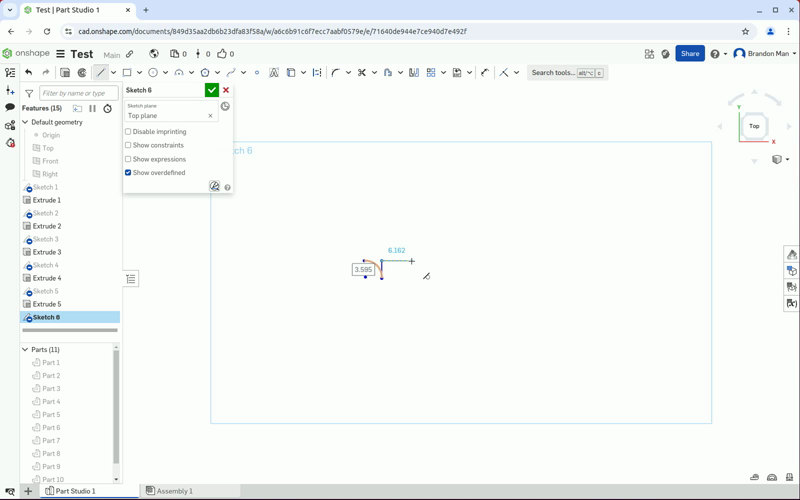
key_down(shift)
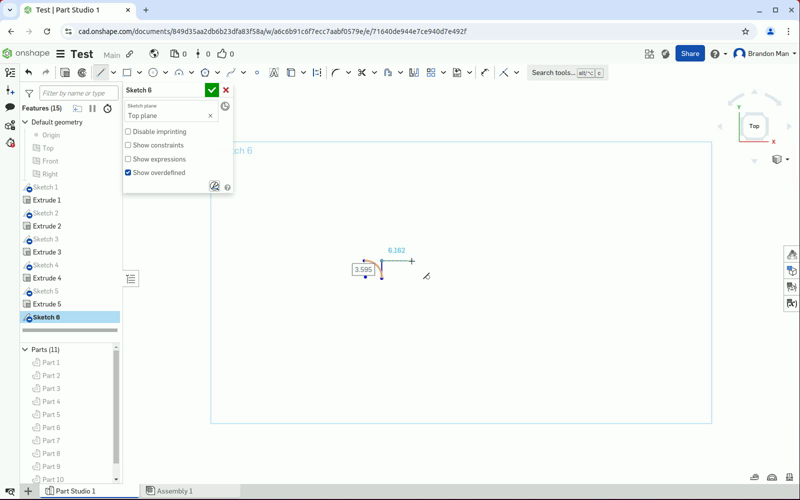
mouse_move(364, 260)
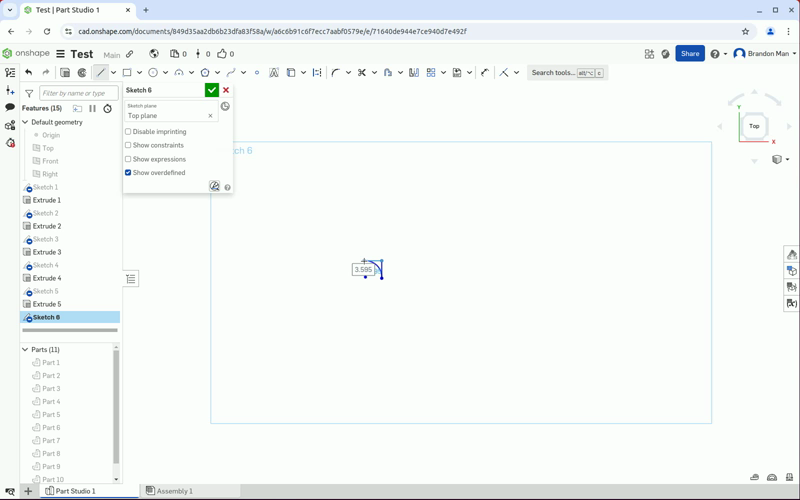
key_up(shift)
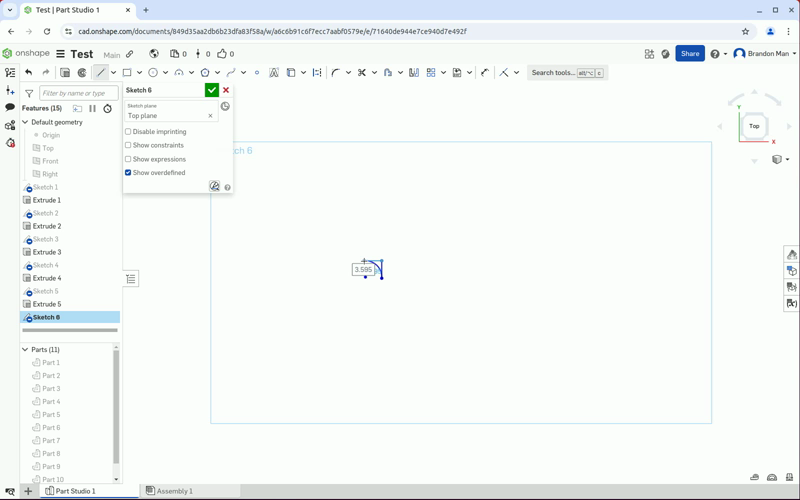
click(364, 260)
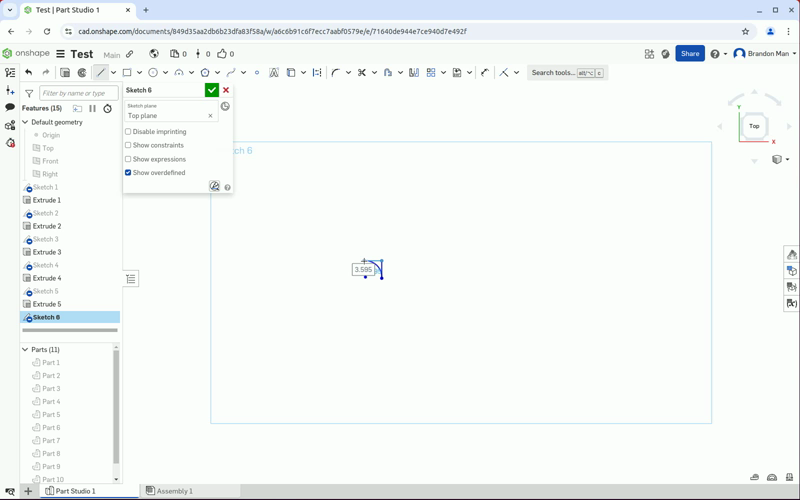
key(esc)
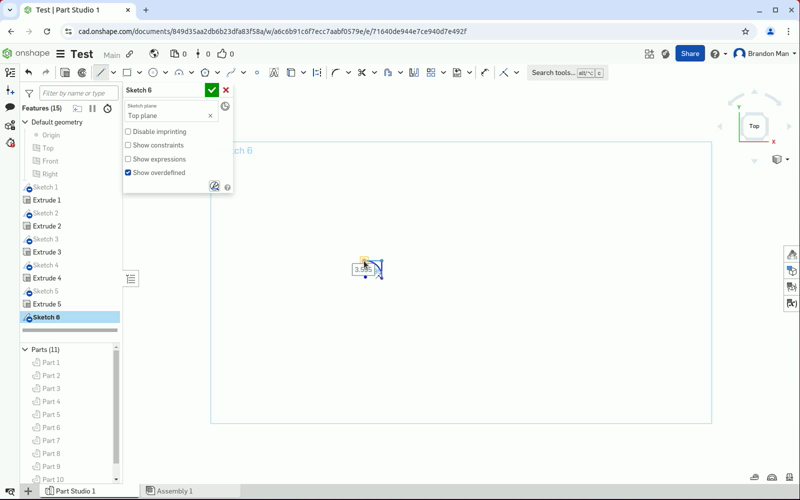
mouse_move(377, 262)
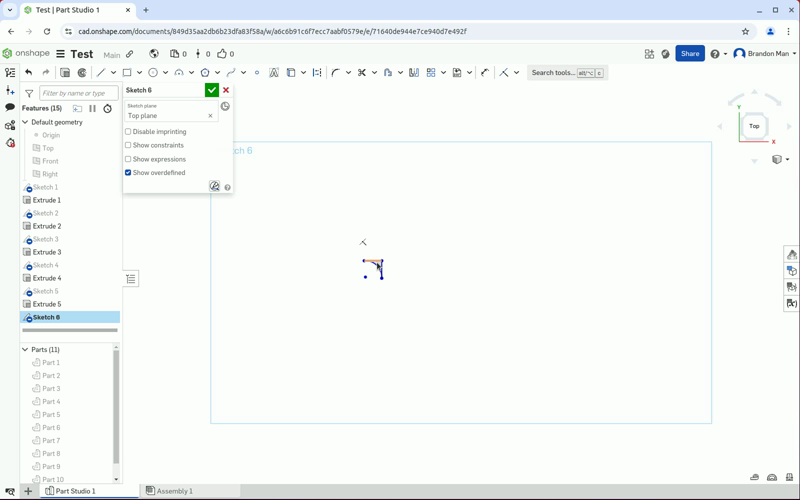
scroll(6)
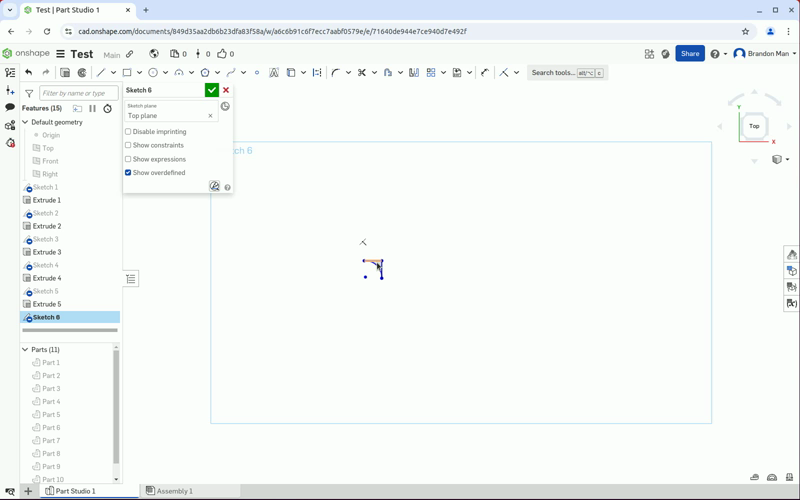
scroll(6)
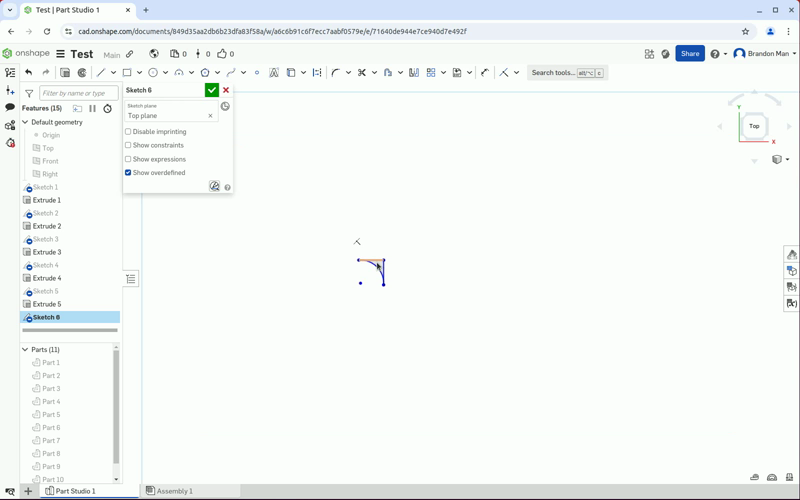
scroll(6)
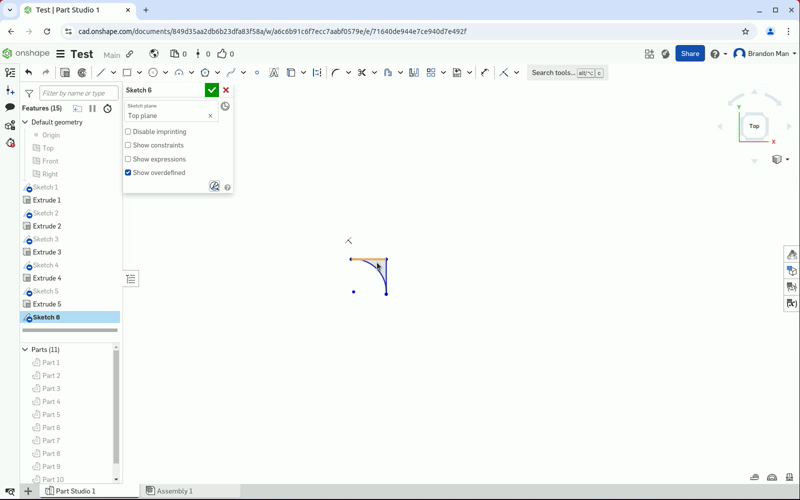
scroll(6)
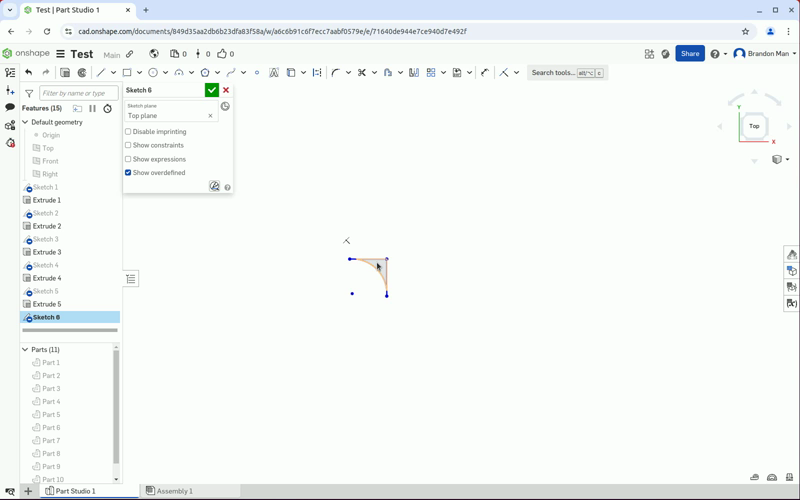
scroll(6)
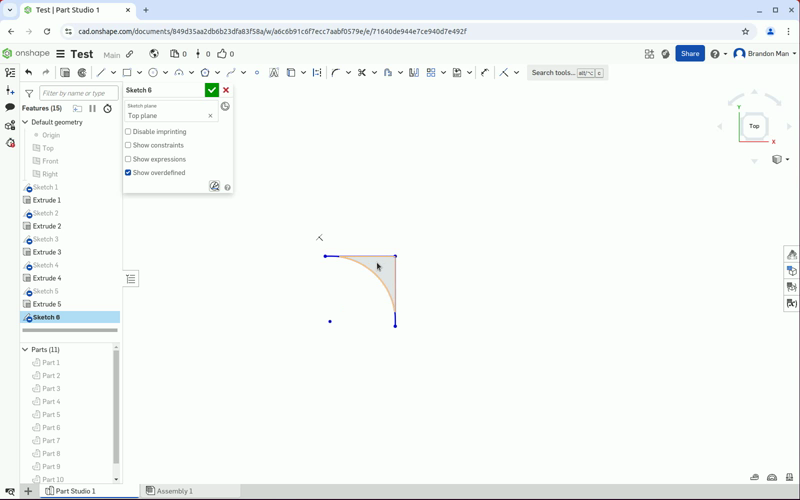
scroll(6)
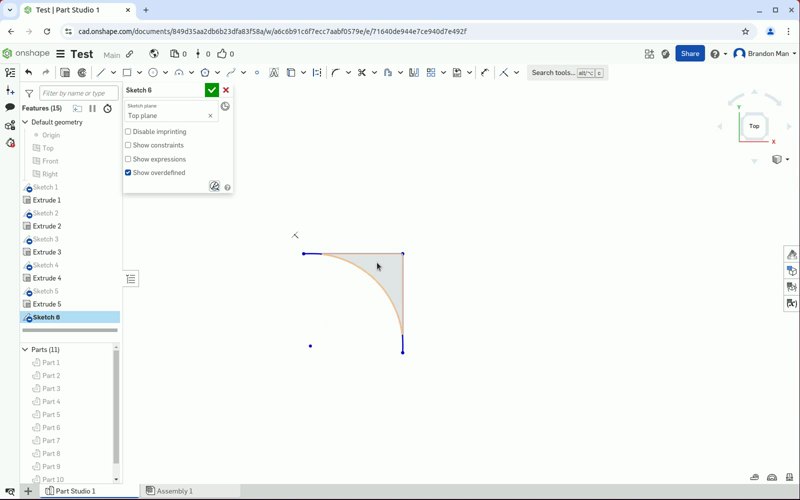
scroll(6)
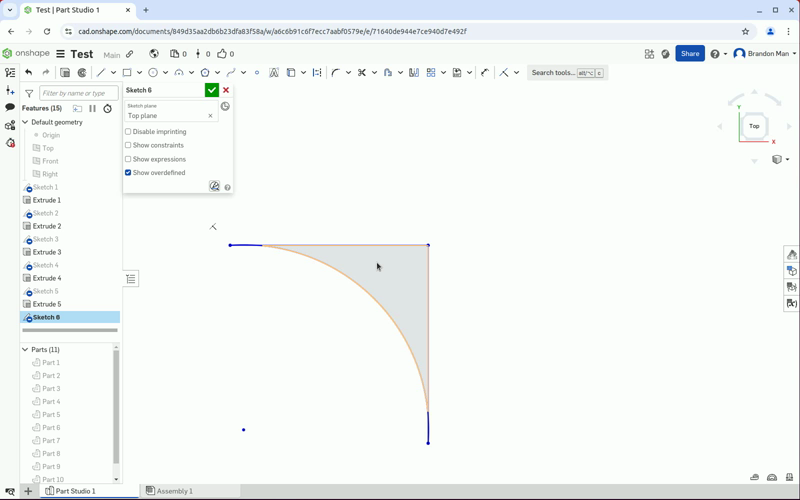
click(377, 262)
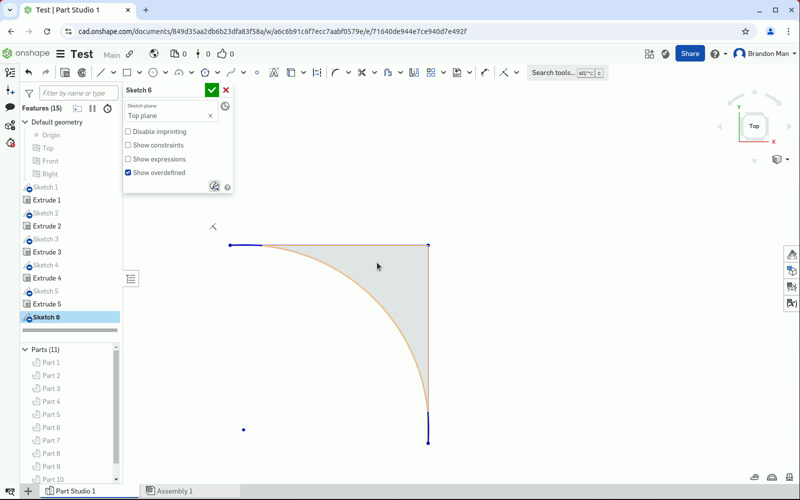
scroll(-6)
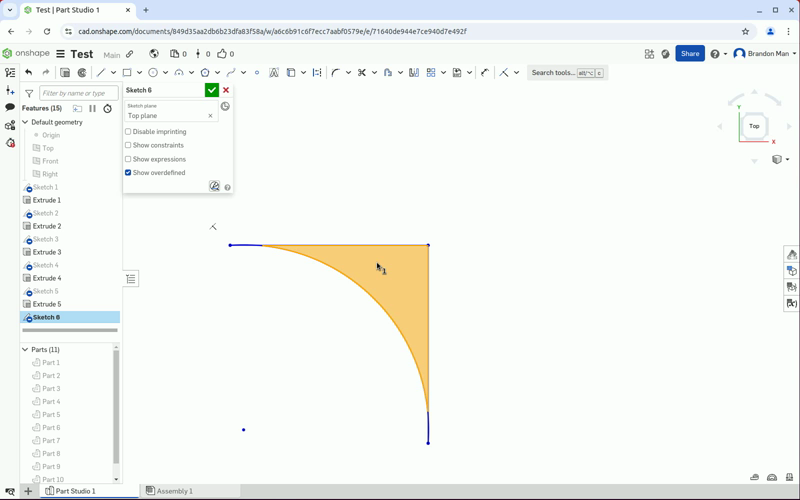
scroll(-6)
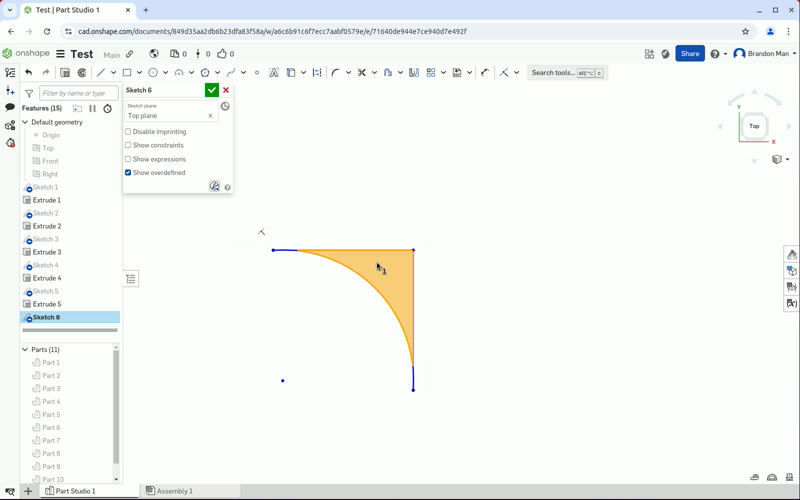
scroll(-6)
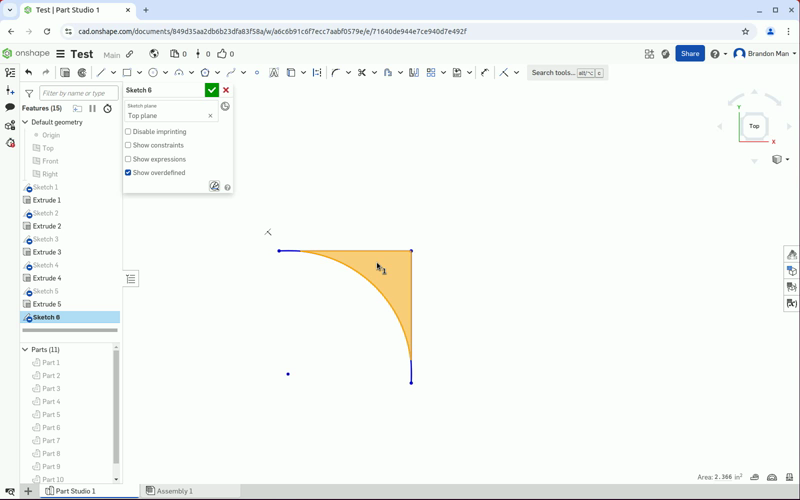
scroll(-6)
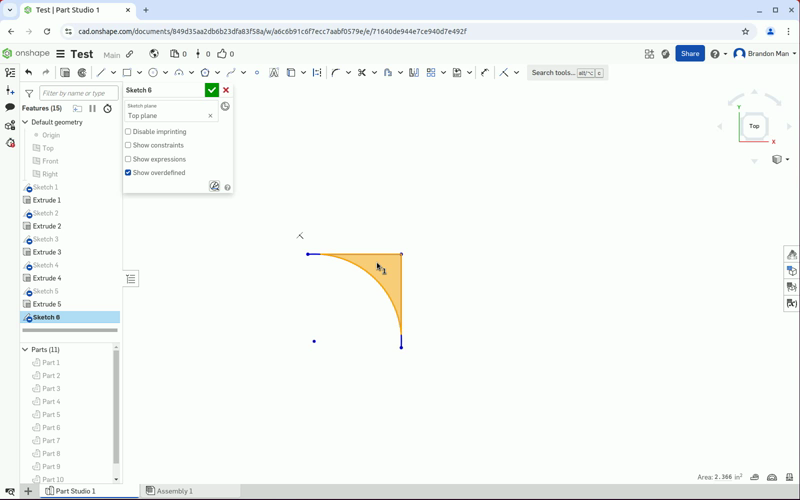
scroll(-6)
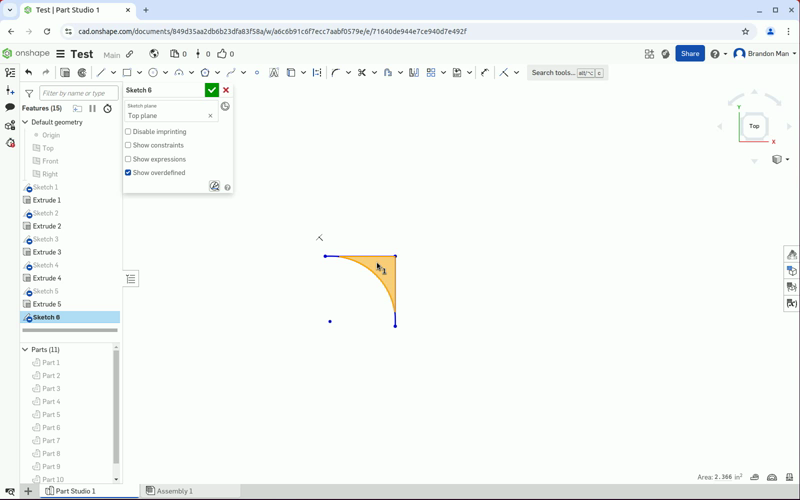
scroll(-6)
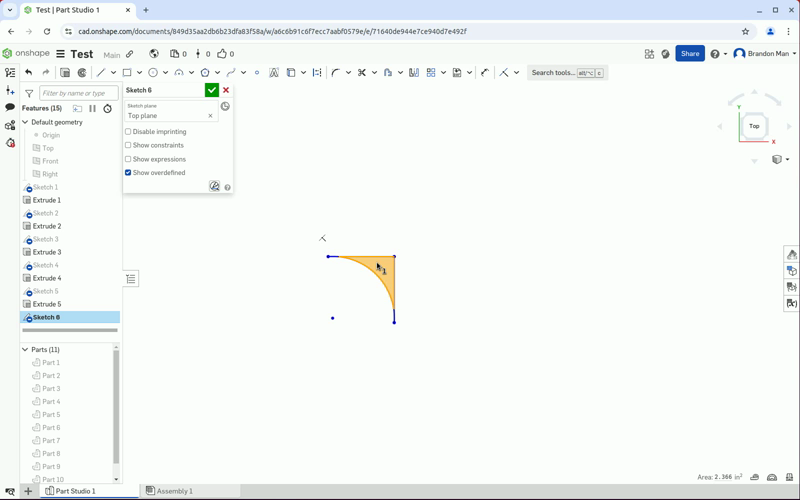
scroll(-6)
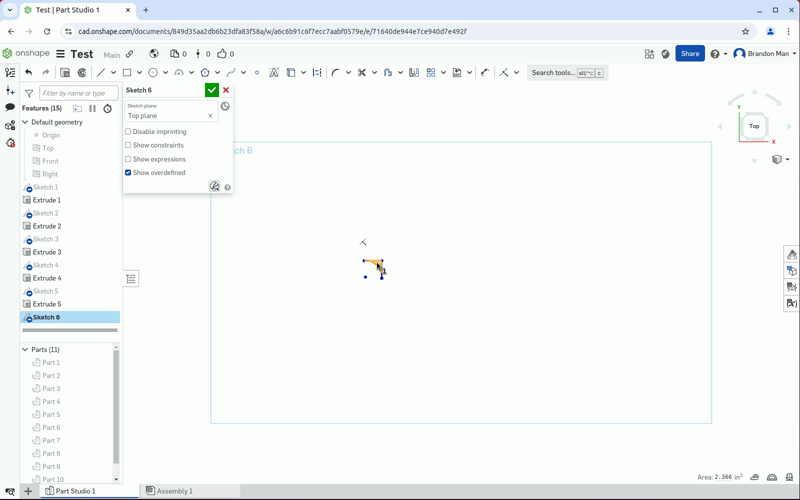
mouse_move(69, 352)
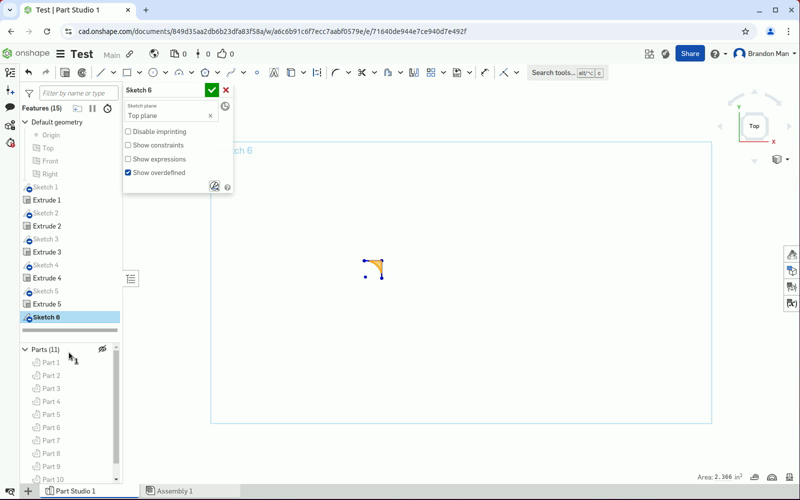
key(shift+y)
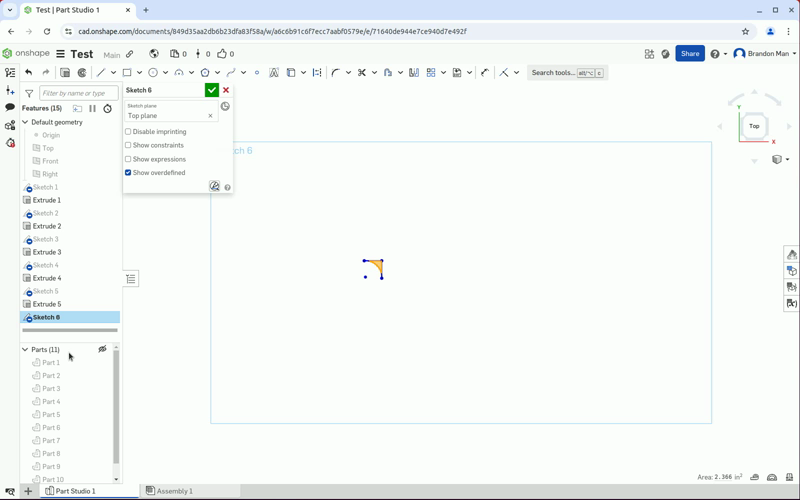
key(shift+e)
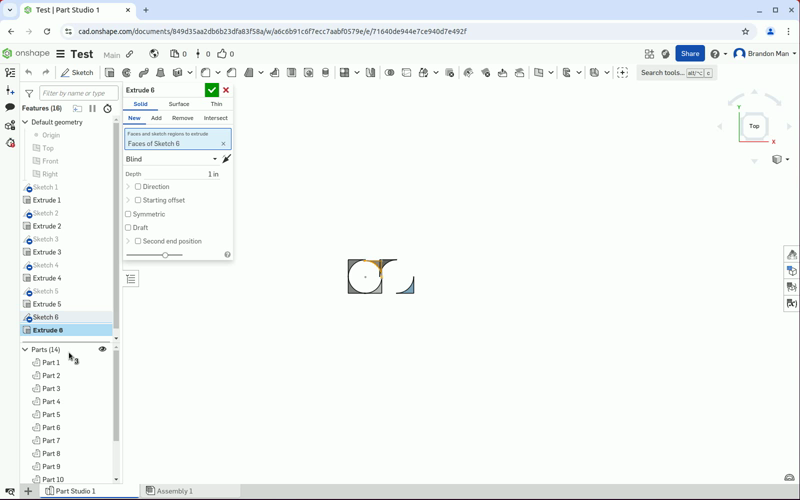
mouse_move(143, 106)
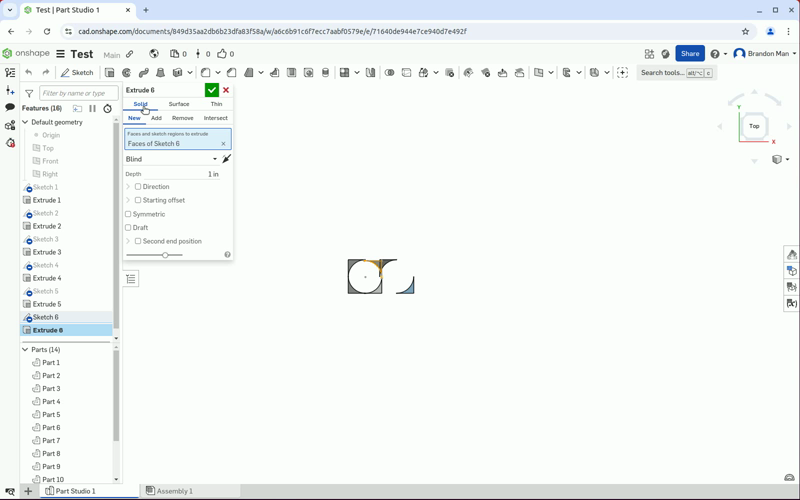
click(143, 106)
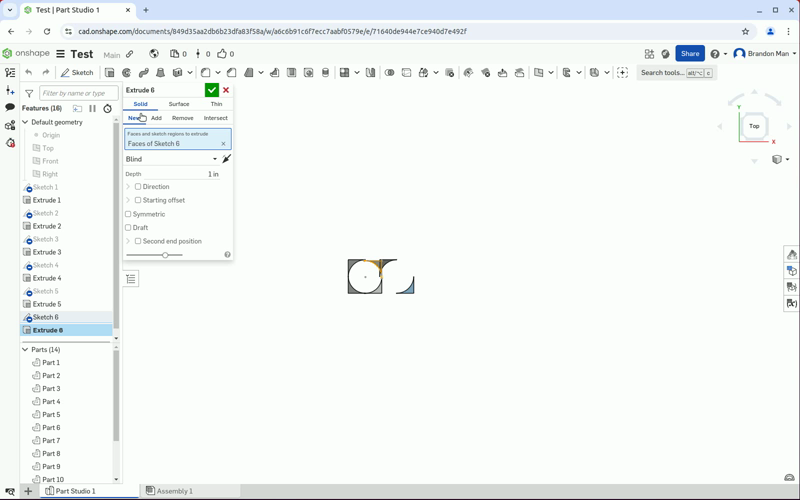
mouse_move(137, 120)
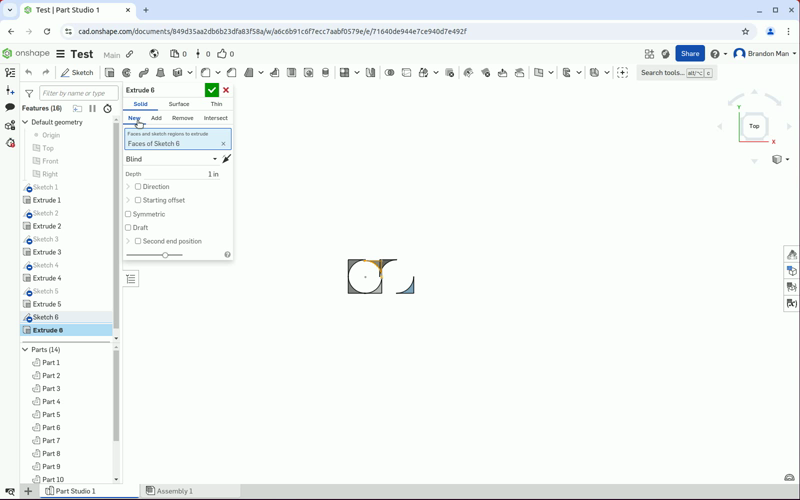
click(137, 120)
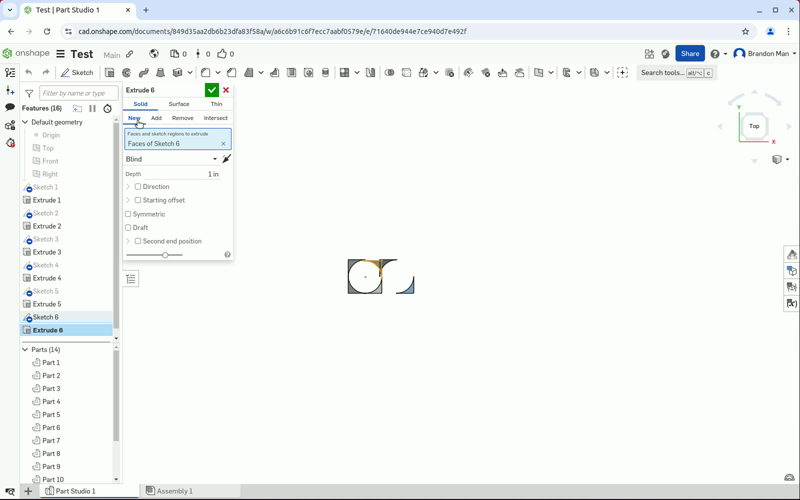
key(tab, 4)
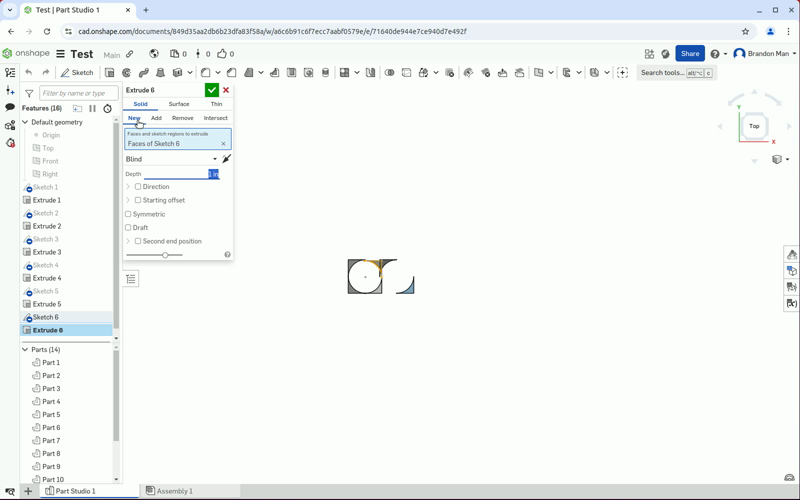
text(8.184)
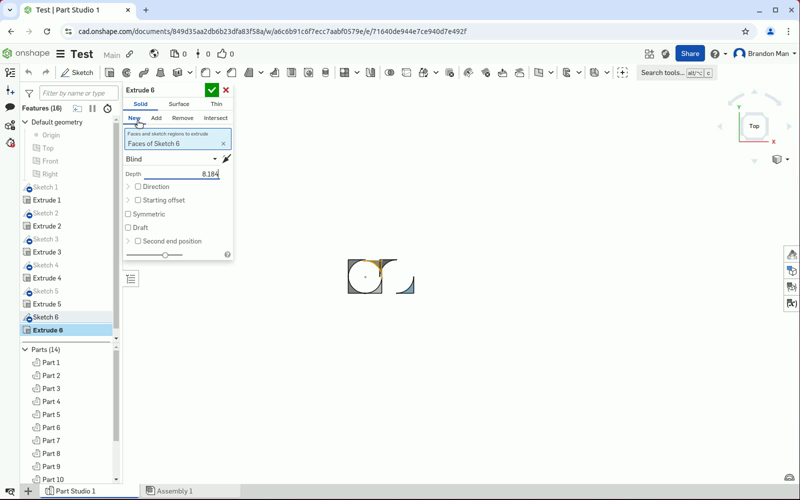
key(enter)
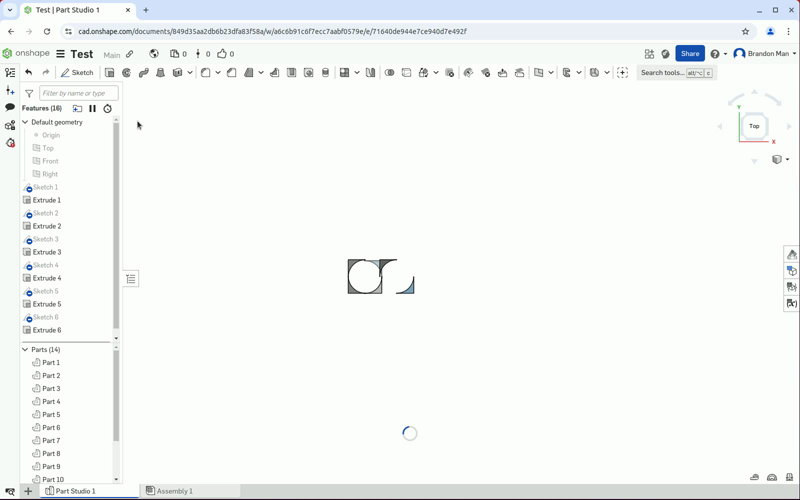
key(shift+h)
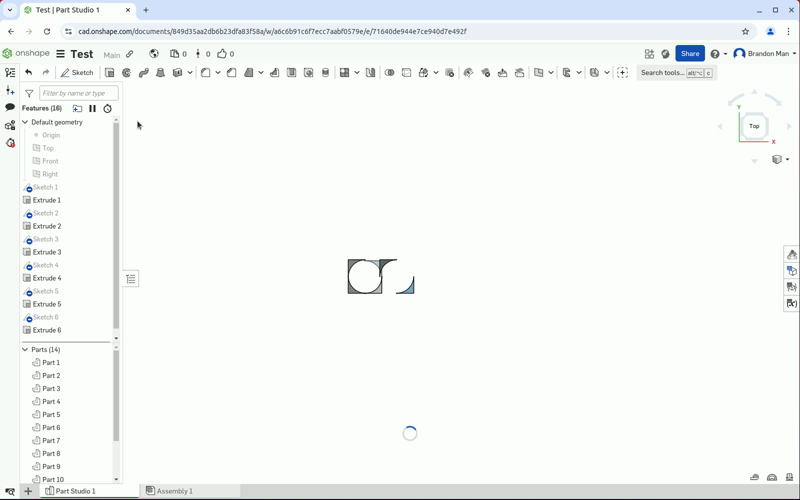
key(shift+h)
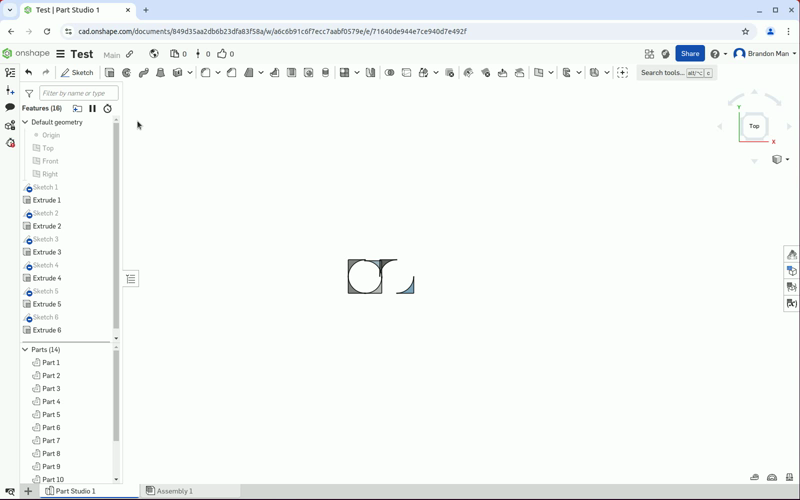
mouse_move(69, 189)
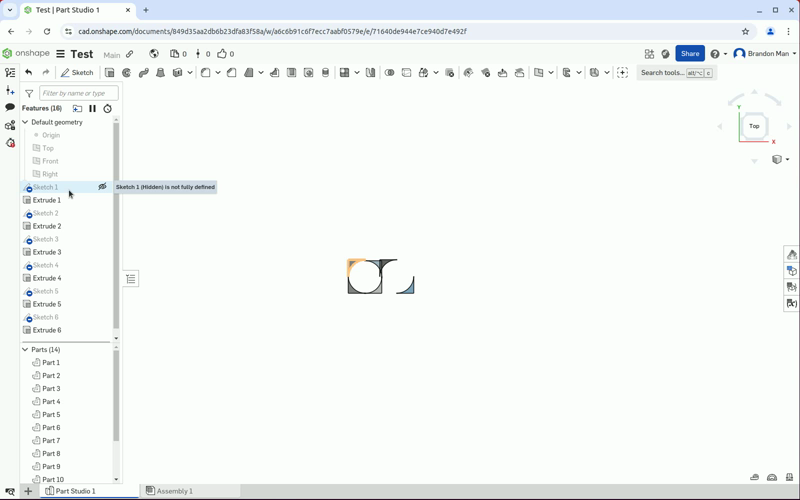
click(69, 189)
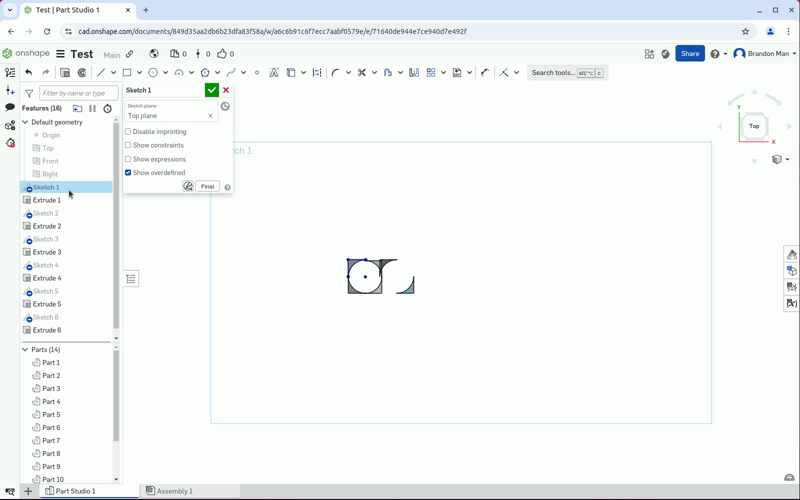
mouse_move(229, 92)
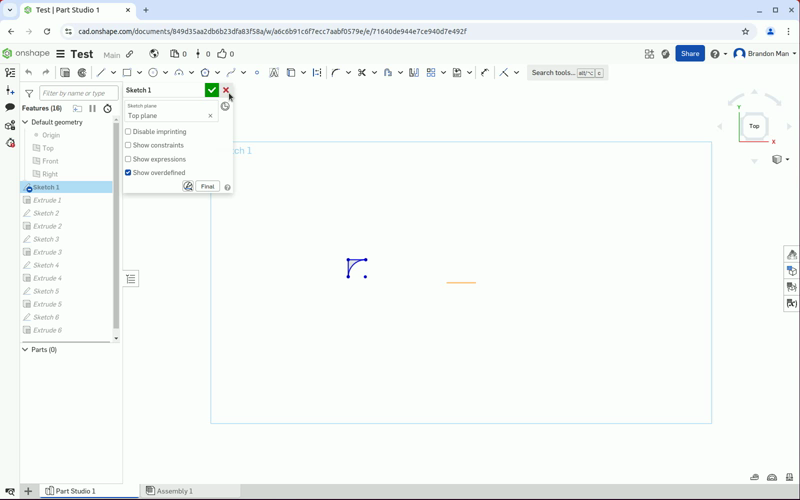
click(229, 92)
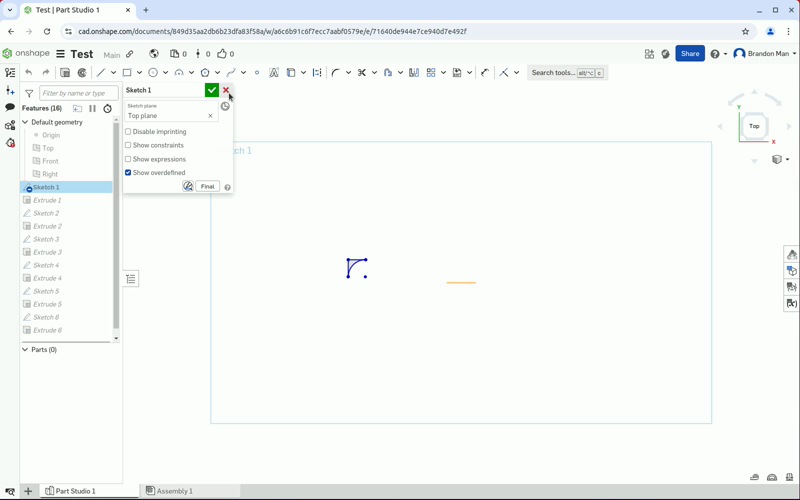
key(shift+s)
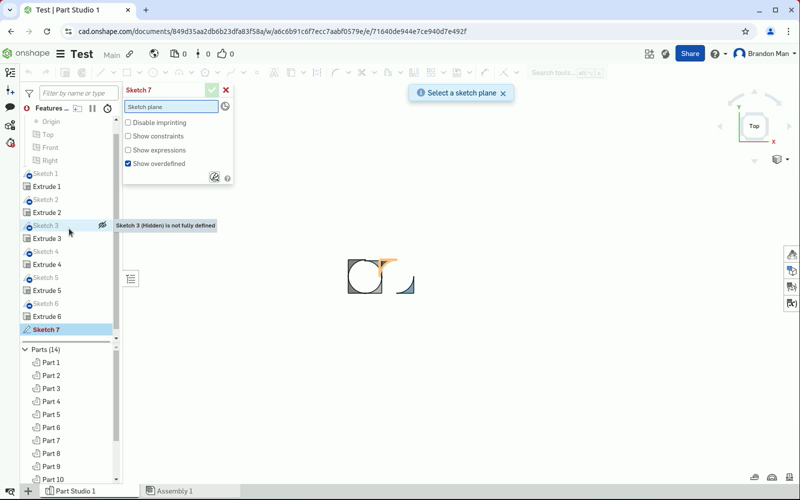
scroll(3)
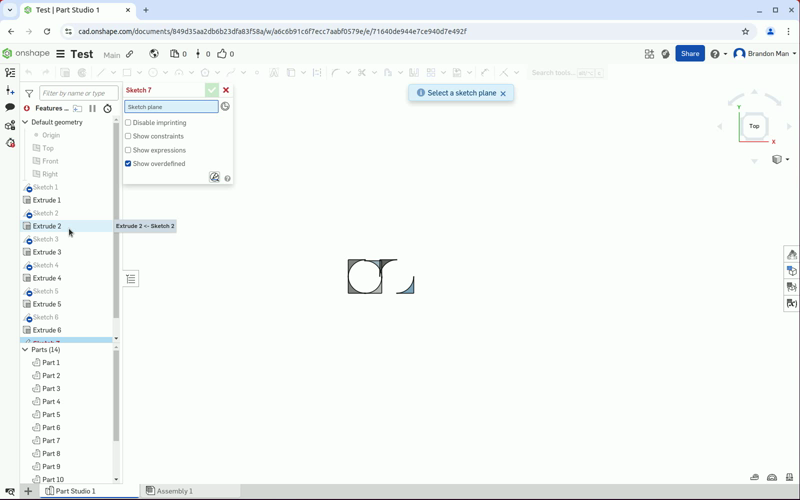
mouse_move(69, 150)
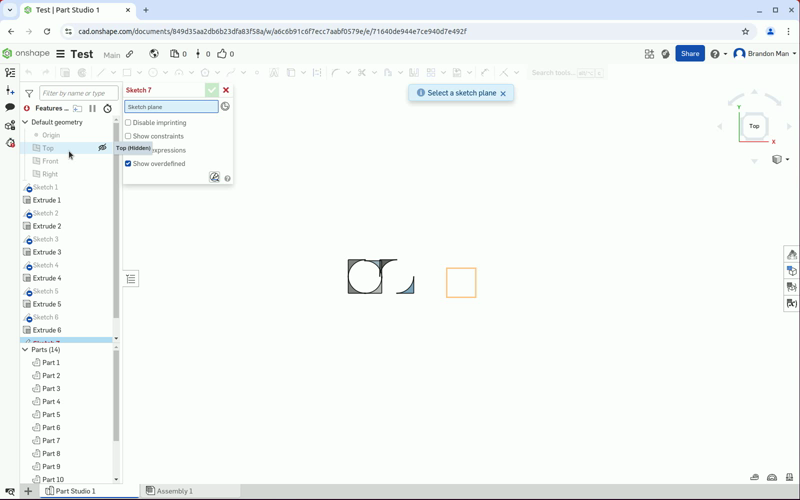
click(69, 150)
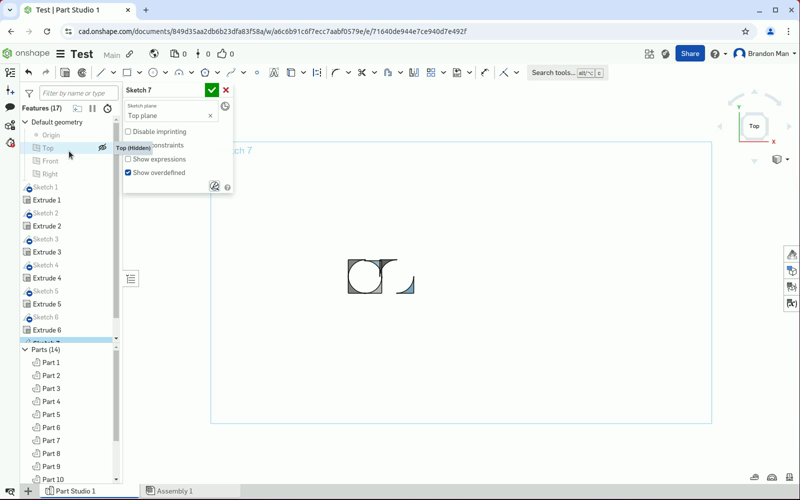
mouse_move(69, 352)
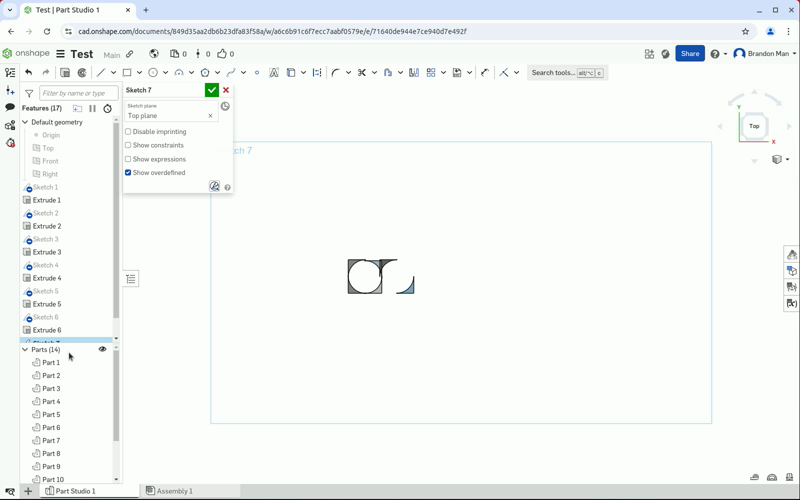
key(y)
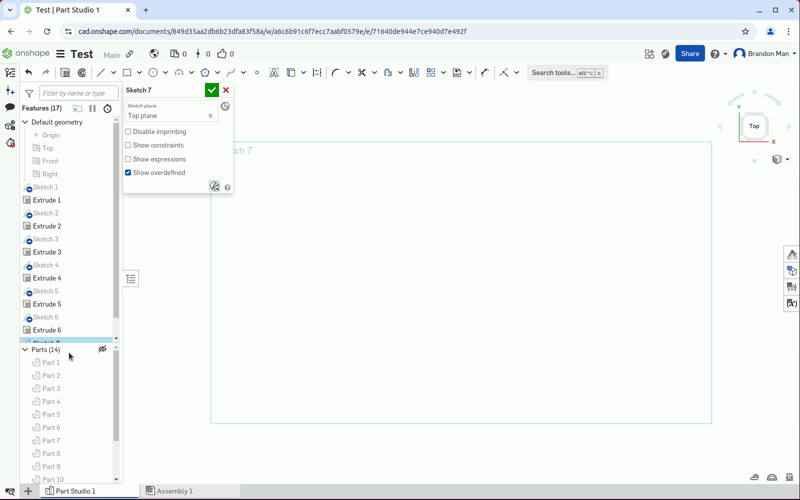
key(l)
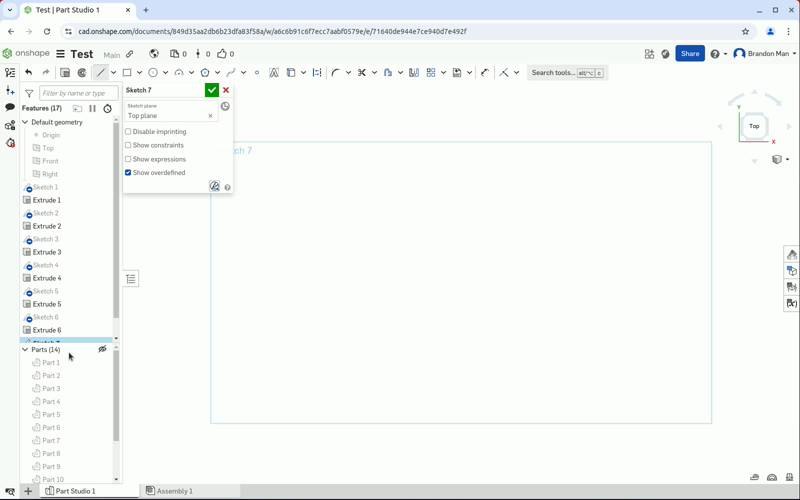
key_down(shift)
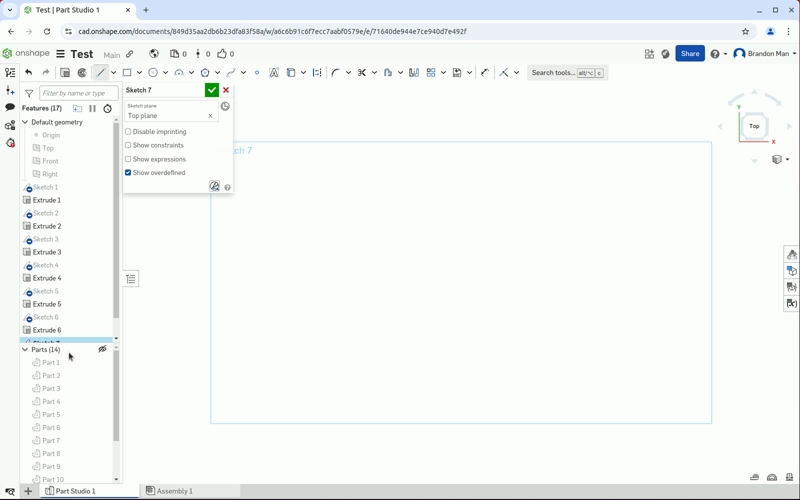
mouse_move(379, 293)
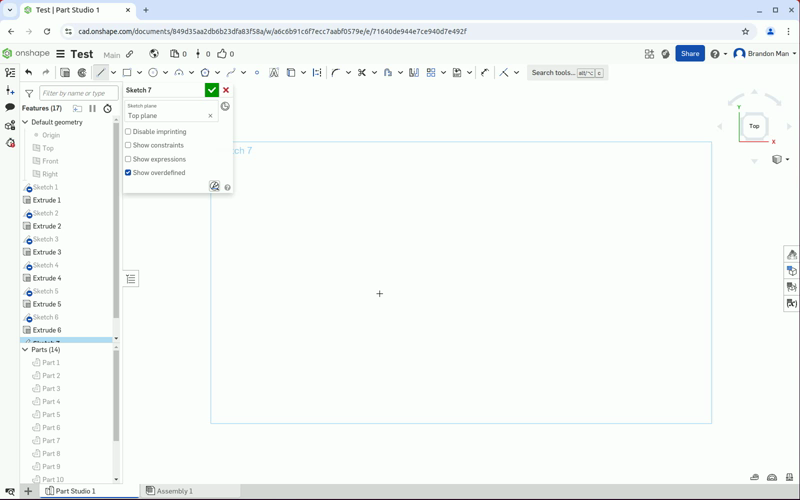
click(379, 293)
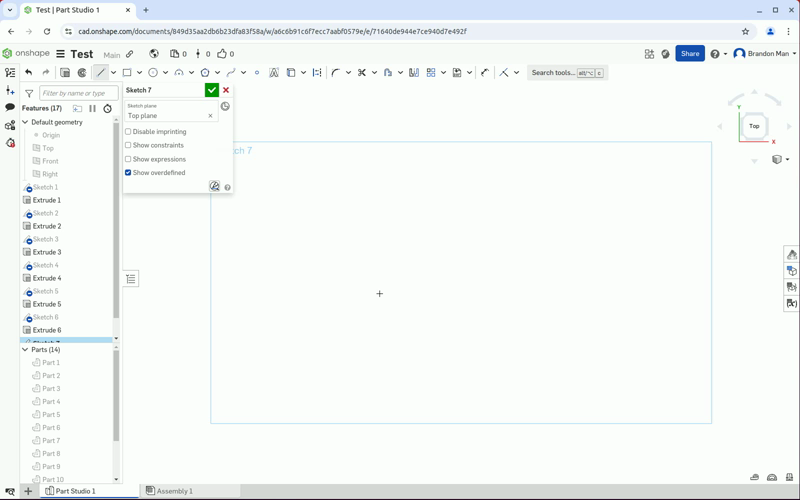
key_up(shift)
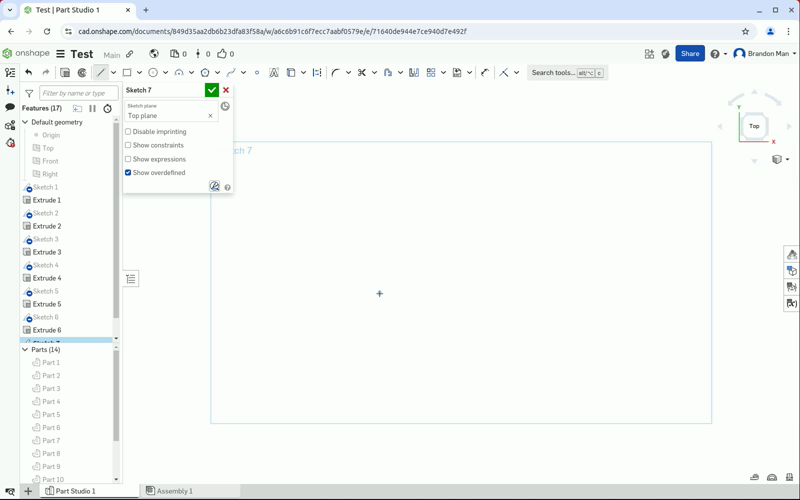
key_down(shift)
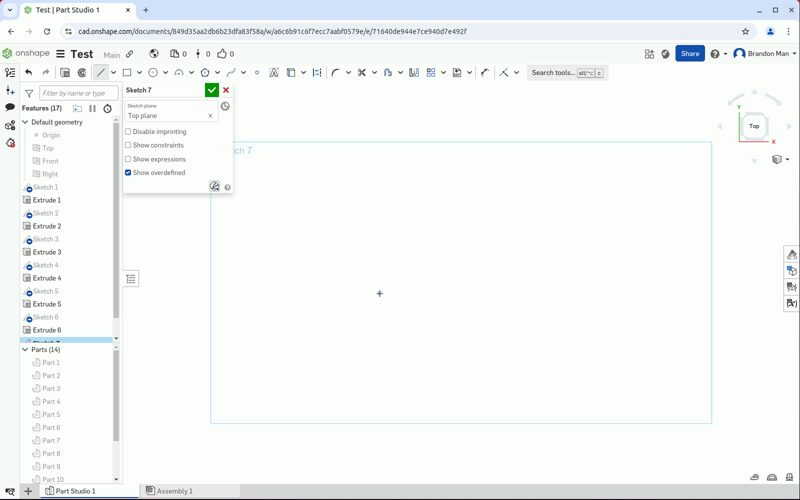
mouse_move(409, 293)
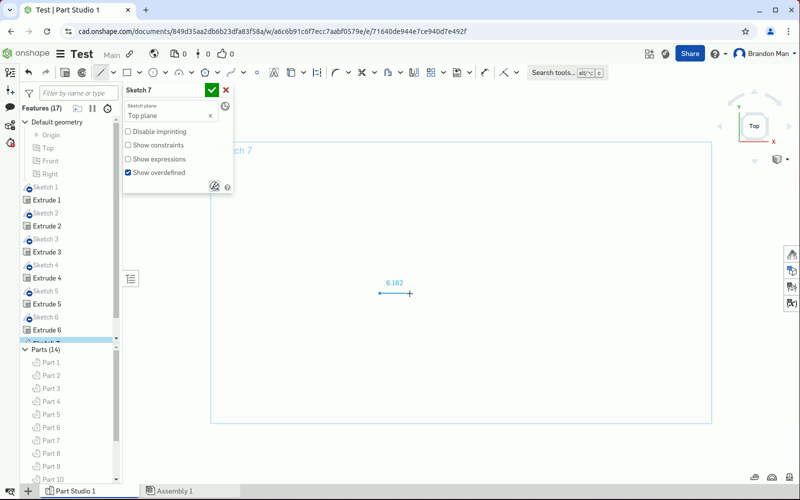
mouse_move(397, 293)
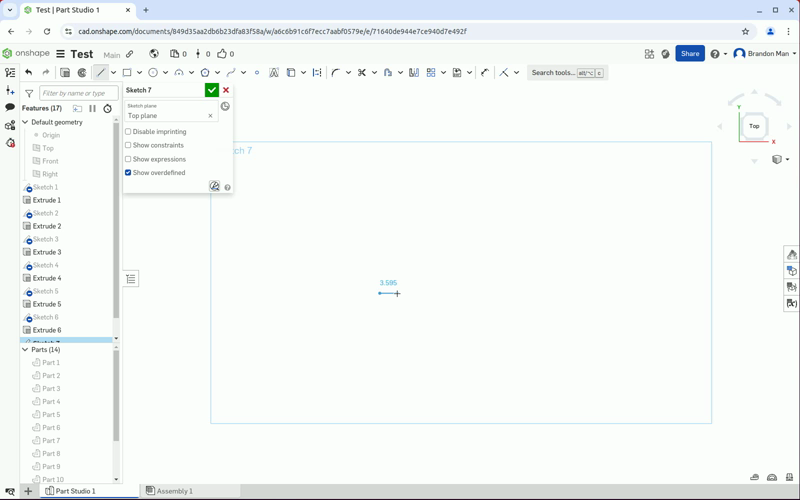
click(397, 293)
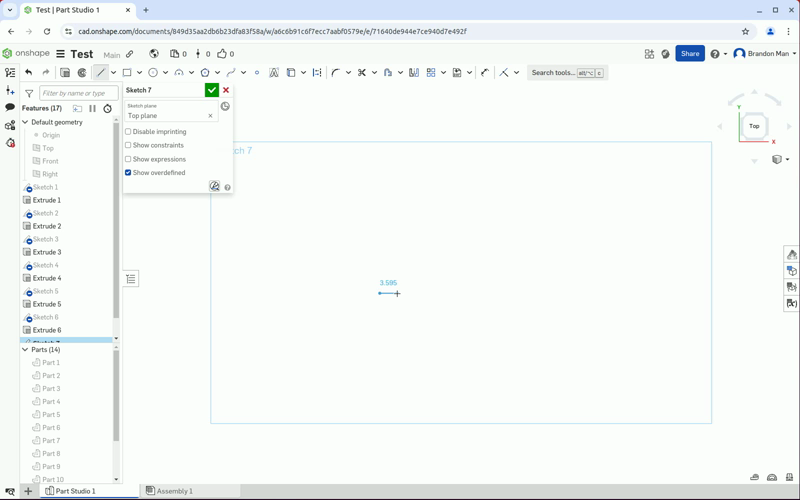
key_up(shift)
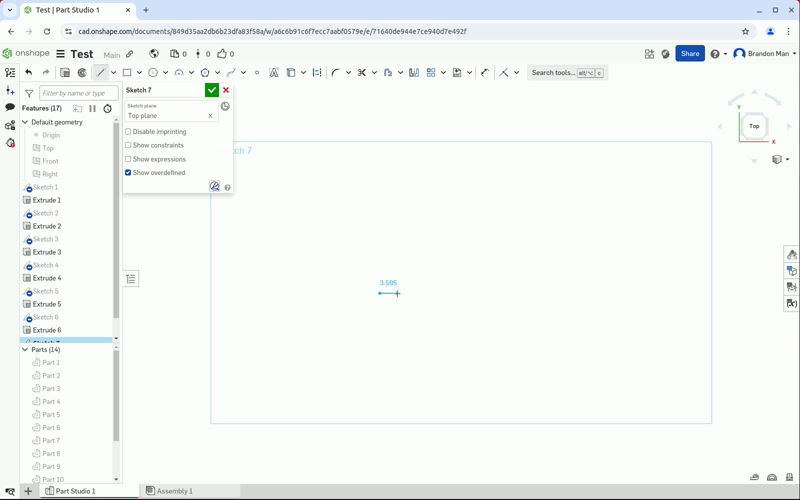
key(esc)
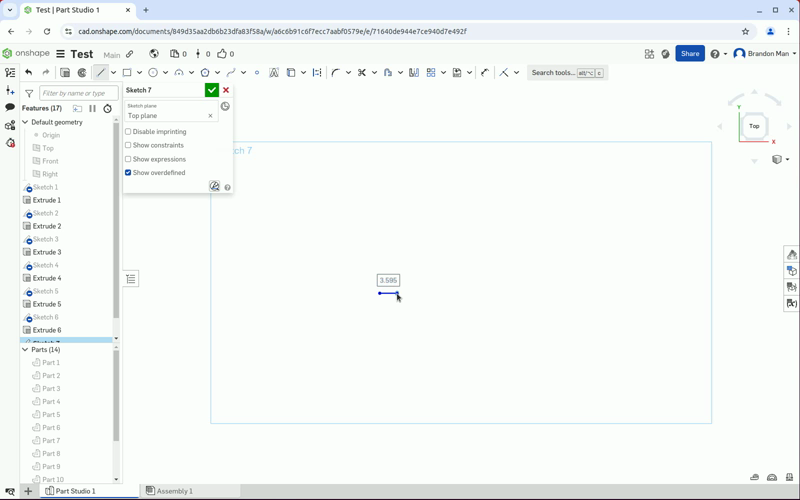
key(a)
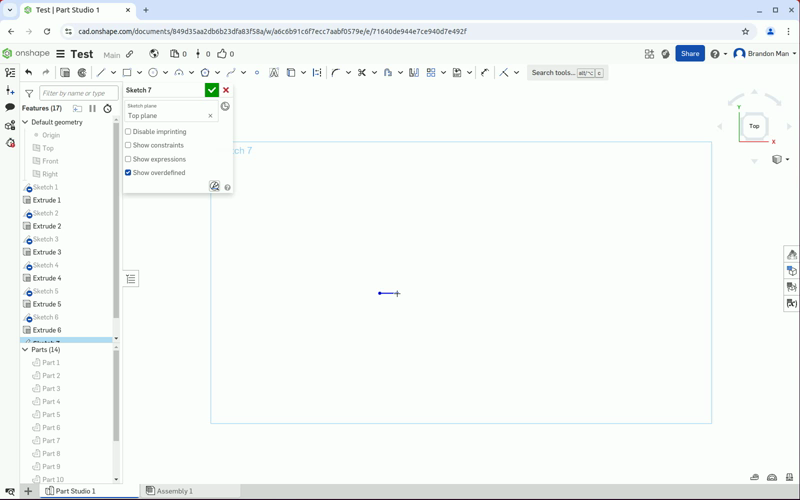
mouse_move(397, 293)
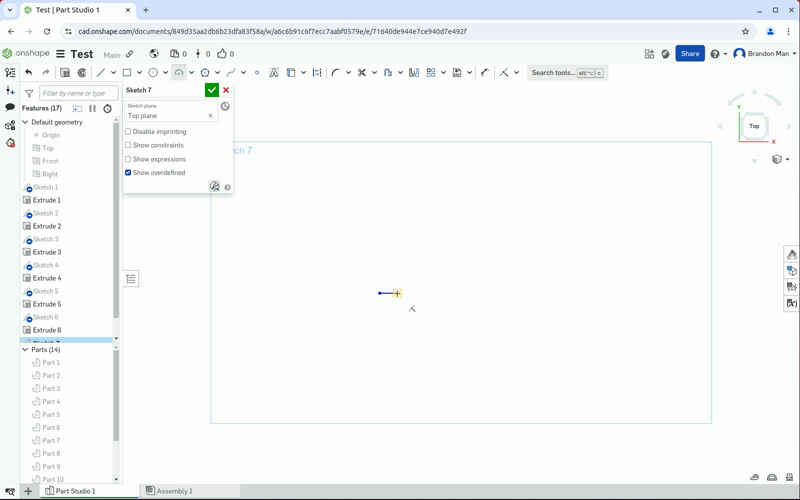
click(397, 293)
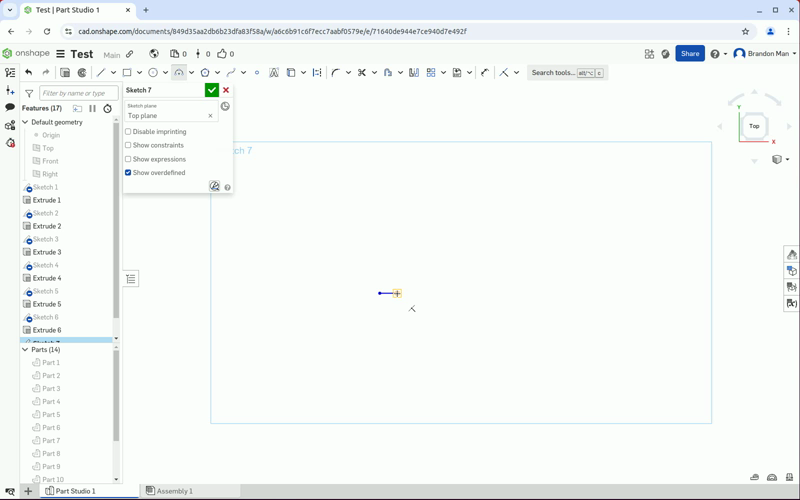
key_down(shift)
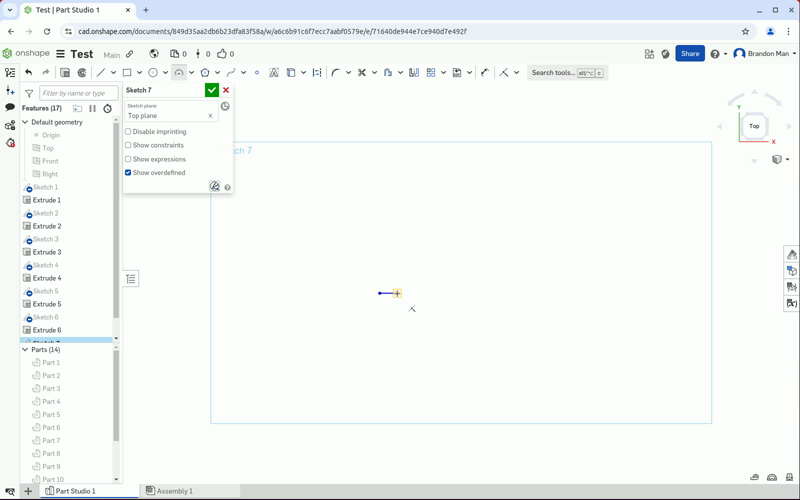
mouse_move(379, 276)
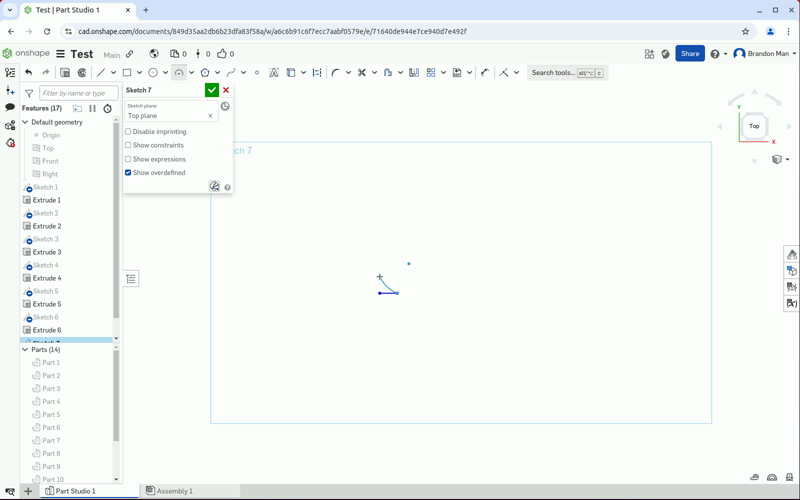
click(379, 276)
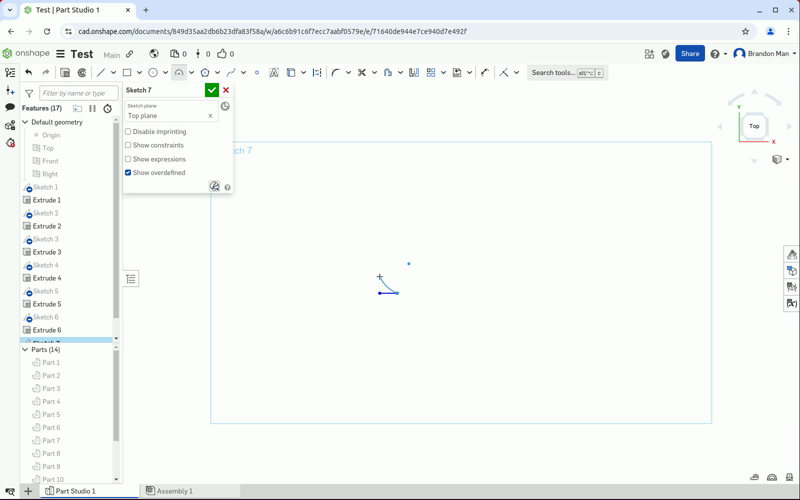
mouse_move(384, 288)
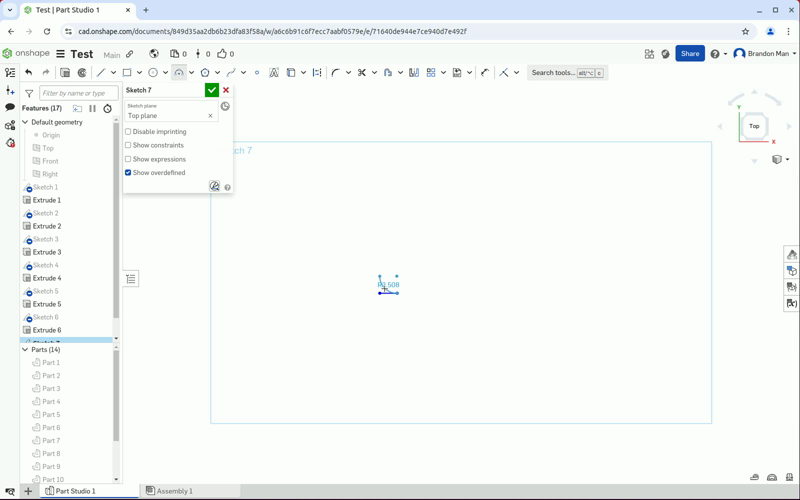
click(384, 288)
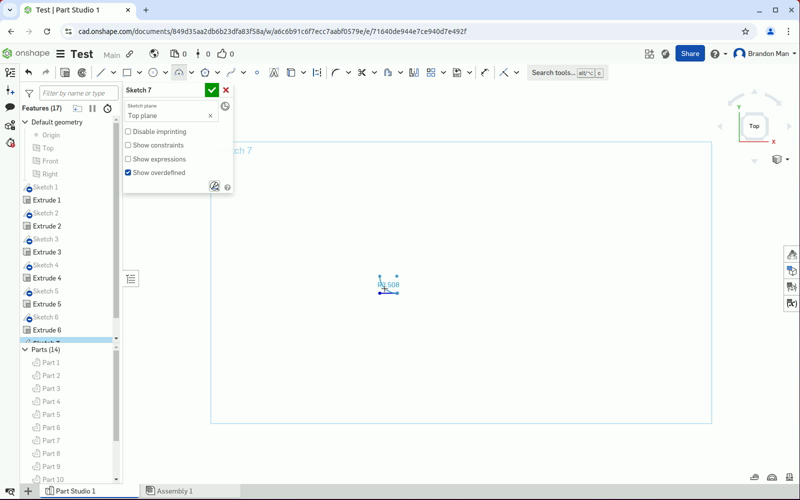
key_up(shift)
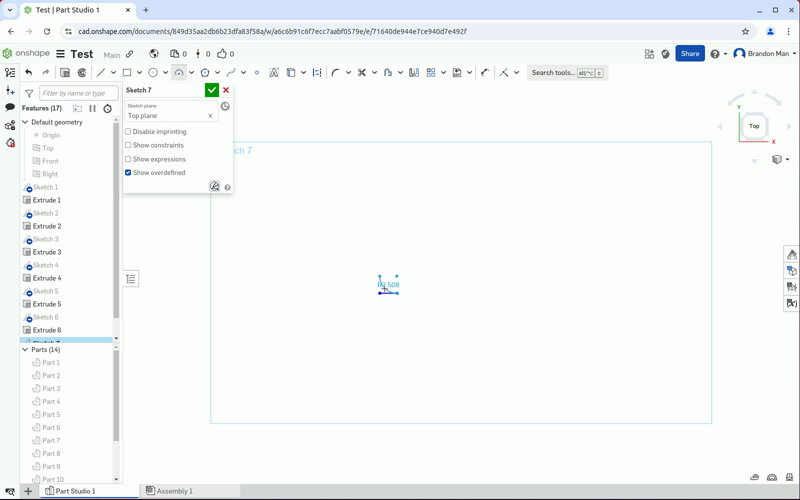
key(esc)
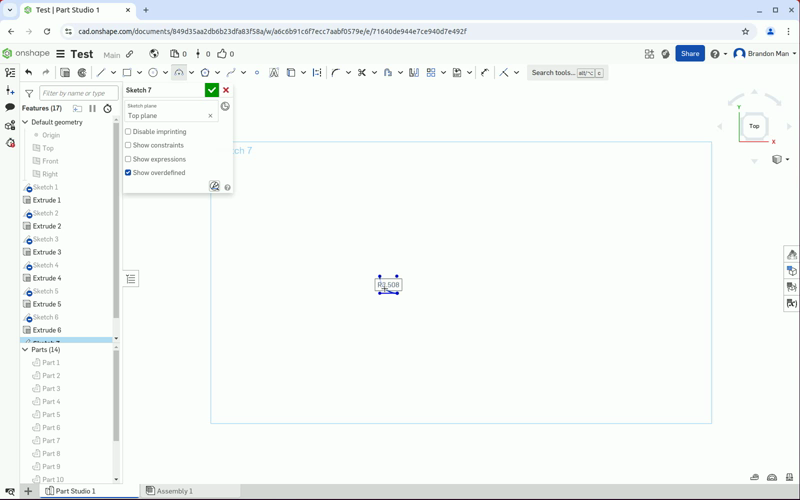
key(l)
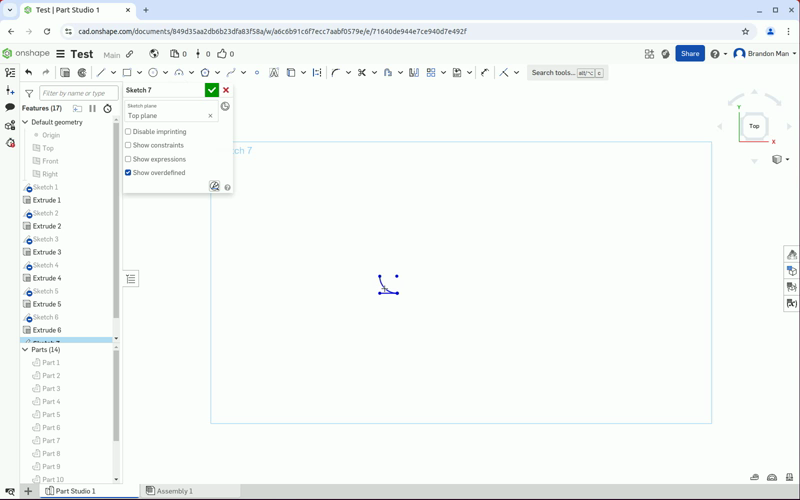
mouse_move(379, 276)
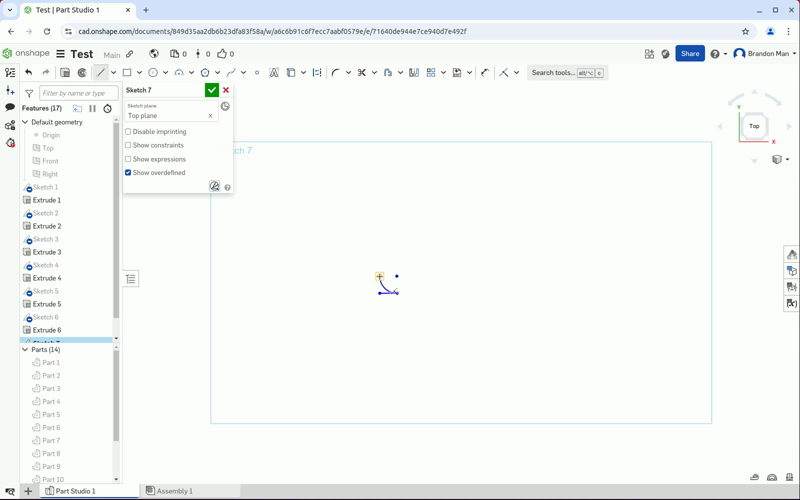
click(379, 276)
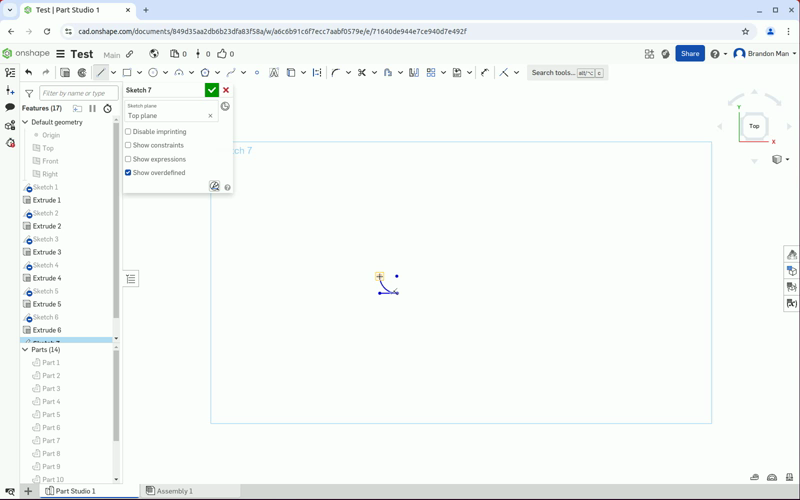
mouse_move(409, 276)
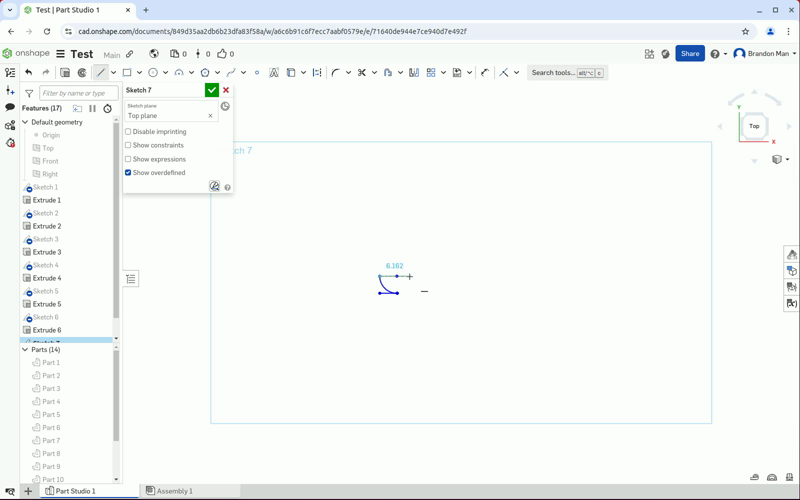
key_down(shift)
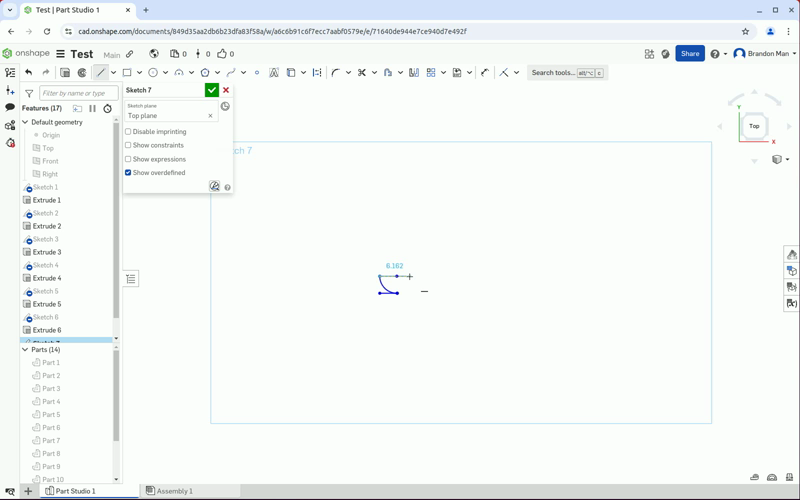
mouse_move(379, 293)
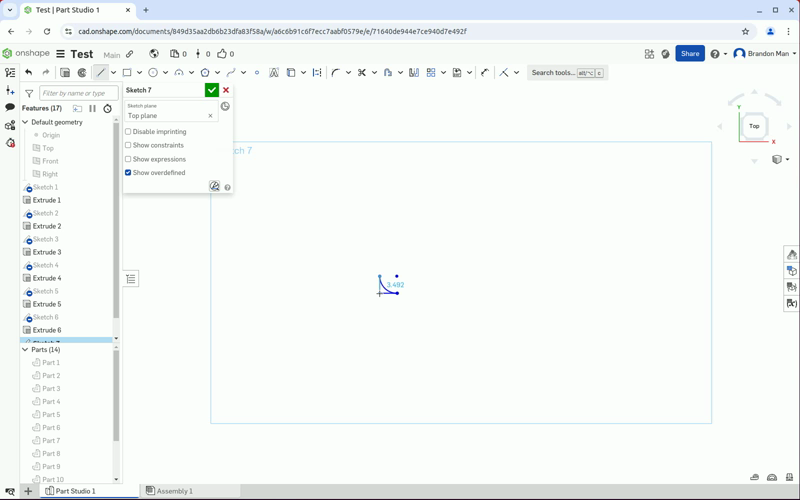
key_up(shift)
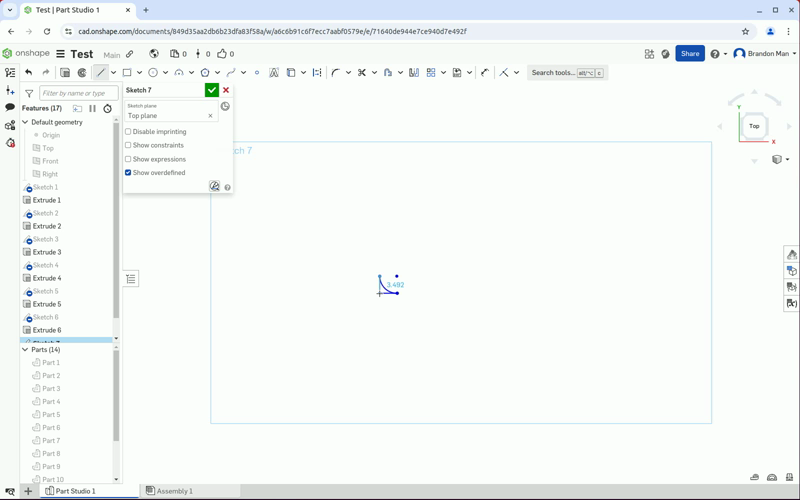
click(379, 293)
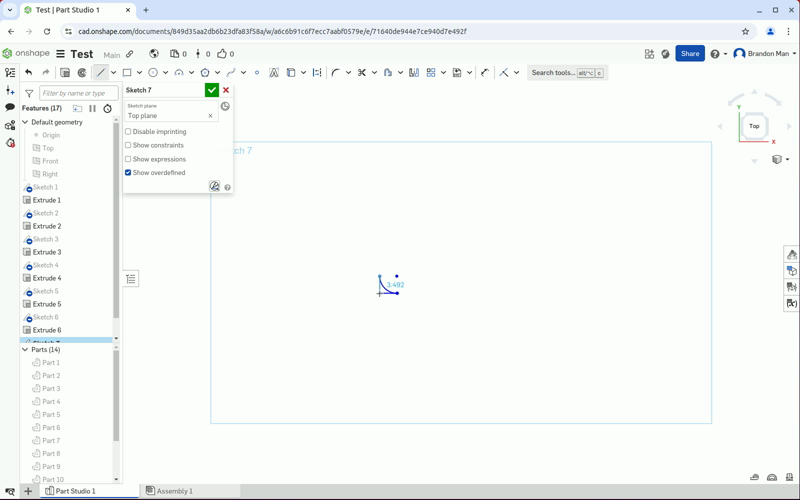
key(esc)
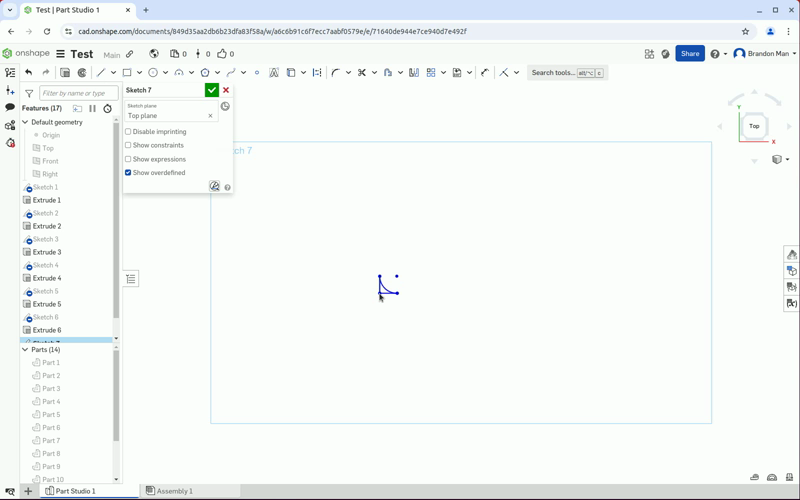
mouse_move(386, 292)
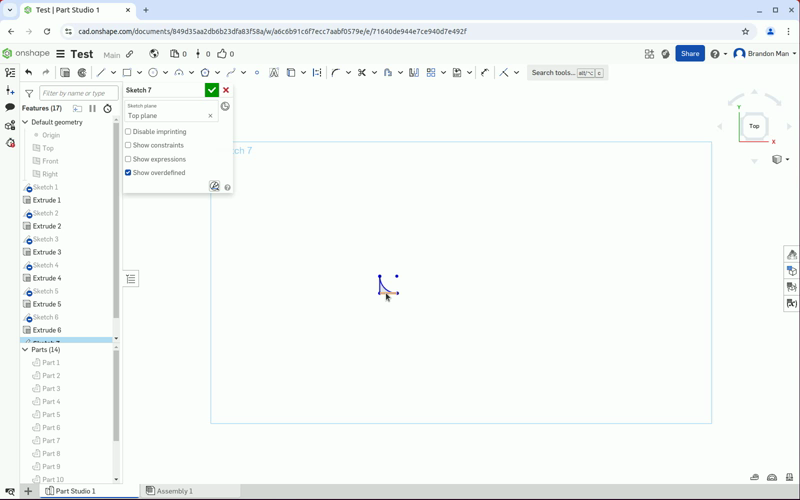
scroll(6)
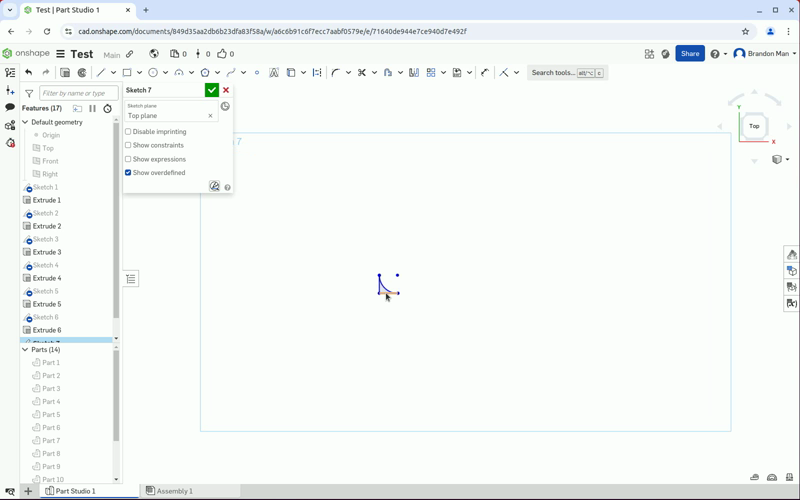
scroll(6)
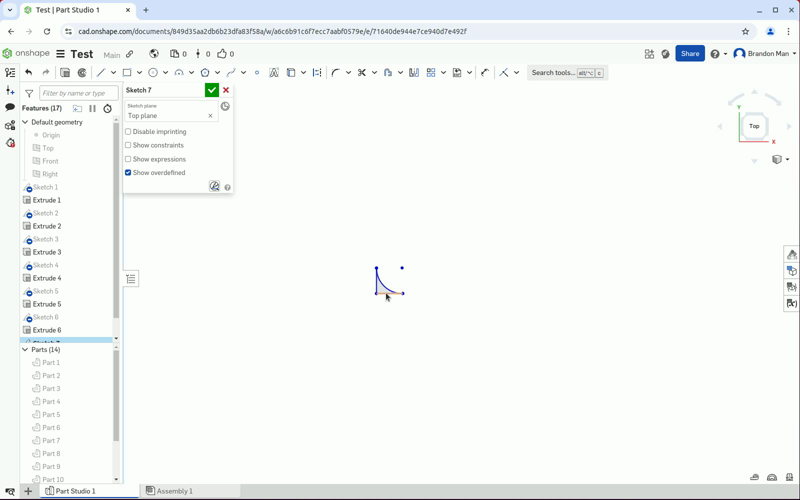
scroll(6)
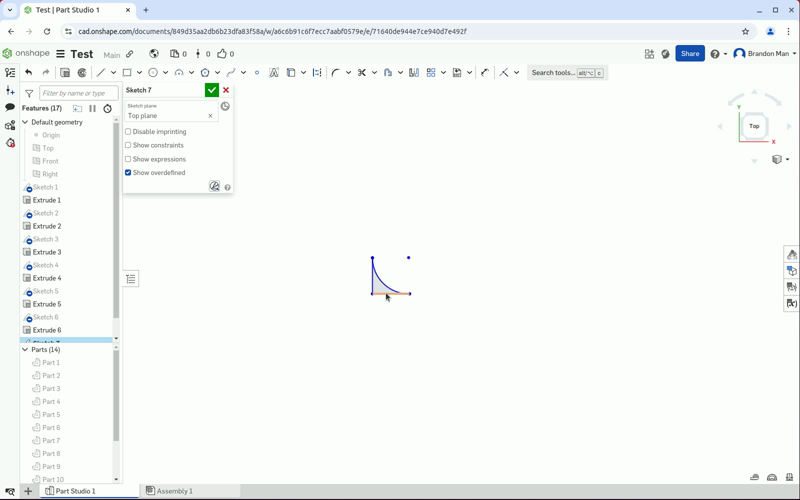
scroll(6)
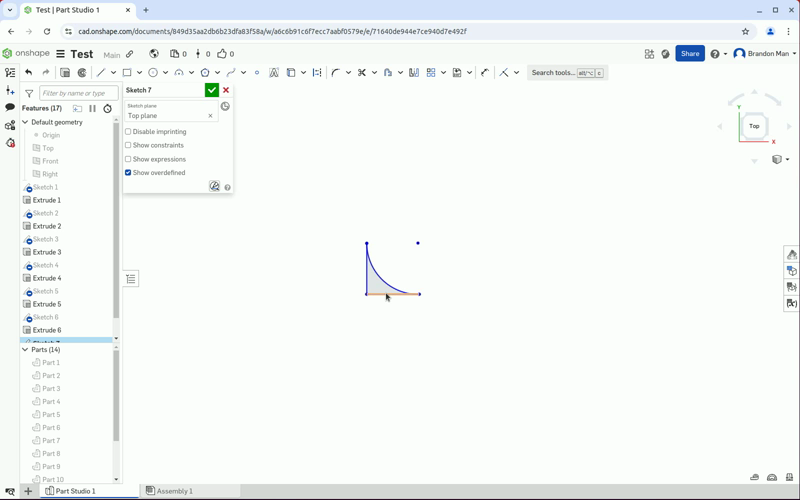
scroll(6)
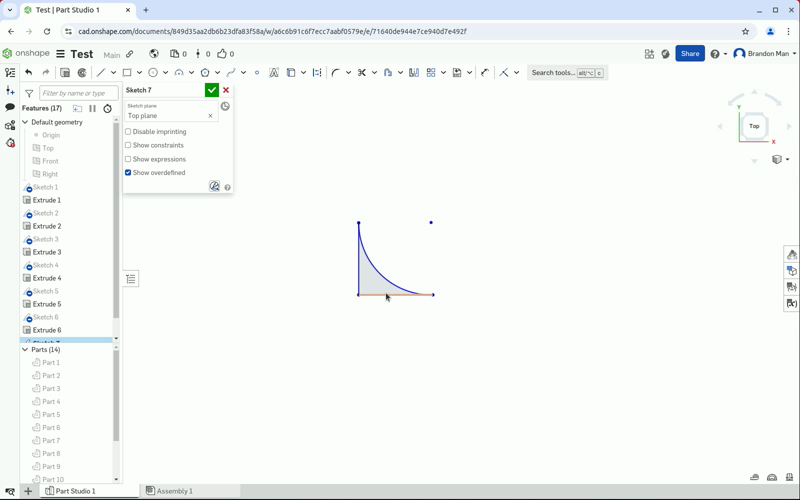
scroll(6)
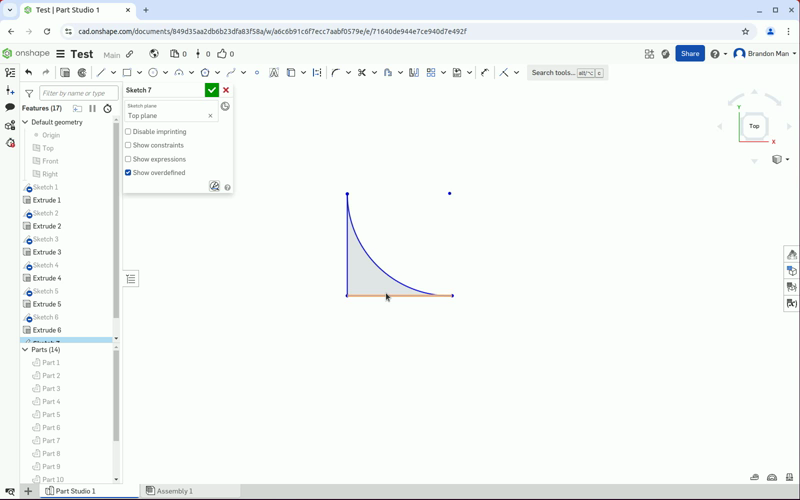
scroll(6)
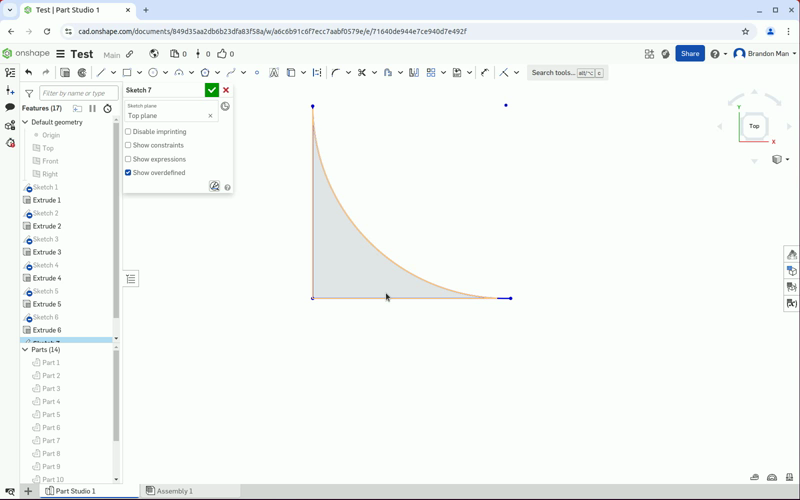
click(386, 292)
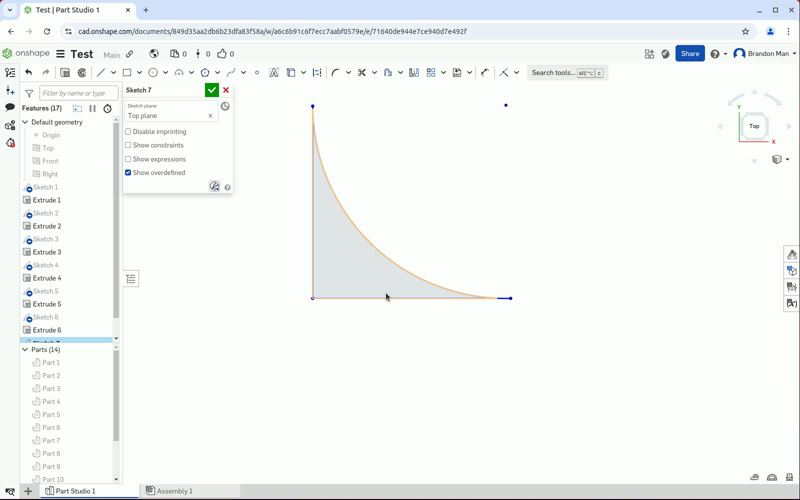
scroll(-6)
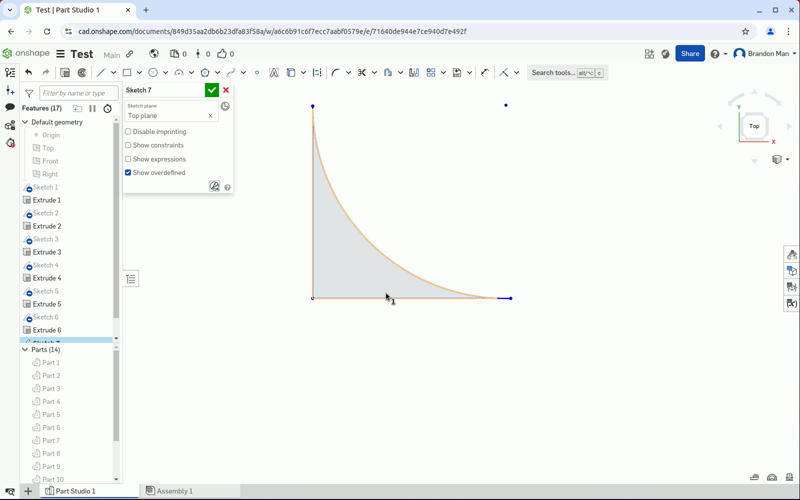
scroll(-6)
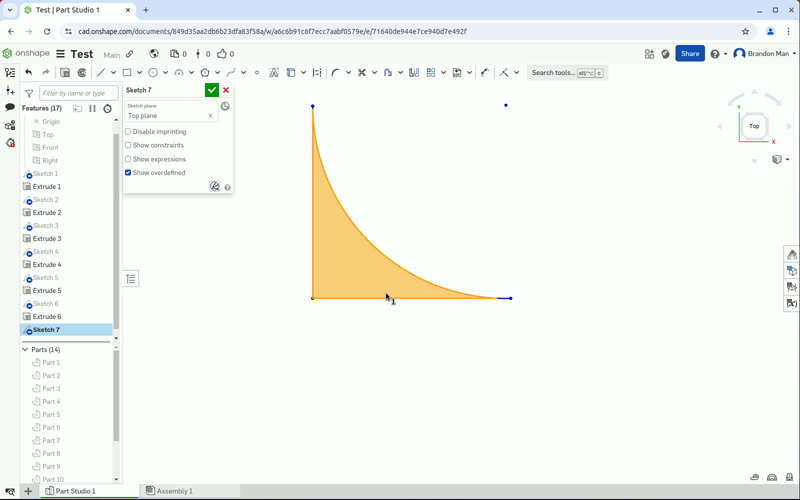
scroll(-6)
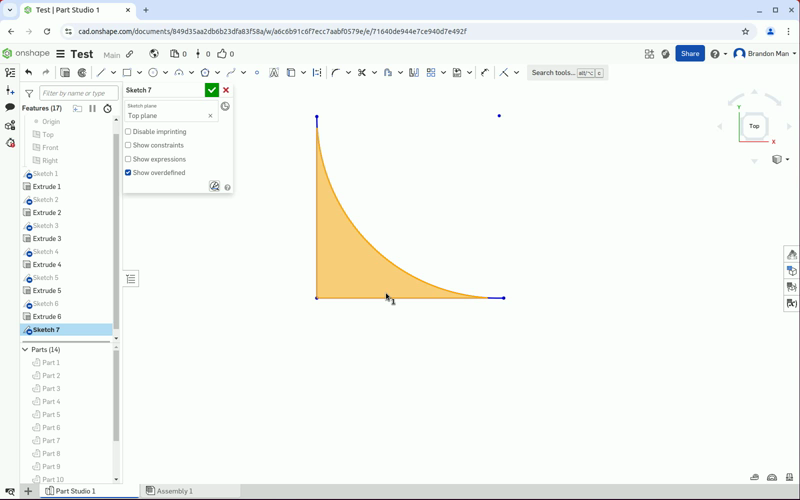
scroll(-6)
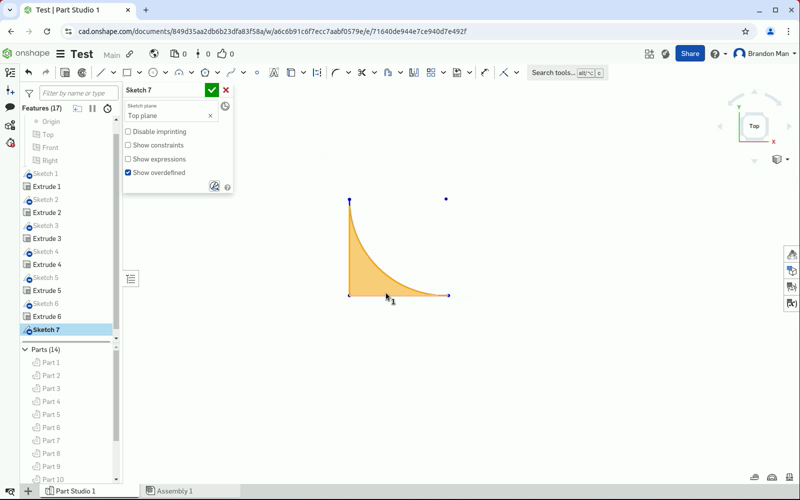
scroll(-6)
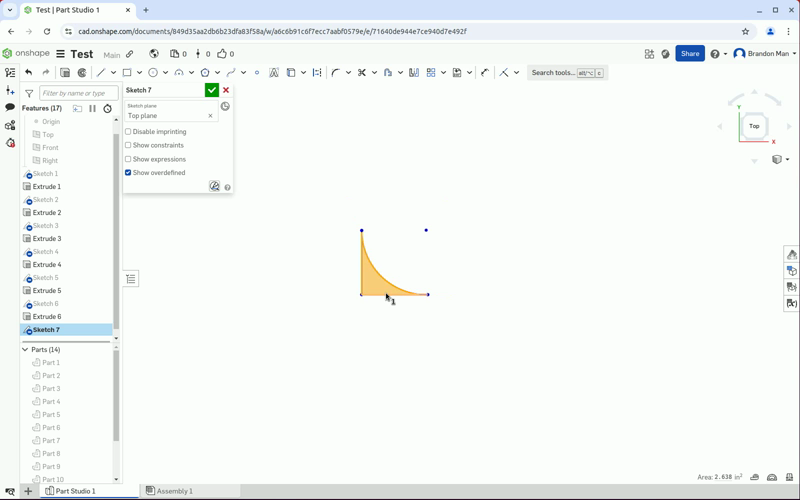
scroll(-6)
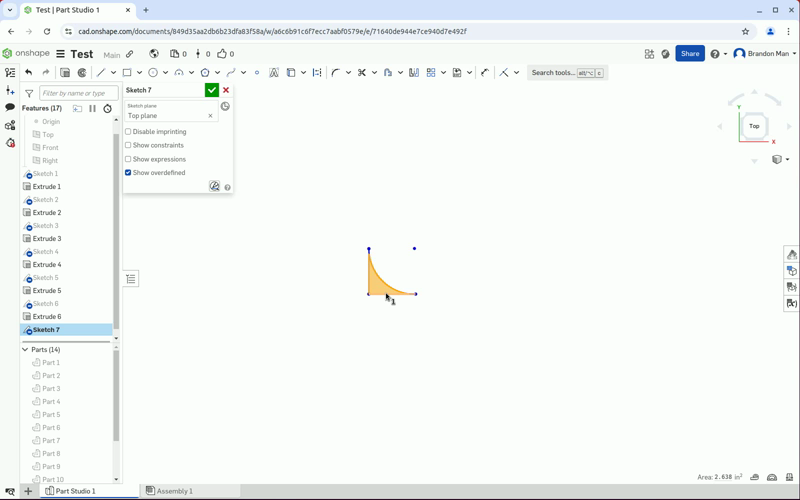
scroll(-6)
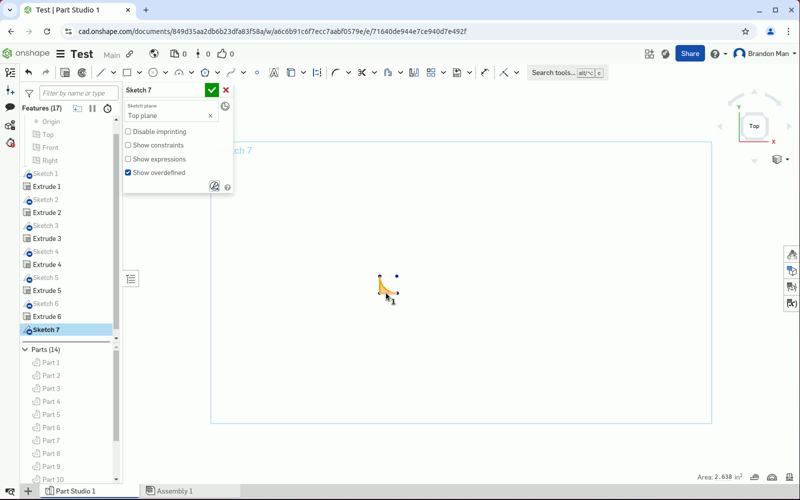
mouse_move(69, 352)
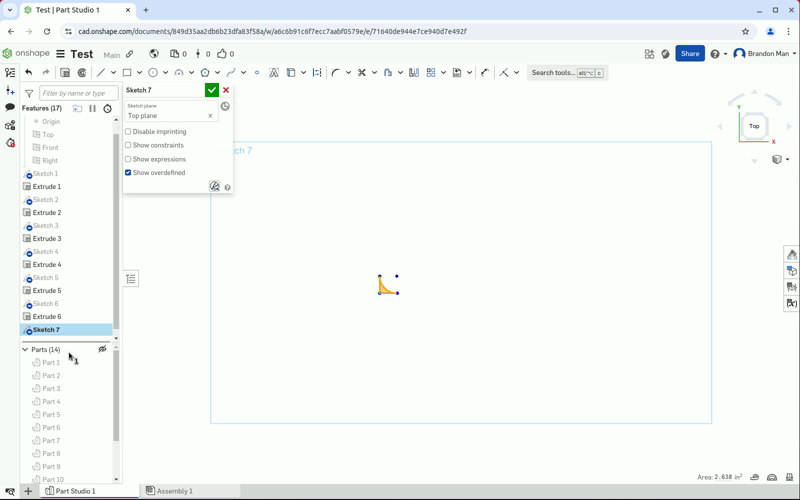
key(shift+y)
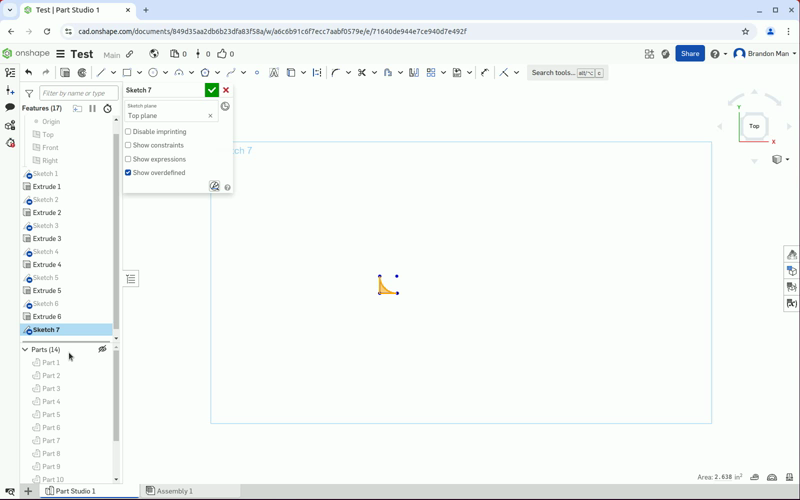
key(shift+e)
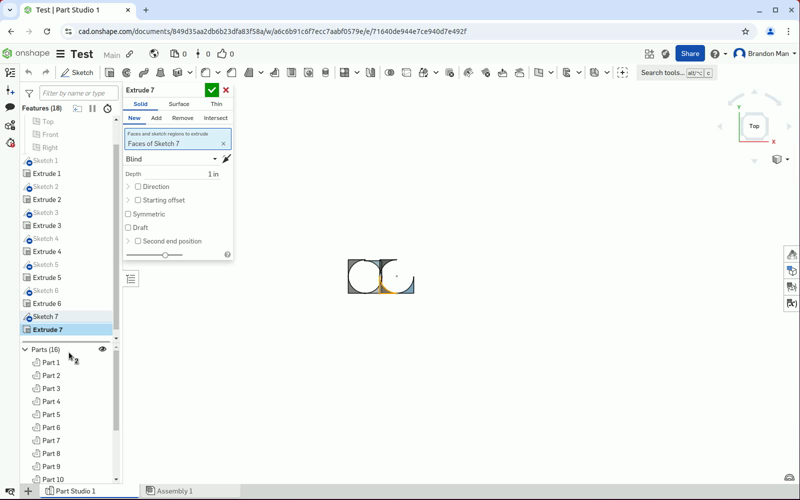
mouse_move(143, 106)
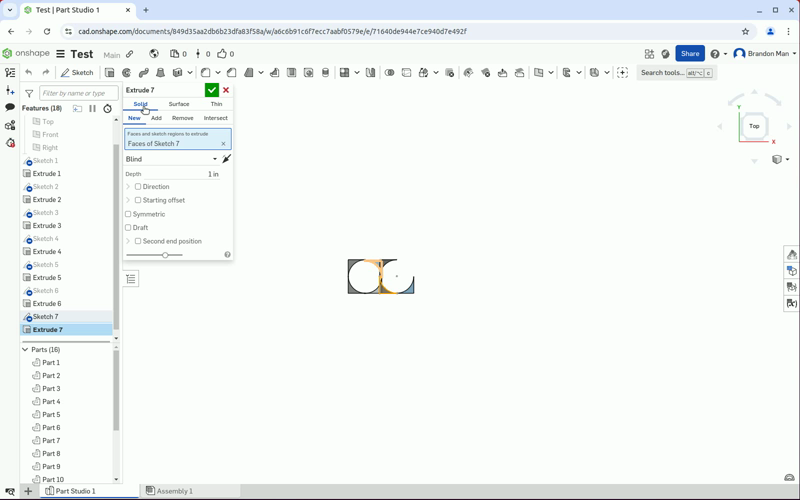
click(143, 106)
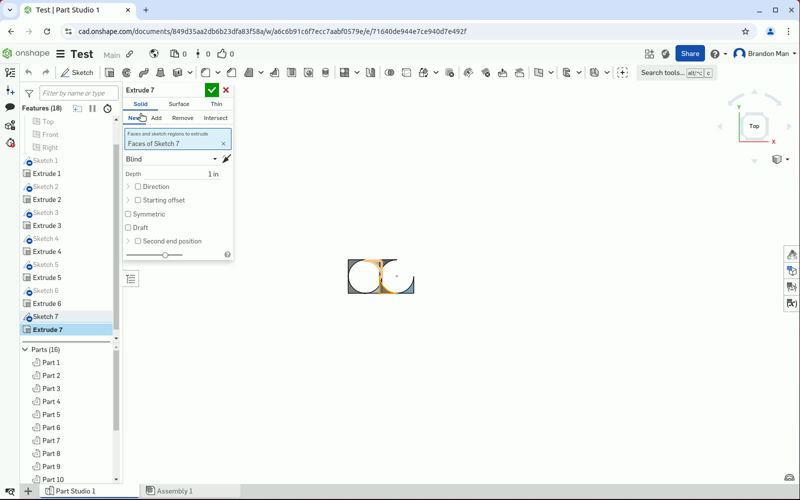
mouse_move(137, 120)
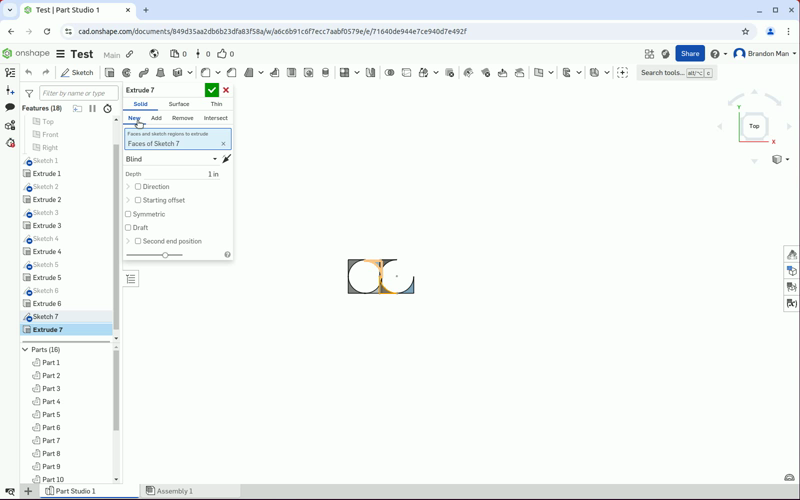
click(137, 120)
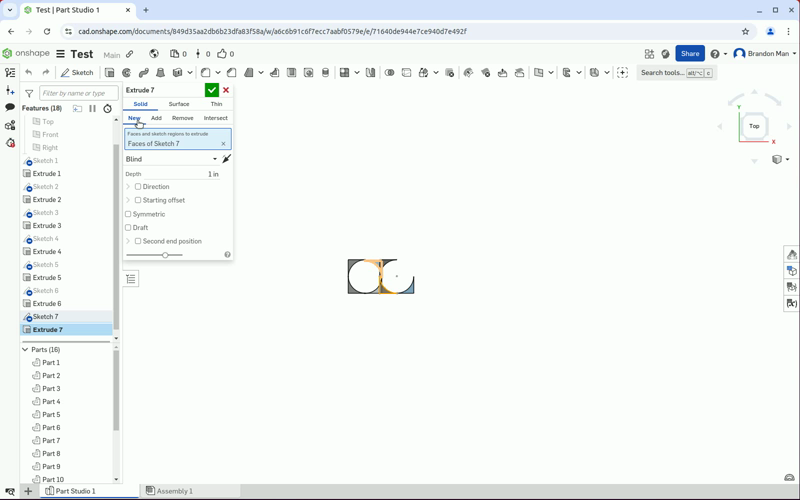
key(tab, 4)
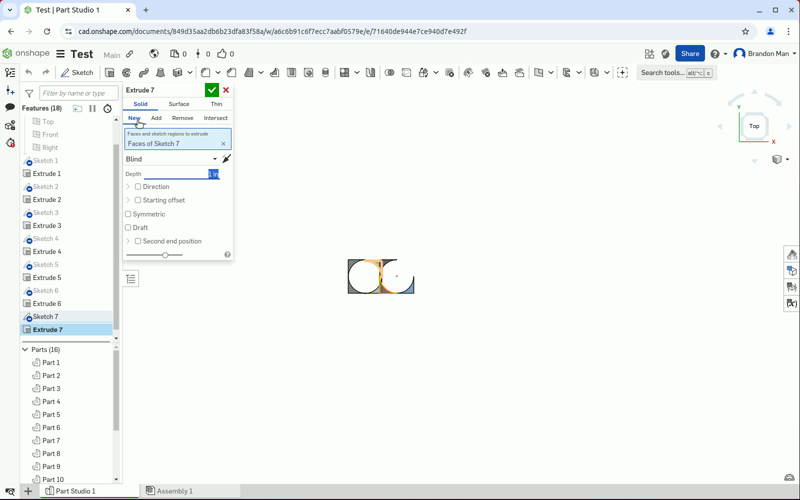
text(8.184)
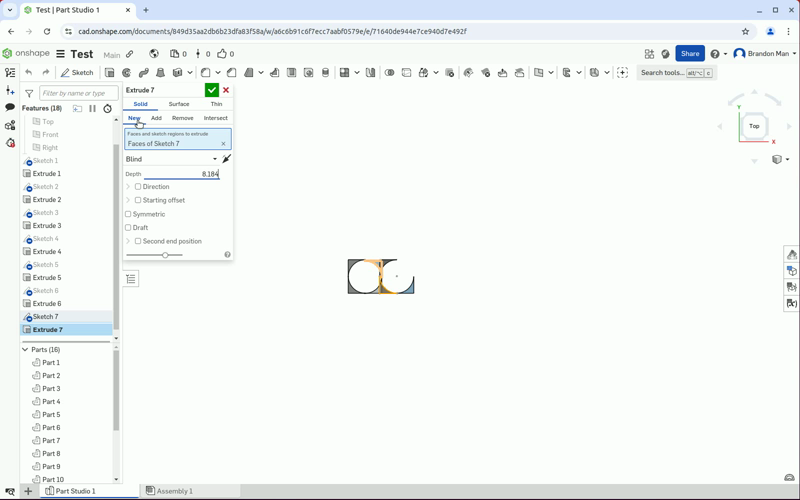
key(enter)
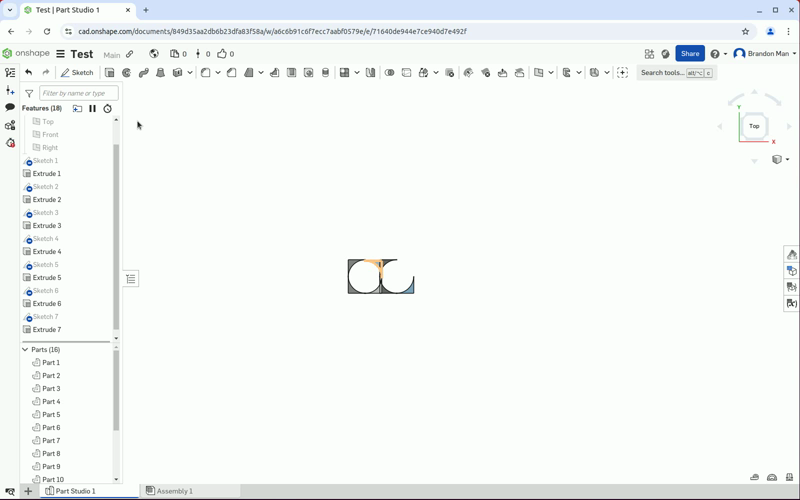
key(shift+h)
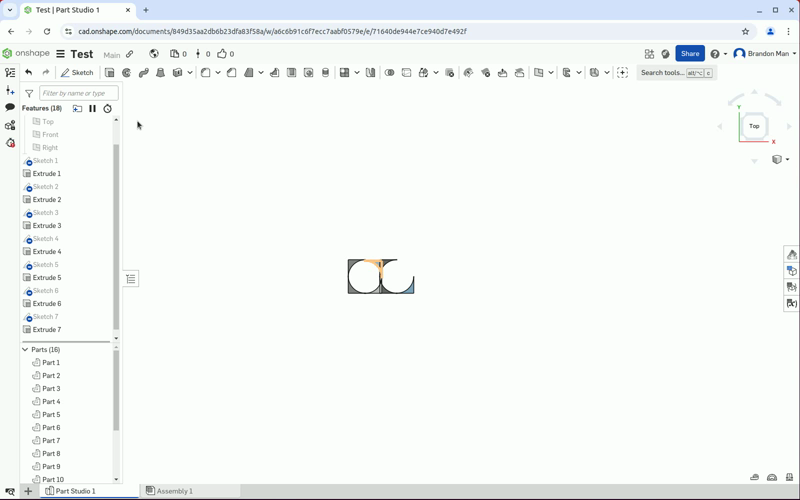
key(shift+h)
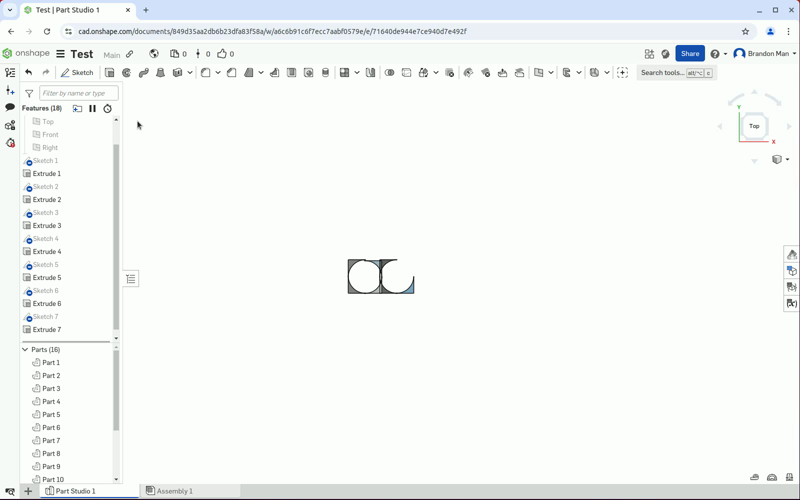
mouse_move(69, 163)
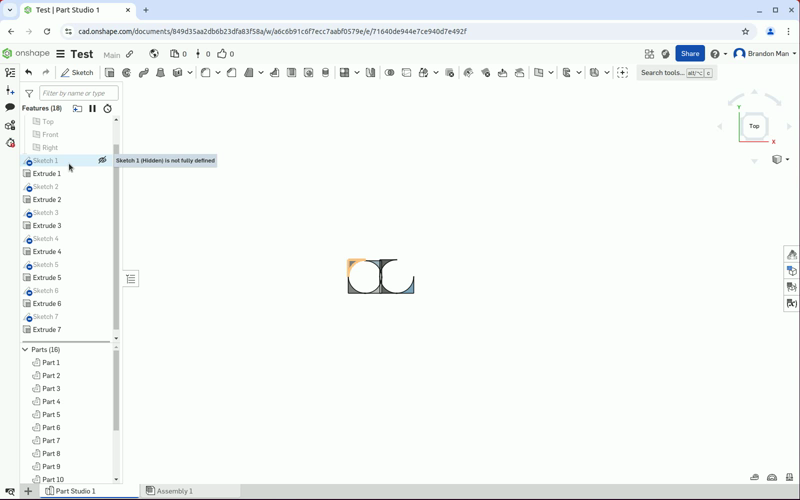
click(69, 163)
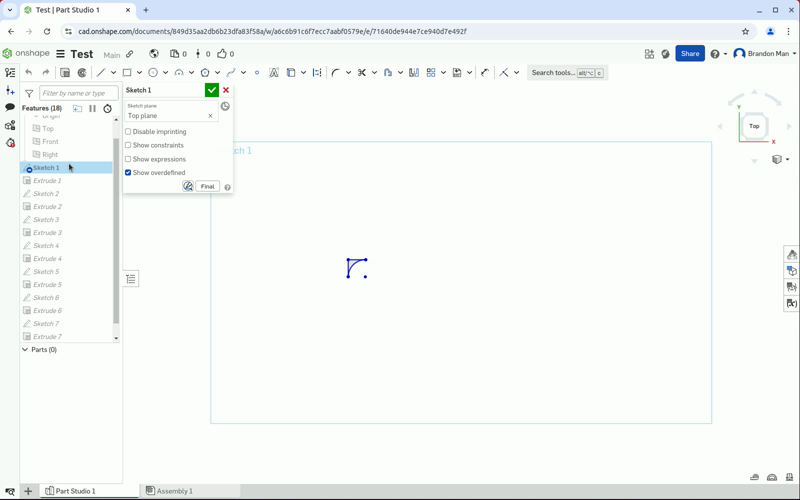
mouse_move(229, 92)
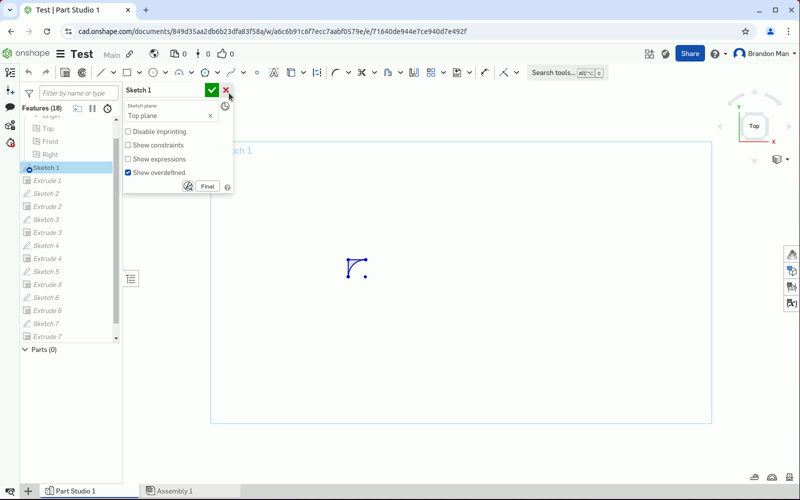
click(229, 92)
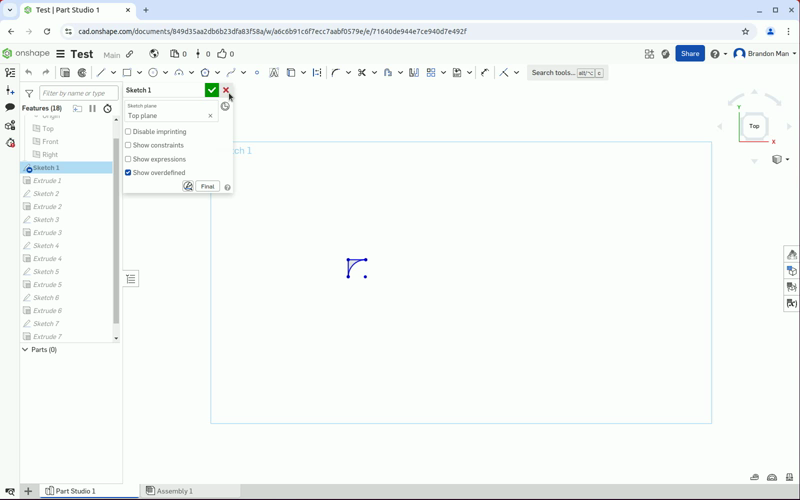
key(shift+s)
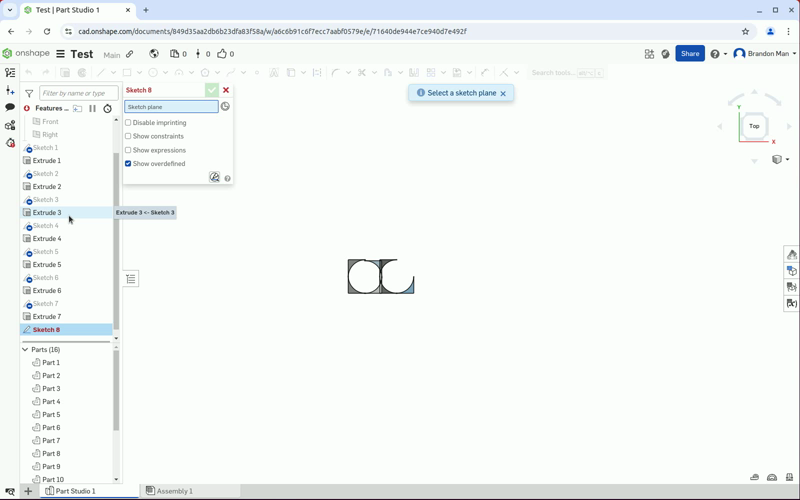
scroll(3)
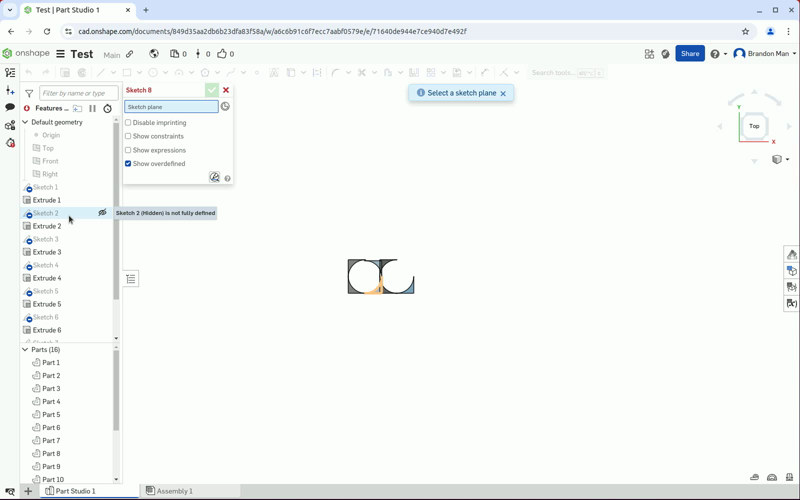
mouse_move(69, 150)
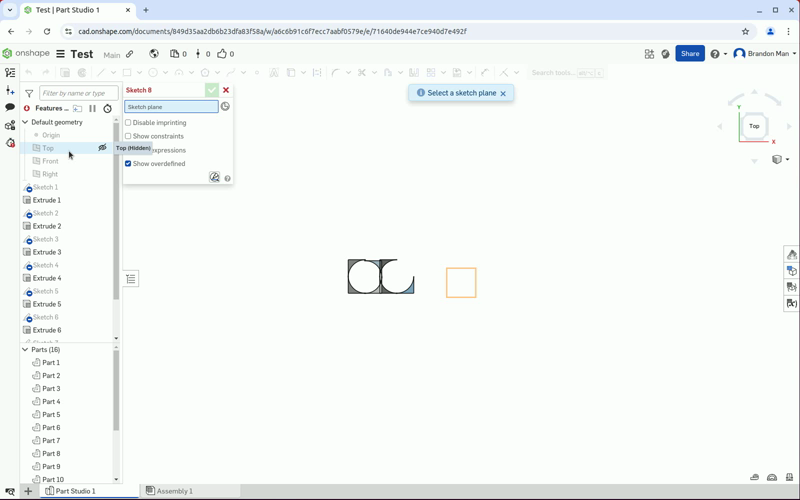
click(69, 150)
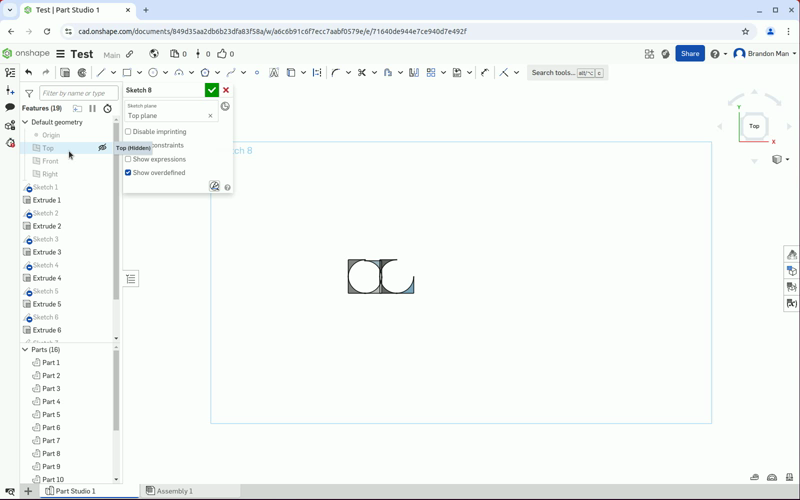
mouse_move(69, 352)
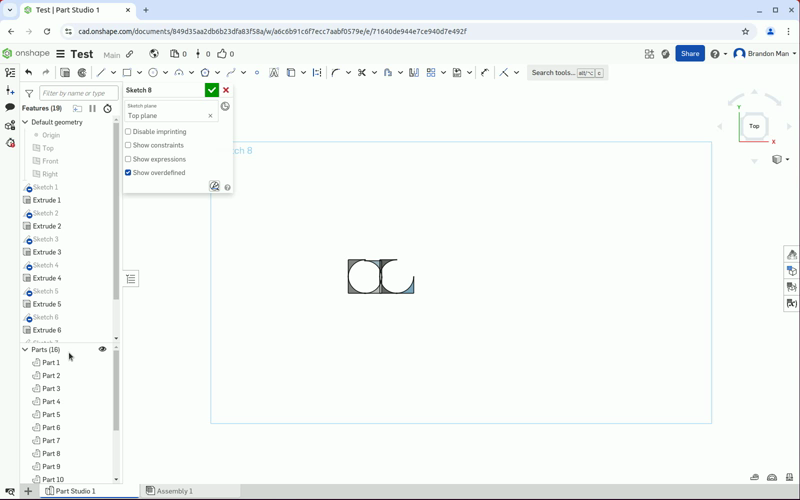
key(y)
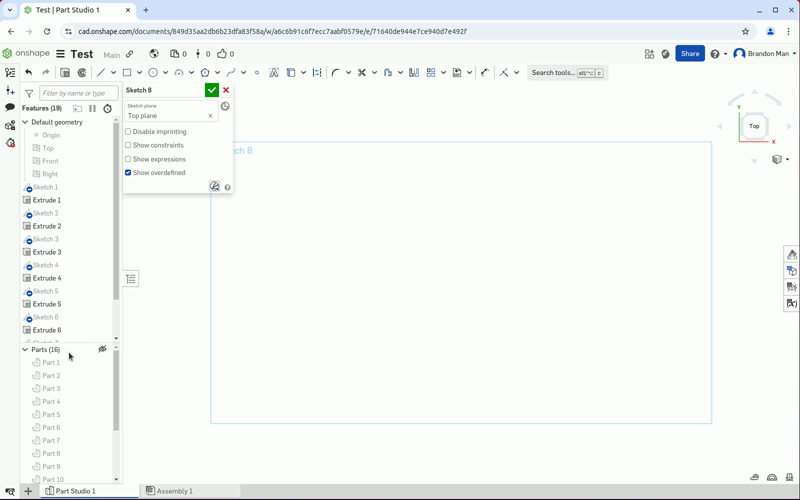
key(a)
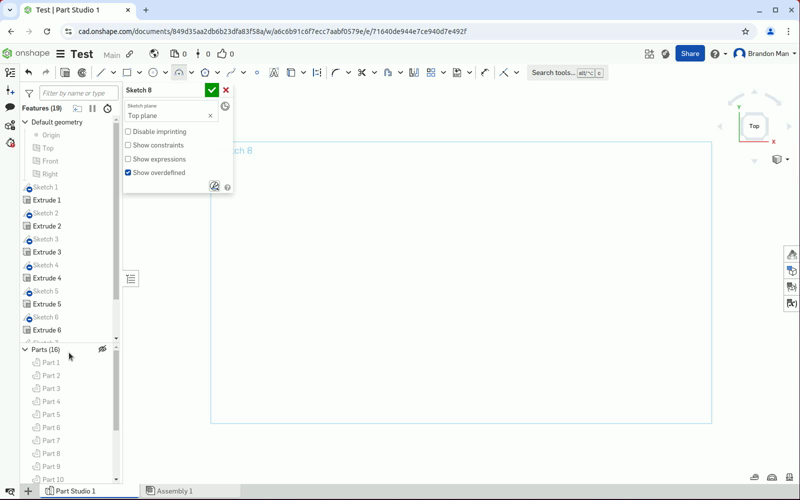
key_down(shift)
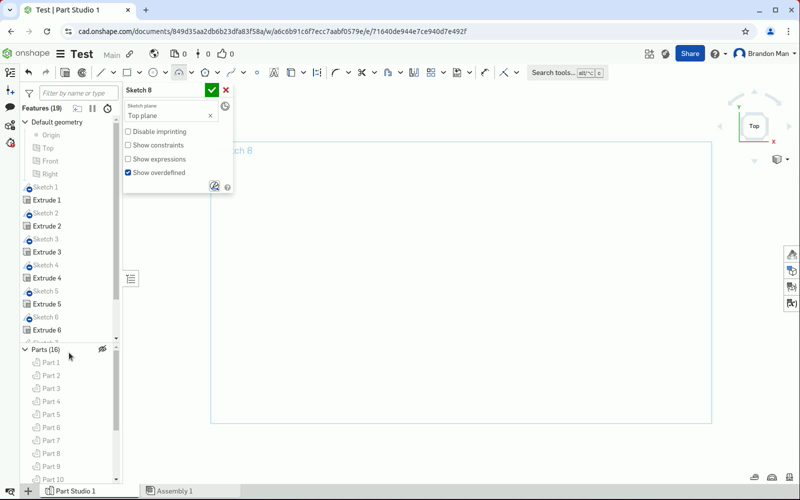
mouse_move(396, 260)
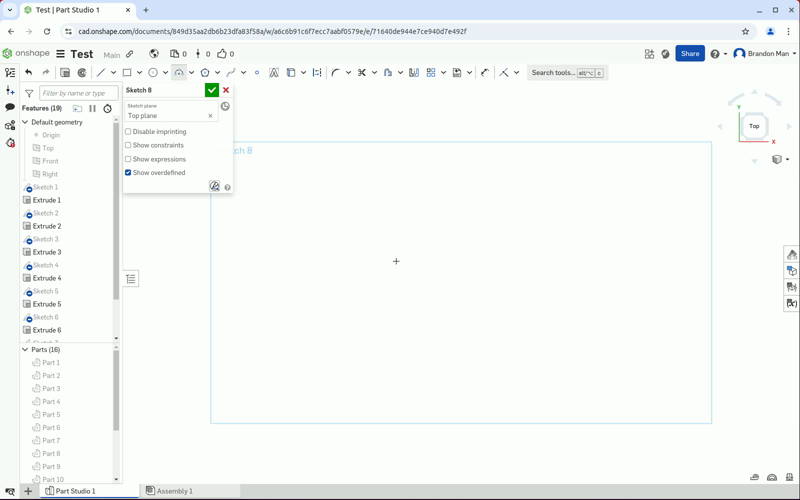
click(396, 260)
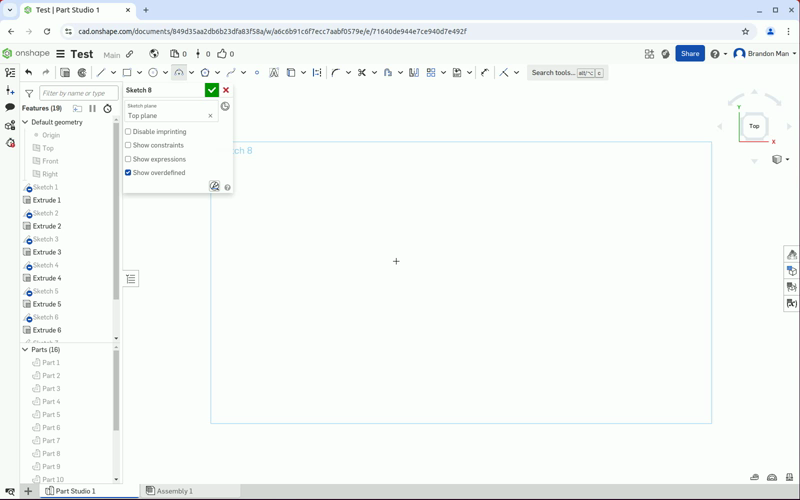
key_up(shift)
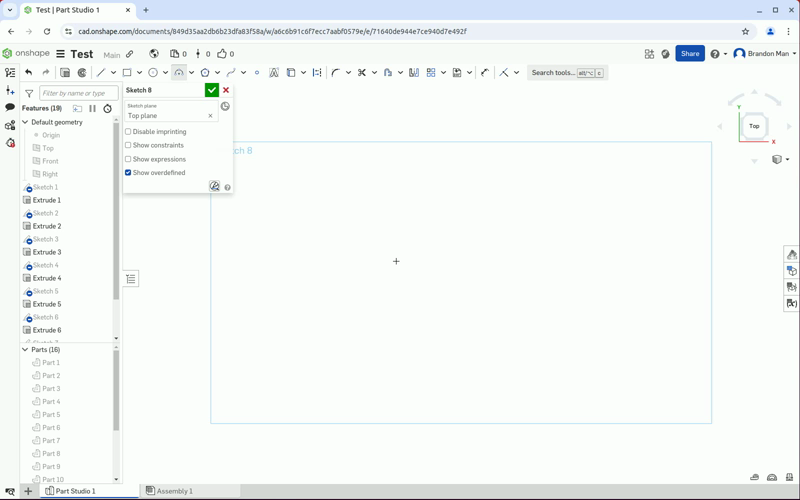
key_down(shift)
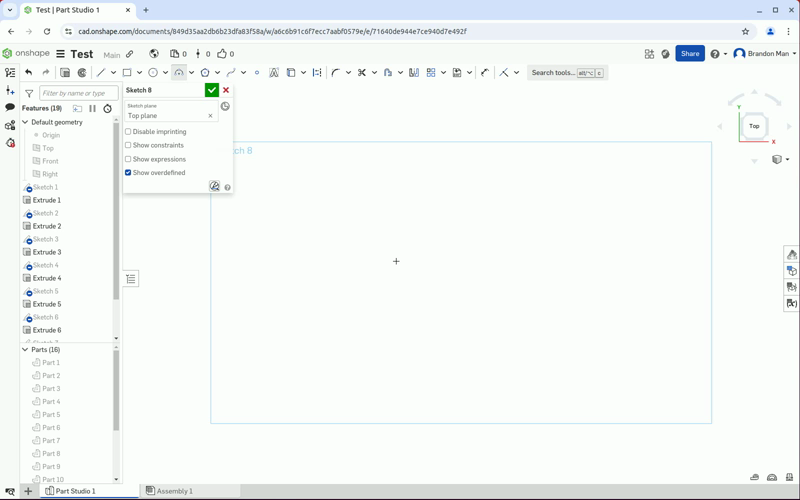
mouse_move(413, 278)
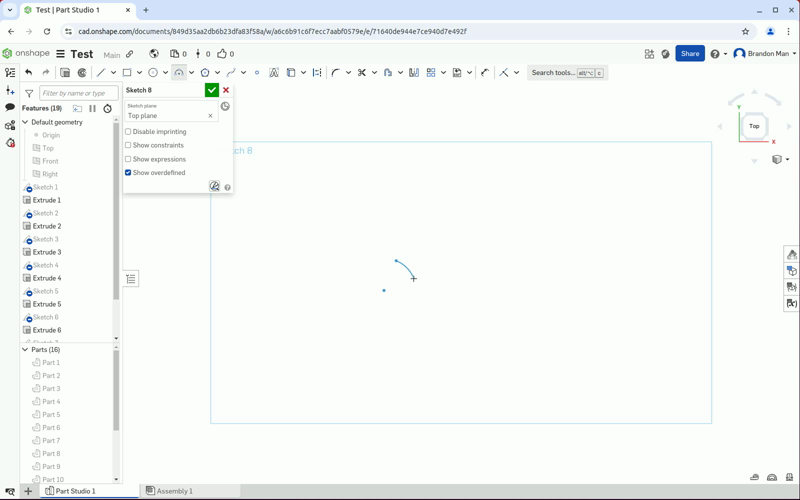
click(413, 278)
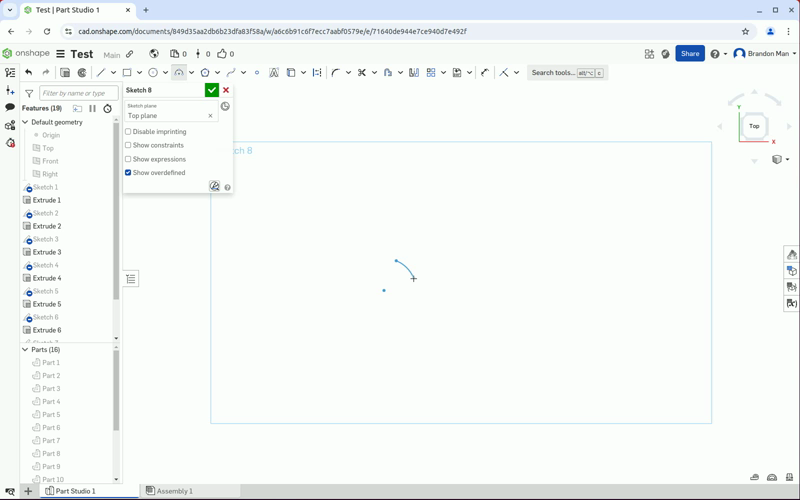
mouse_move(408, 265)
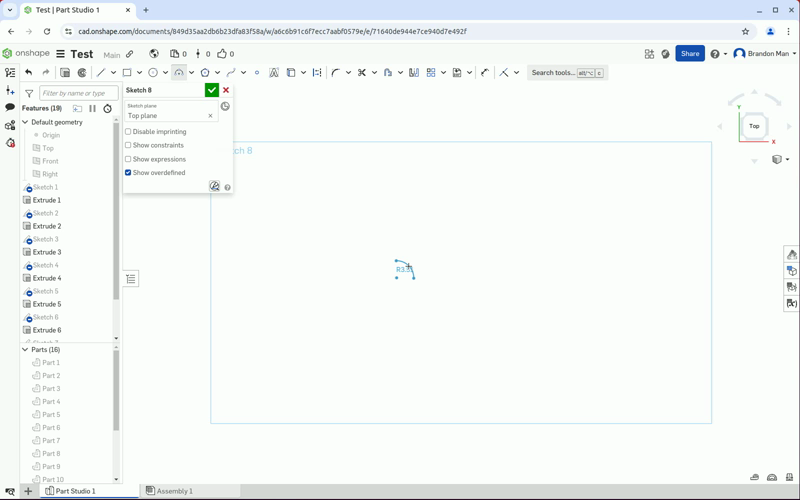
click(408, 265)
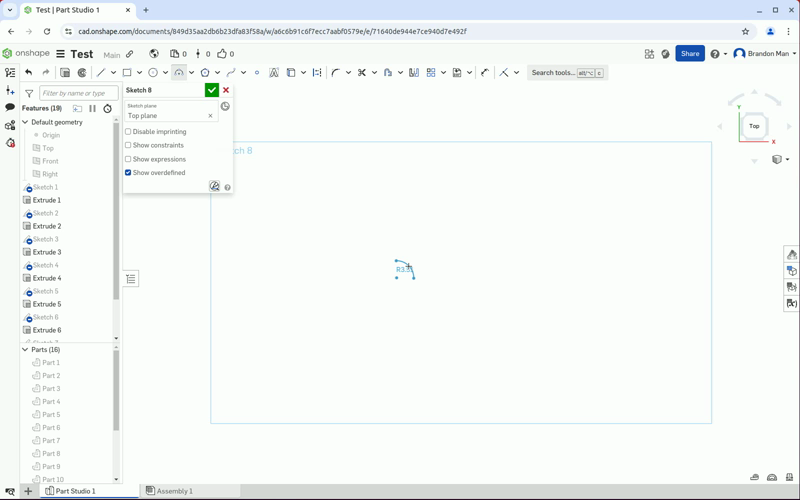
key_up(shift)
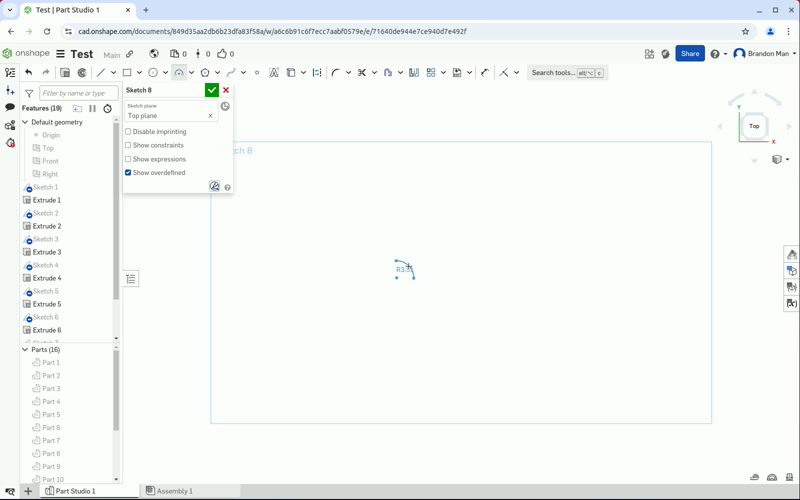
key(esc)
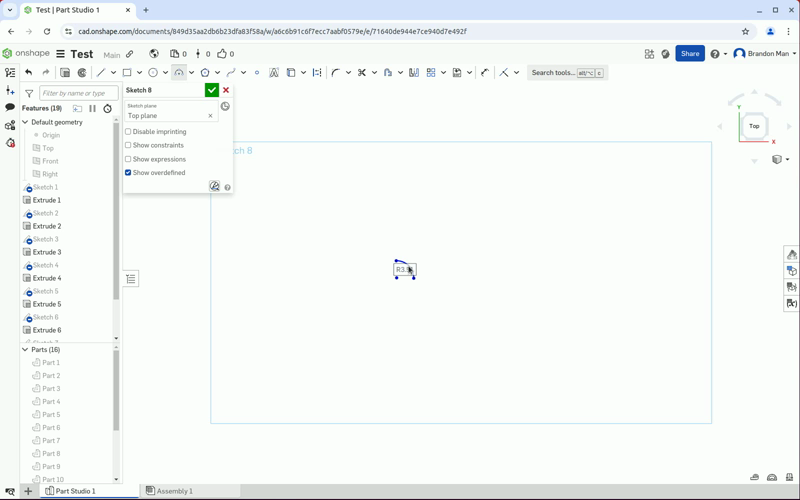
key(l)
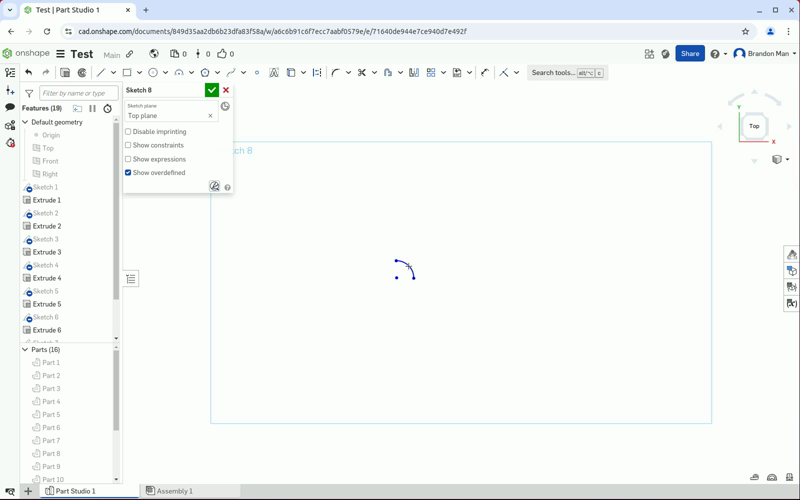
mouse_move(413, 278)
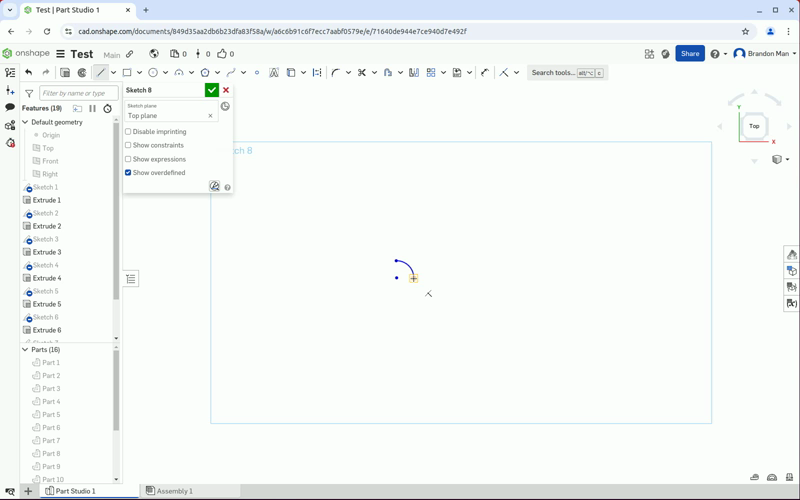
click(413, 278)
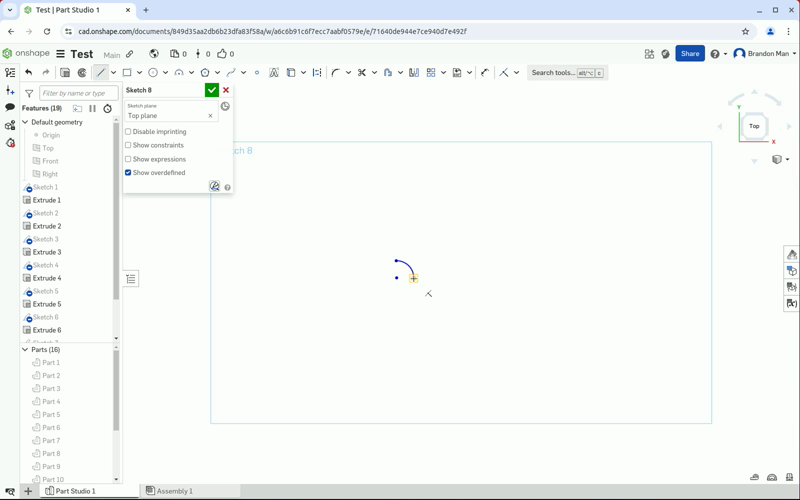
key_down(shift)
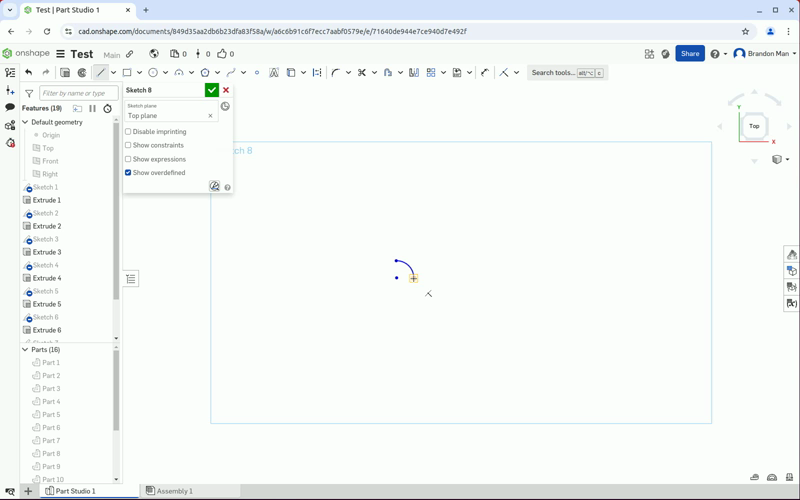
mouse_move(443, 278)
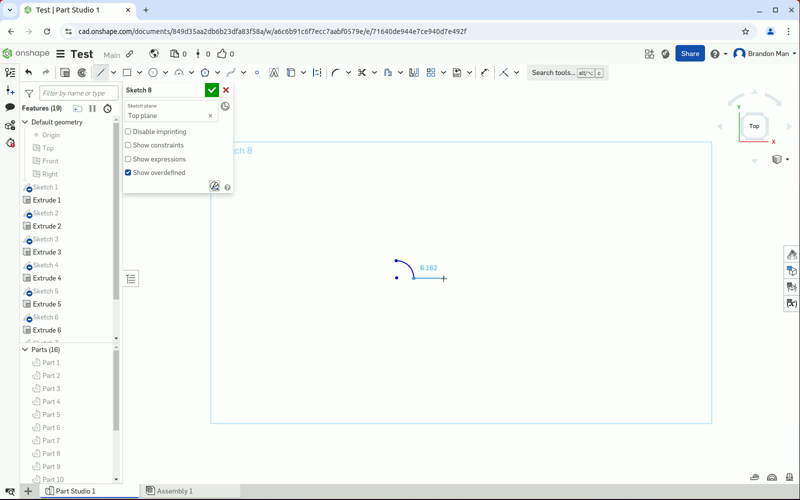
mouse_move(413, 260)
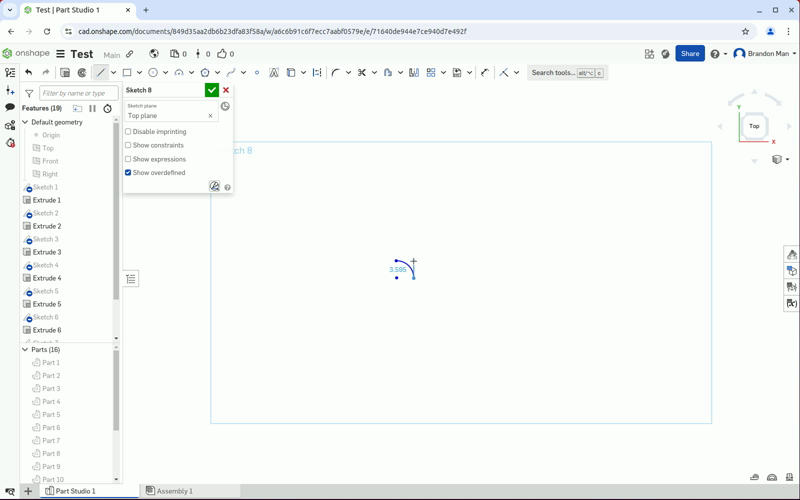
click(413, 260)
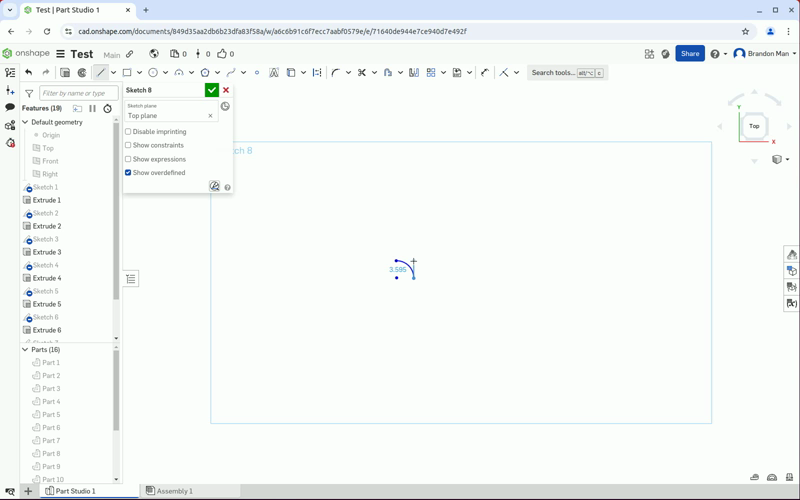
key_up(shift)
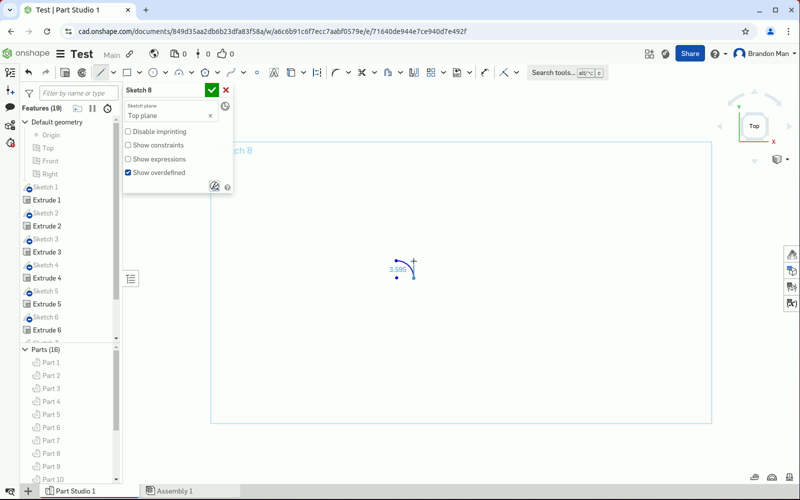
mouse_move(443, 260)
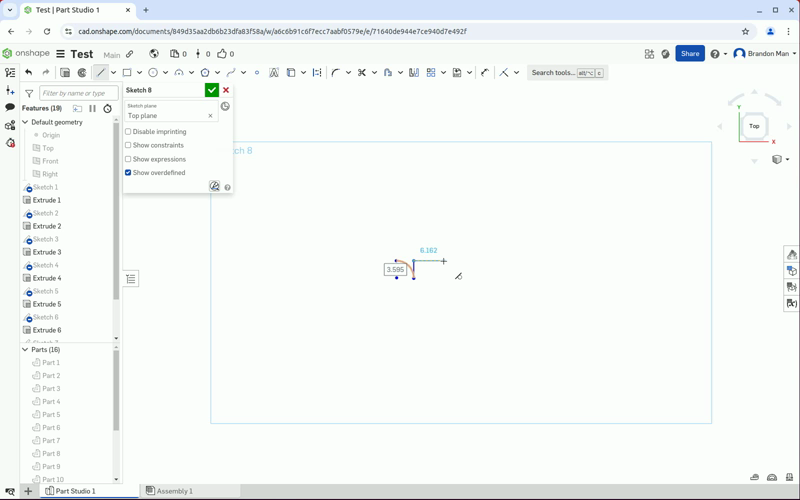
key_down(shift)
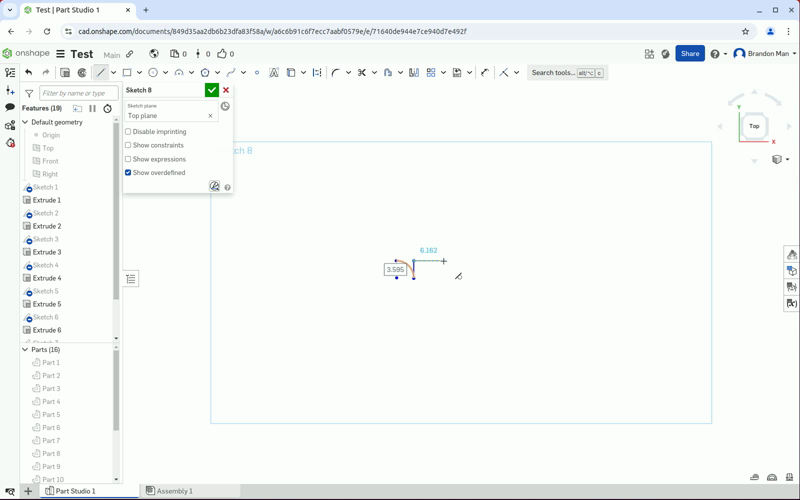
mouse_move(396, 260)
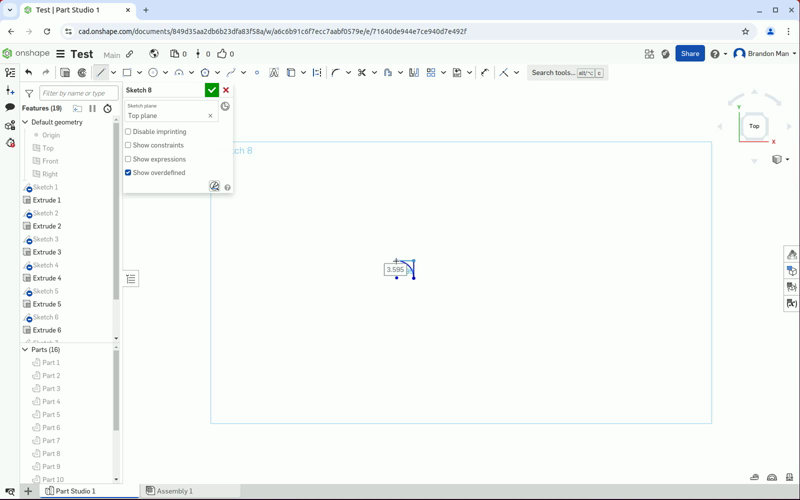
key_up(shift)
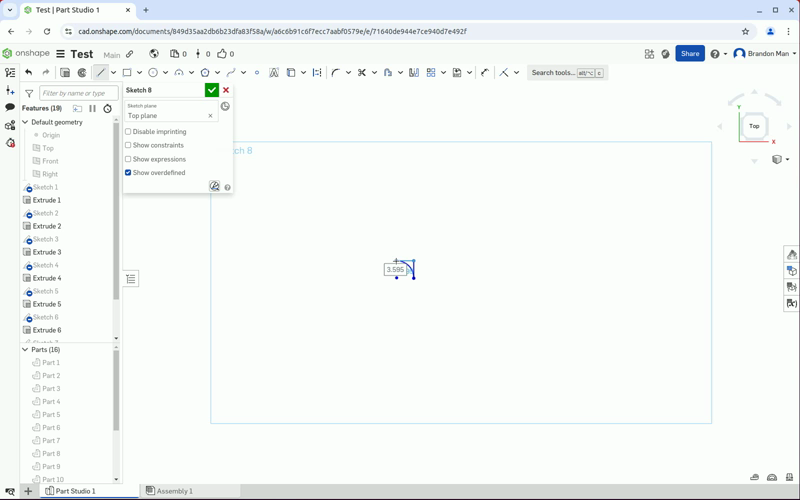
click(396, 260)
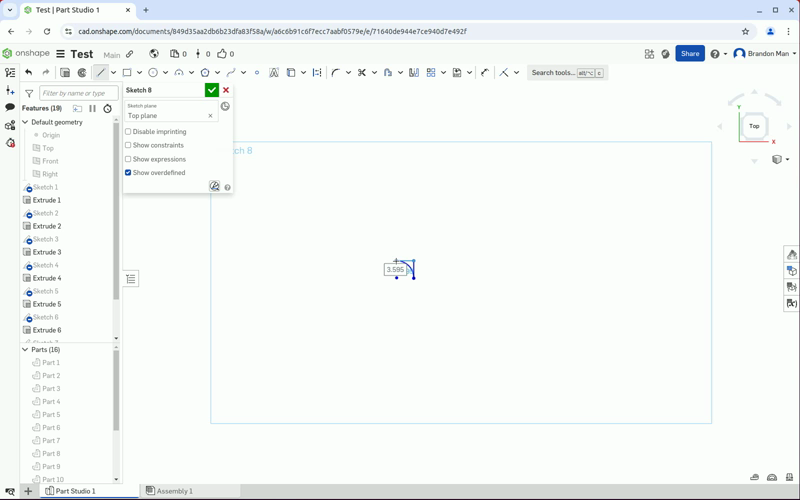
key(esc)
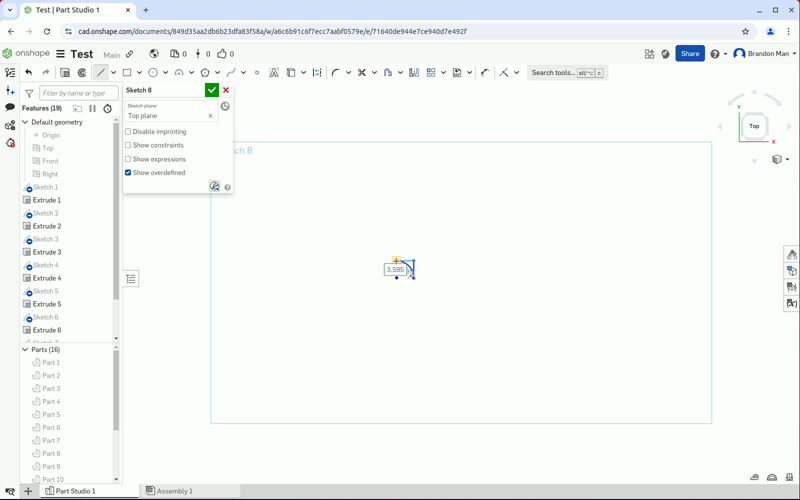
mouse_move(405, 262)
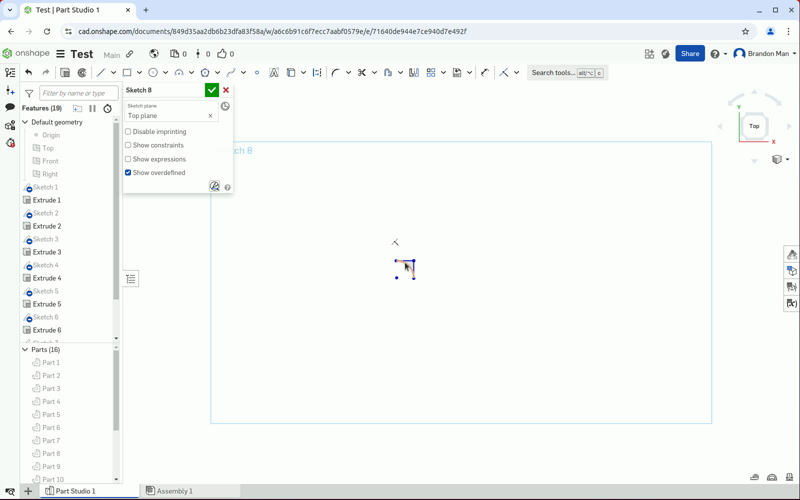
scroll(6)
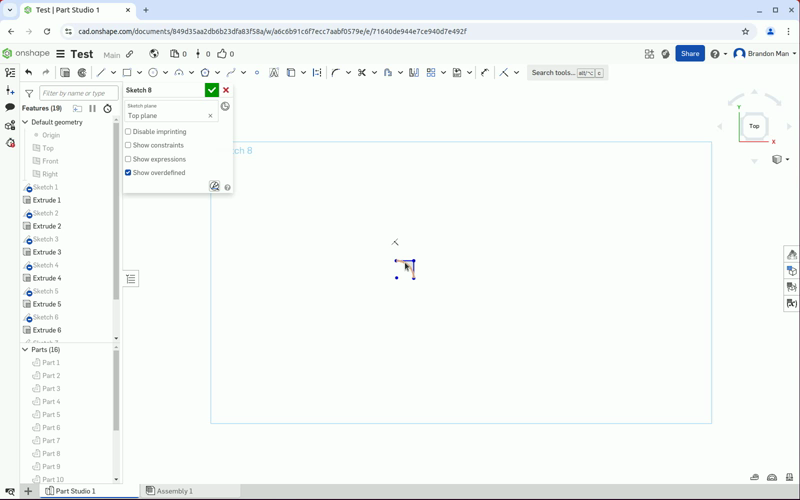
scroll(6)
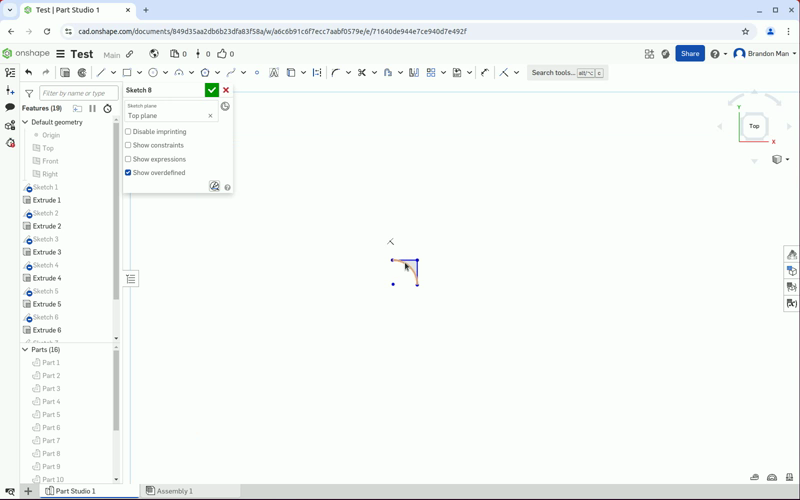
scroll(6)
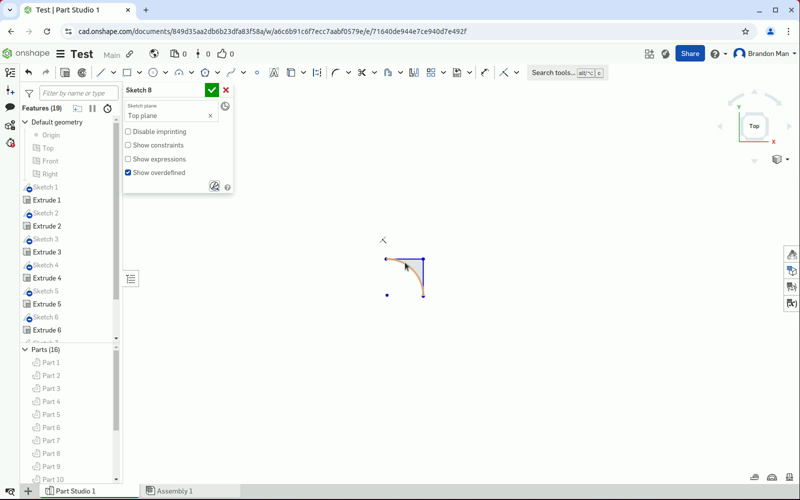
scroll(6)
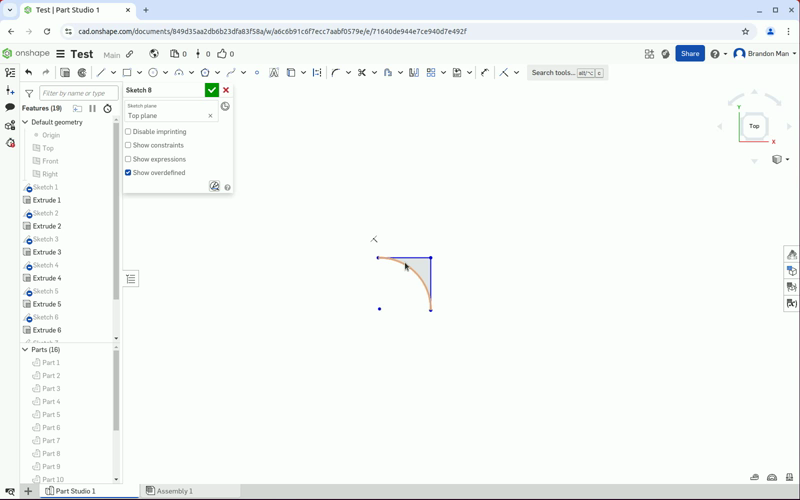
scroll(6)
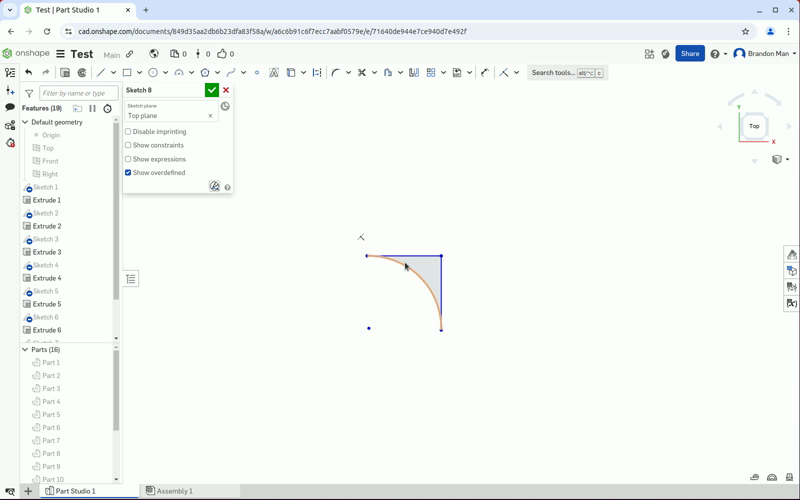
scroll(6)
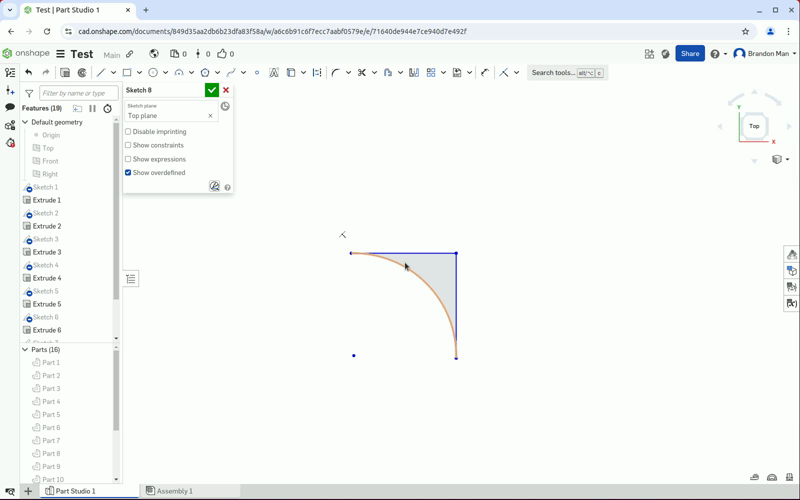
scroll(6)
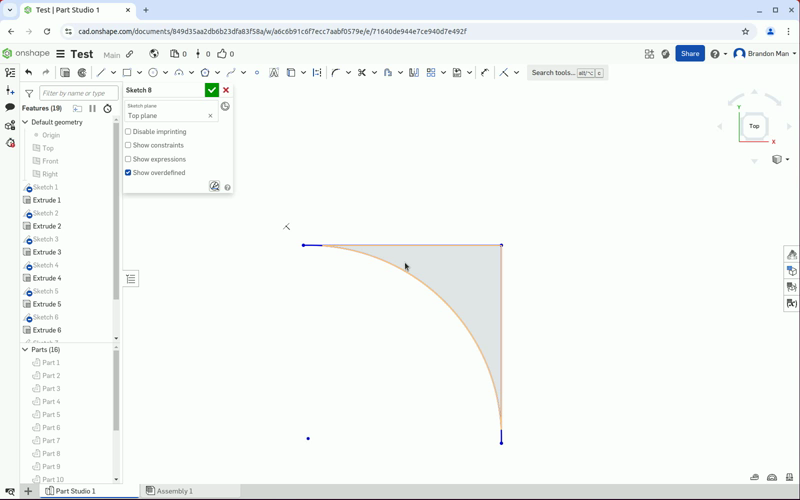
click(405, 262)
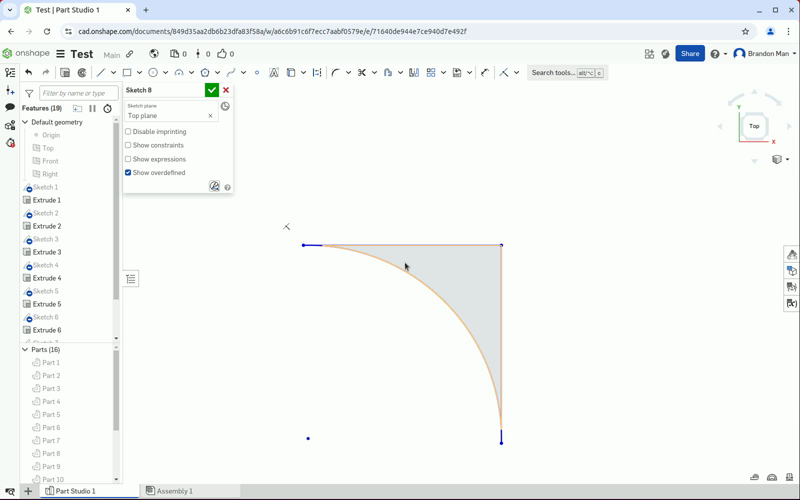
scroll(-6)
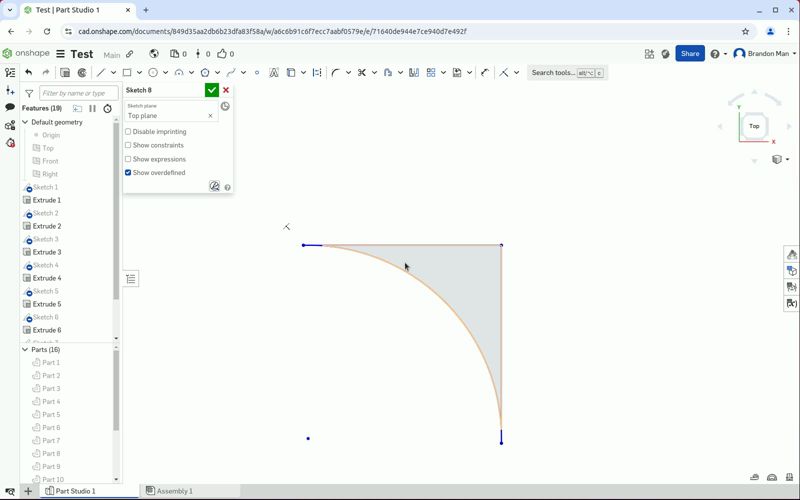
scroll(-6)
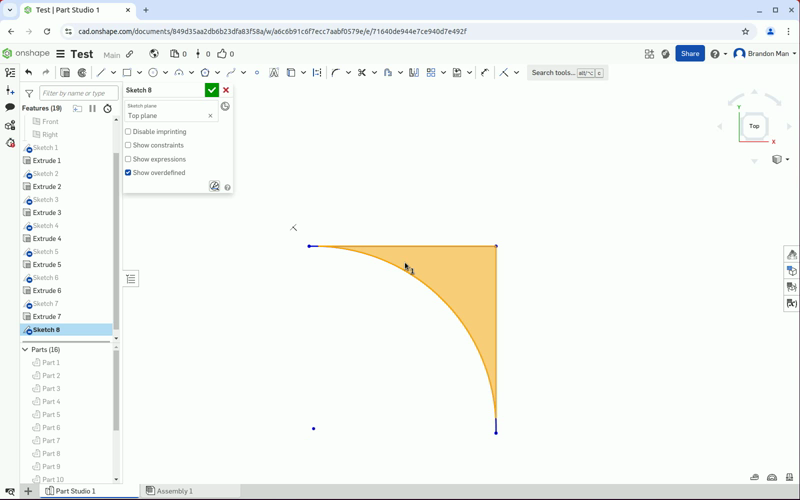
scroll(-6)
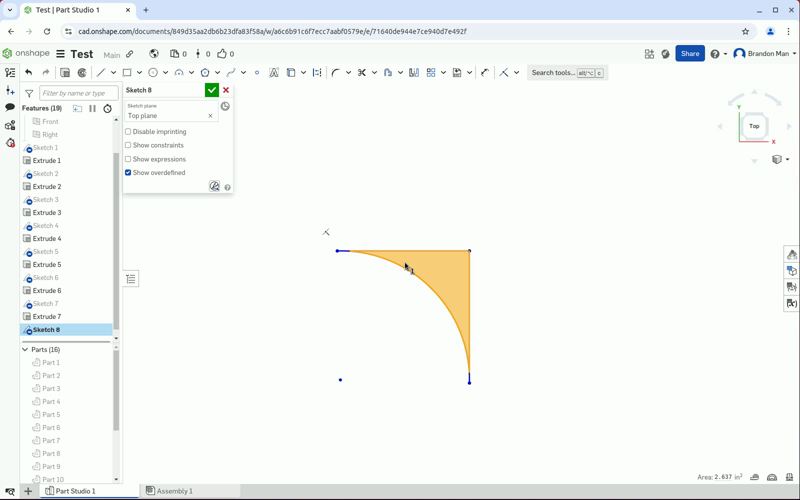
scroll(-6)
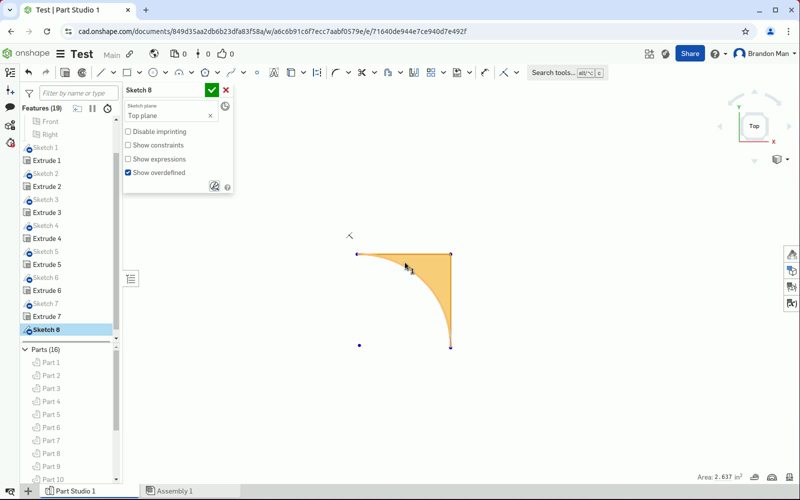
scroll(-6)
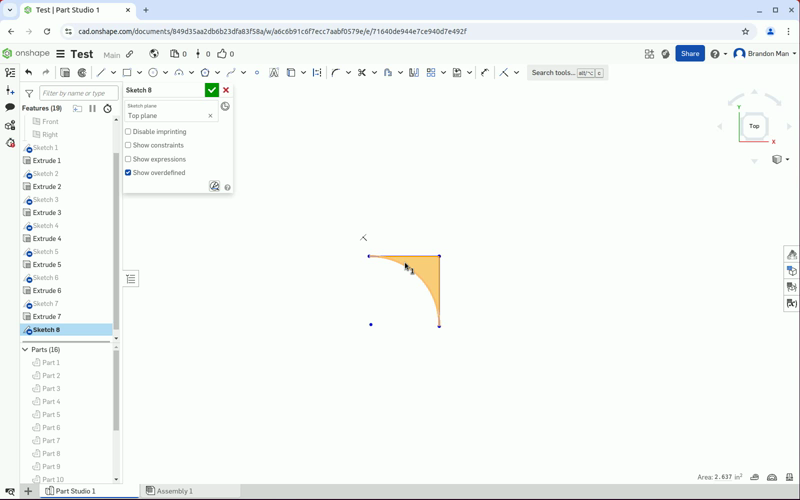
scroll(-6)
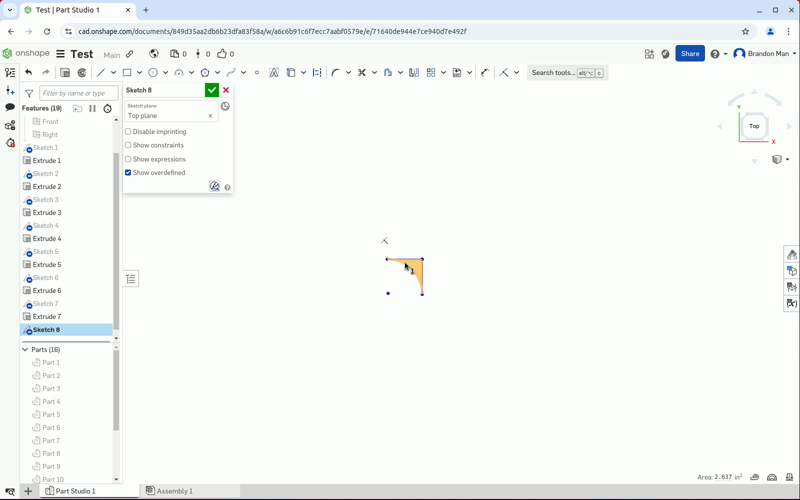
scroll(-6)
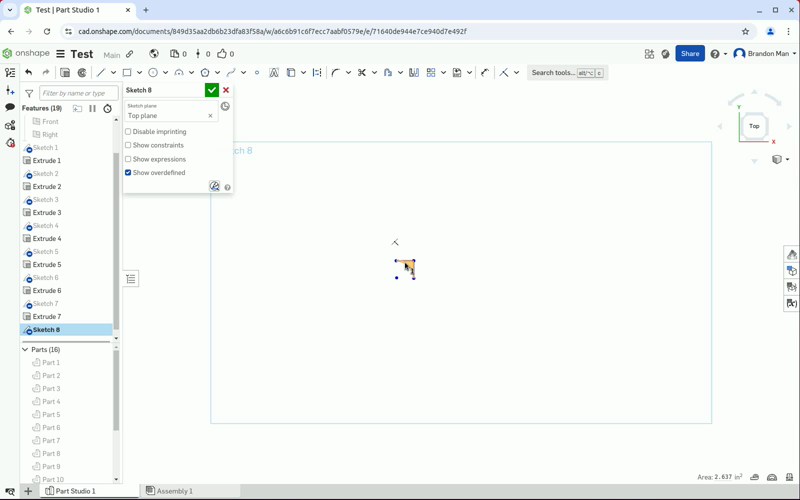
mouse_move(69, 352)
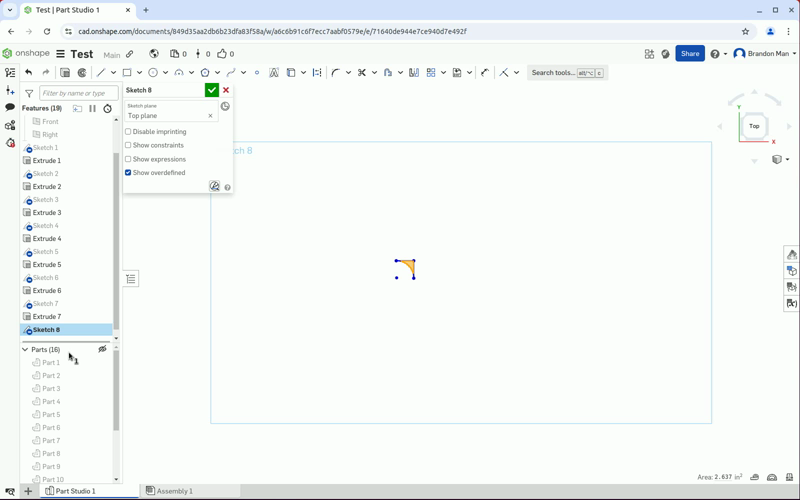
key(shift+y)
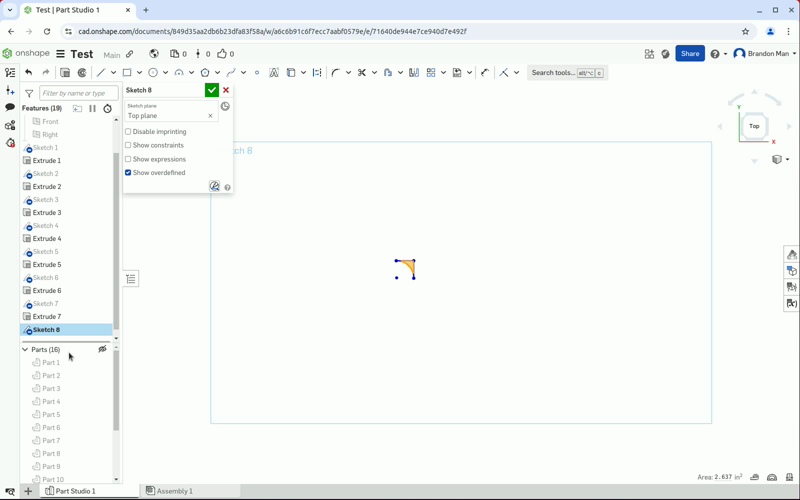
key(shift+e)
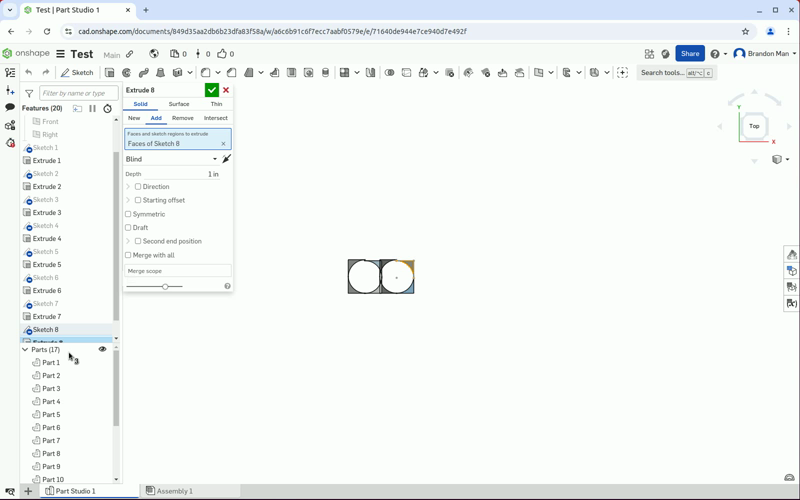
mouse_move(143, 106)
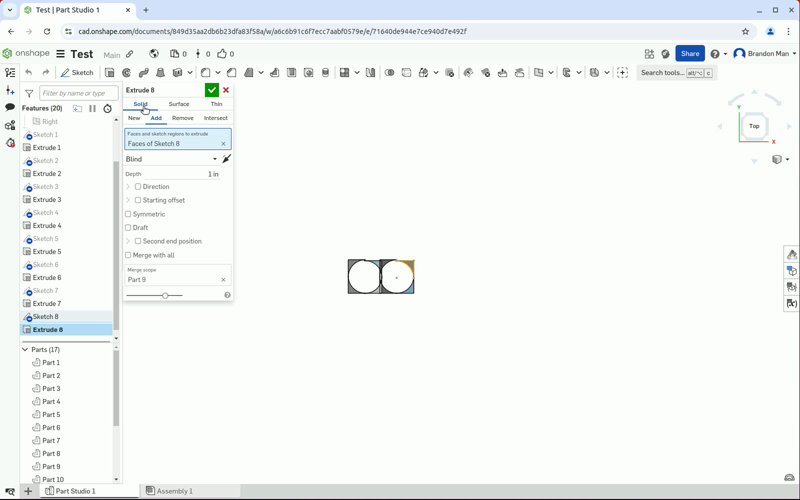
click(143, 106)
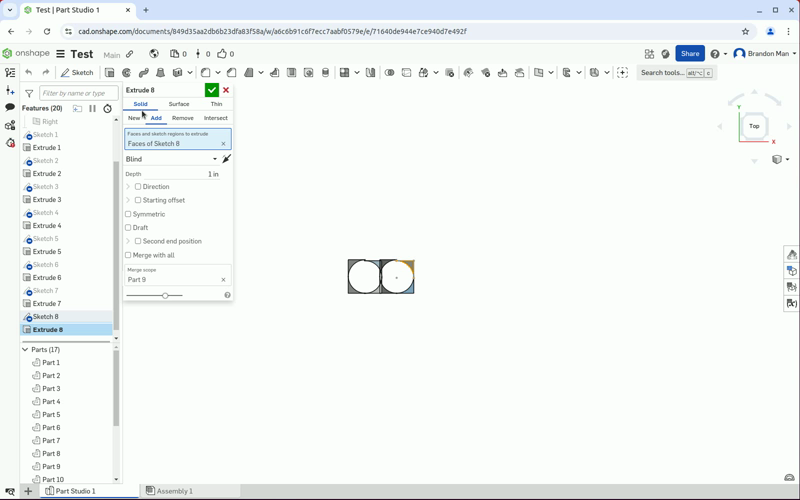
mouse_move(137, 120)
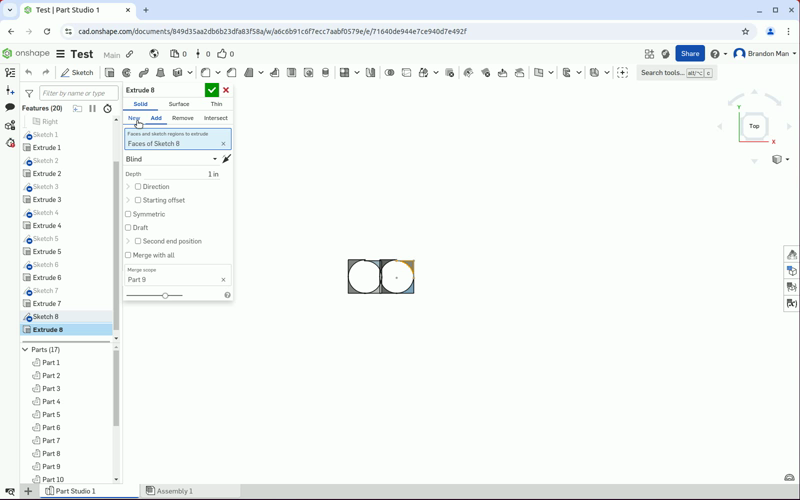
click(137, 120)
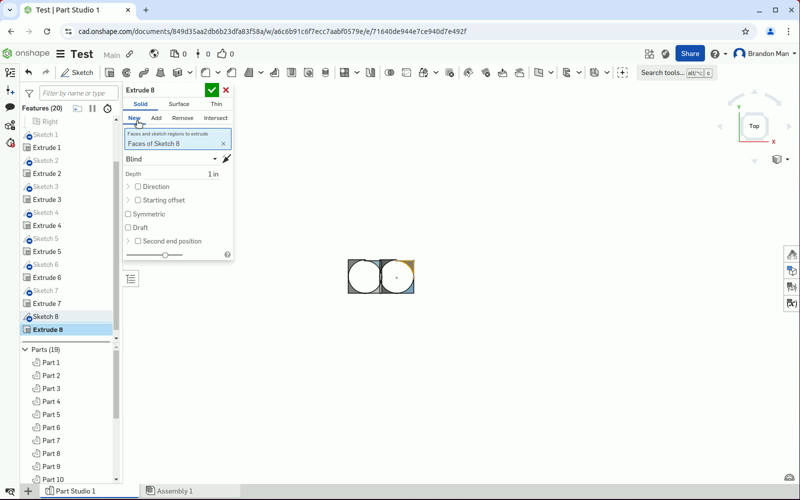
key(tab, 4)
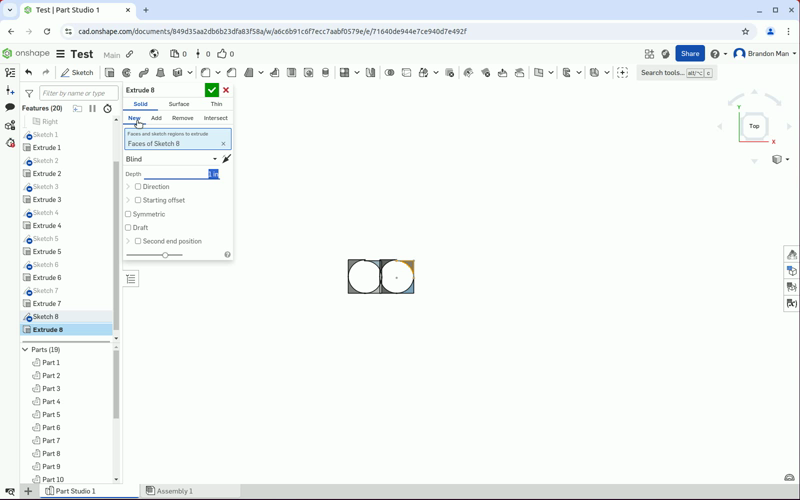
text(8.184)
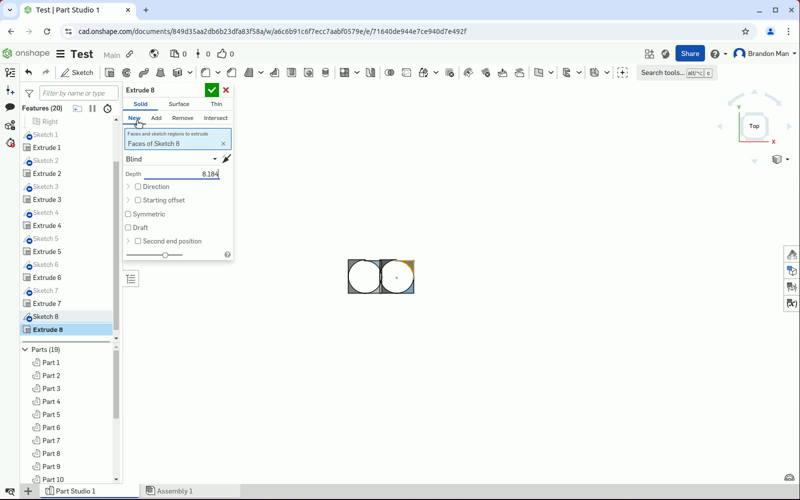
key(enter)
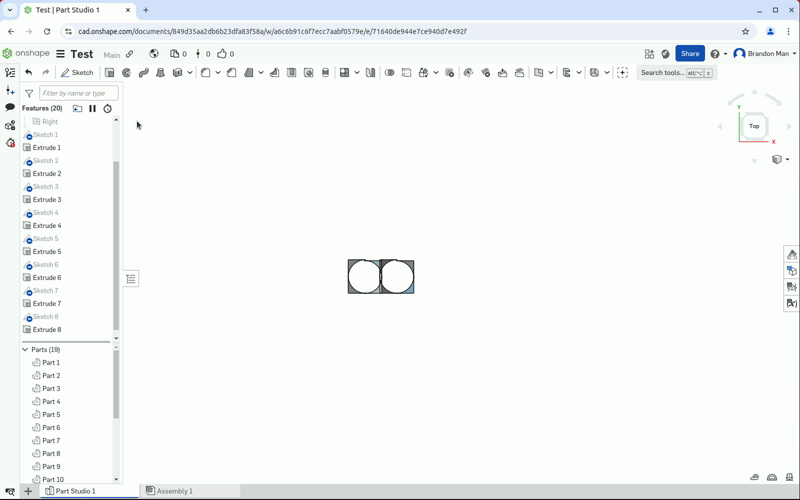
key(shift+h)
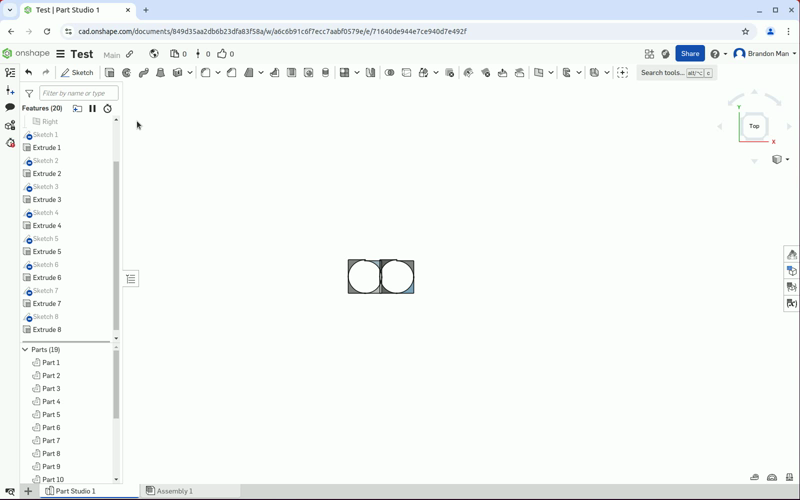
key(shift+h)
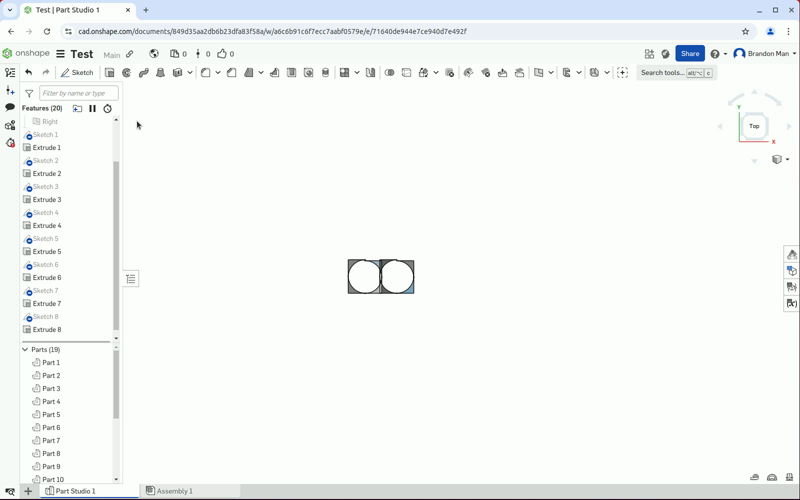
mouse_move(69, 137)
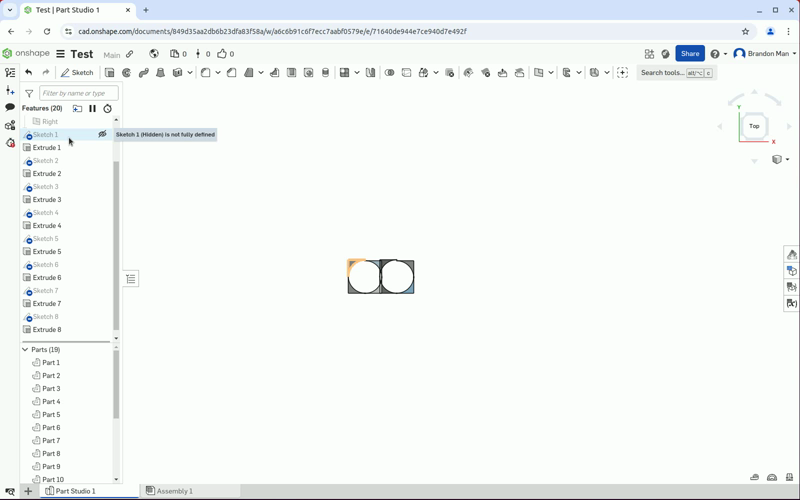
click(69, 137)
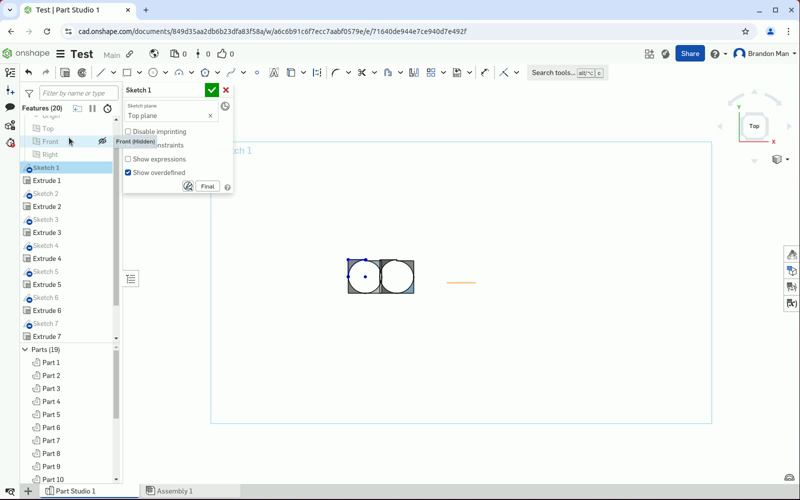
mouse_move(229, 92)
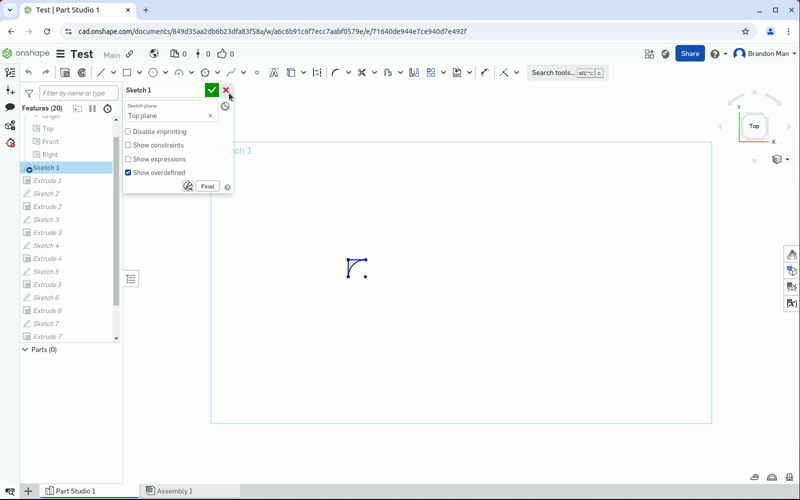
click(229, 92)
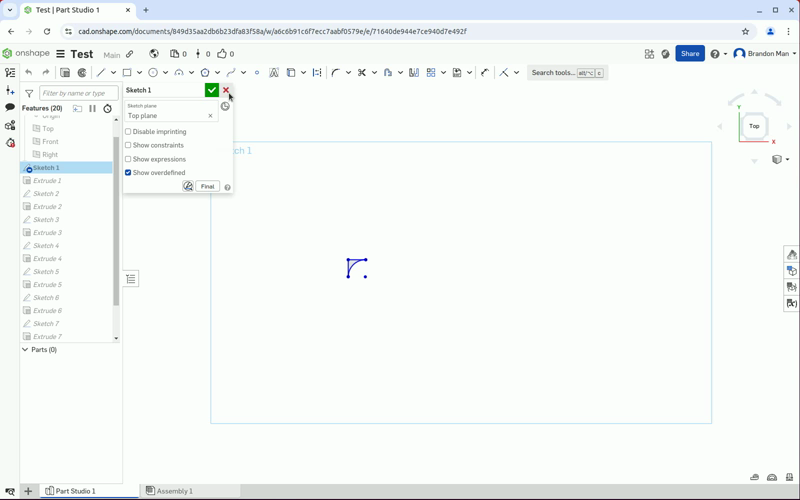
key(shift+s)
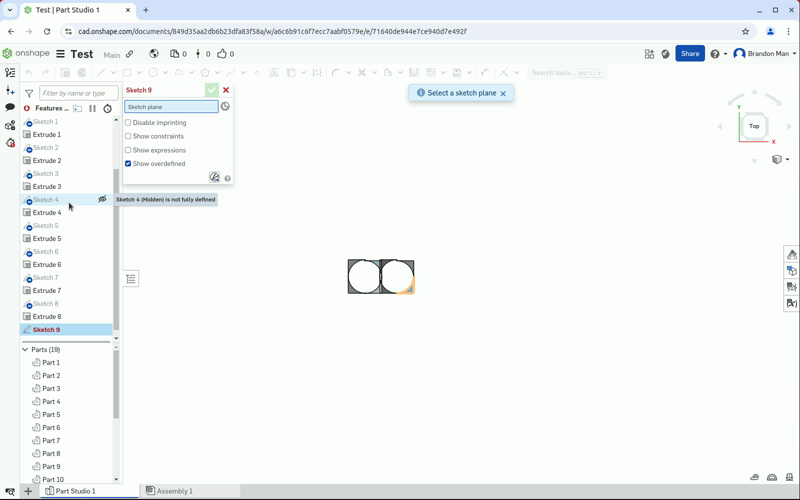
scroll(3)
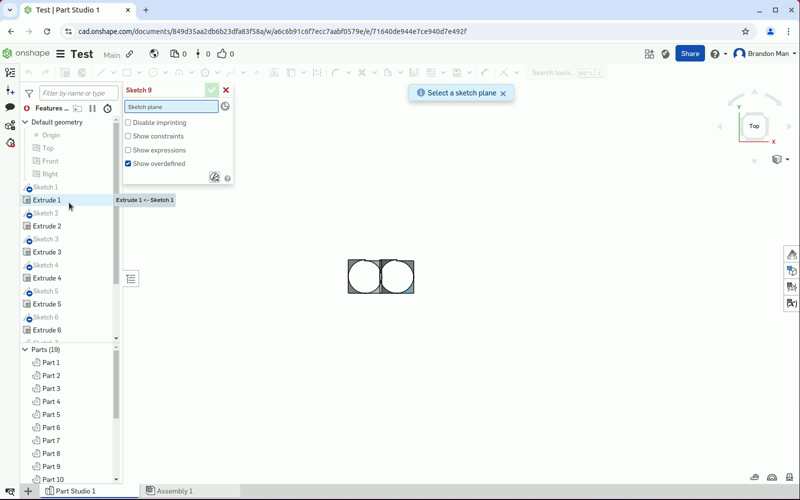
mouse_move(69, 150)
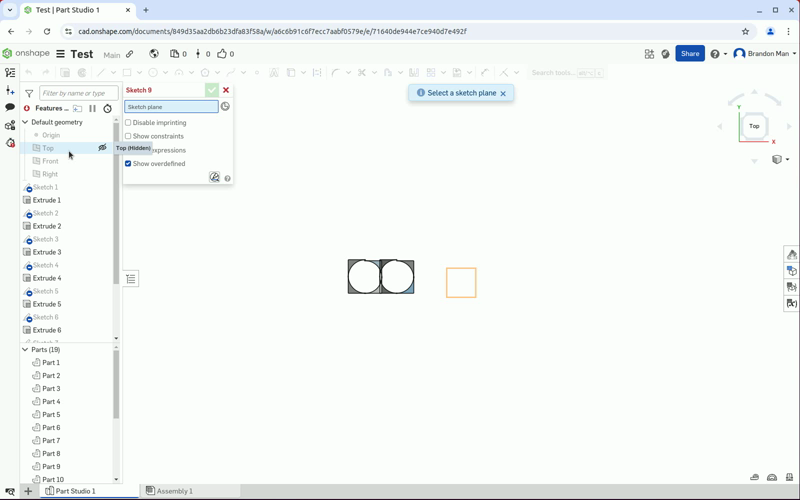
click(69, 150)
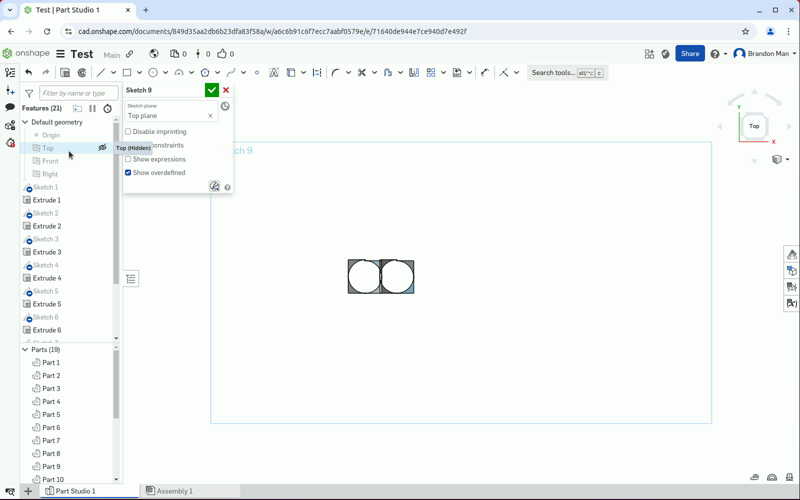
mouse_move(69, 352)
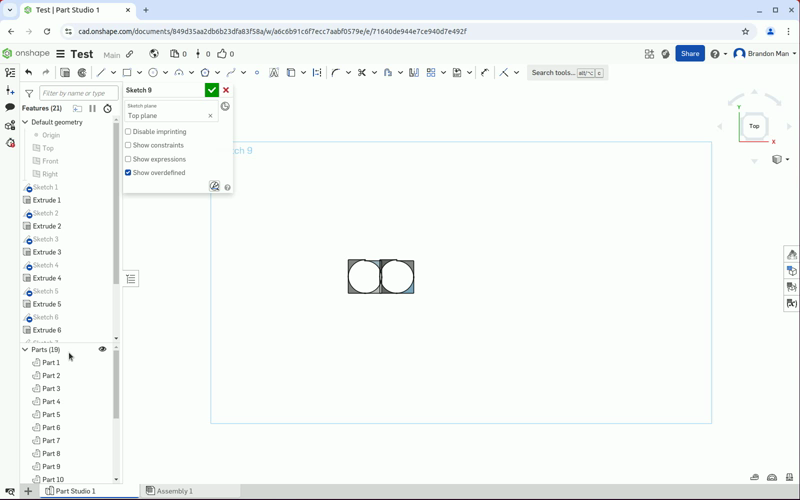
key(y)
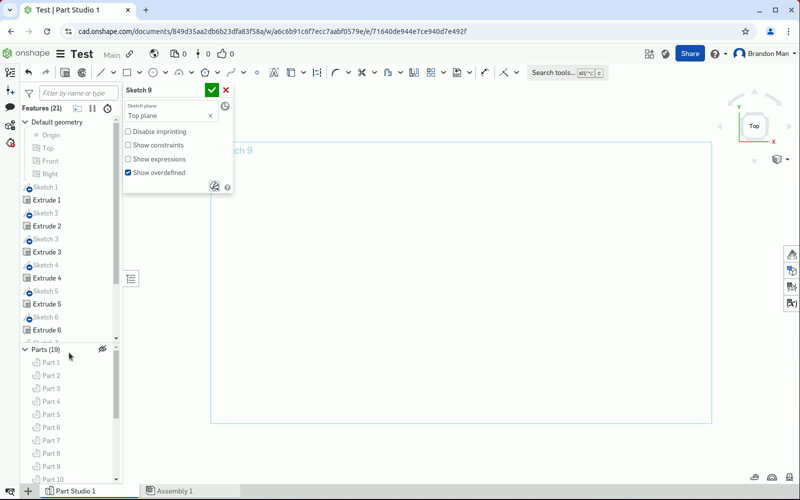
key(c)
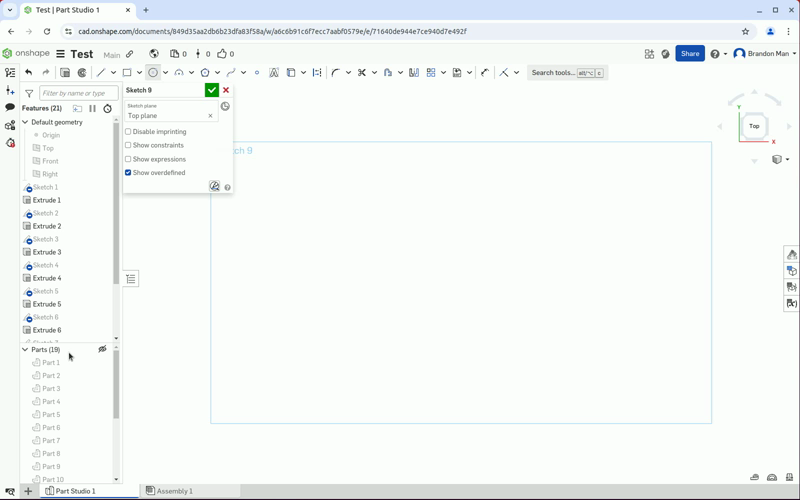
key_down(shift)
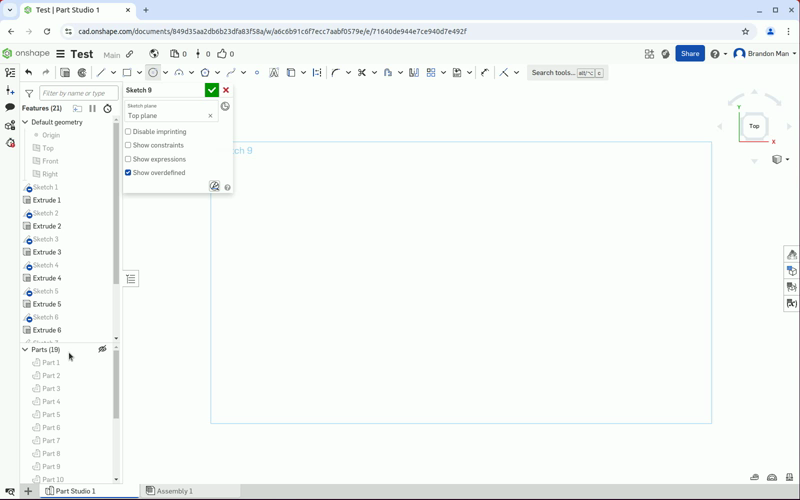
mouse_move(364, 276)
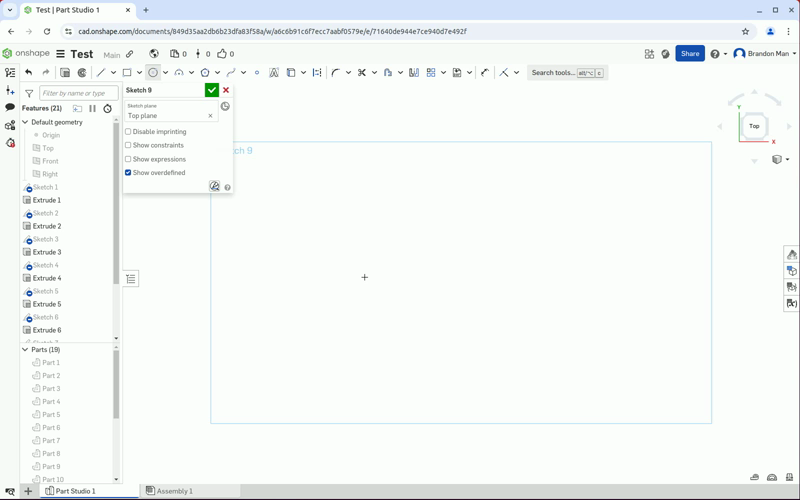
click(364, 276)
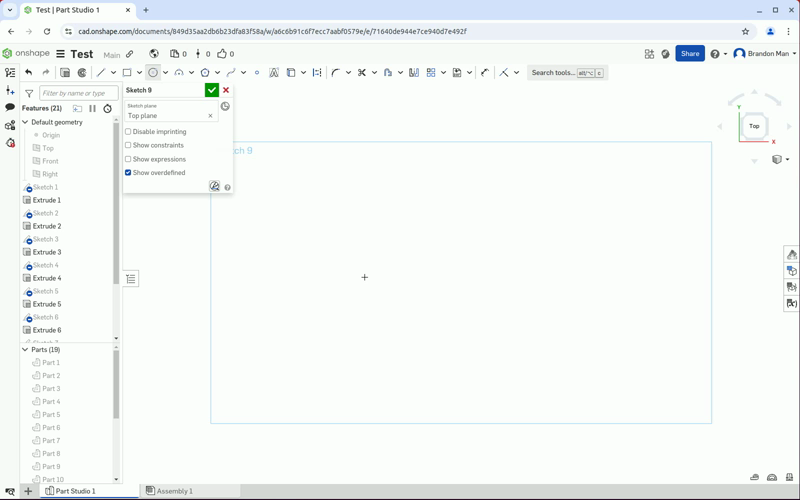
key_up(shift)
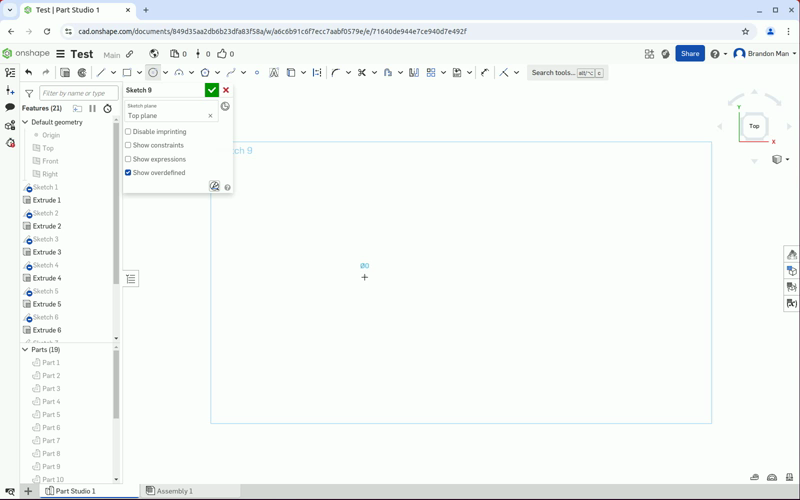
mouse_move(381, 276)
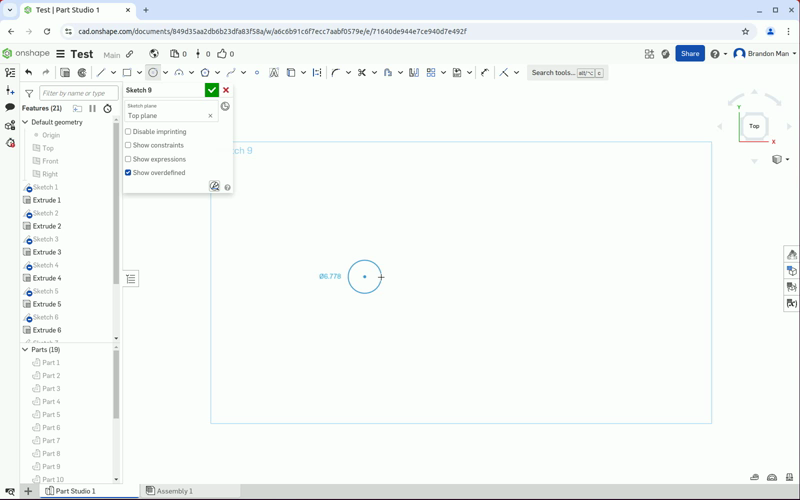
click(381, 276)
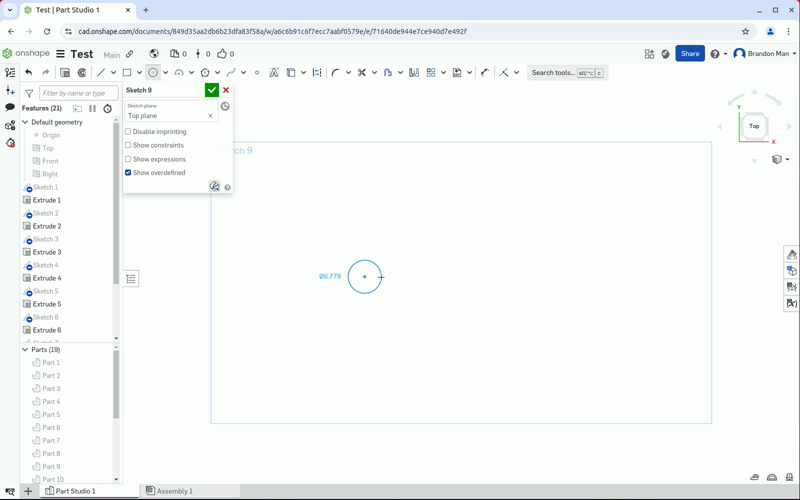
key(esc)
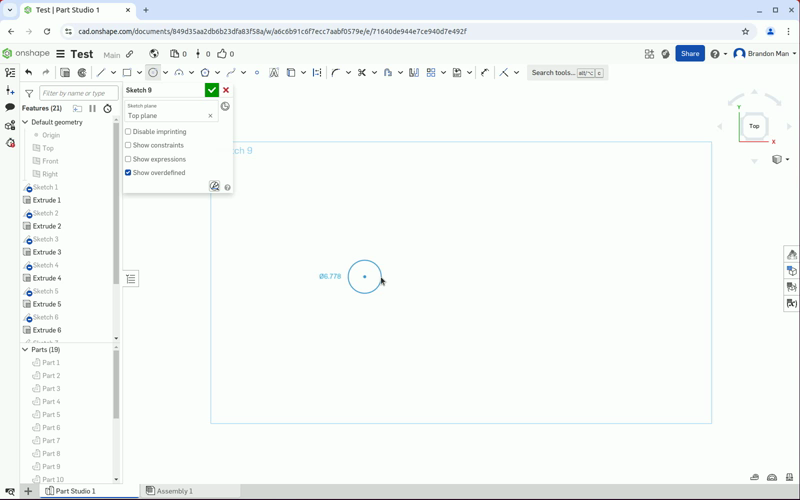
mouse_move(362, 291)
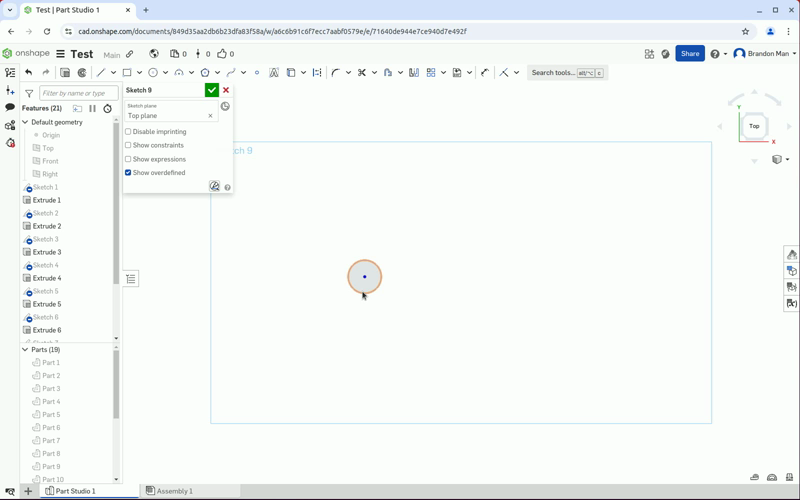
scroll(6)
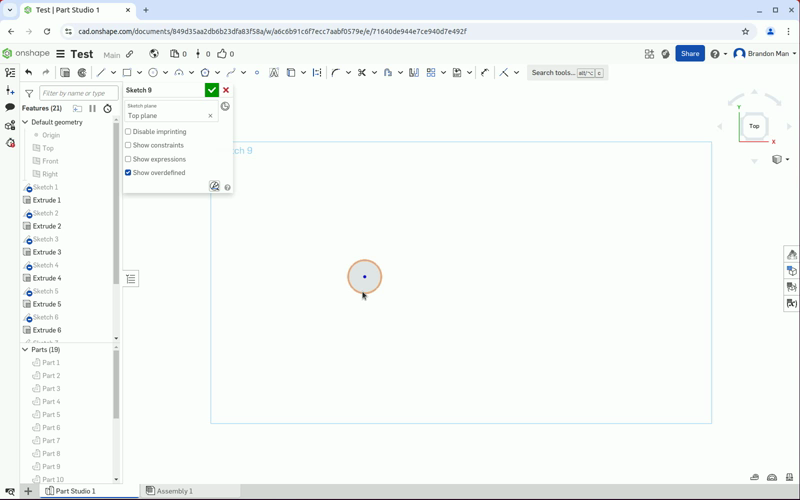
scroll(6)
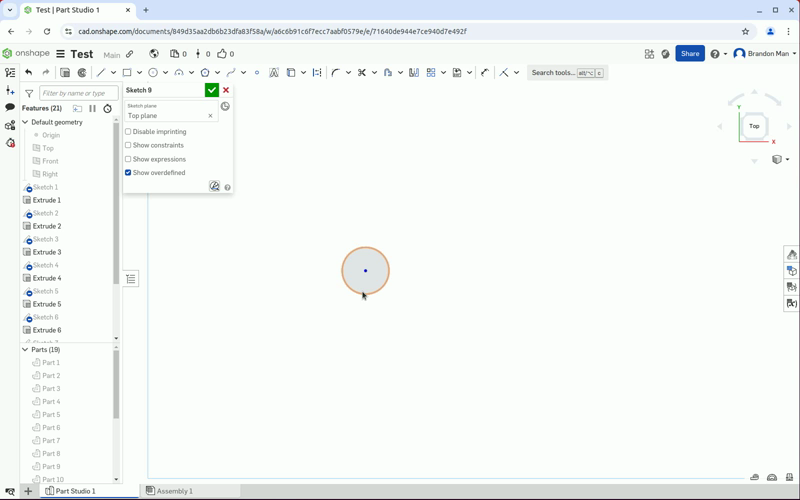
scroll(6)
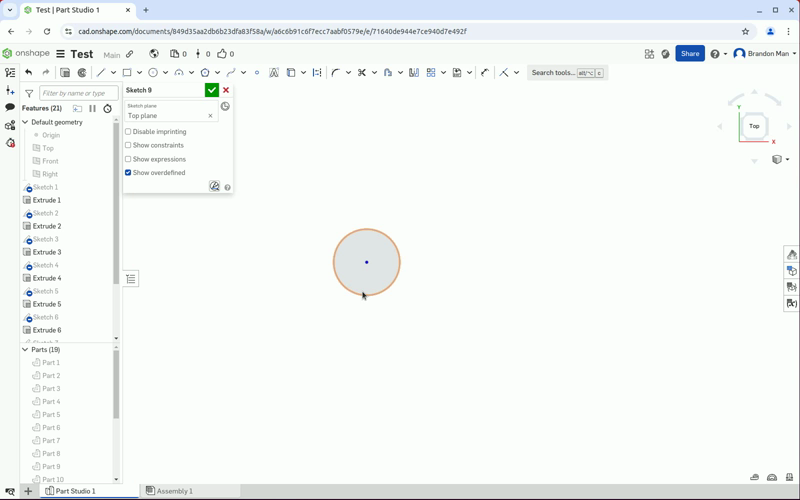
scroll(6)
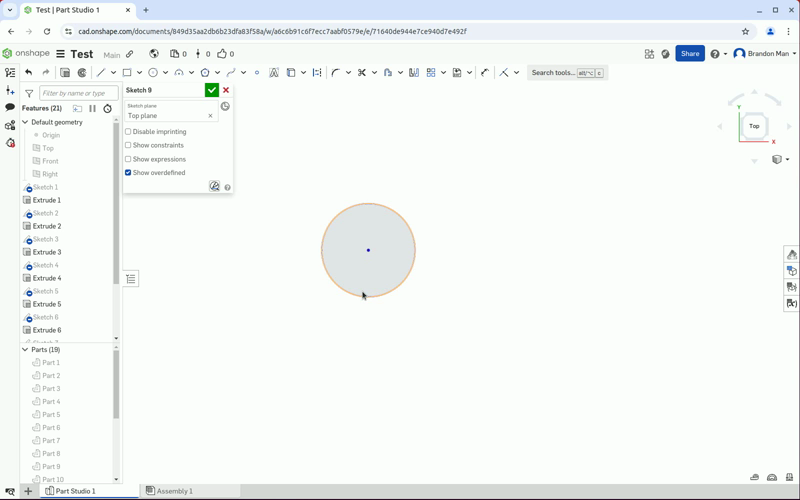
scroll(6)
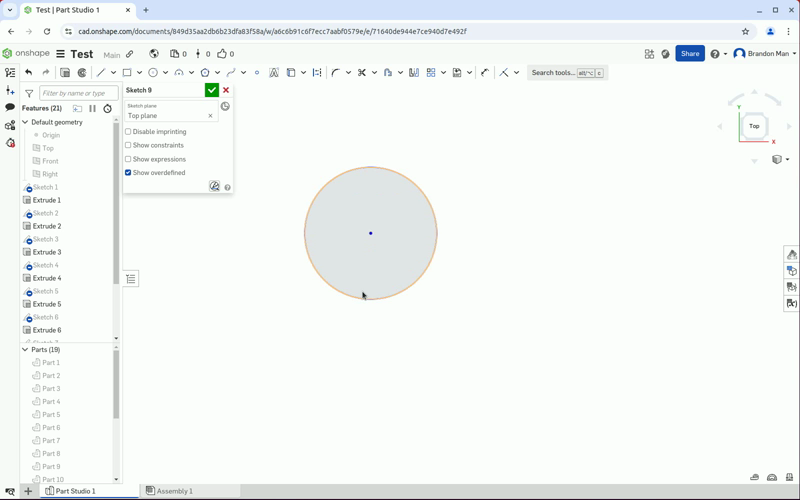
scroll(6)
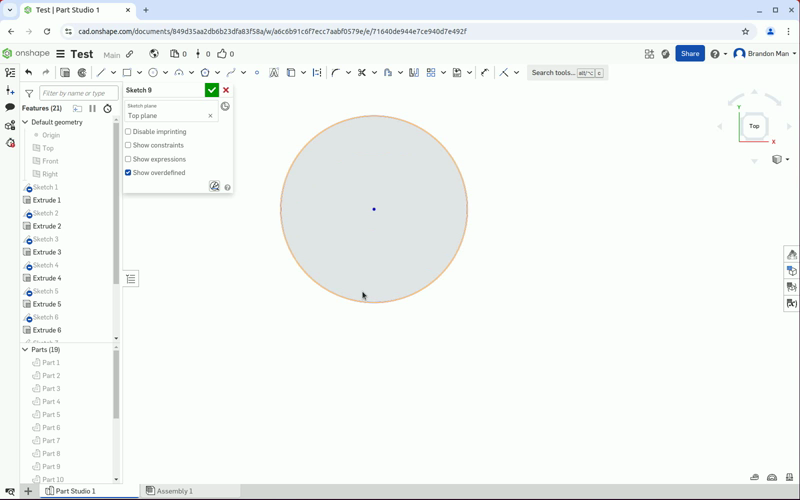
scroll(6)
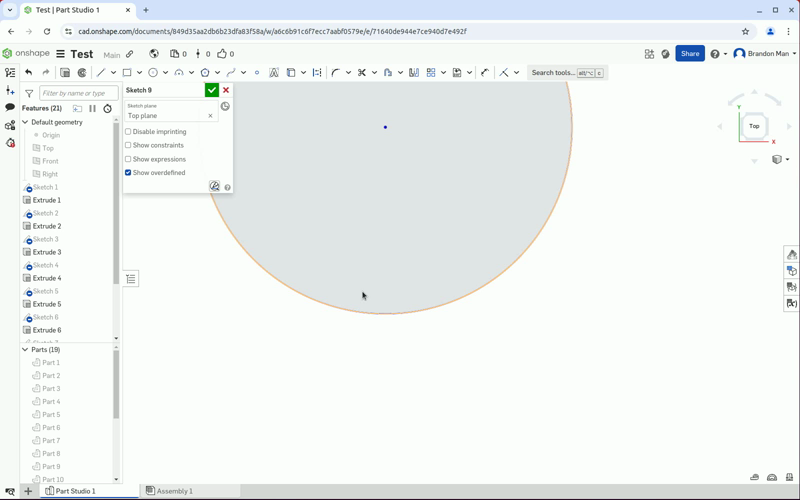
click(362, 291)
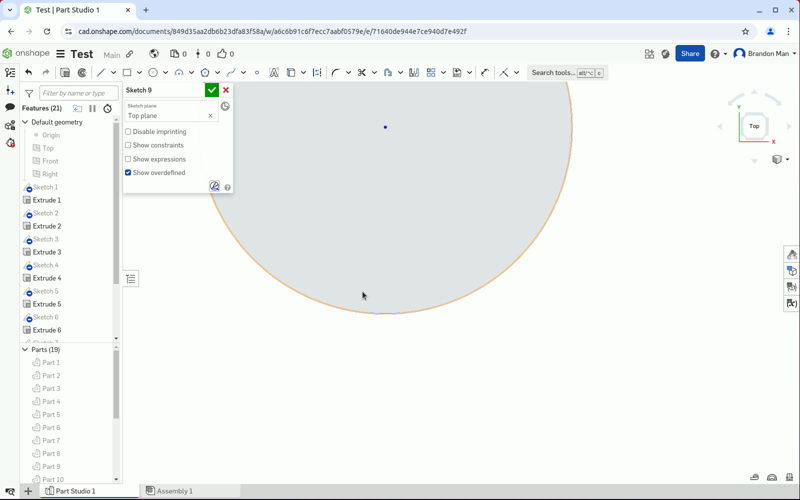
scroll(-6)
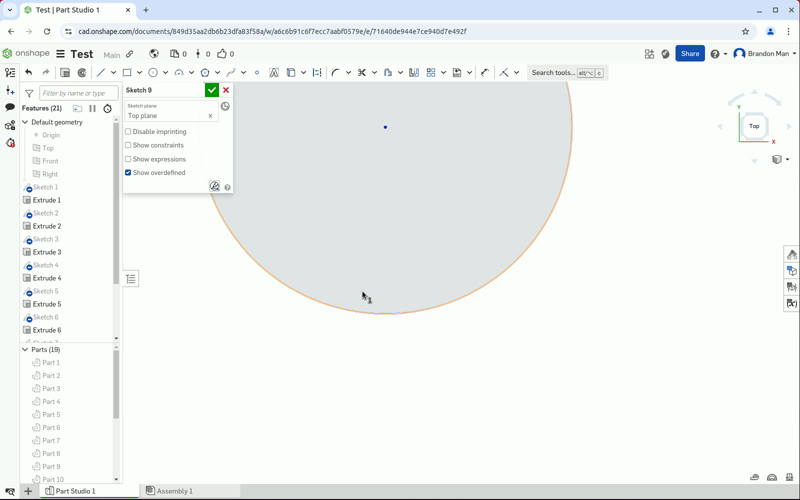
scroll(-6)
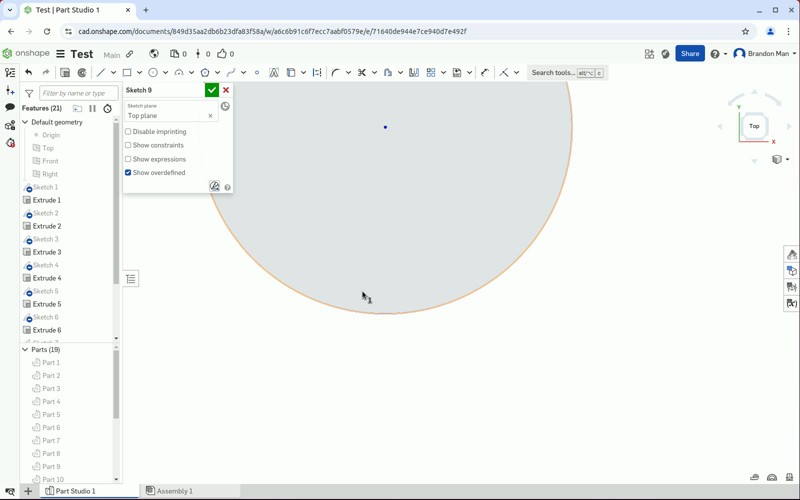
scroll(-6)
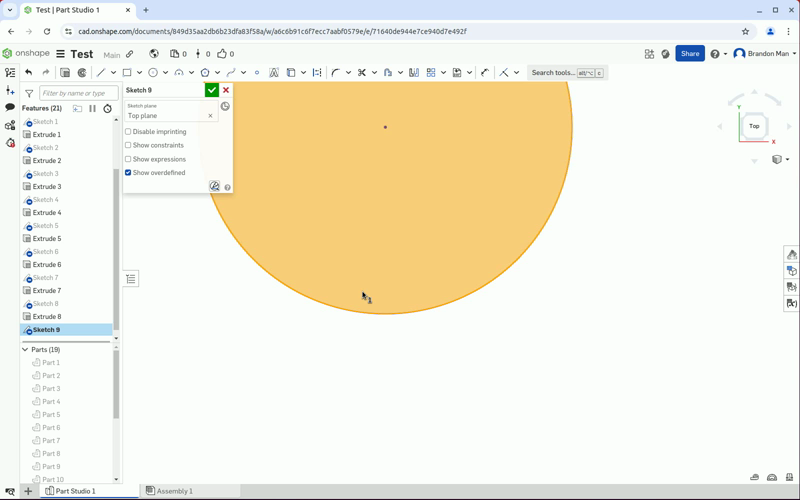
scroll(-6)
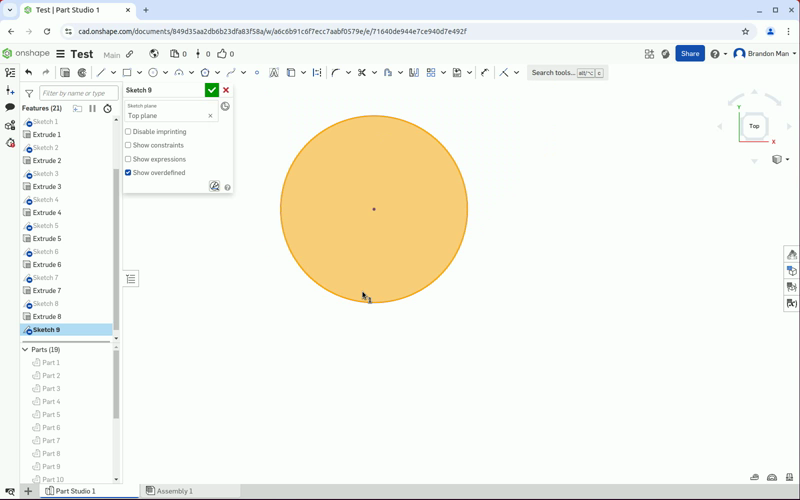
scroll(-6)
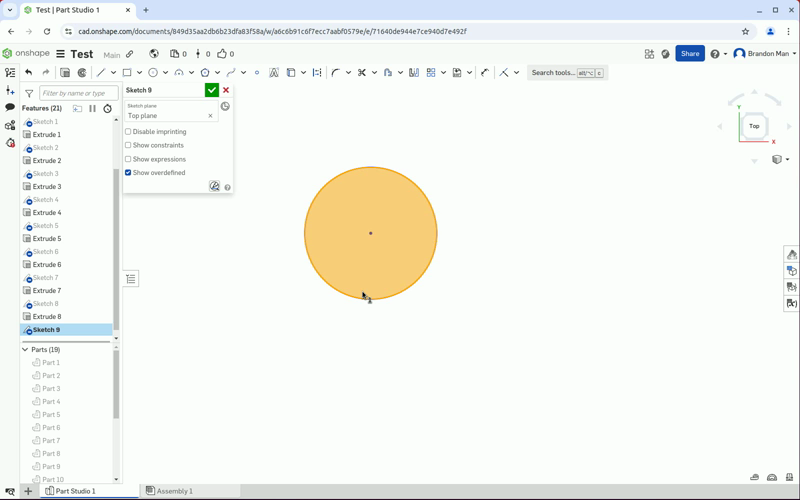
scroll(-6)
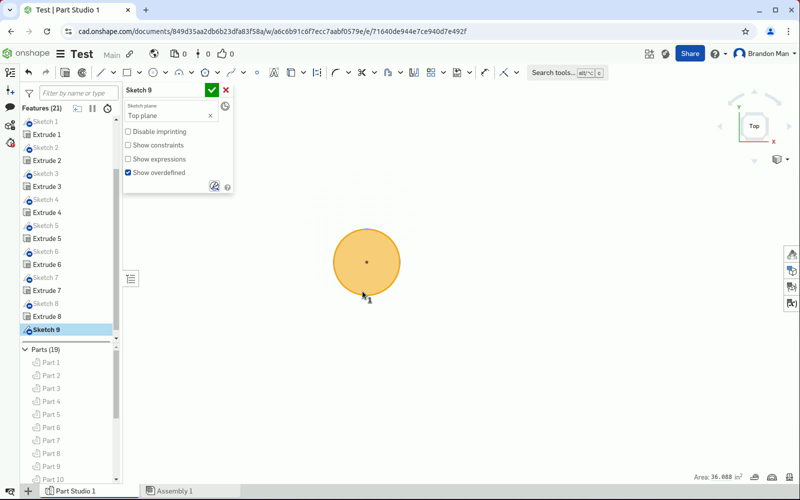
scroll(-6)
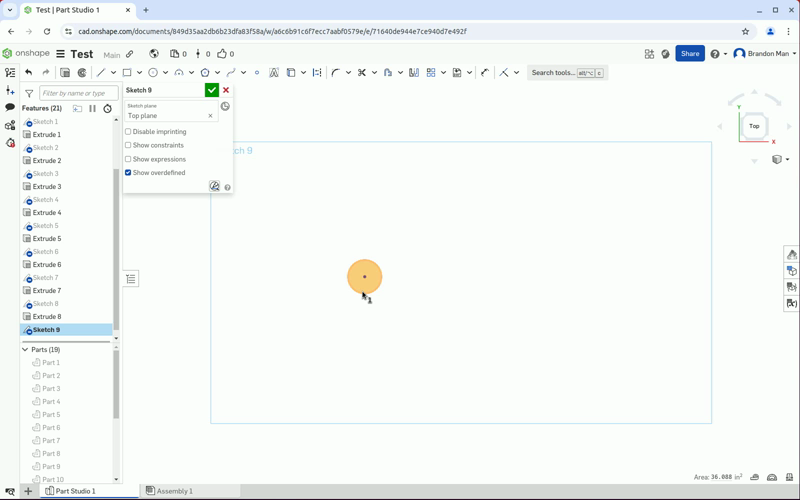
mouse_move(69, 352)
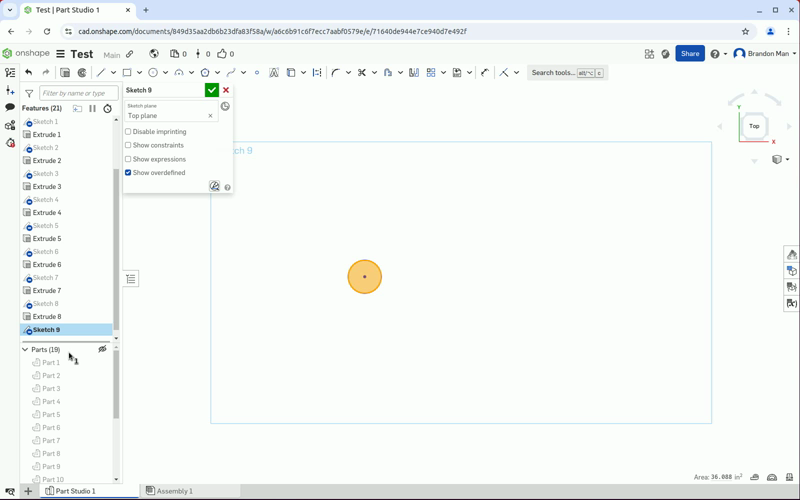
key(shift+y)
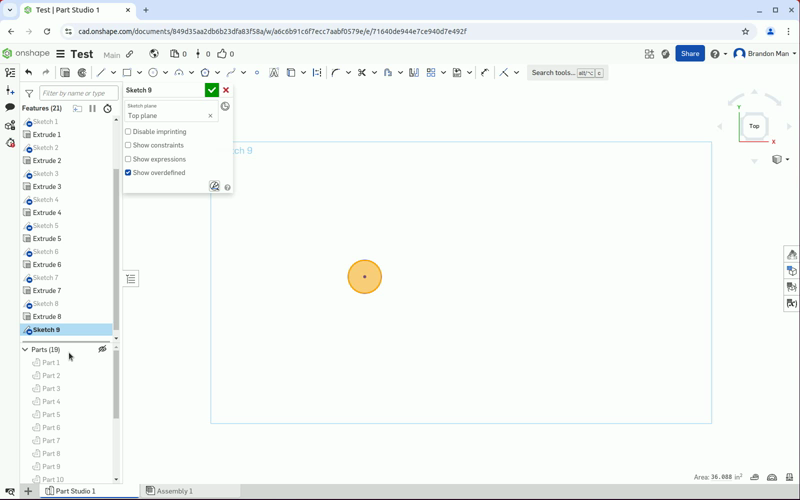
key(shift+e)
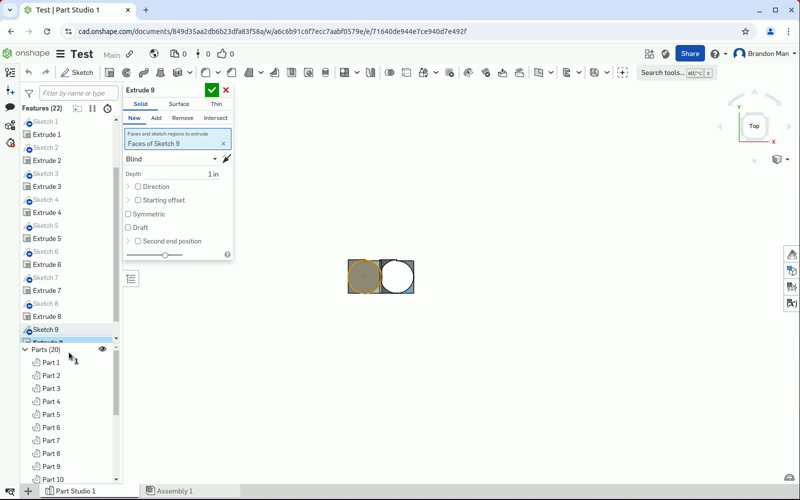
mouse_move(143, 106)
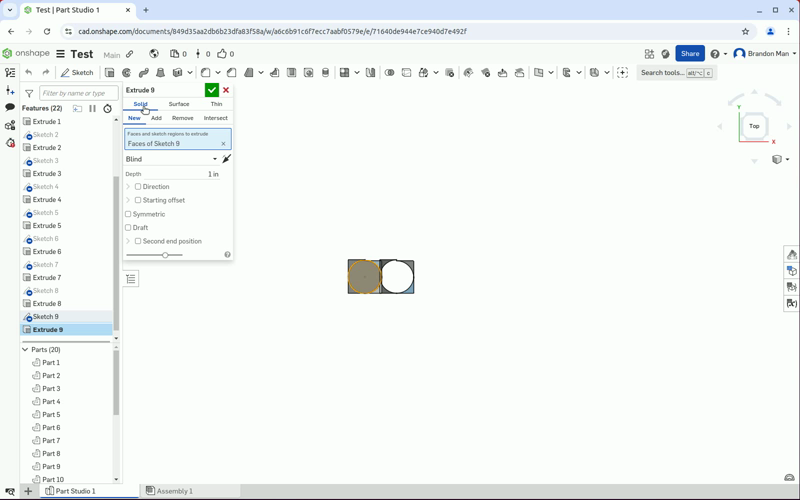
click(143, 106)
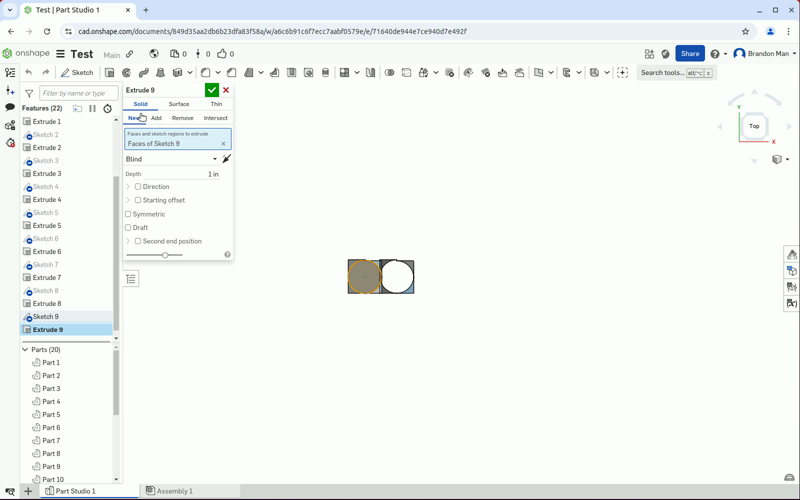
mouse_move(137, 120)
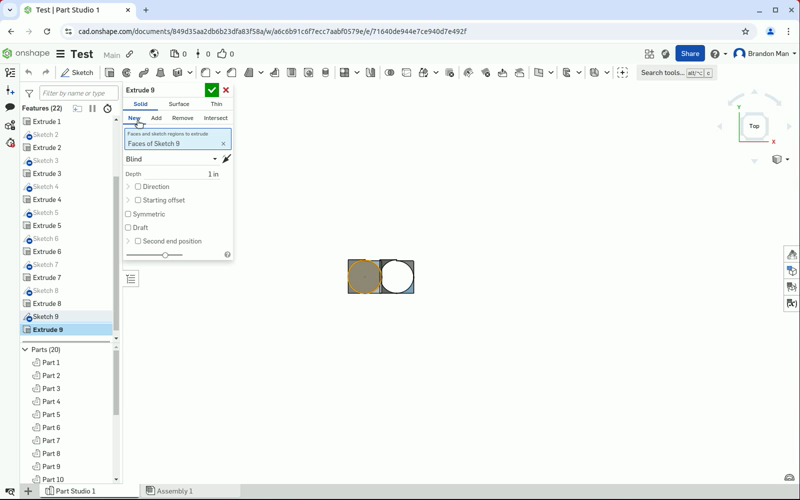
click(137, 120)
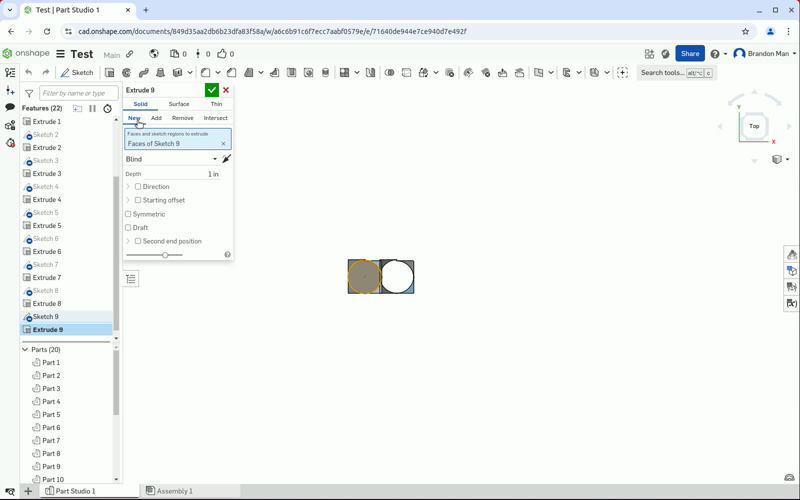
key(tab, 4)
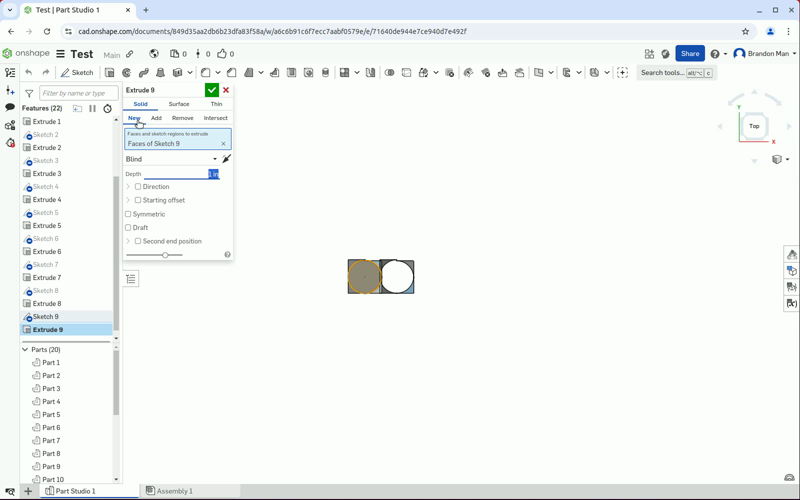
text(8.184)
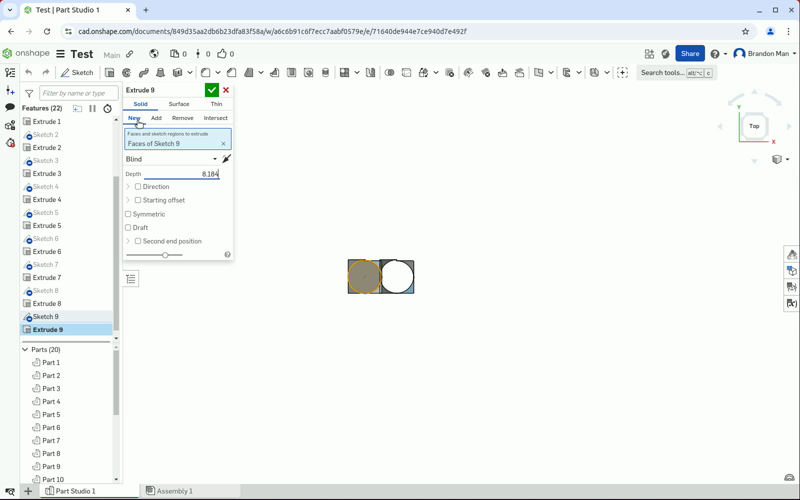
key(enter)
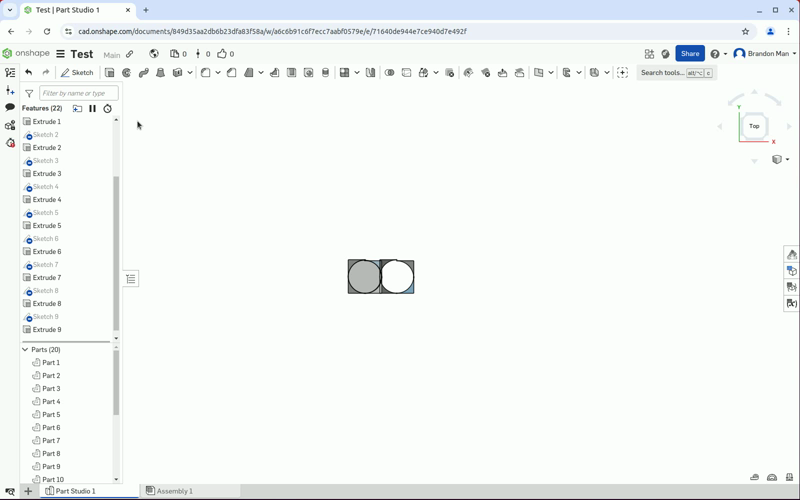
key(shift+h)
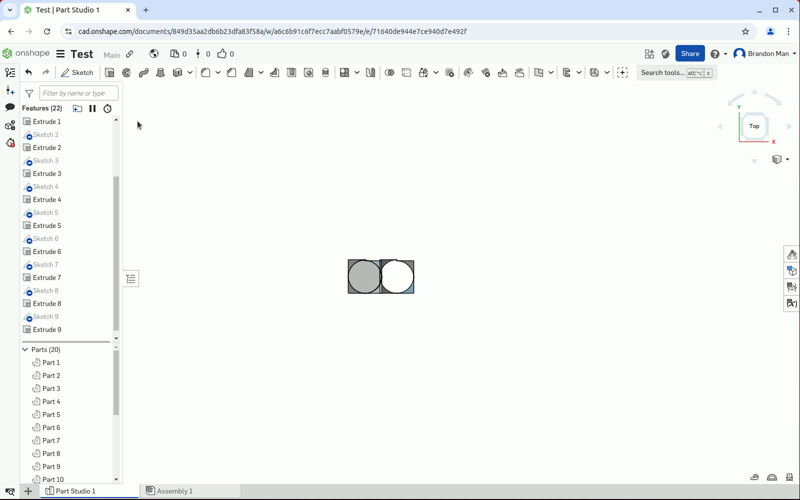
key(shift+h)
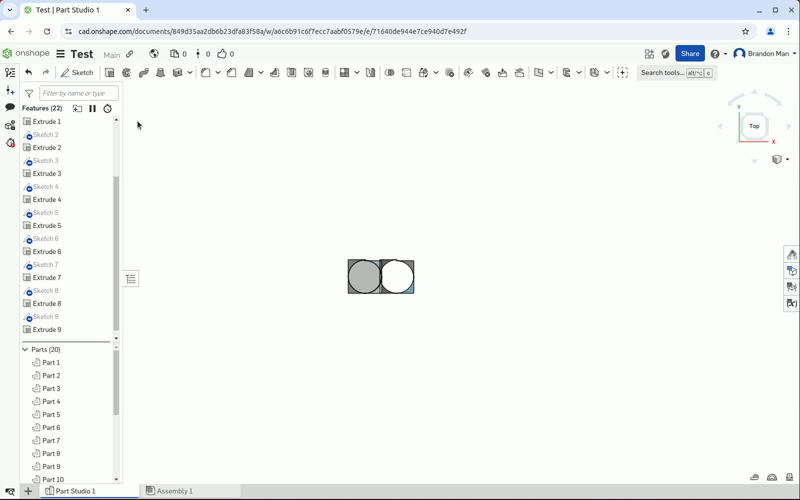
mouse_move(69, 111)
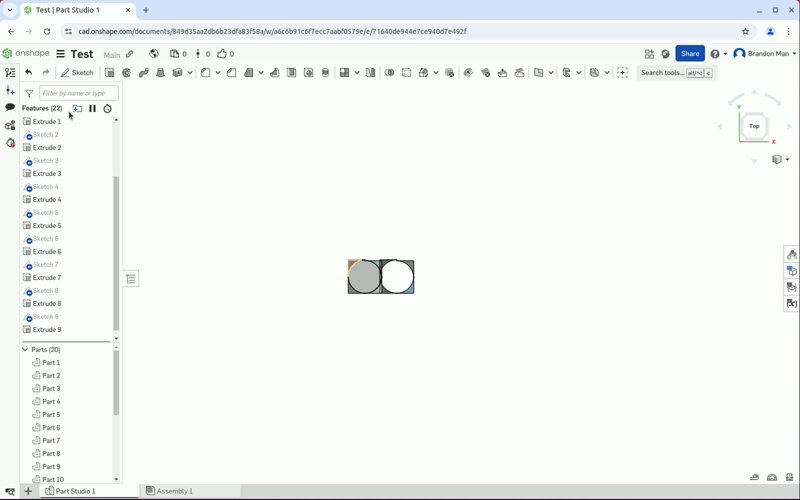
click(69, 111)
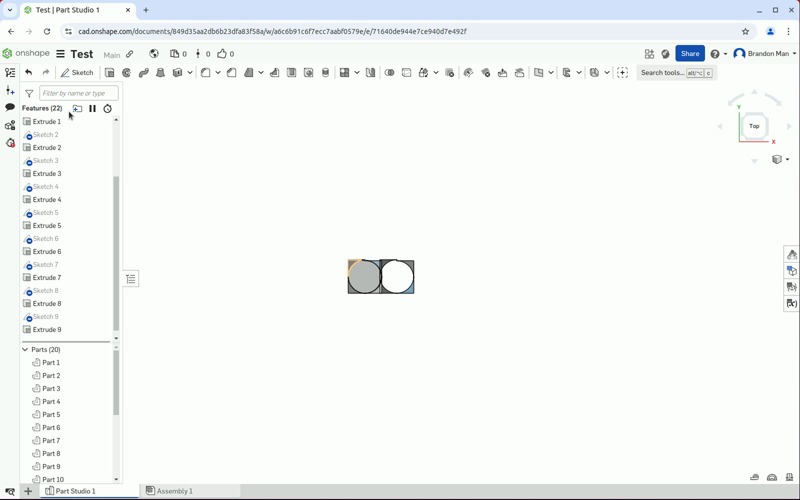
key(shift+s)
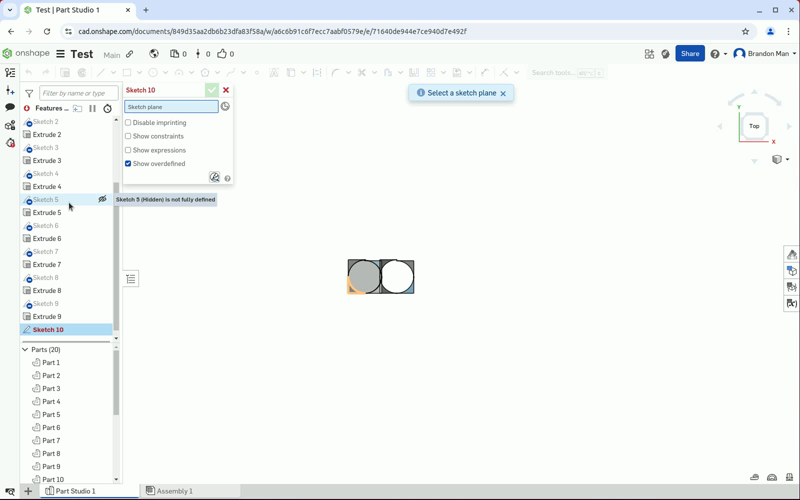
scroll(3)
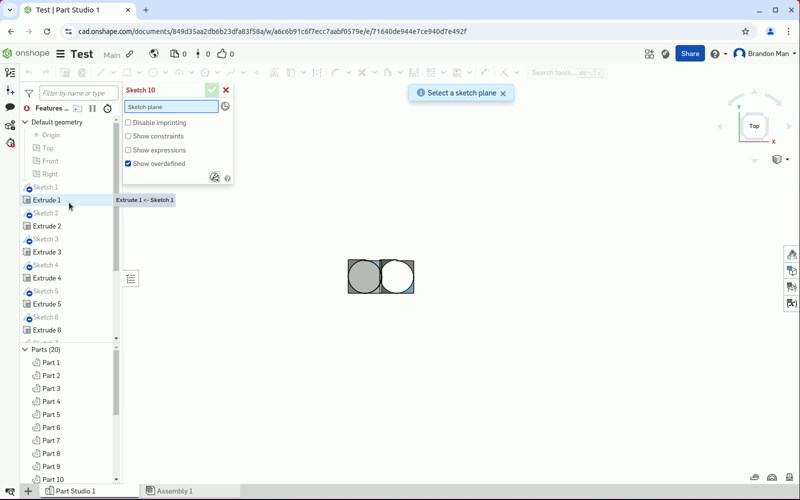
mouse_move(69, 150)
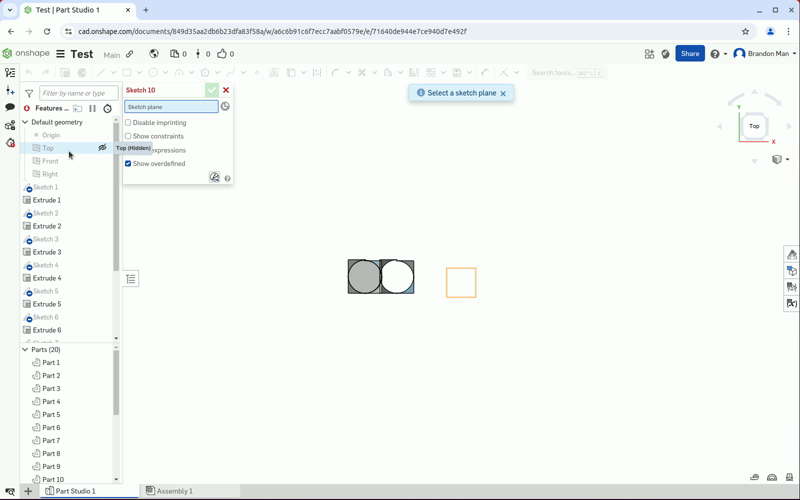
click(69, 150)
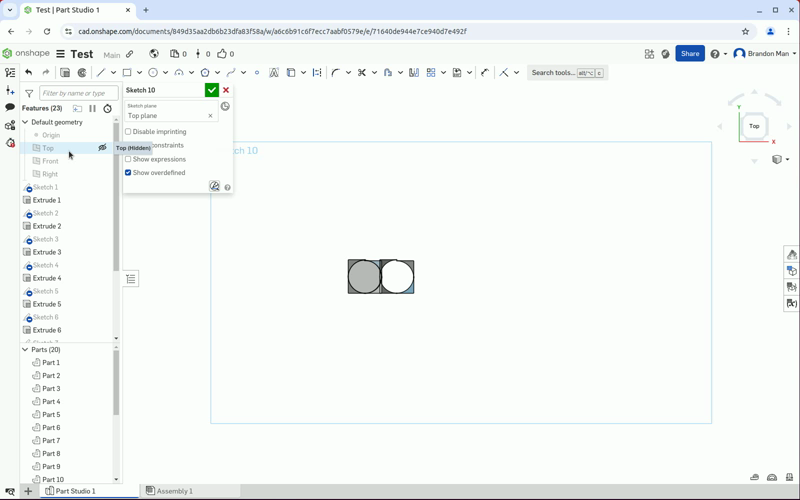
mouse_move(69, 352)
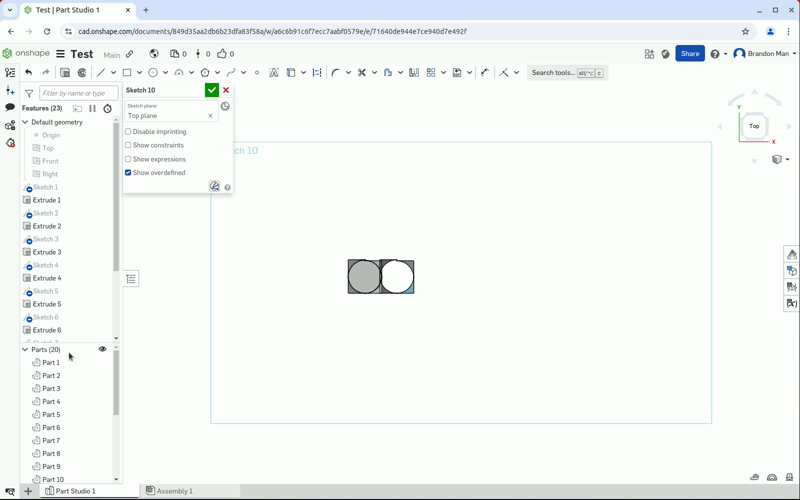
key(y)
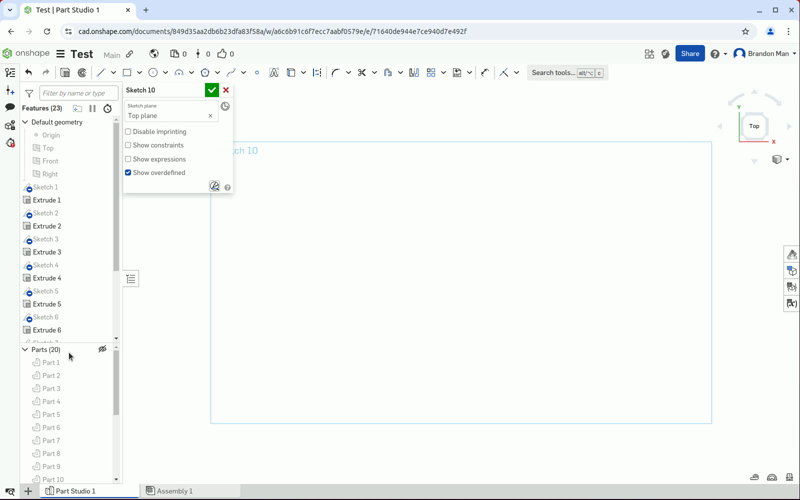
key(c)
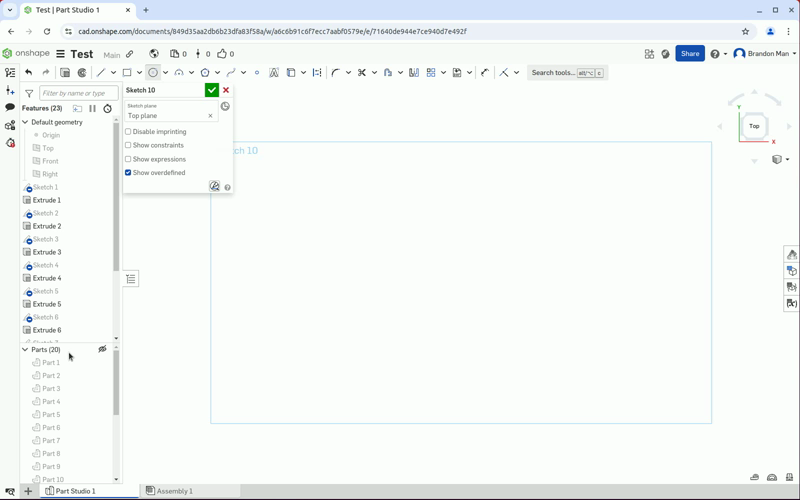
key_down(shift)
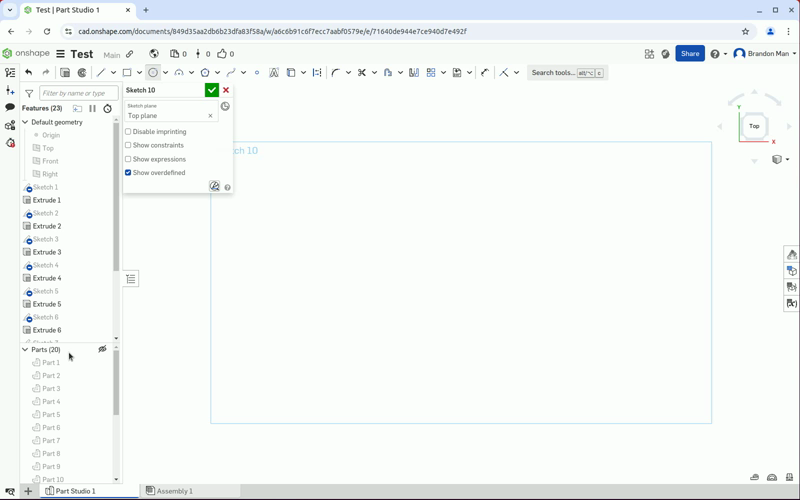
mouse_move(396, 276)
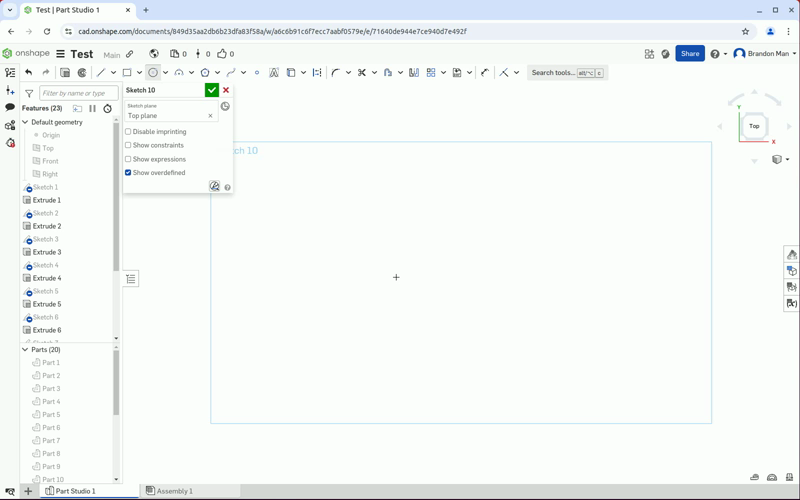
click(396, 276)
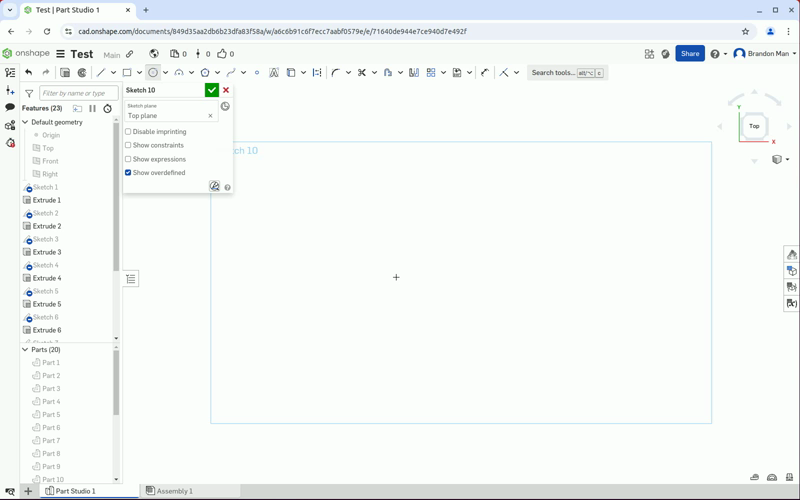
key_up(shift)
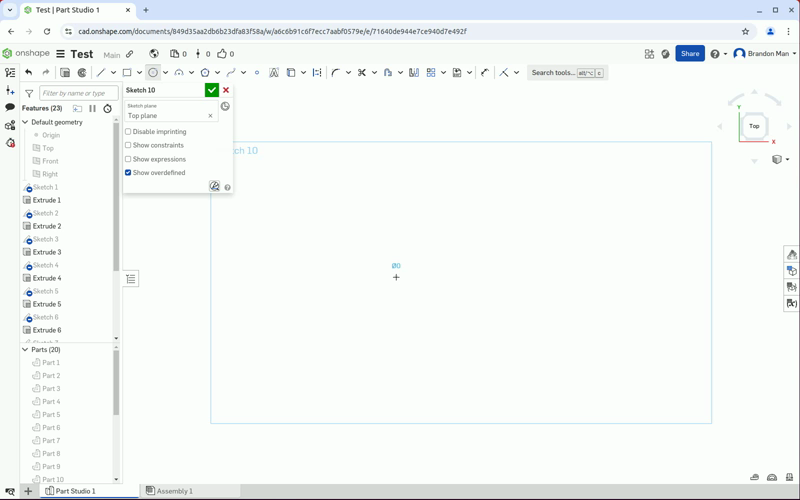
mouse_move(412, 276)
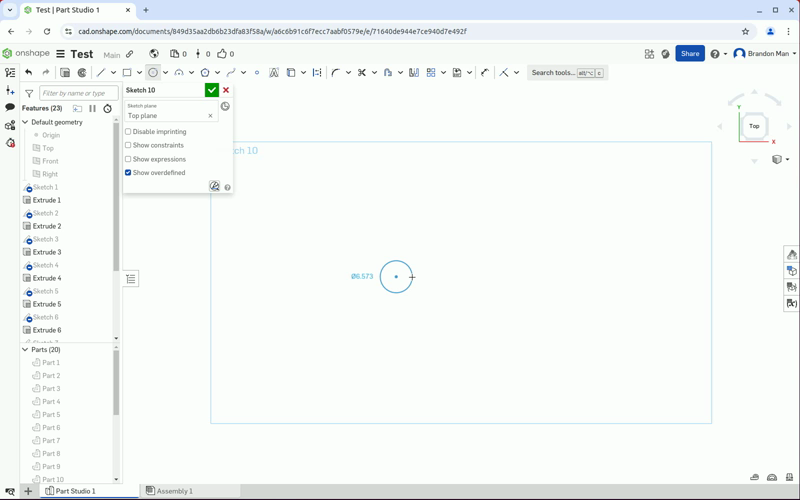
click(412, 276)
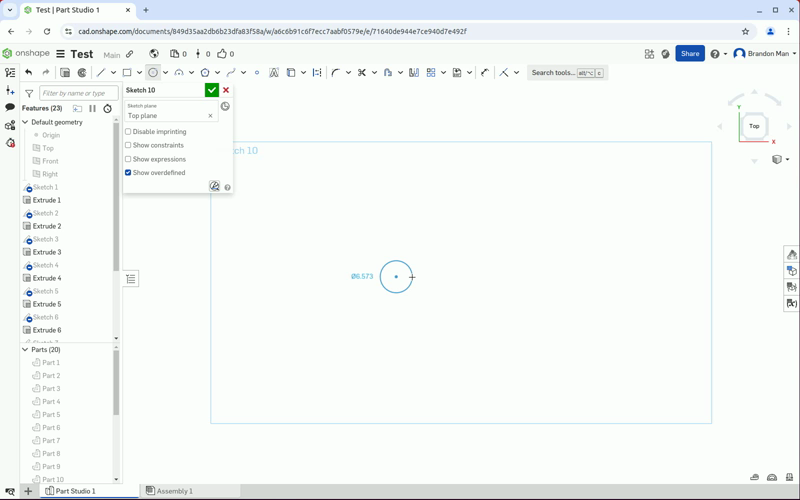
key(esc)
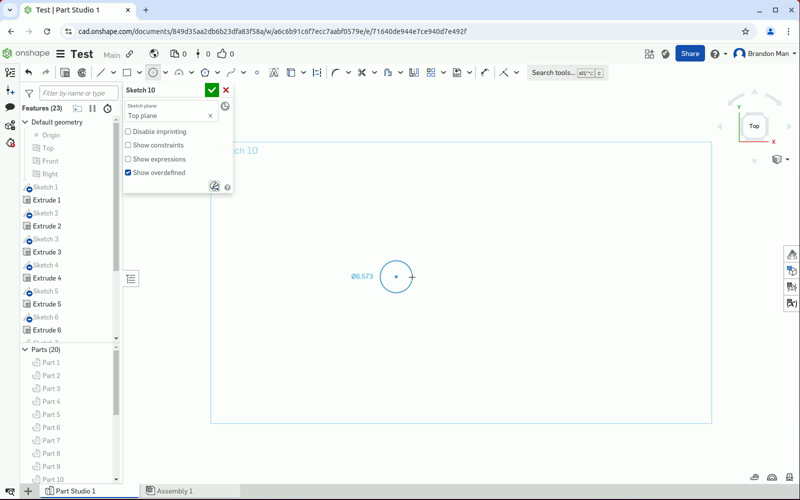
mouse_move(398, 292)
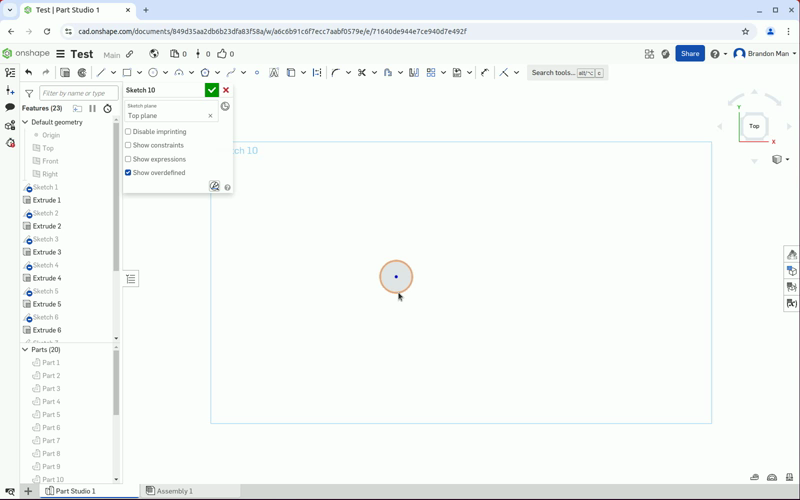
scroll(6)
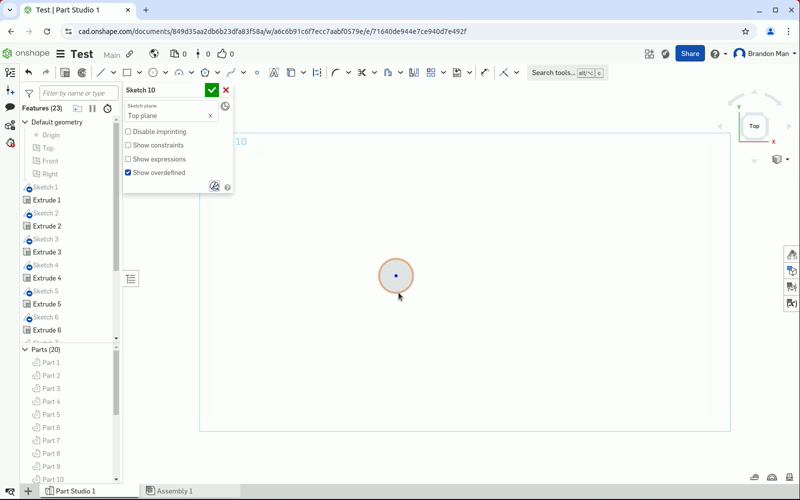
scroll(6)
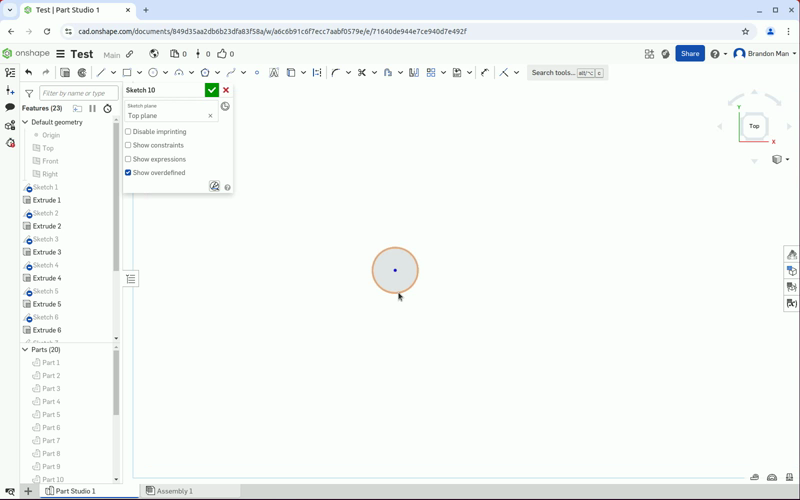
scroll(6)
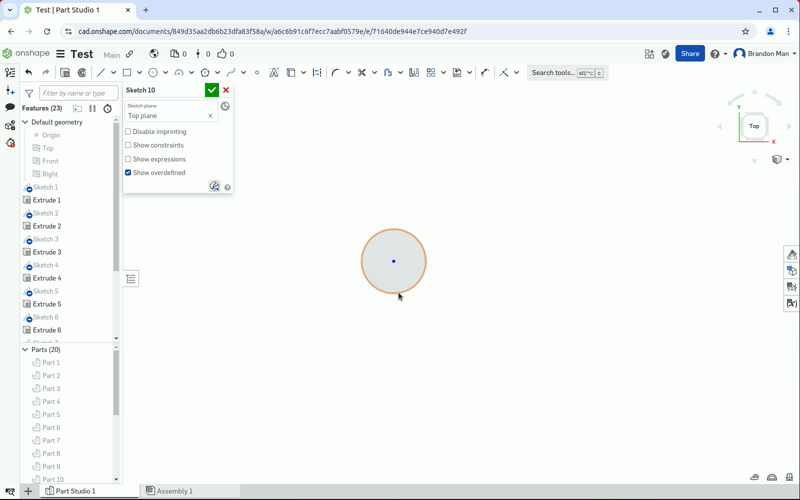
scroll(6)
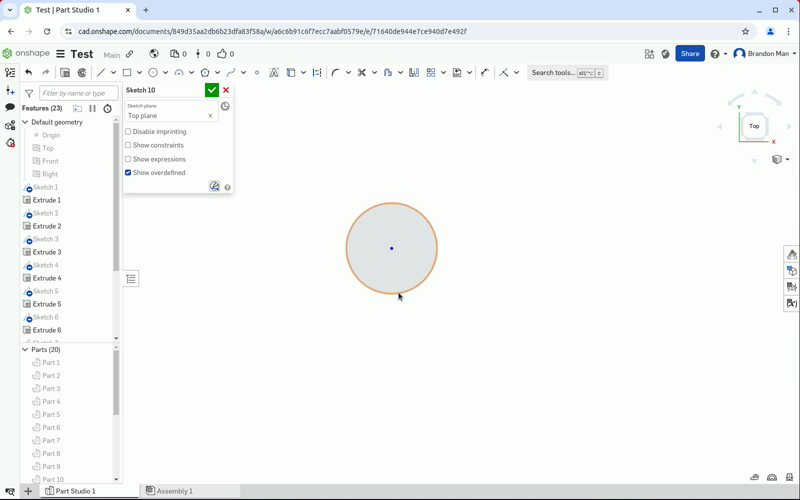
scroll(6)
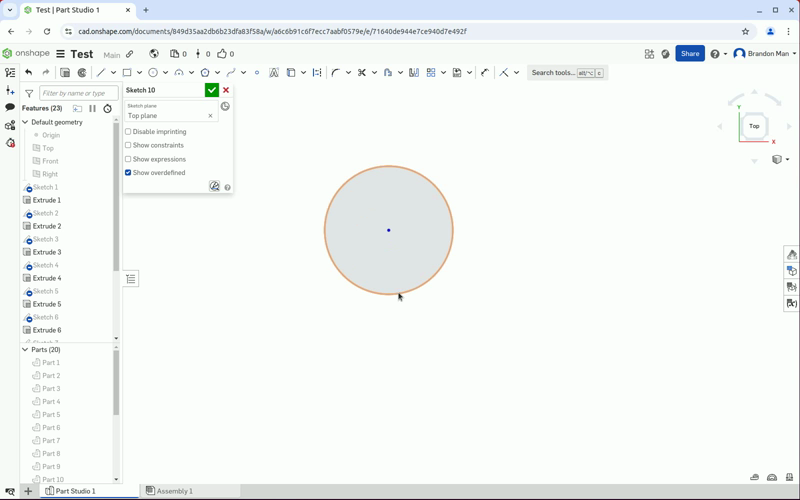
scroll(6)
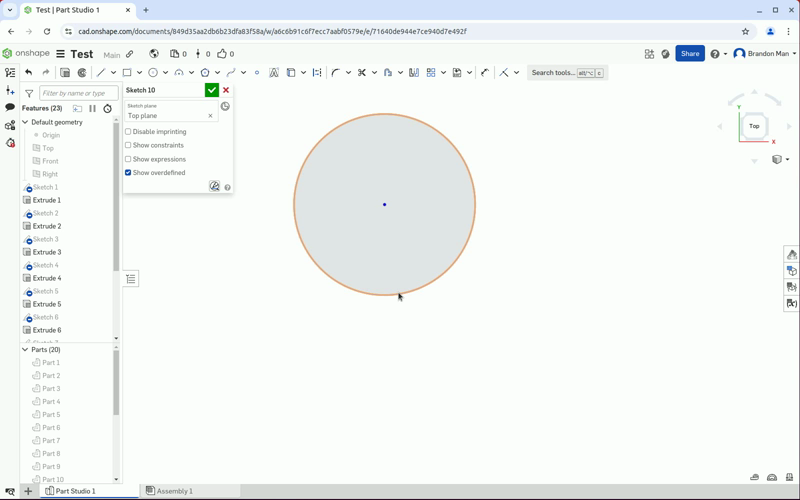
scroll(6)
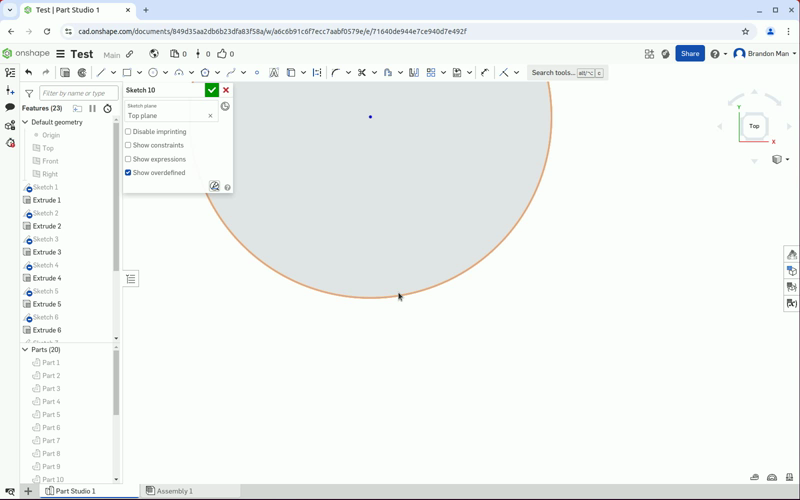
click(398, 292)
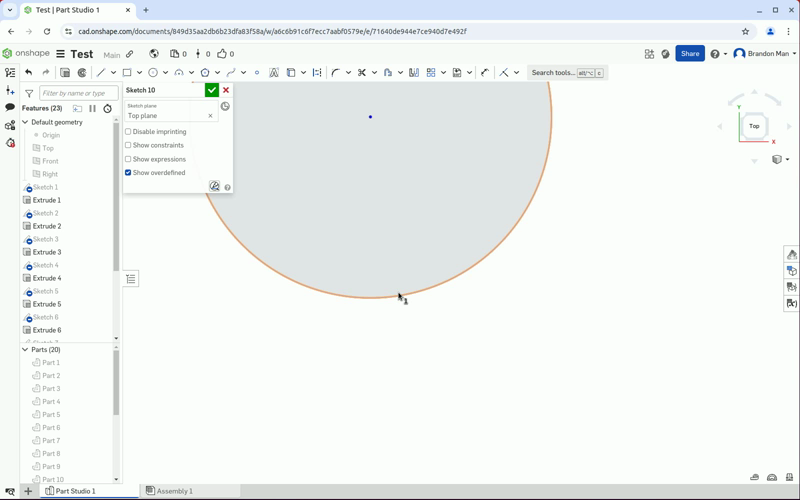
scroll(-6)
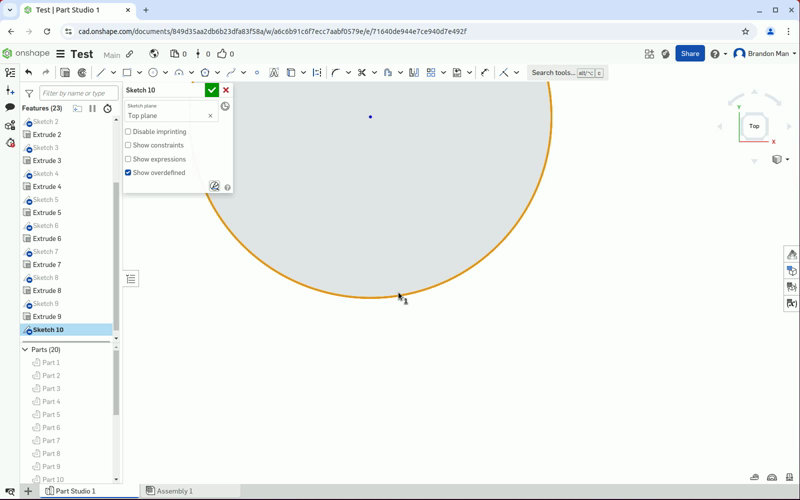
scroll(-6)
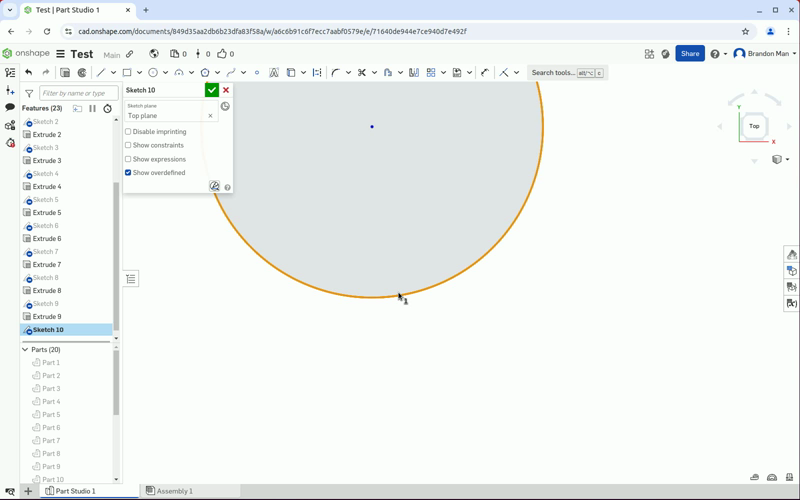
scroll(-6)
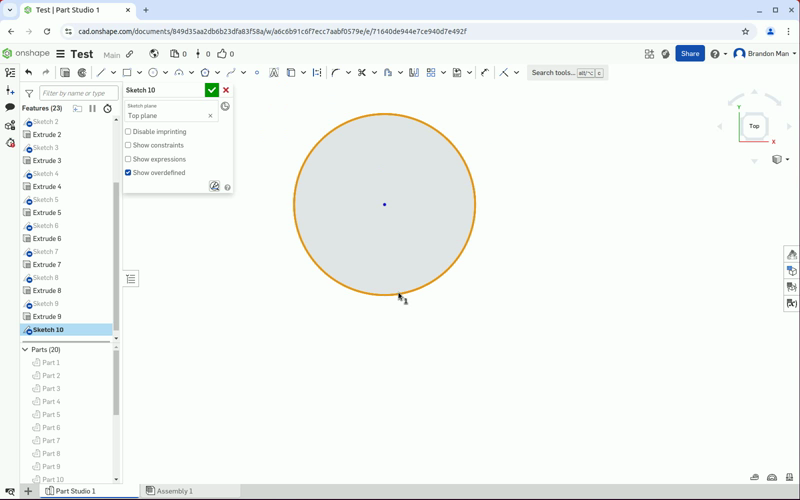
scroll(-6)
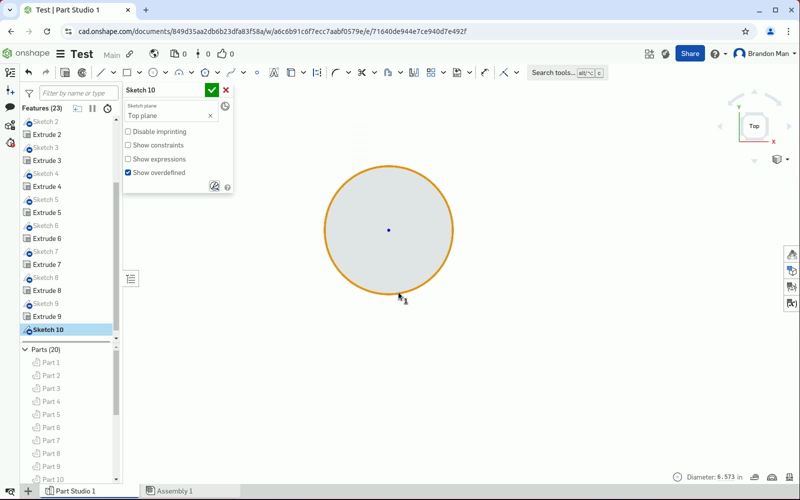
scroll(-6)
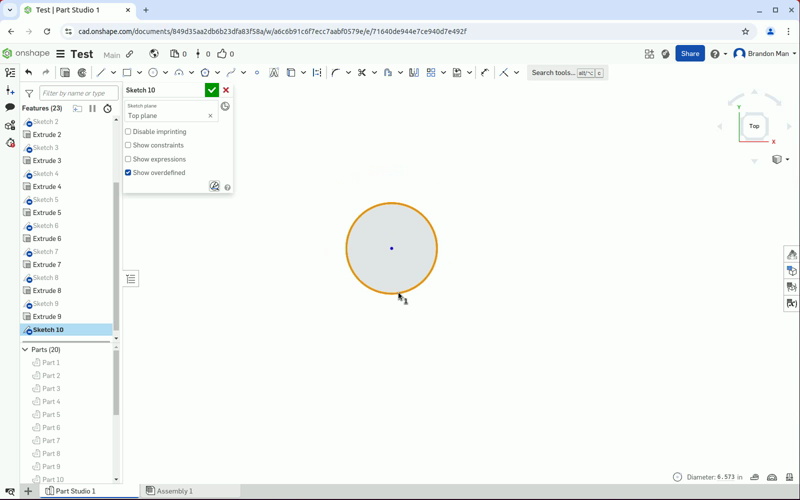
scroll(-6)
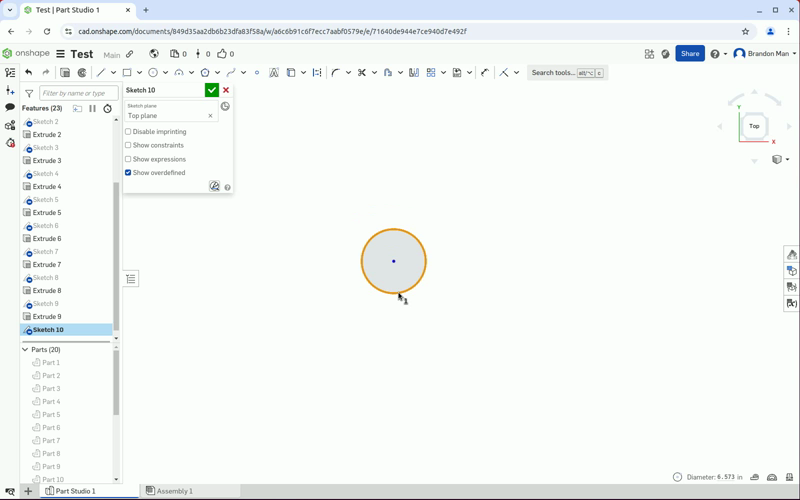
scroll(-6)
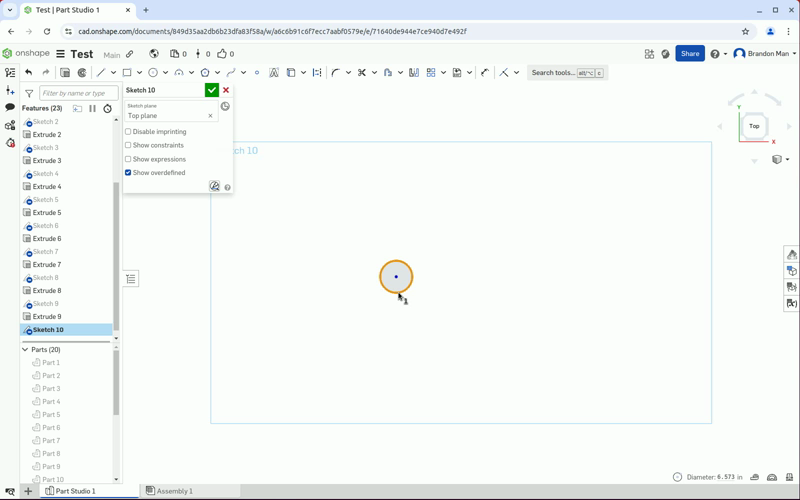
mouse_move(69, 352)
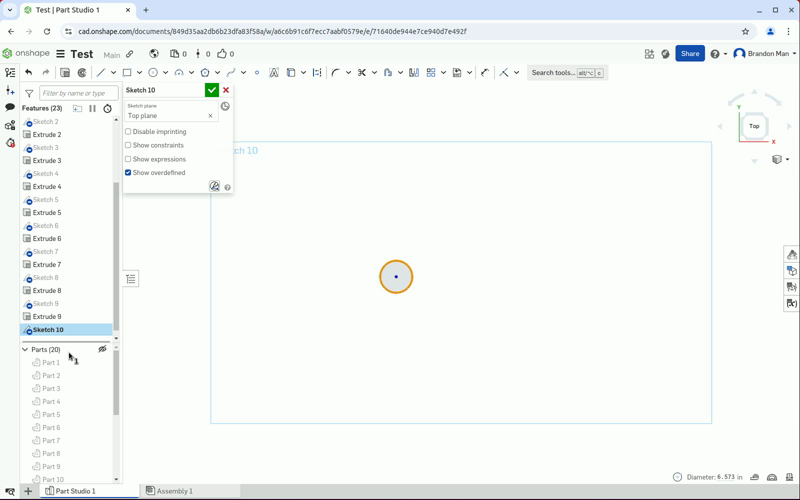
key(shift+y)
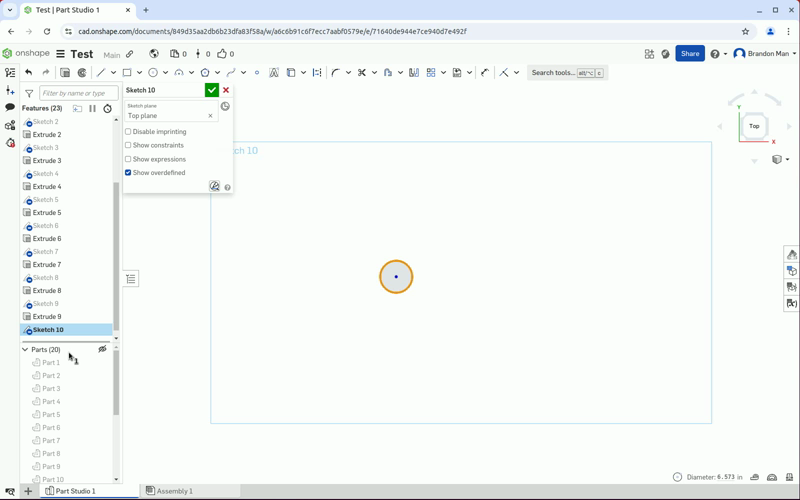
key(shift+e)
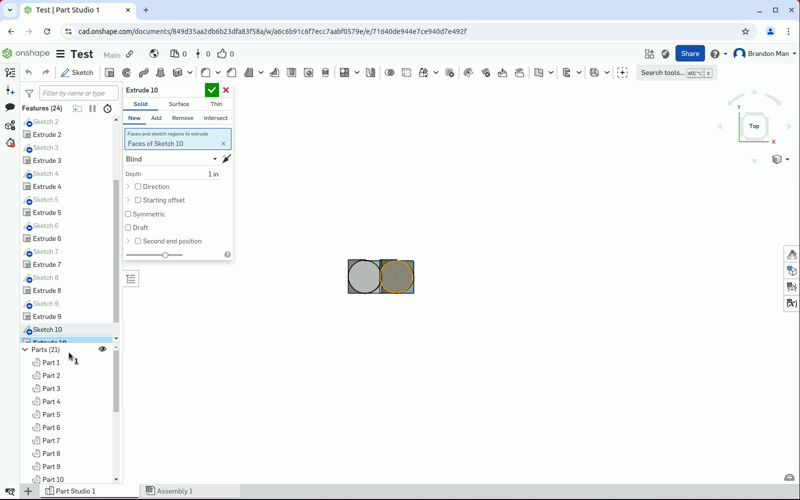
mouse_move(143, 106)
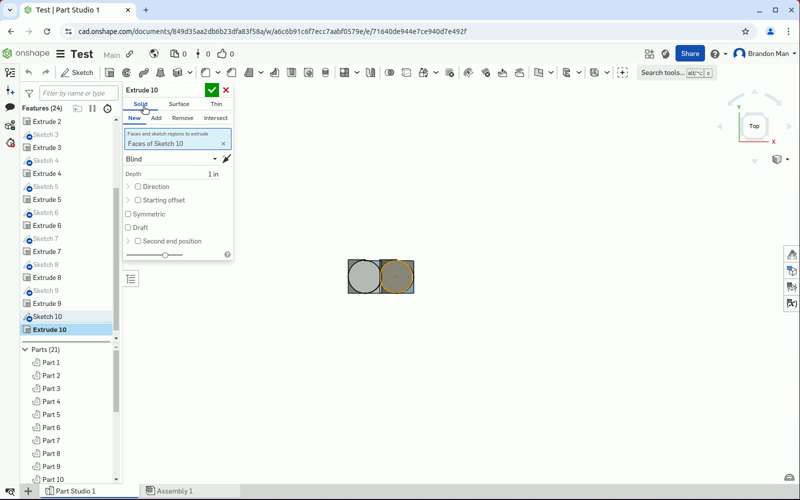
click(143, 106)
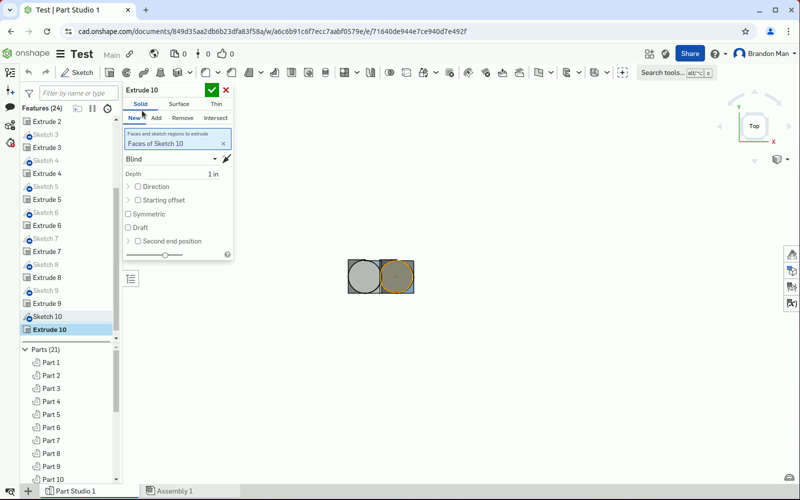
mouse_move(137, 120)
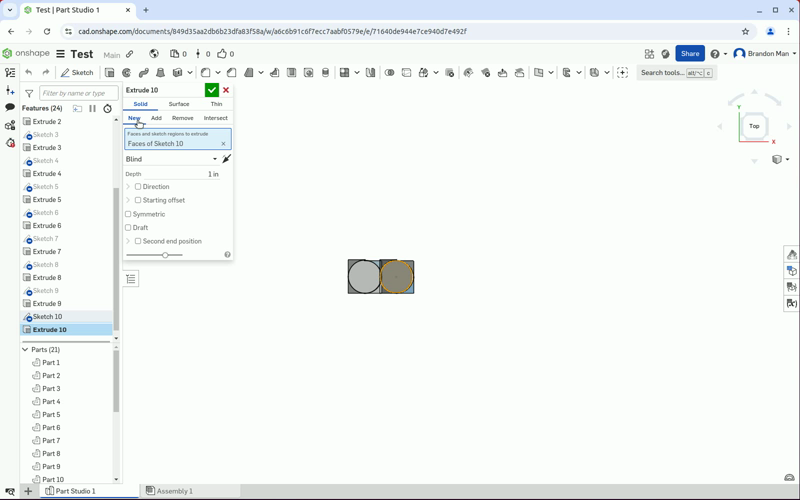
click(137, 120)
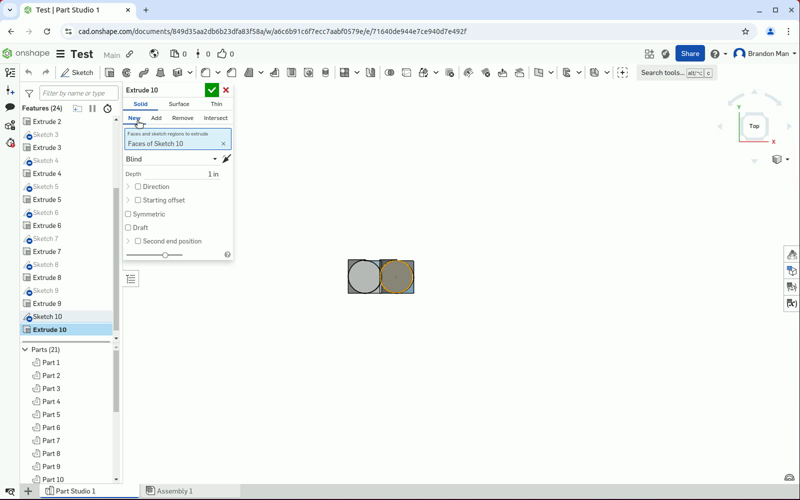
key(tab, 4)
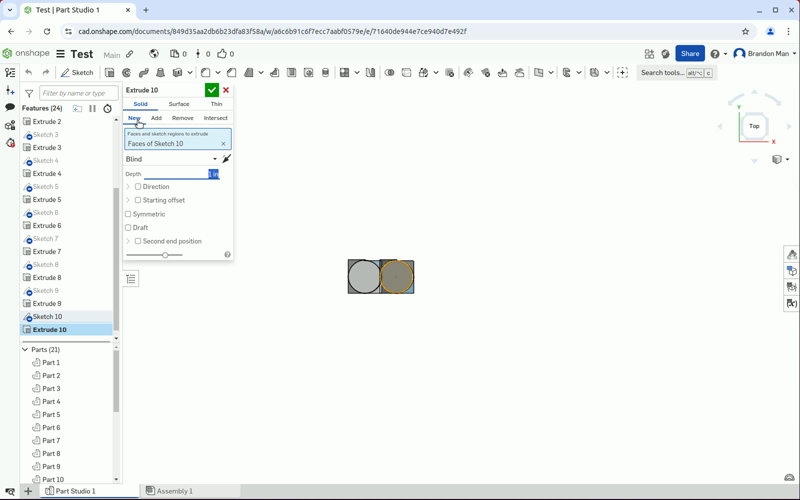
text(8.184)
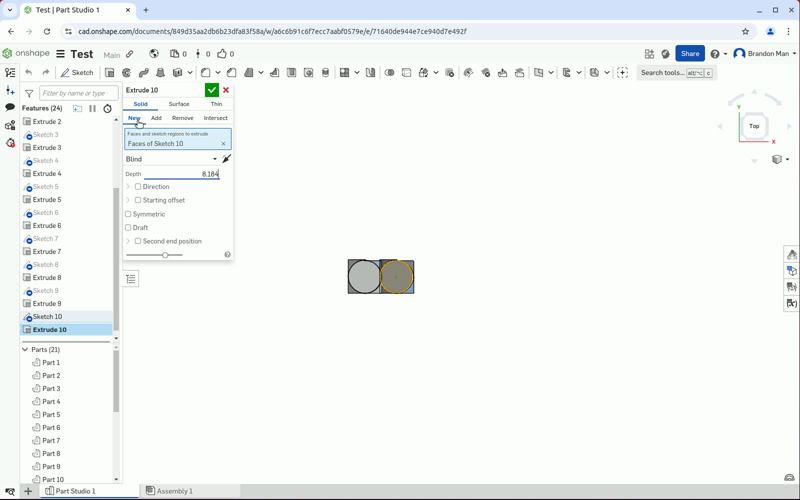
key(enter)
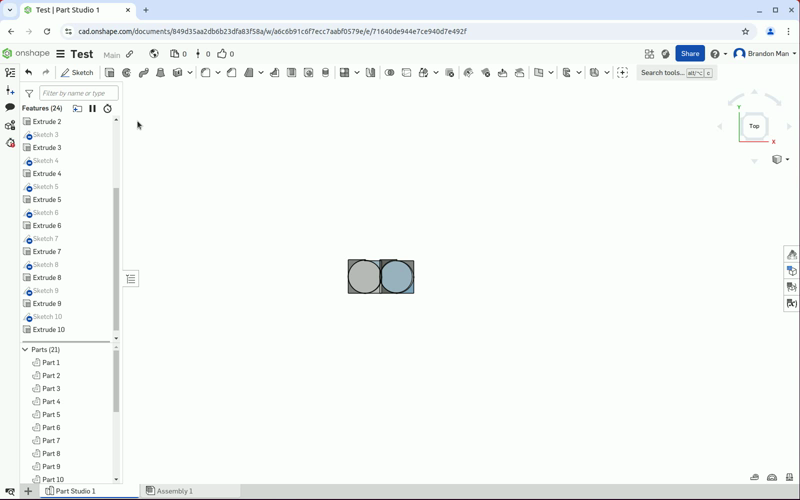
key(shift+h)
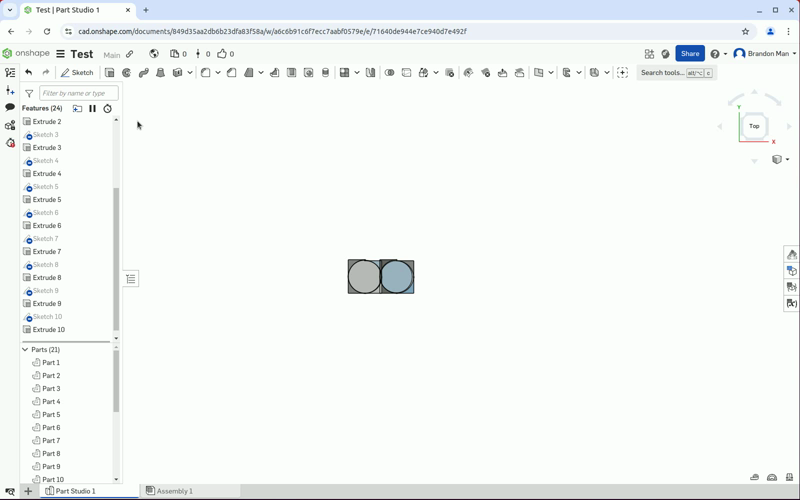
key(shift+h)
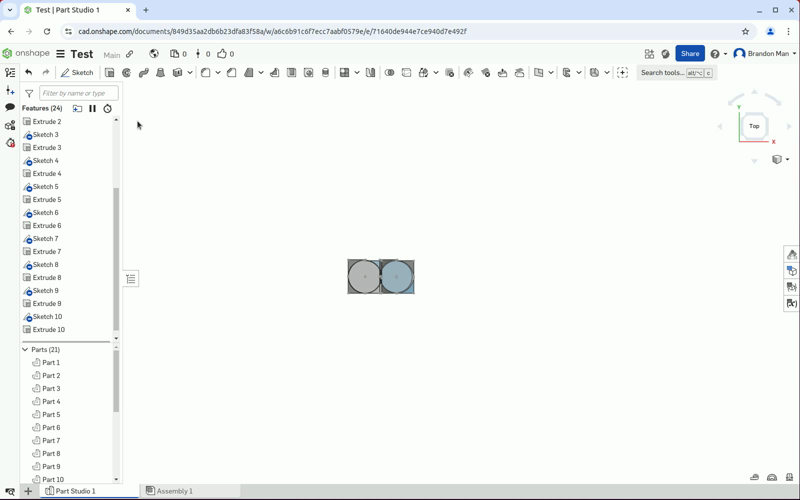
key(shift+7)
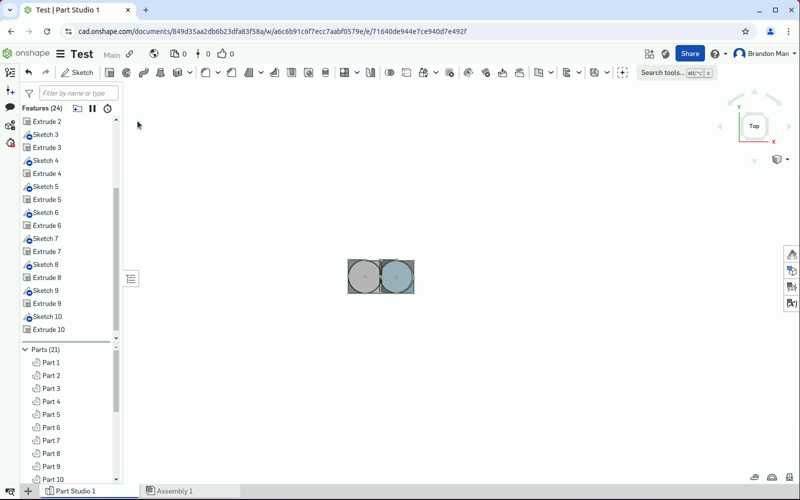
key(up, 3)
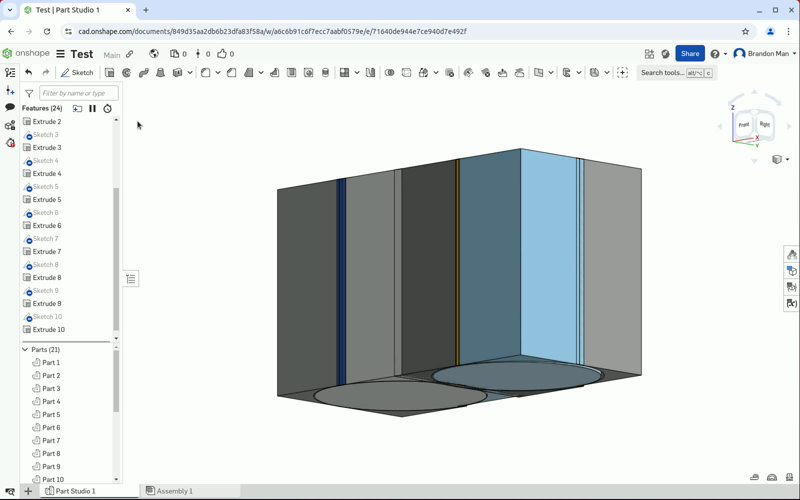
key(left, 3)
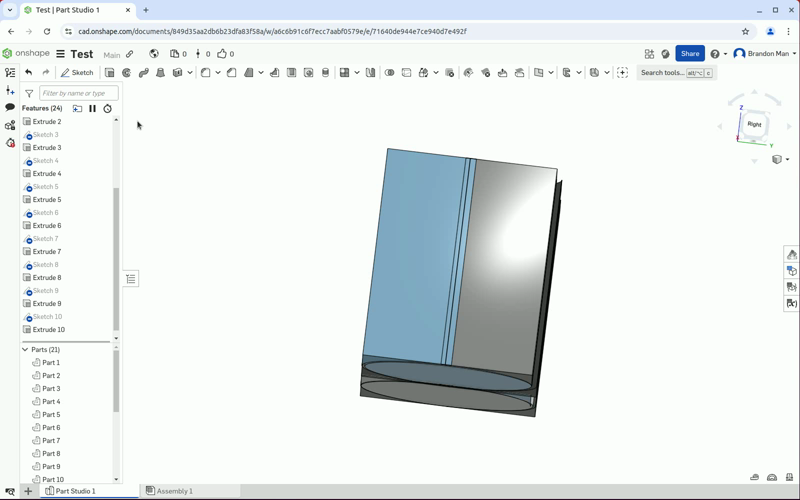
key(right, 3)
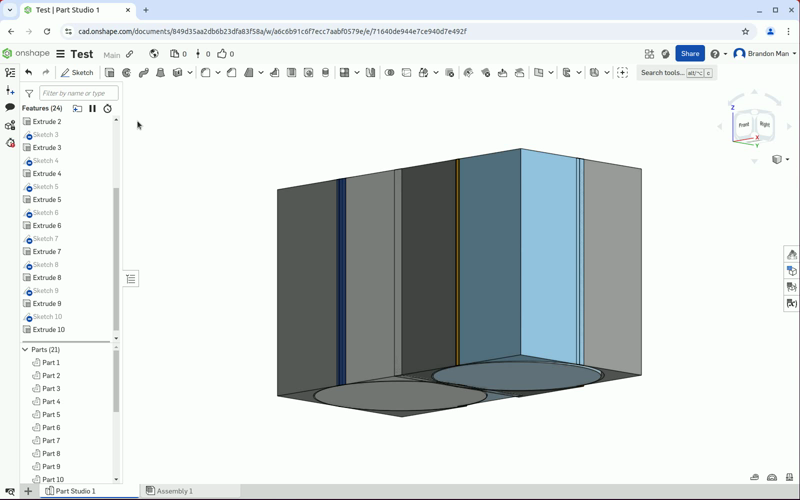
key(down, 3)
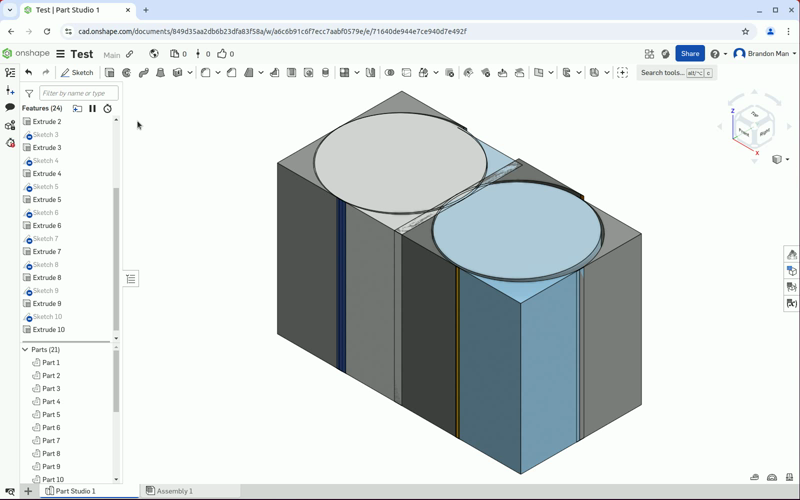
mouse_move(69, 85)
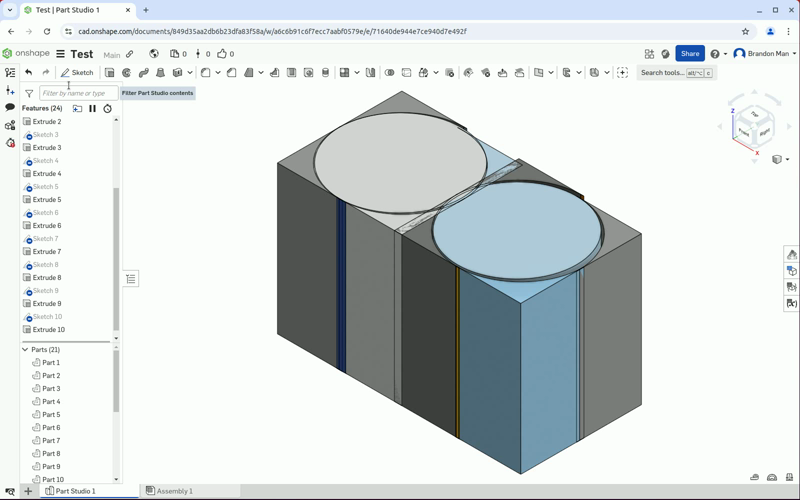
click(69, 85)